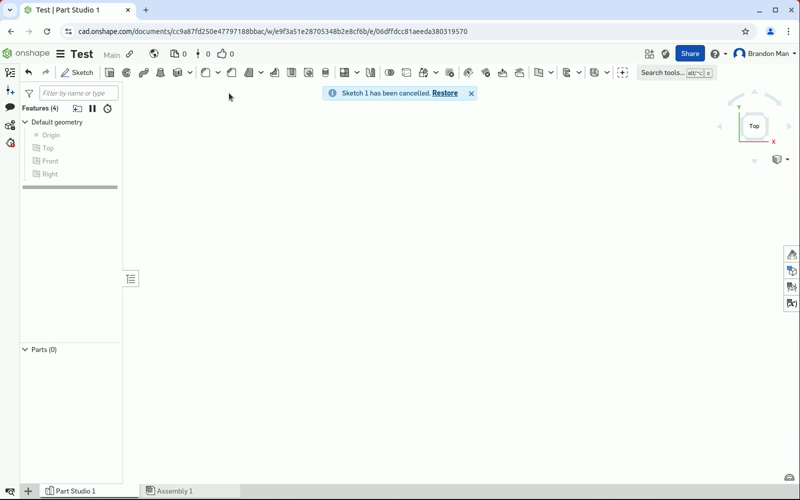
key(shift+h)
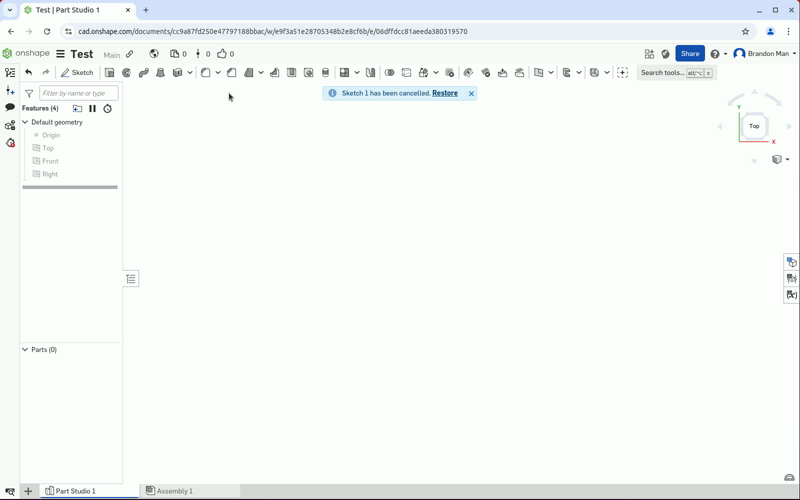
key(shift+s)
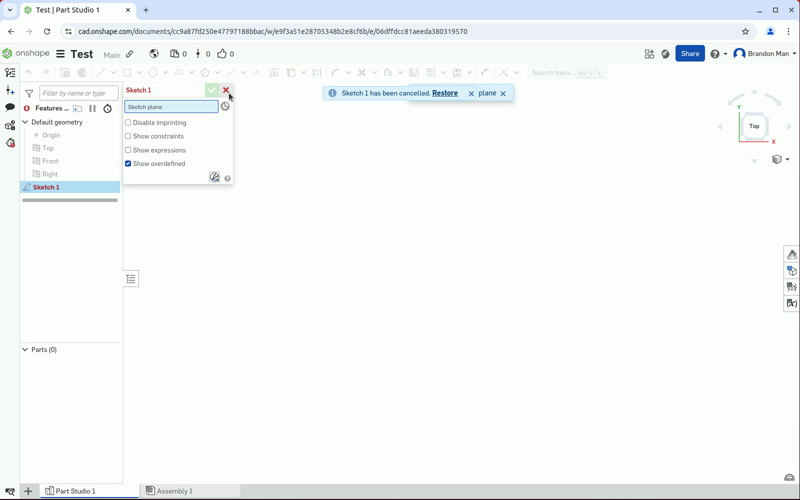
mouse_move(73, 150)
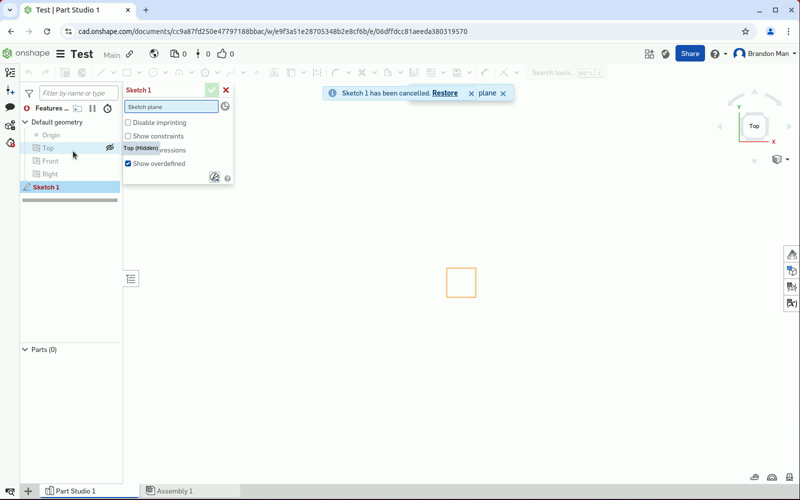
click(73, 150)
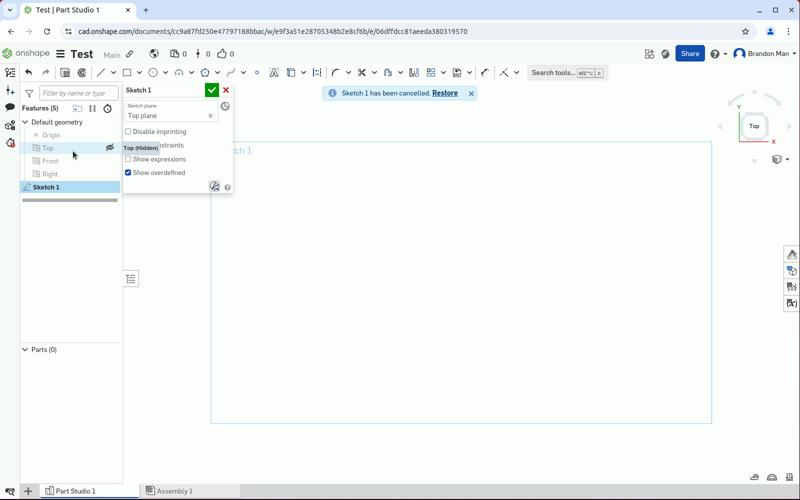
mouse_move(73, 352)
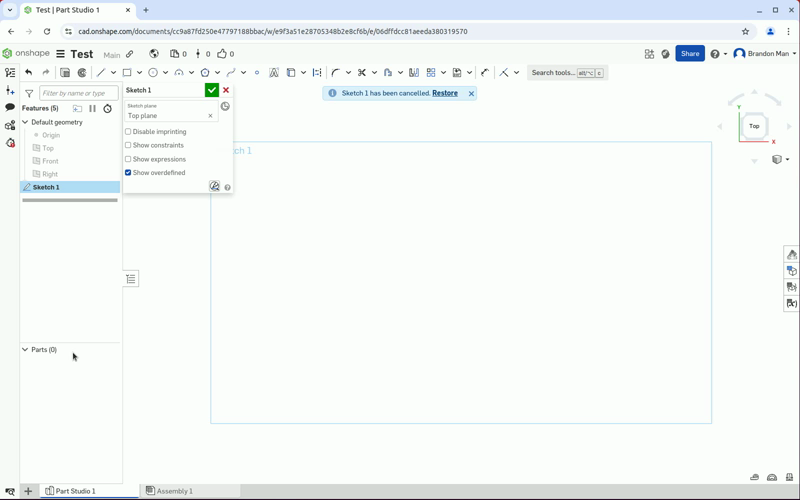
key(y)
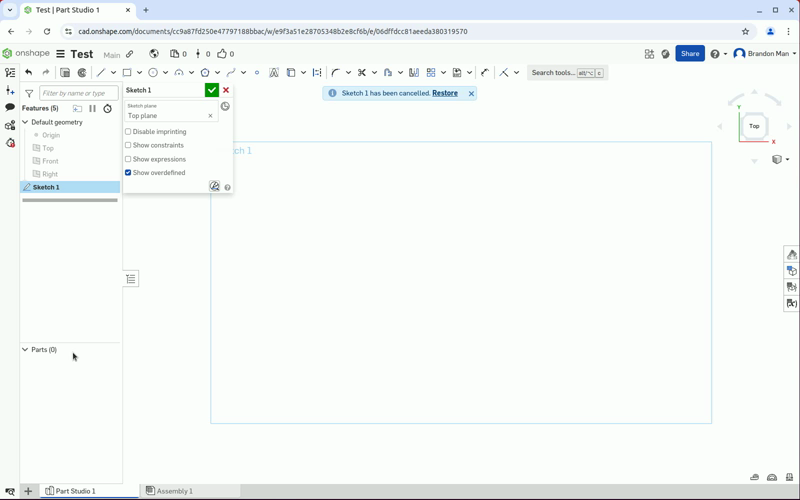
key(l)
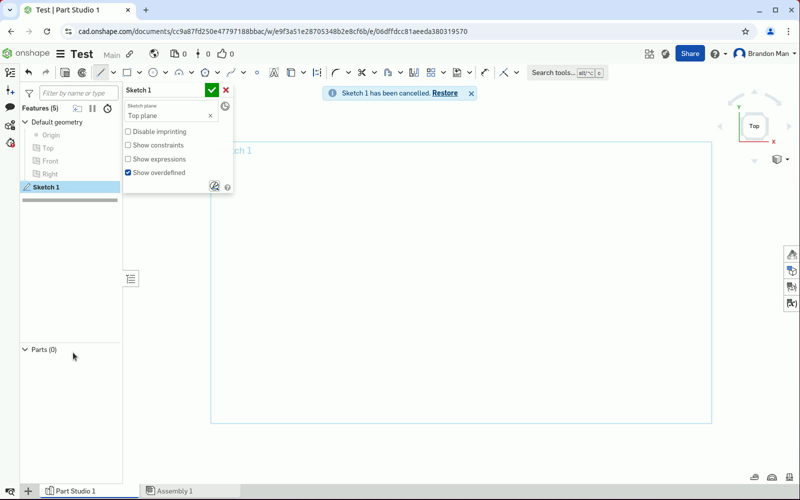
key_down(shift)
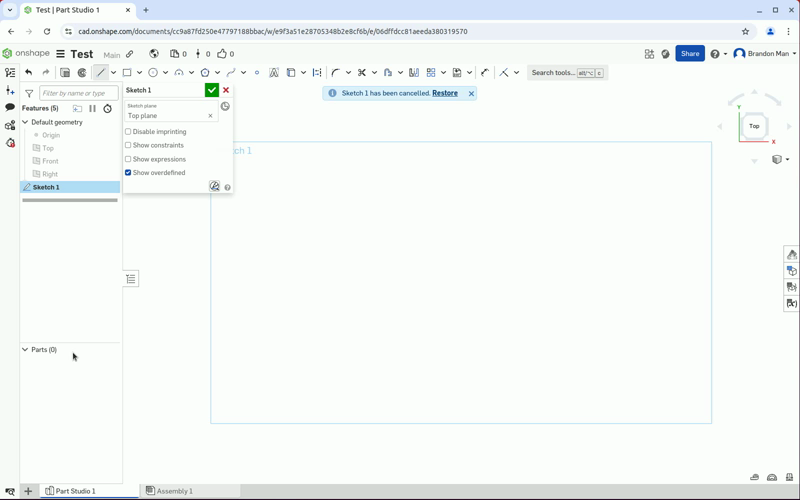
mouse_move(460, 282)
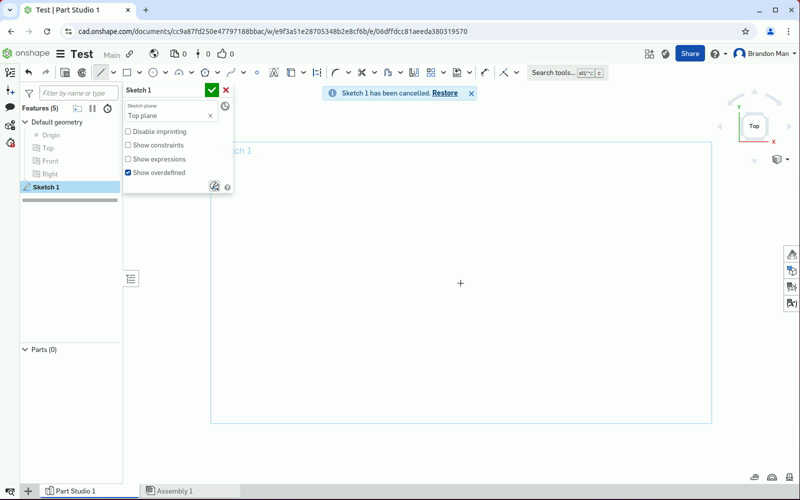
click(460, 282)
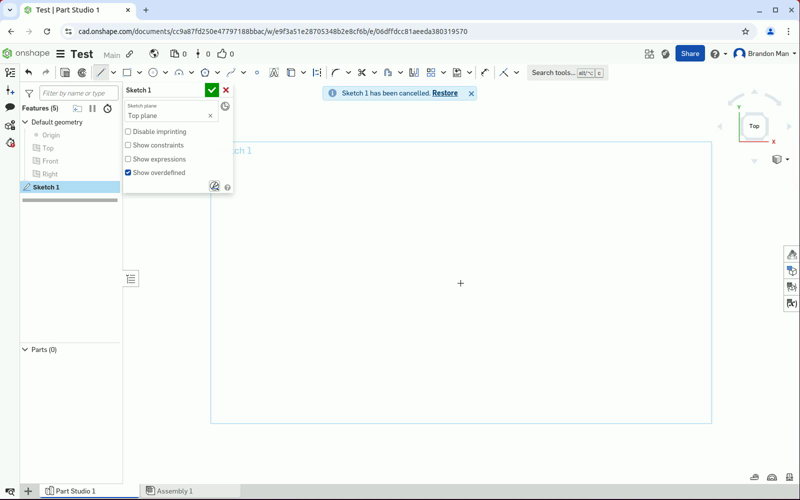
key_up(shift)
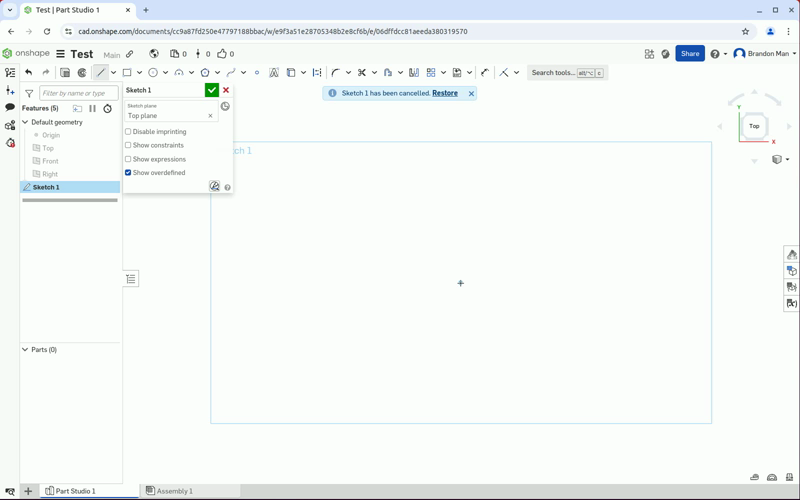
key_down(shift)
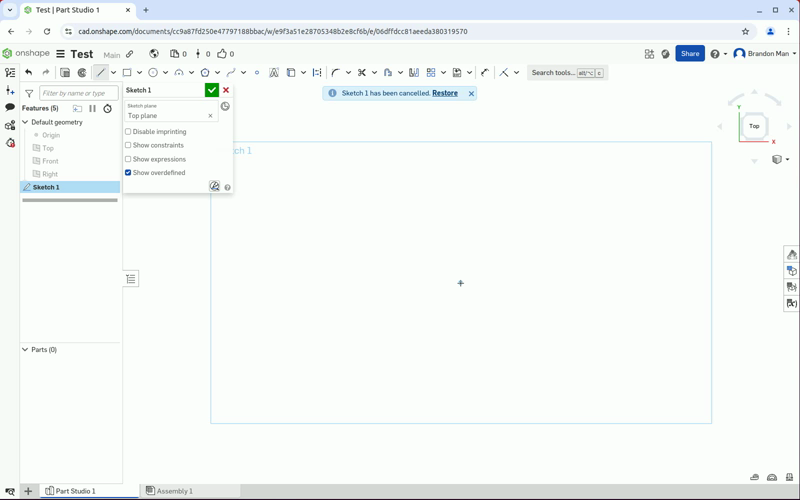
mouse_move(573, 282)
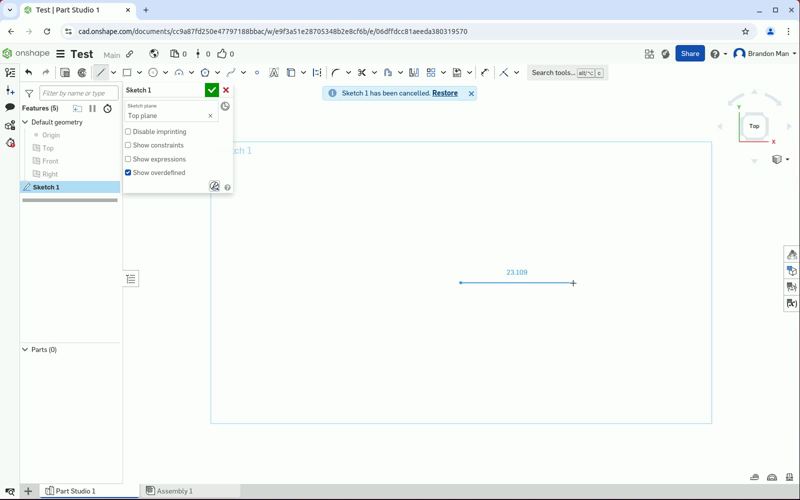
click(573, 282)
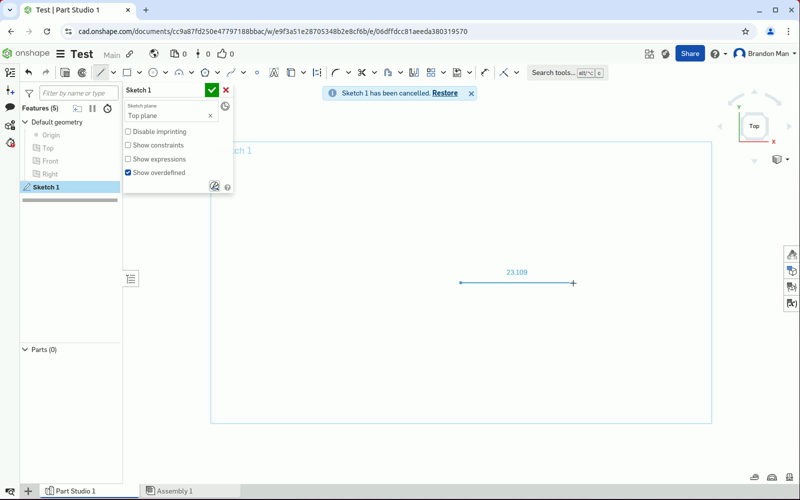
key_up(shift)
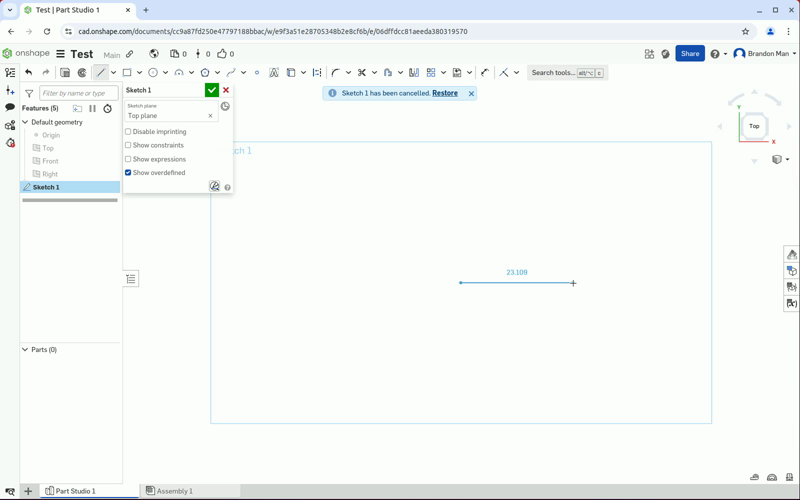
key_down(shift)
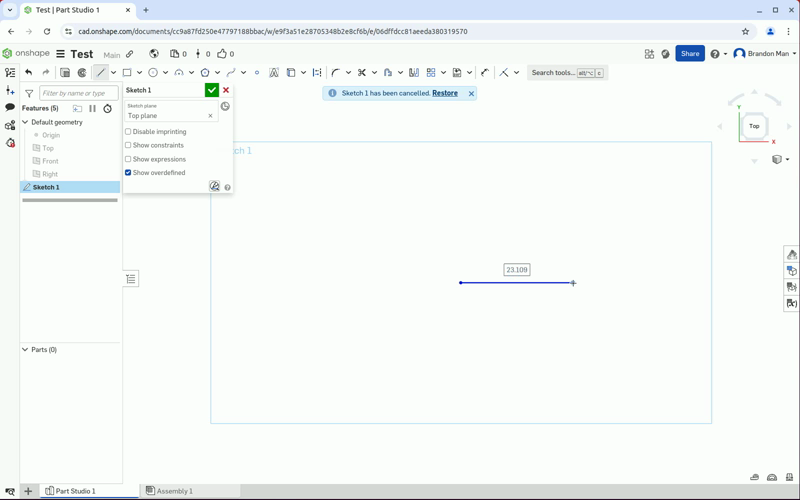
mouse_move(589, 282)
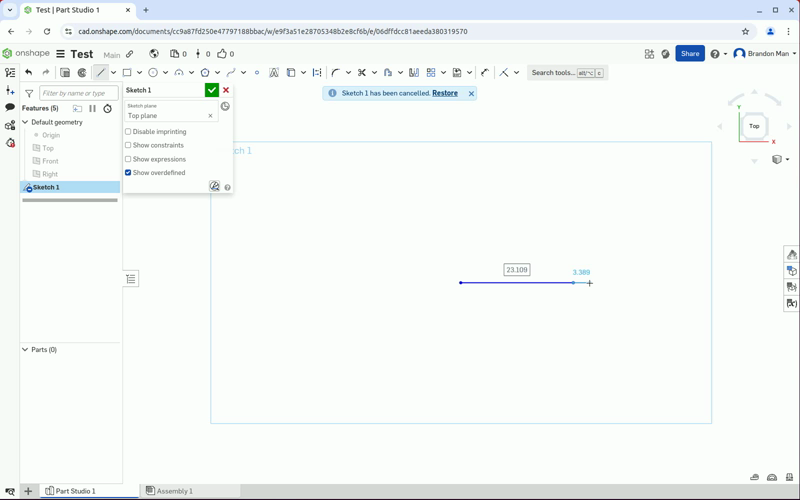
mouse_move(573, 241)
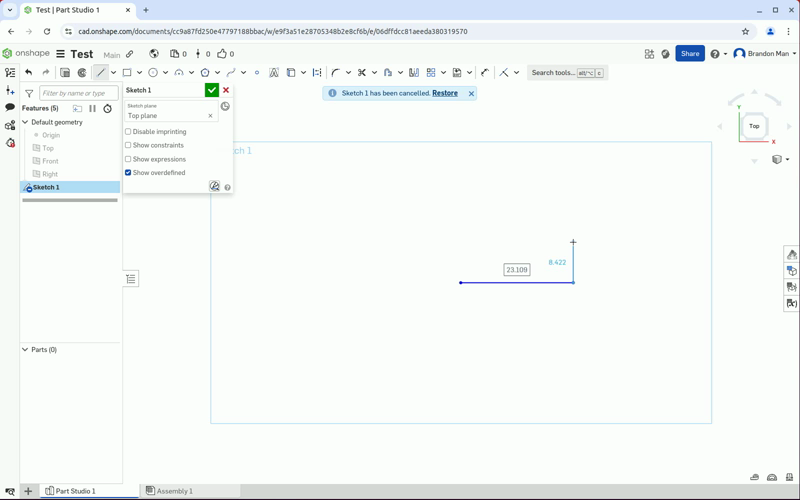
click(573, 241)
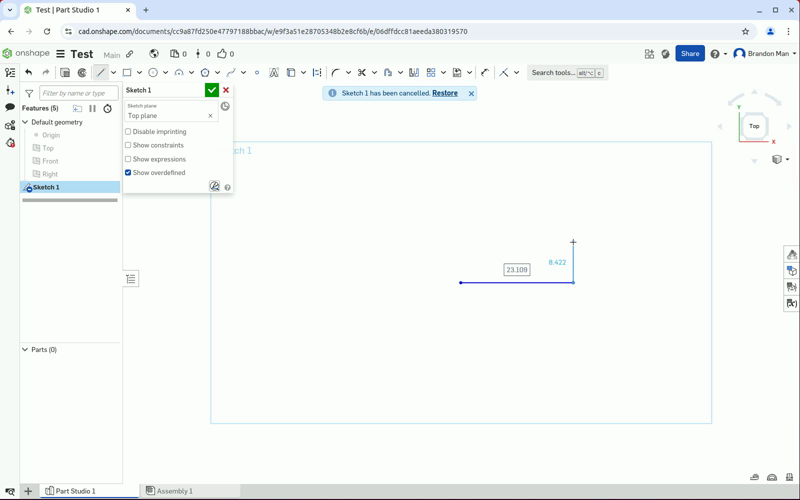
key_up(shift)
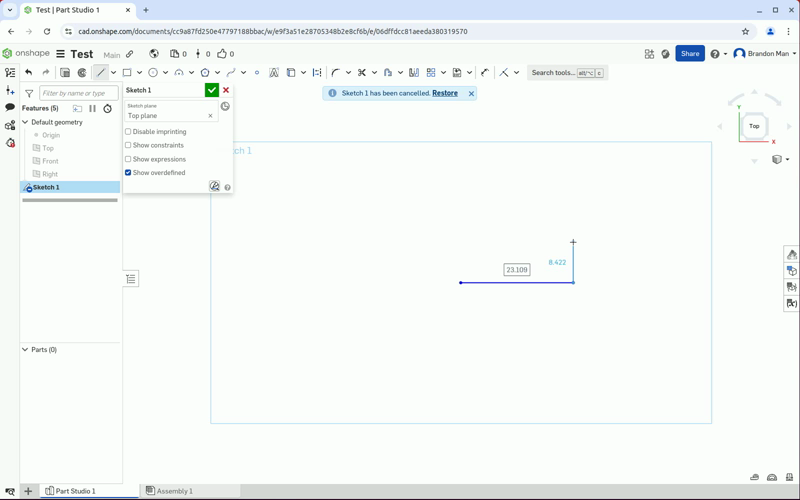
key_down(shift)
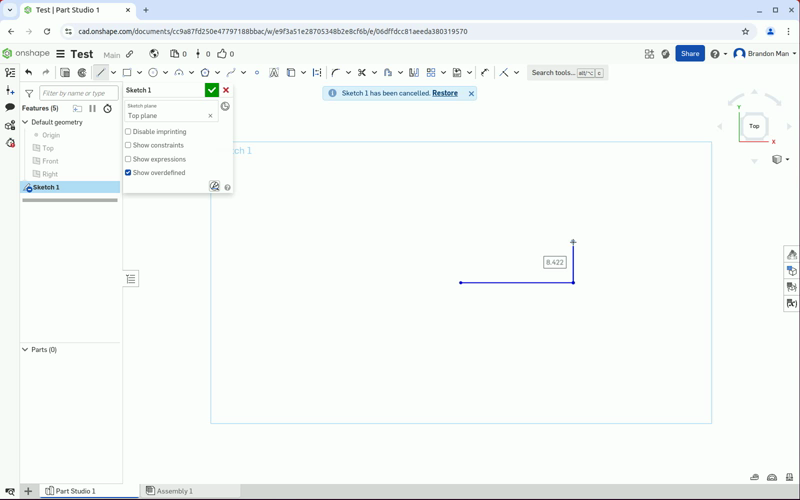
mouse_move(589, 241)
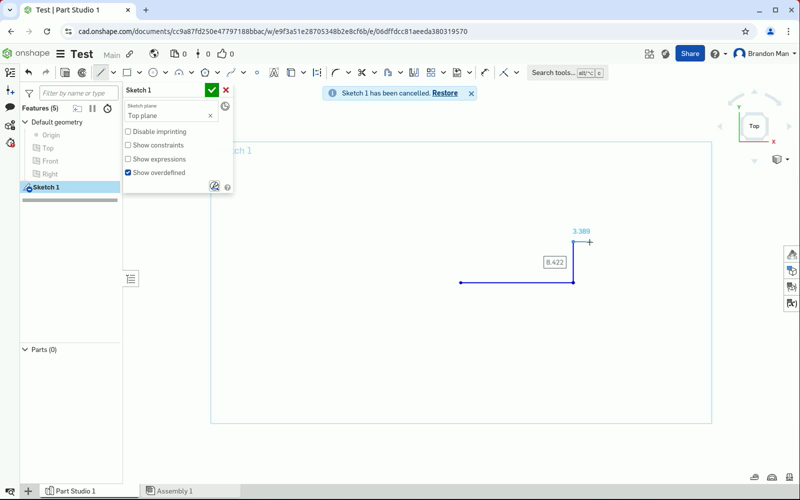
mouse_move(573, 236)
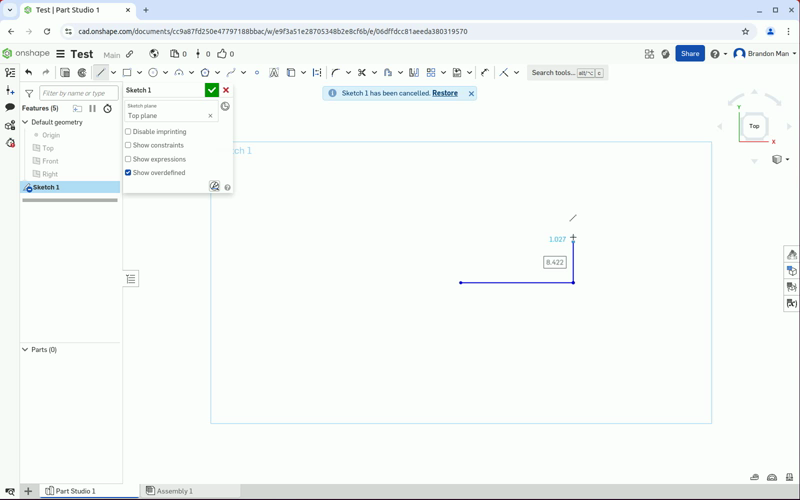
scroll(6)
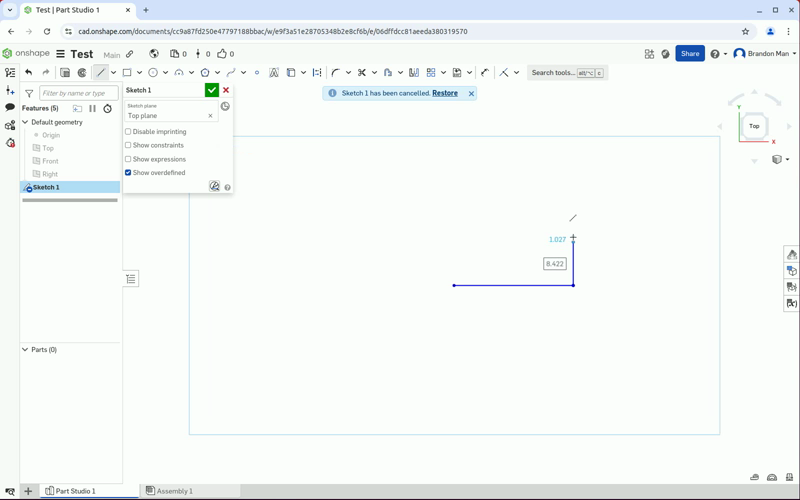
scroll(6)
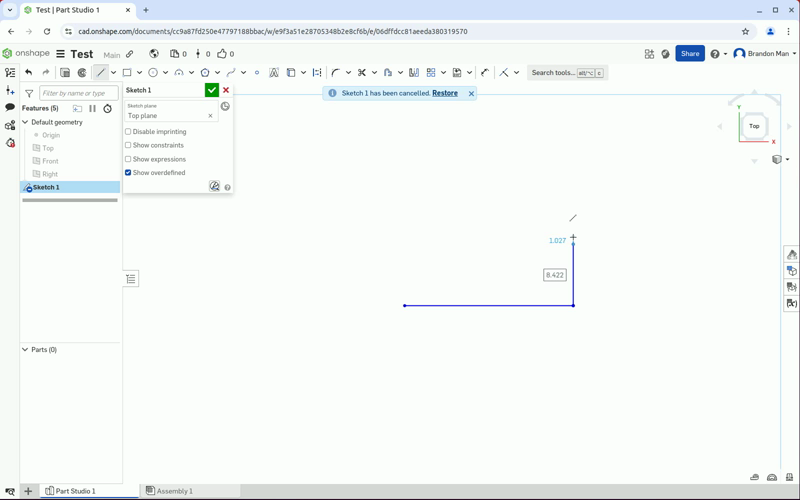
scroll(6)
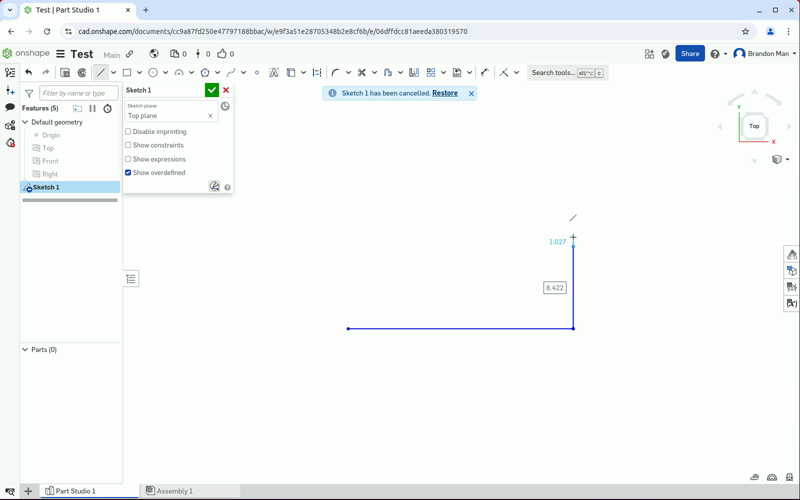
scroll(6)
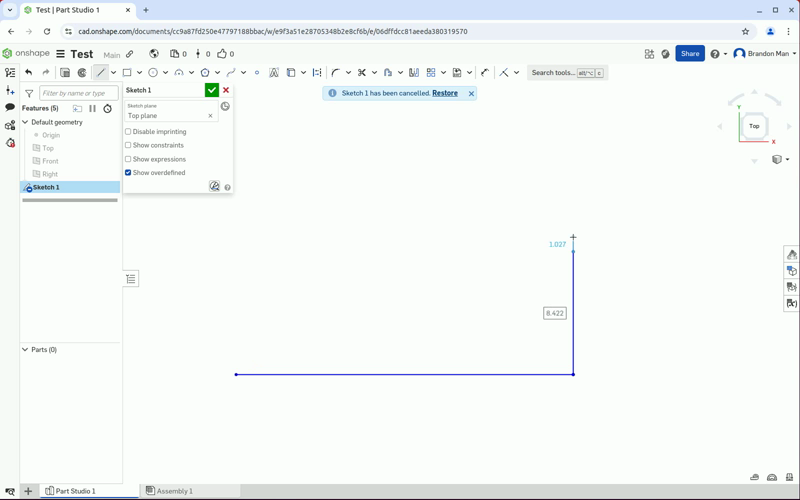
scroll(6)
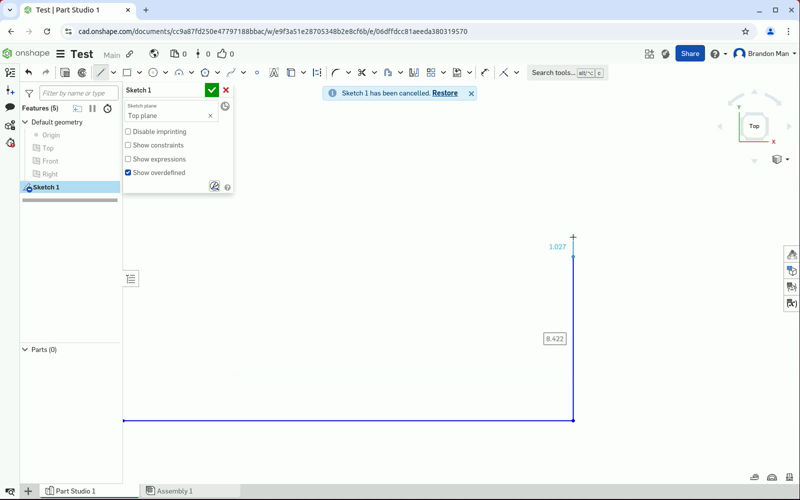
scroll(6)
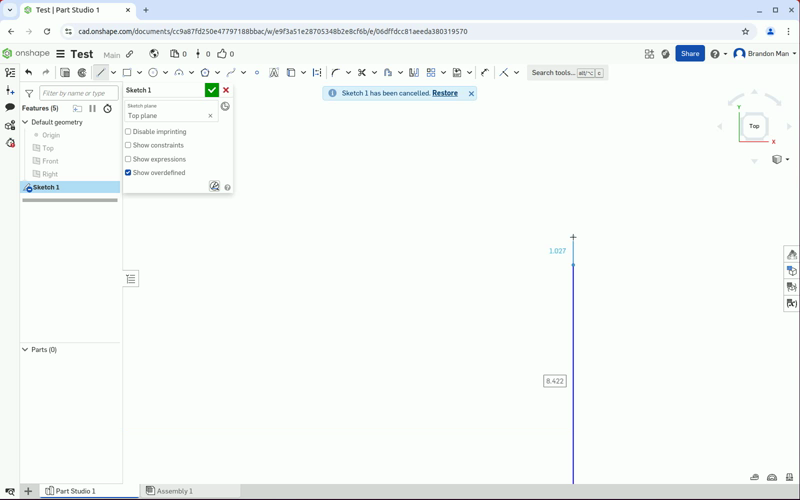
scroll(6)
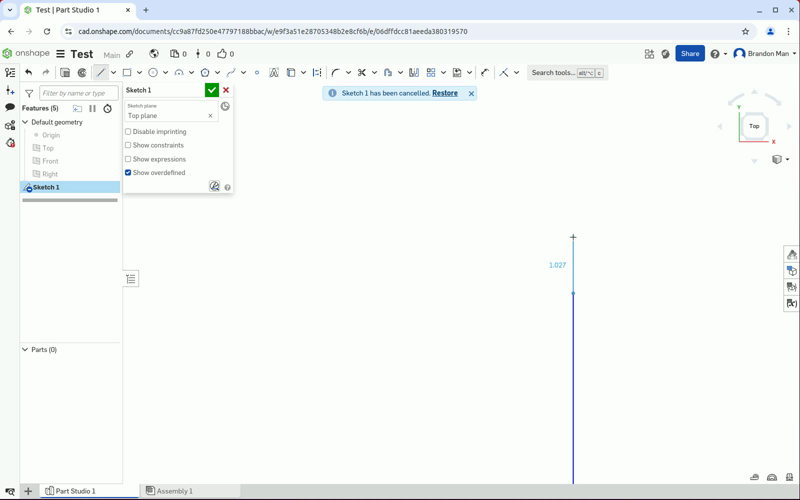
click(573, 236)
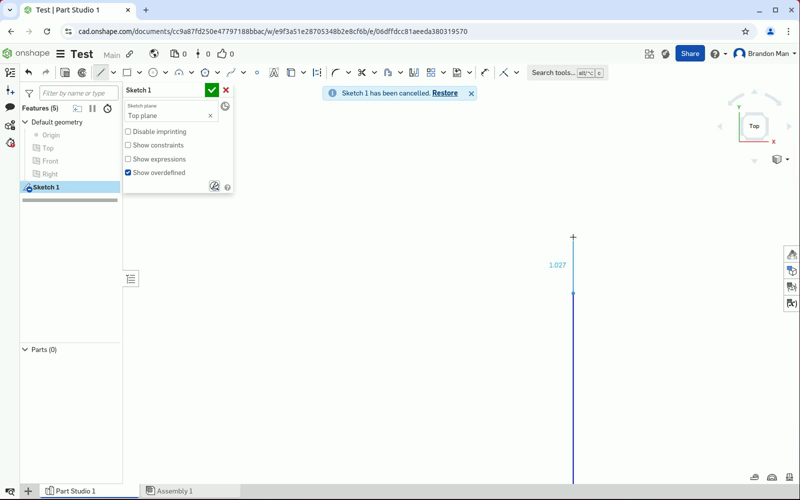
scroll(-6)
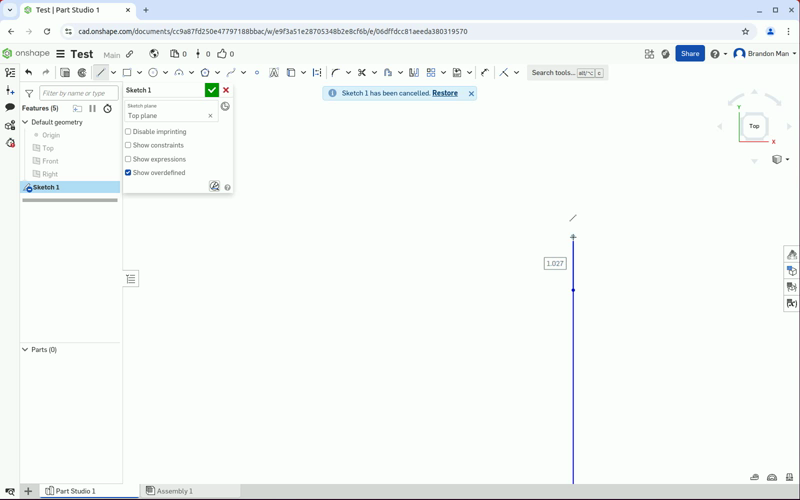
scroll(-6)
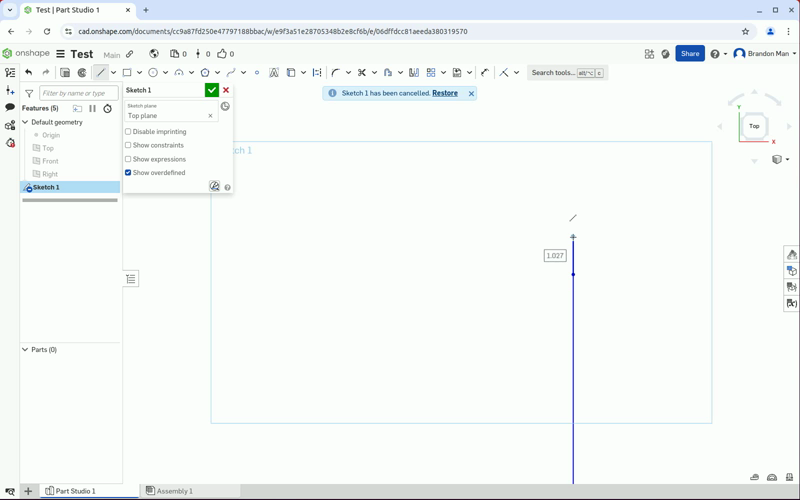
scroll(-6)
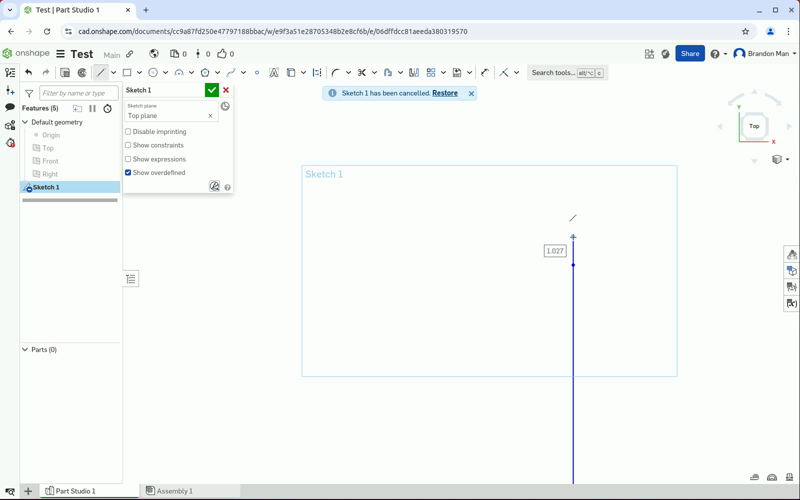
scroll(-6)
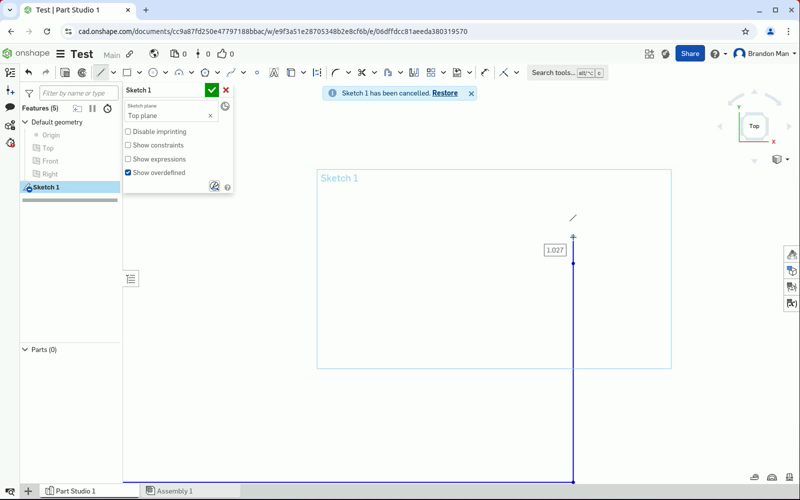
scroll(-6)
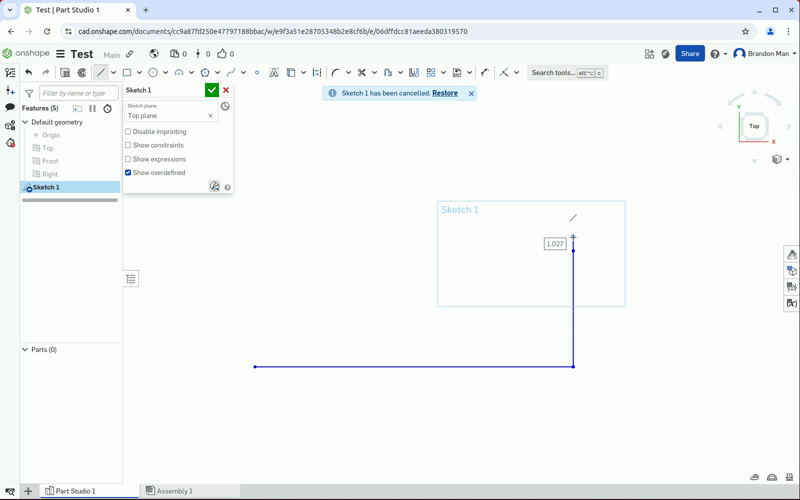
scroll(-6)
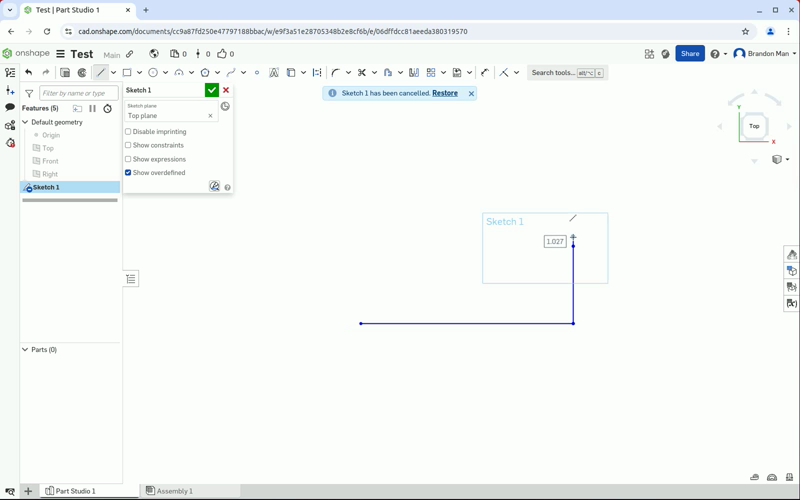
scroll(-6)
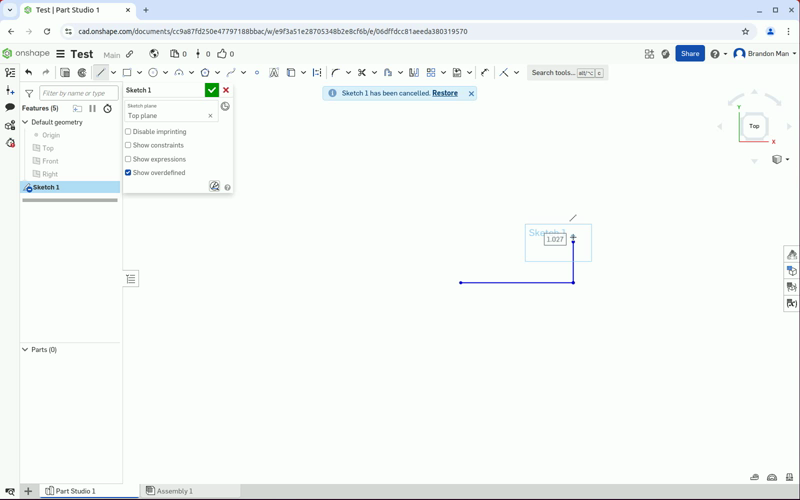
key_up(shift)
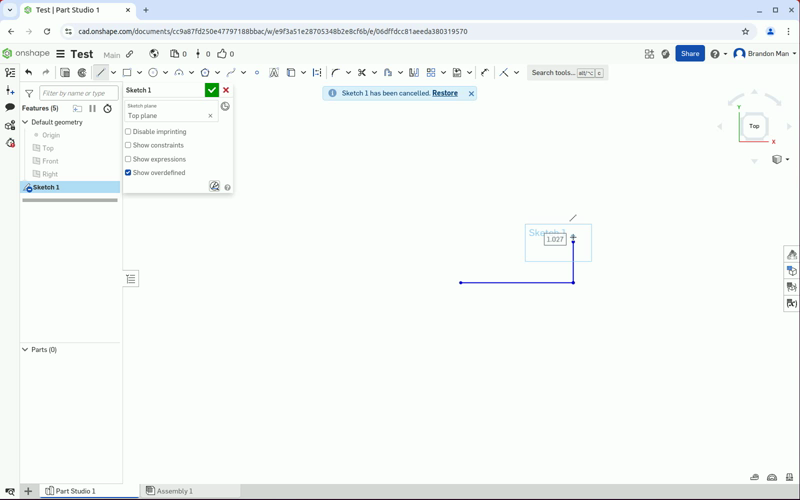
key(esc)
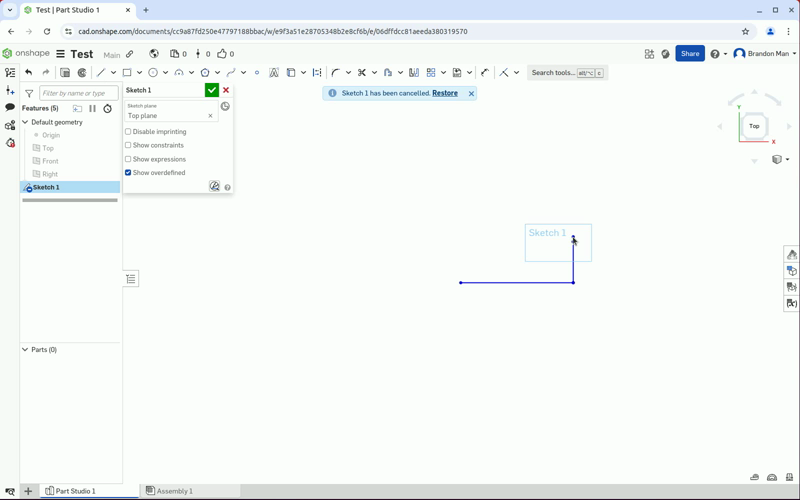
key(a)
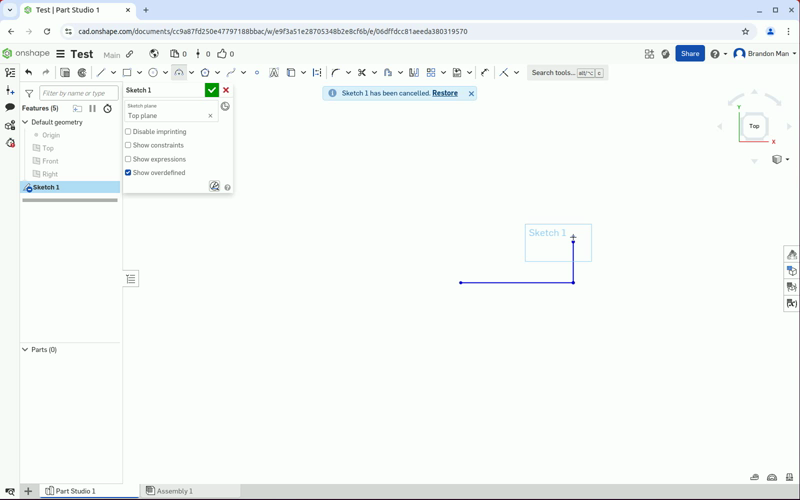
mouse_move(573, 236)
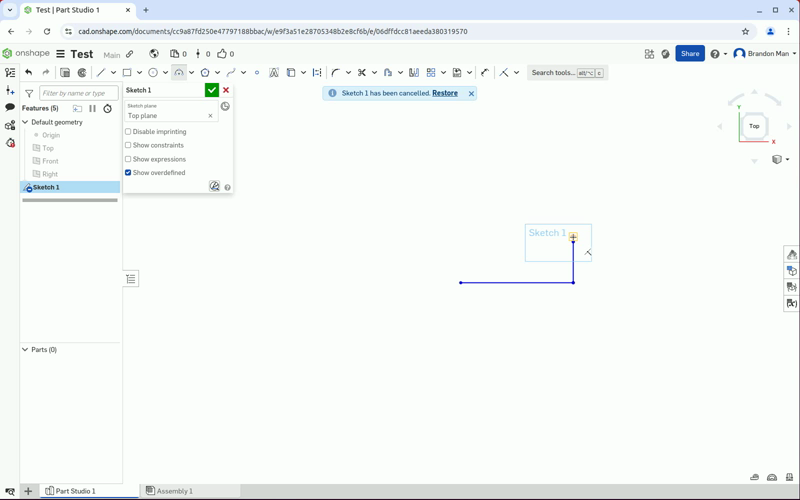
click(573, 236)
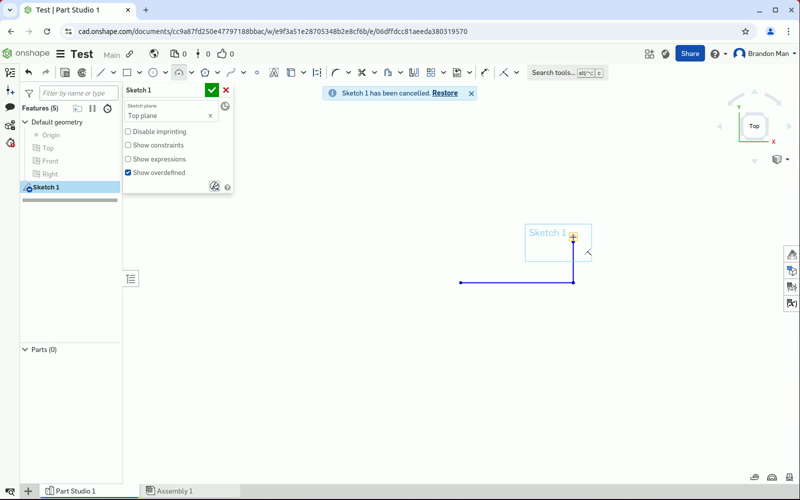
key_down(shift)
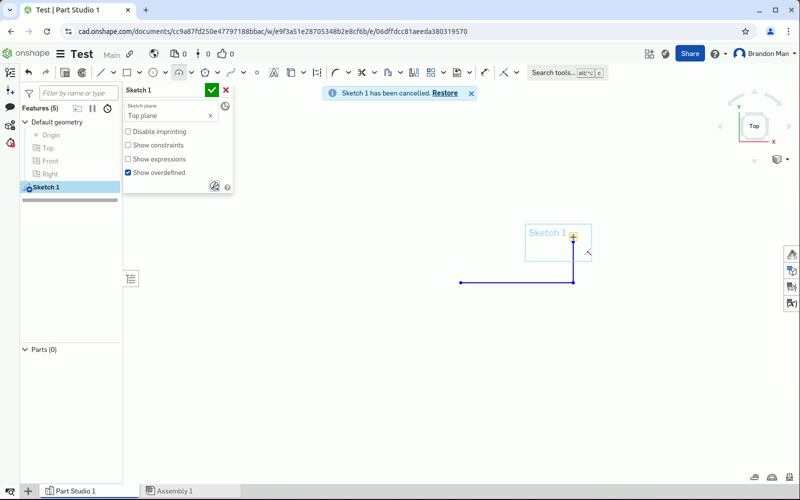
mouse_move(564, 231)
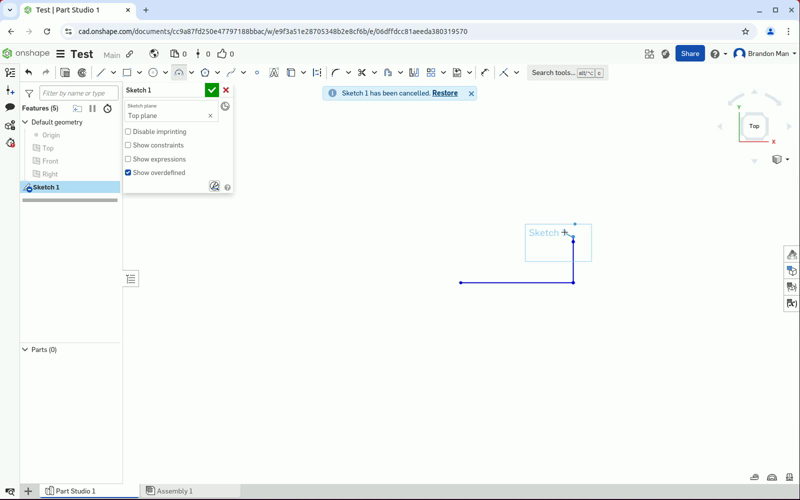
click(564, 231)
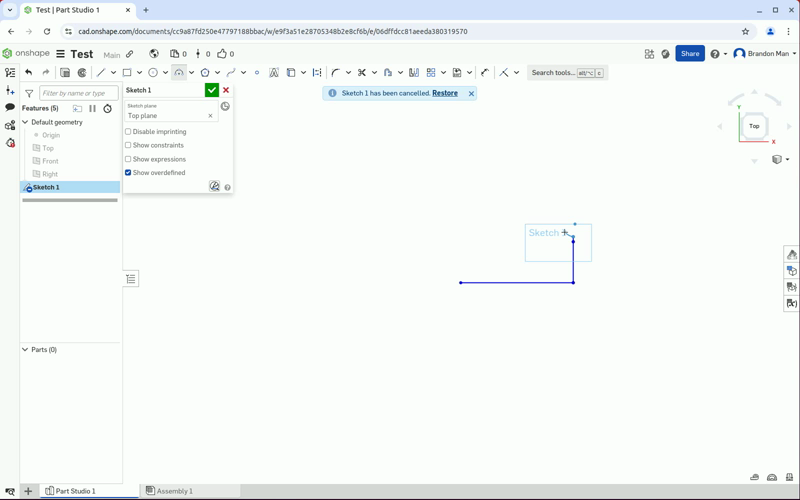
mouse_move(570, 231)
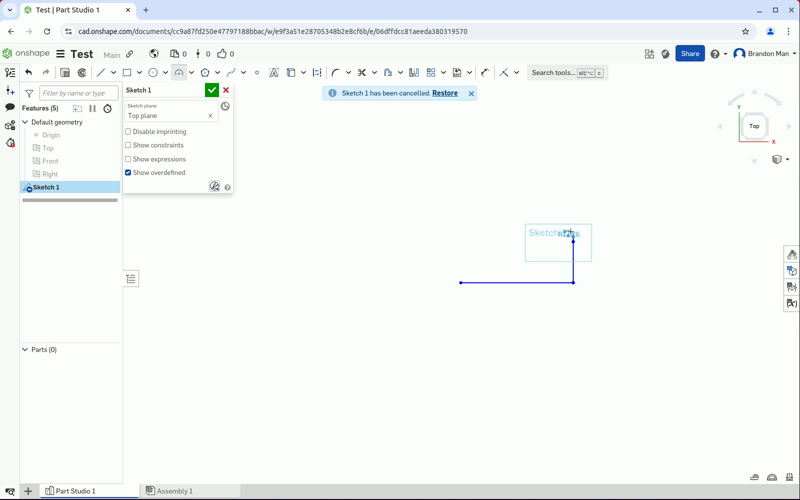
click(570, 231)
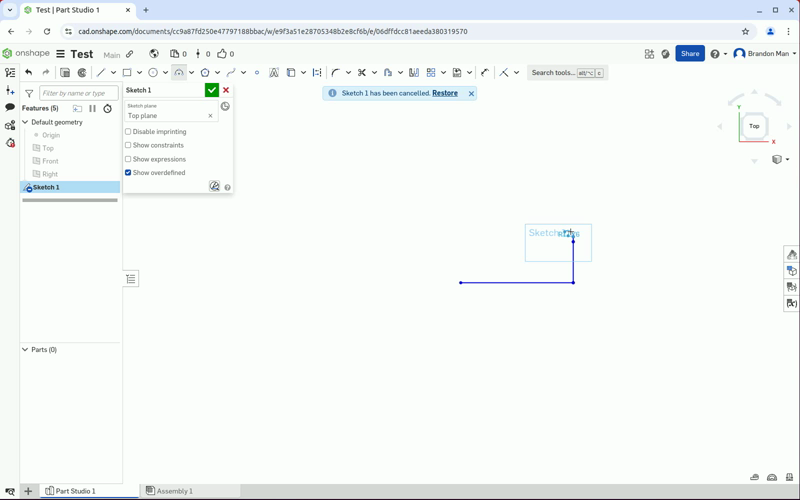
key_up(shift)
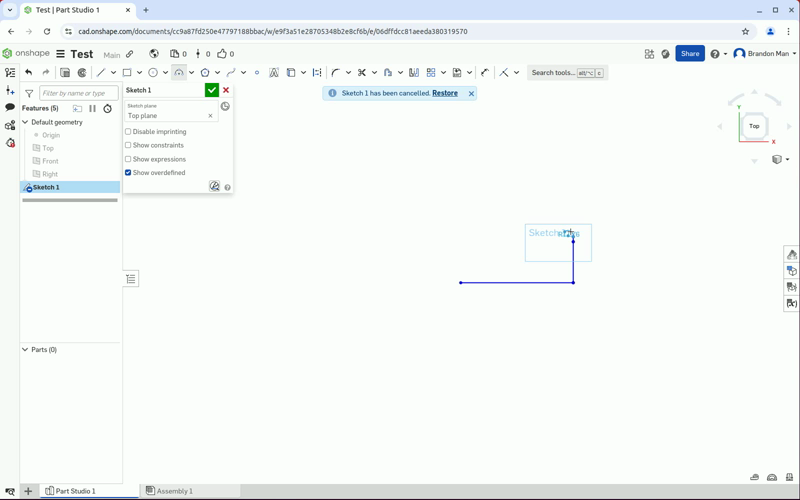
key(esc)
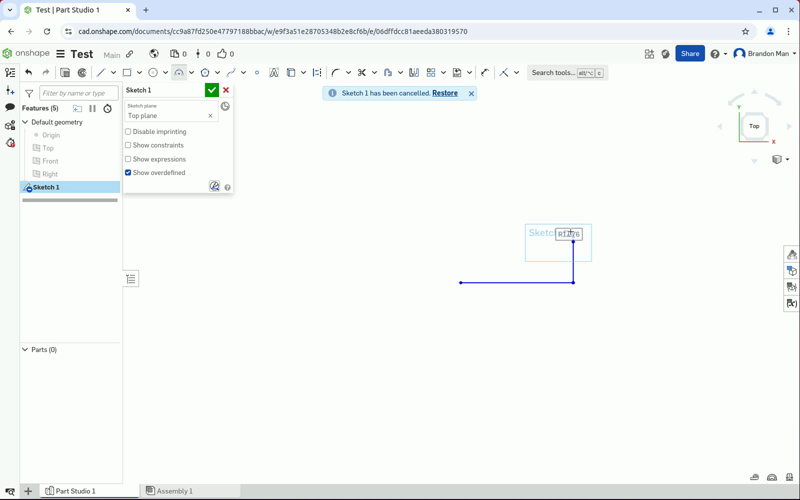
key(l)
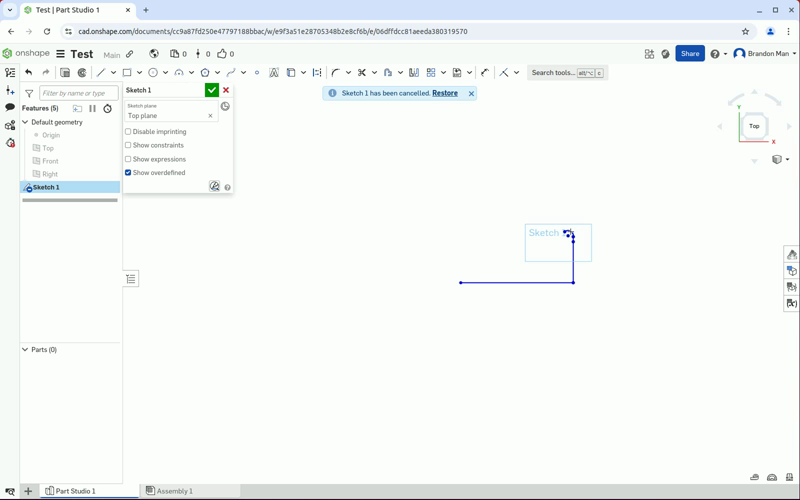
mouse_move(564, 231)
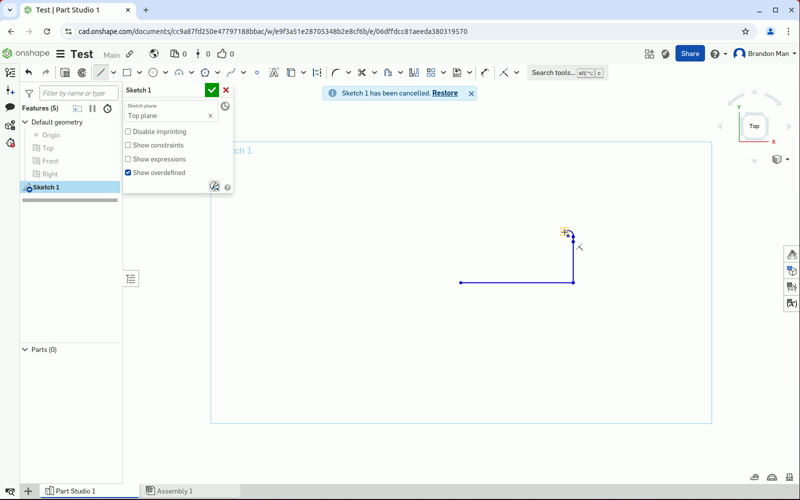
click(564, 231)
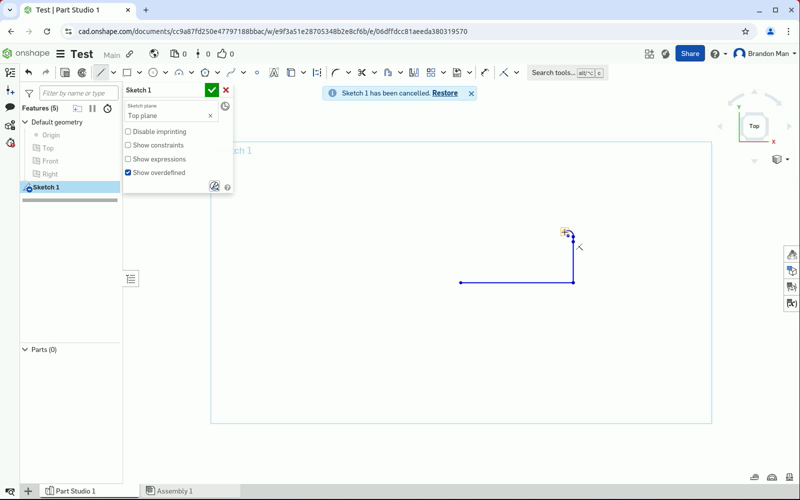
key_down(shift)
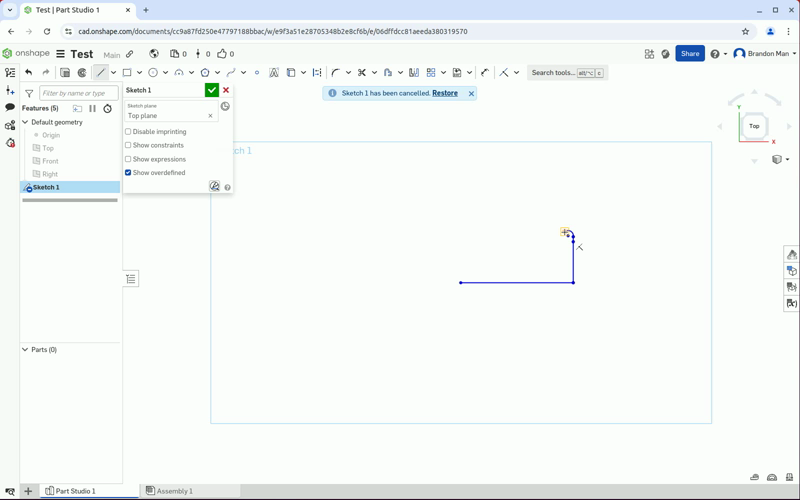
mouse_move(589, 231)
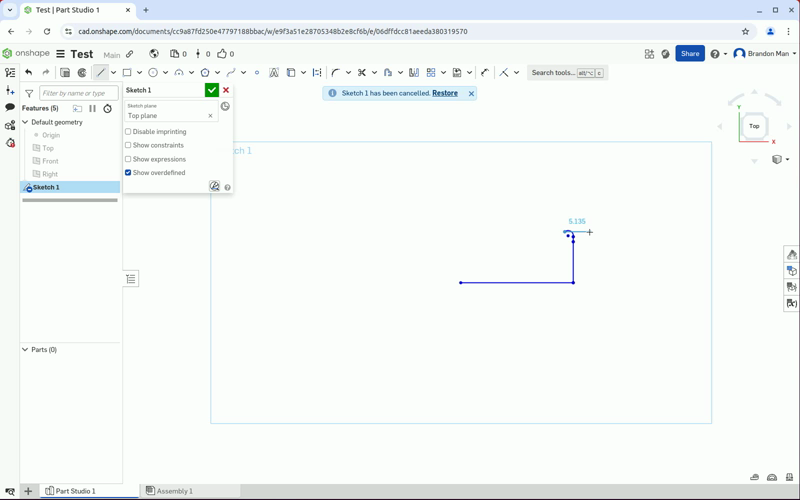
mouse_move(554, 239)
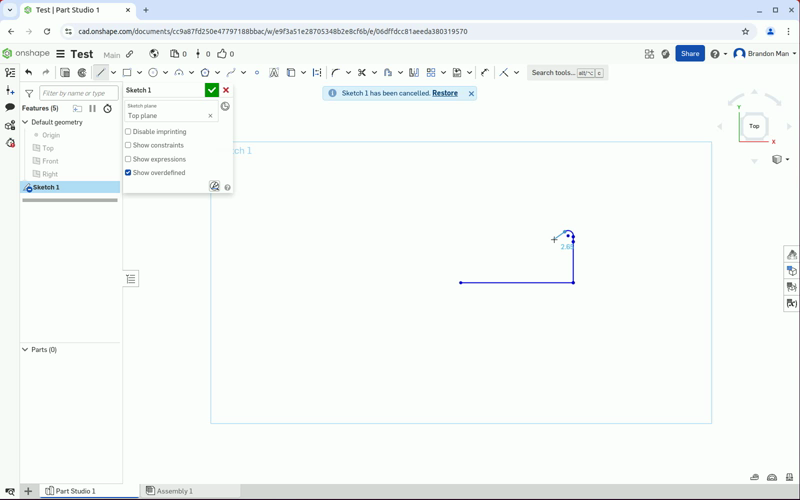
click(554, 239)
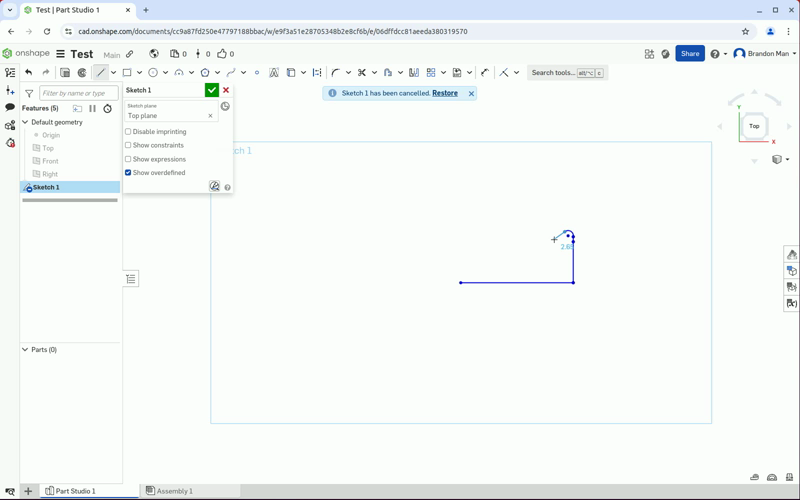
key_up(shift)
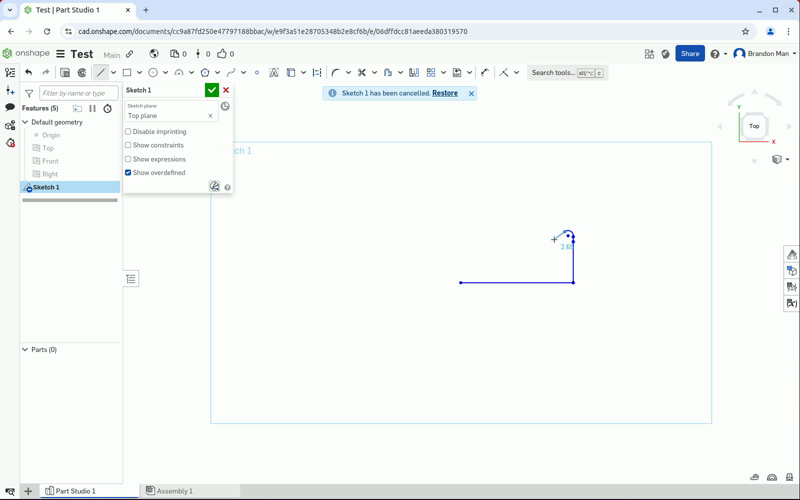
key(esc)
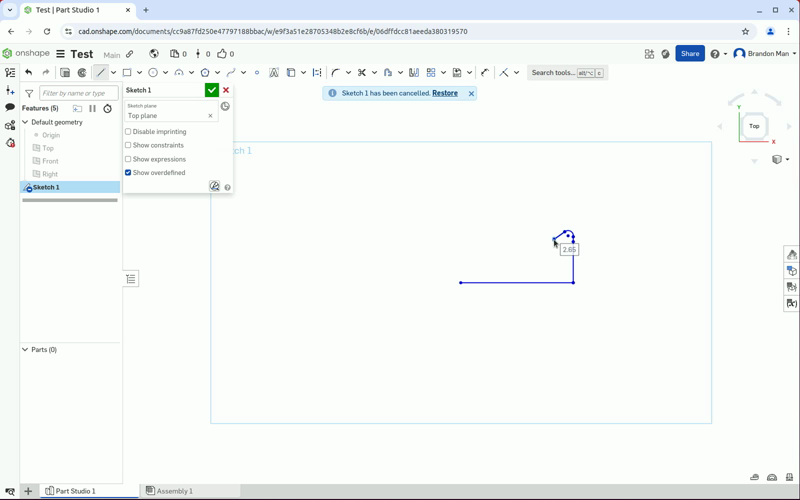
key(a)
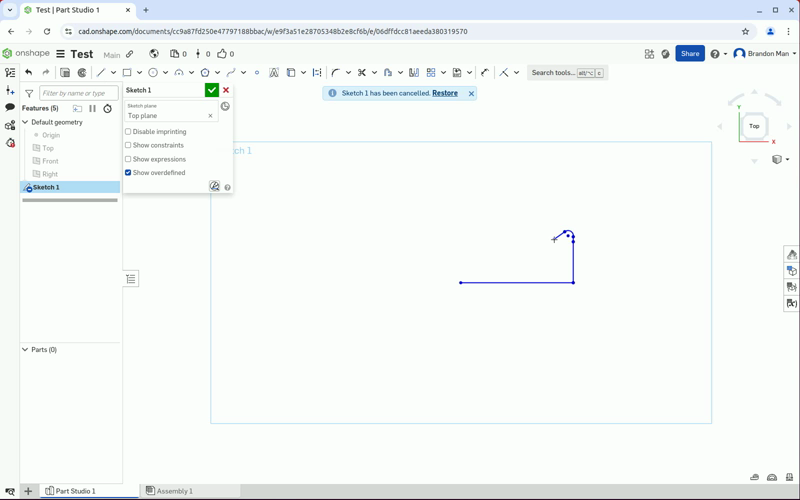
mouse_move(554, 239)
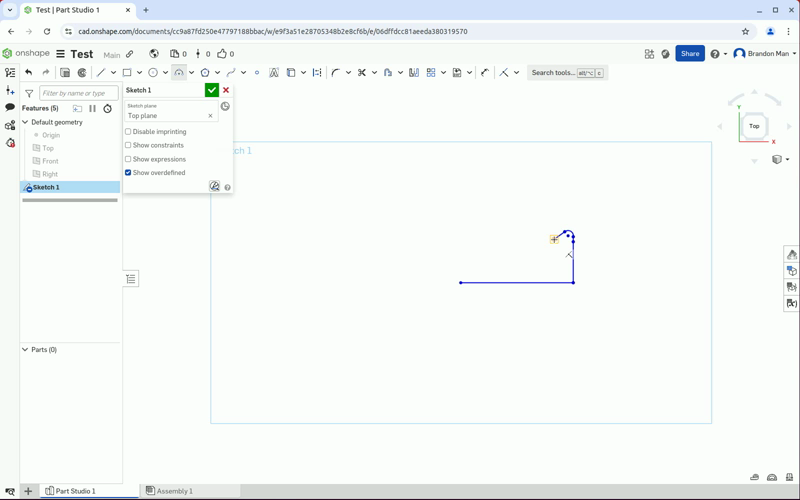
click(554, 239)
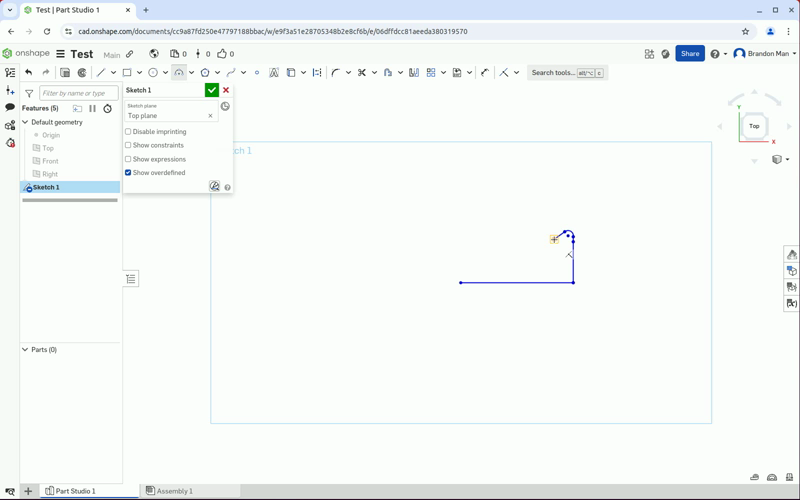
key_down(shift)
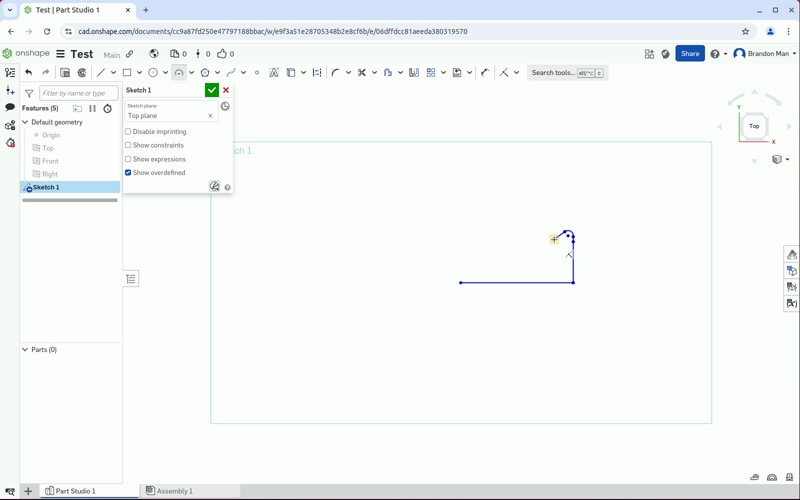
mouse_move(546, 241)
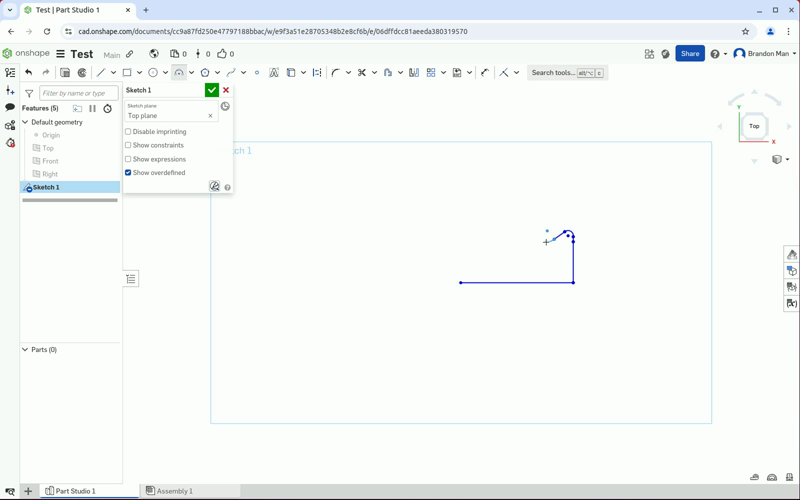
click(546, 241)
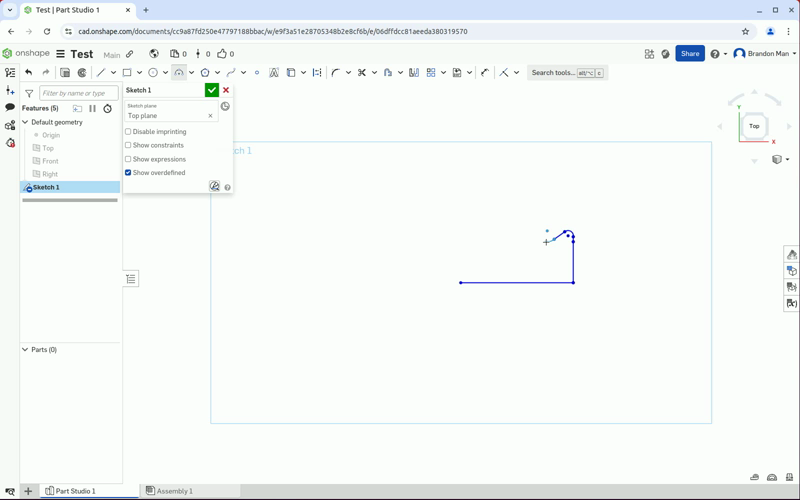
mouse_move(550, 240)
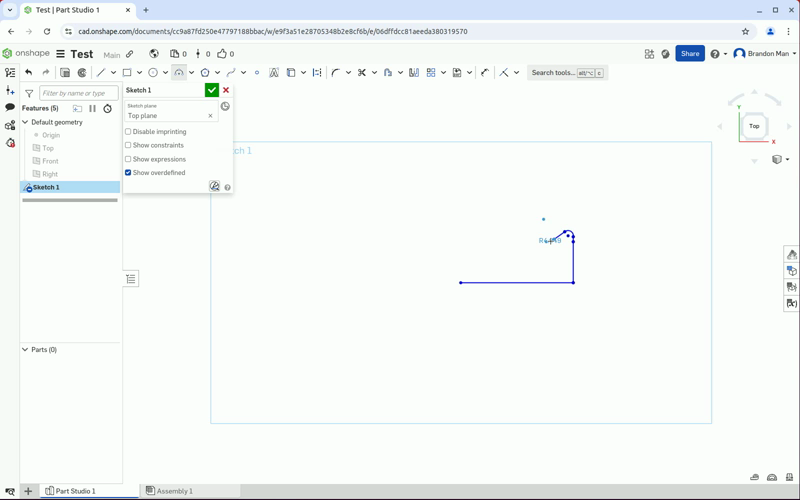
scroll(6)
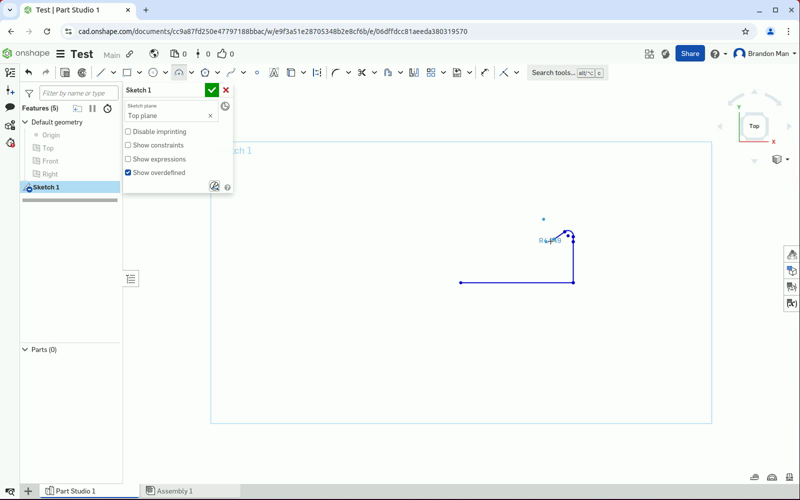
scroll(6)
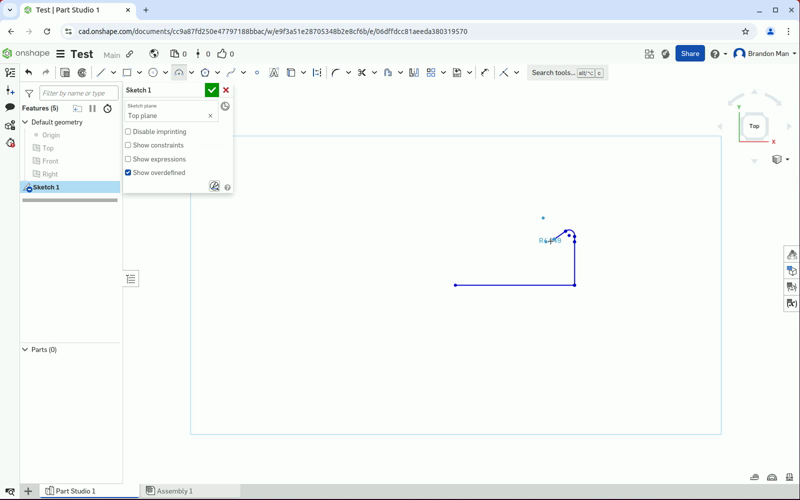
scroll(6)
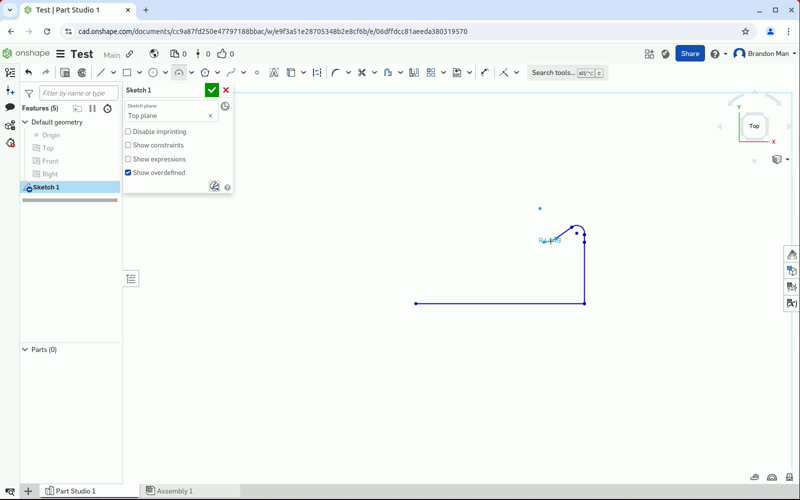
scroll(6)
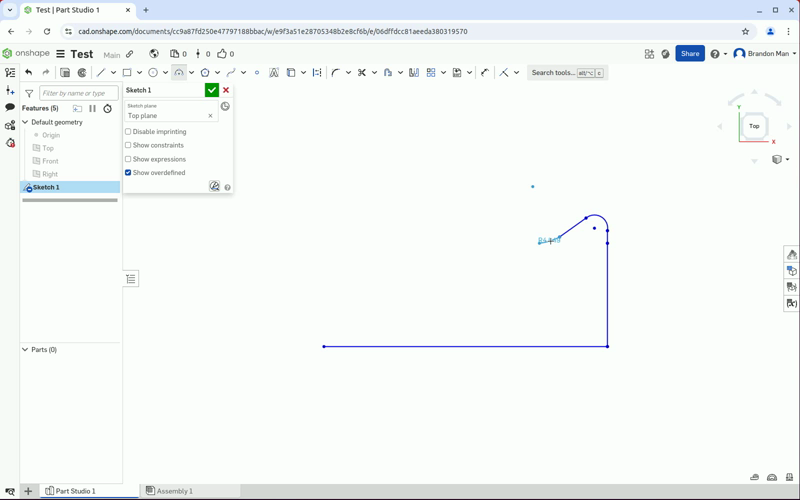
scroll(6)
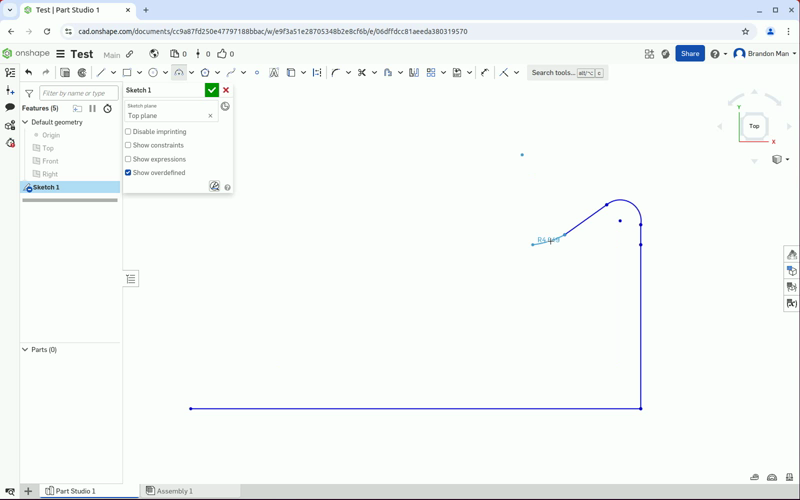
scroll(6)
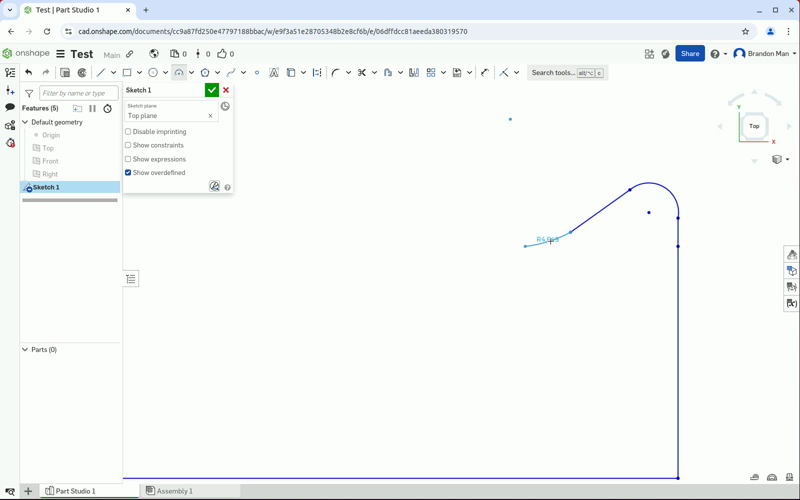
scroll(6)
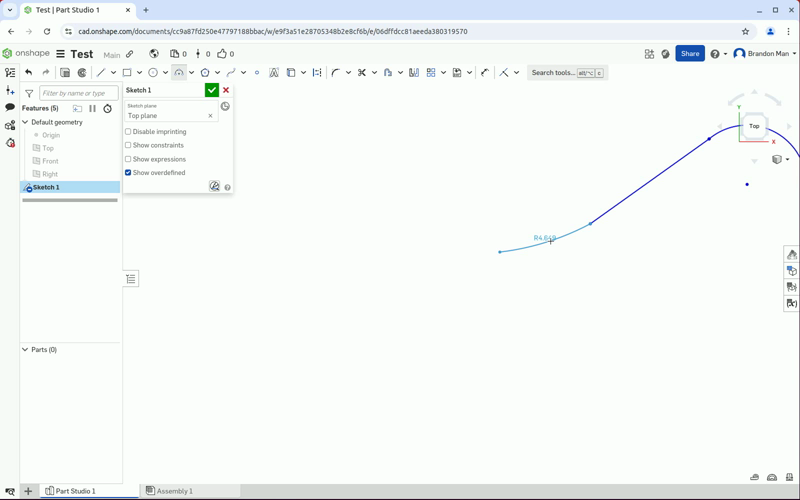
click(550, 240)
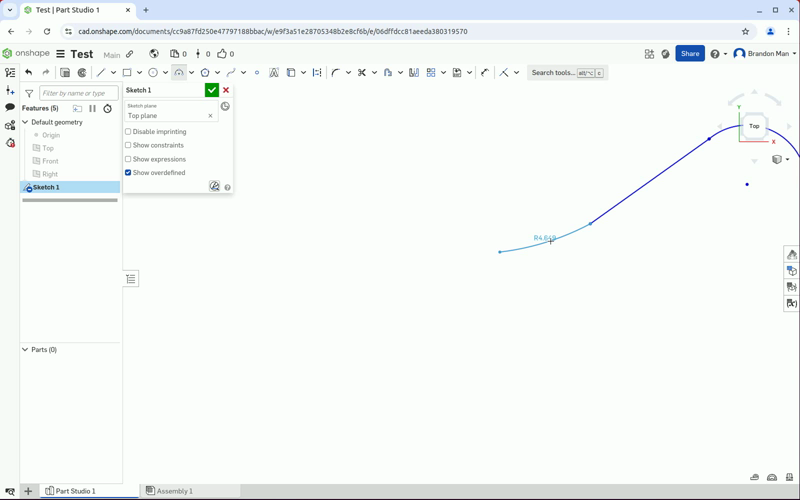
scroll(-6)
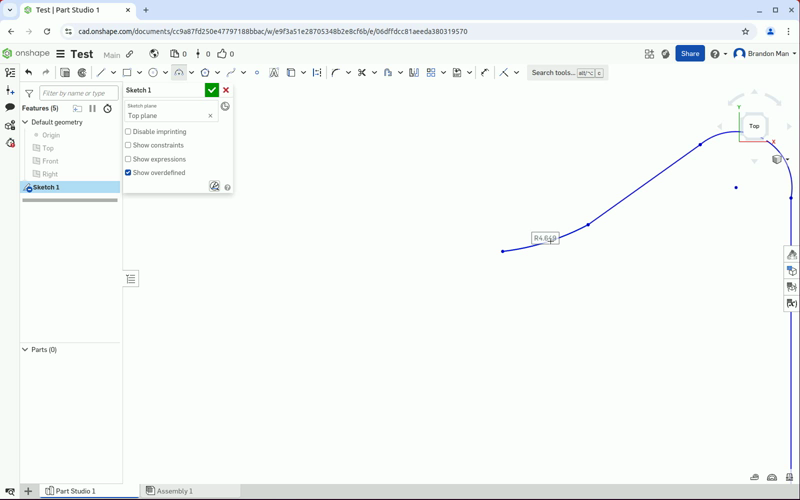
scroll(-6)
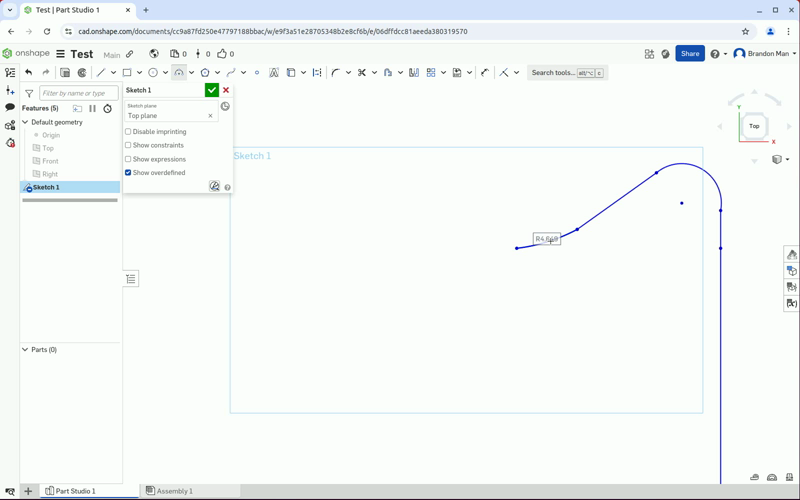
scroll(-6)
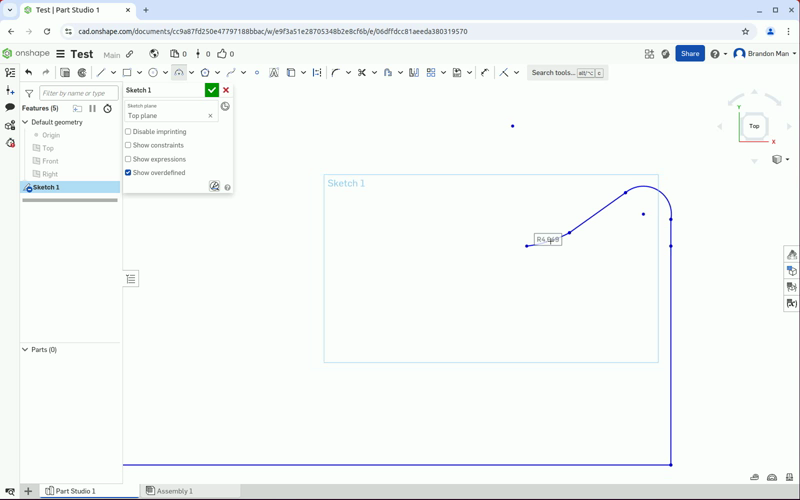
scroll(-6)
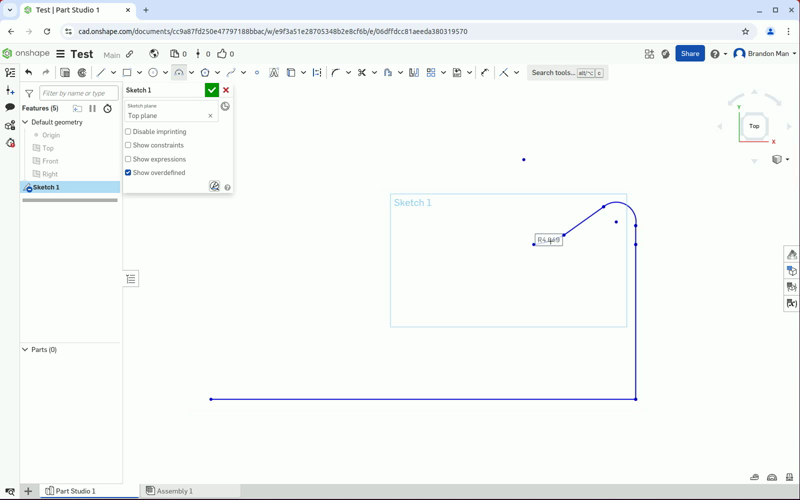
scroll(-6)
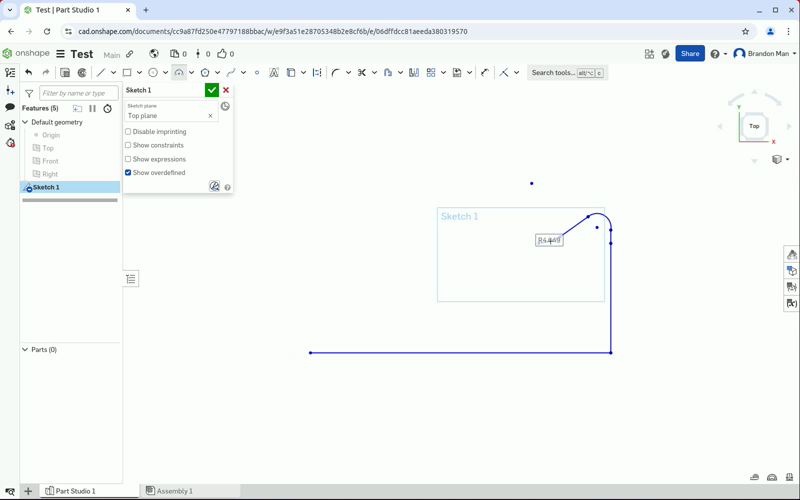
scroll(-6)
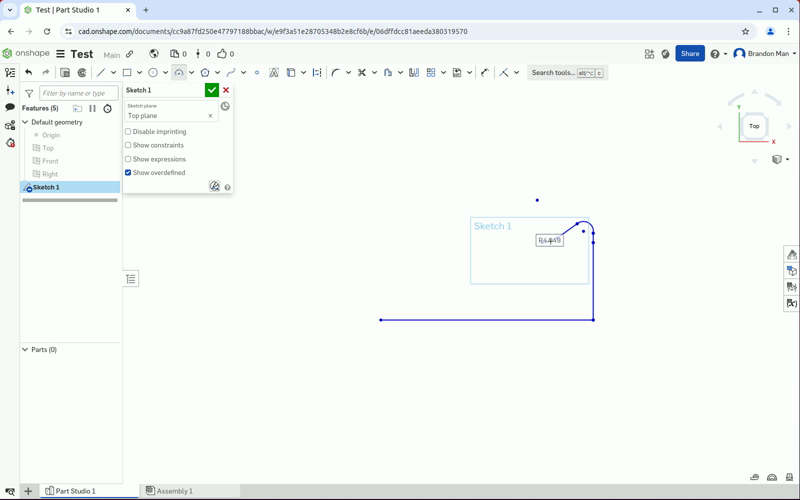
scroll(-6)
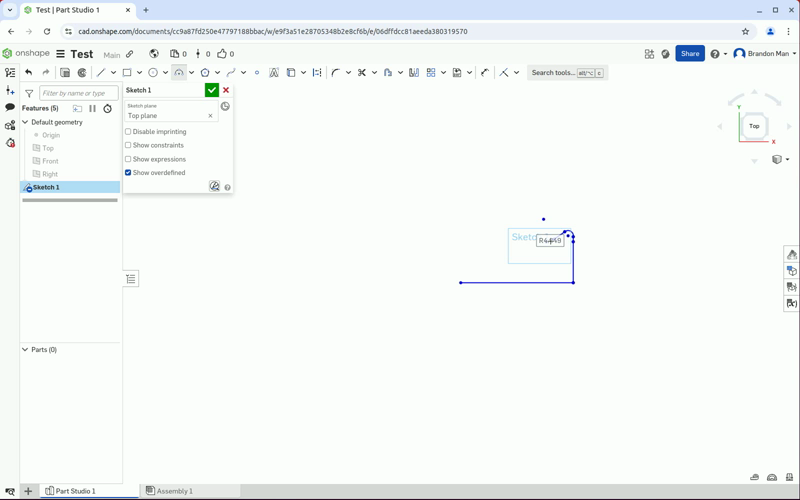
key_up(shift)
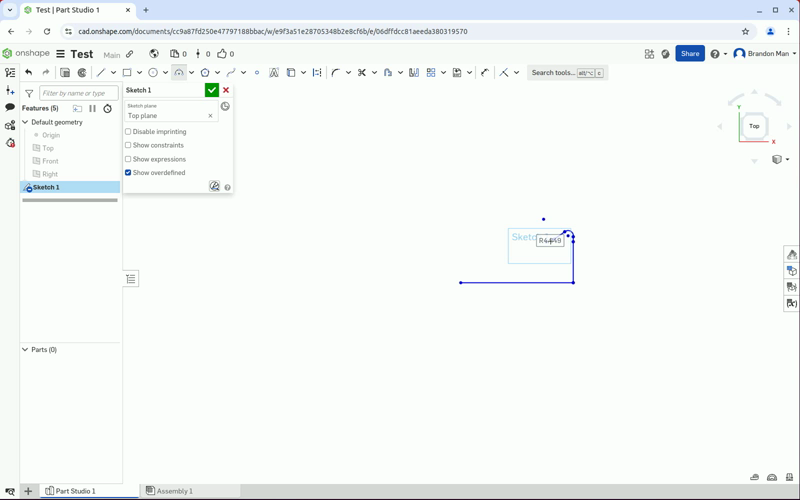
key(esc)
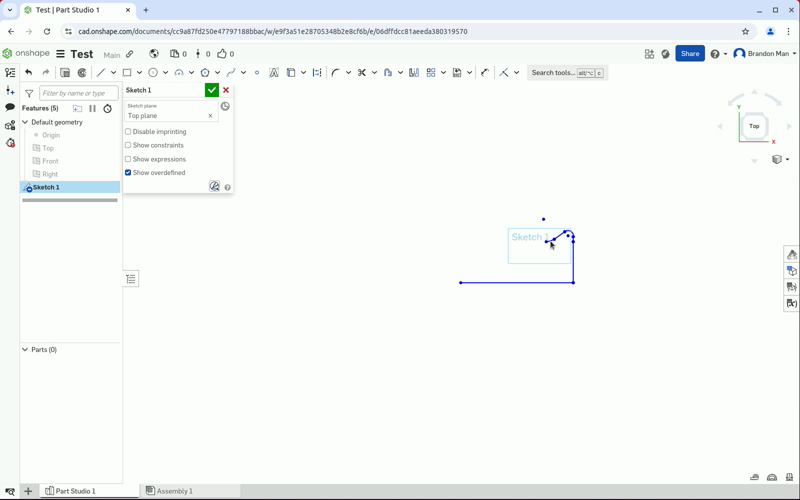
key(l)
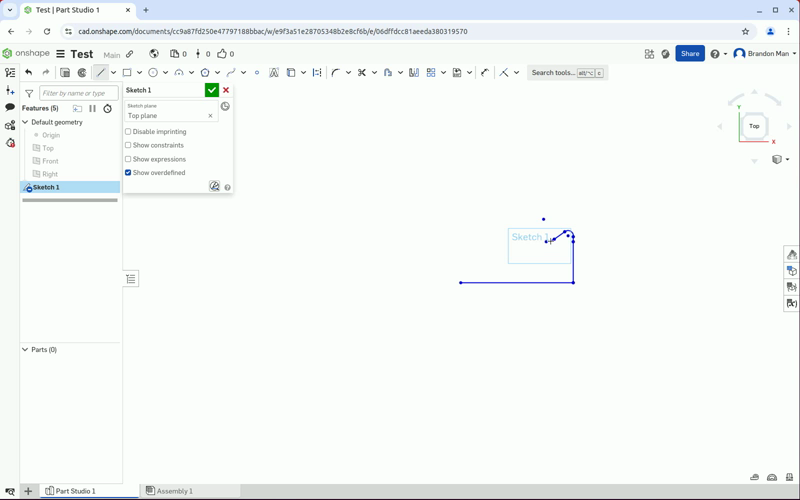
mouse_move(546, 241)
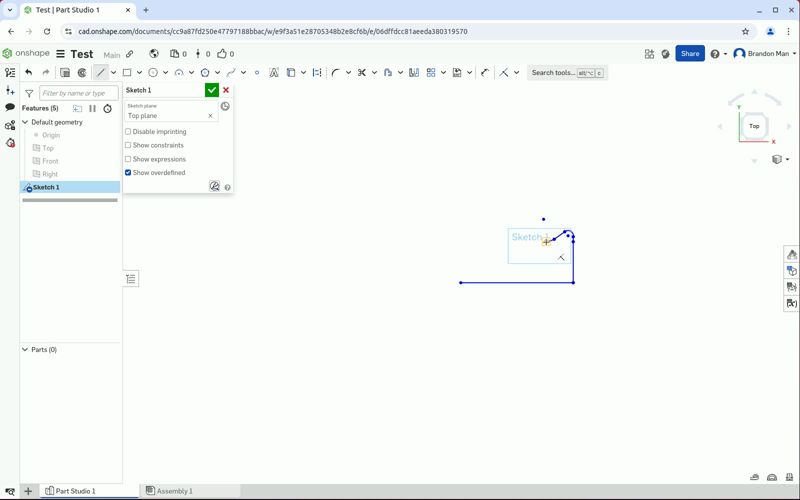
click(546, 241)
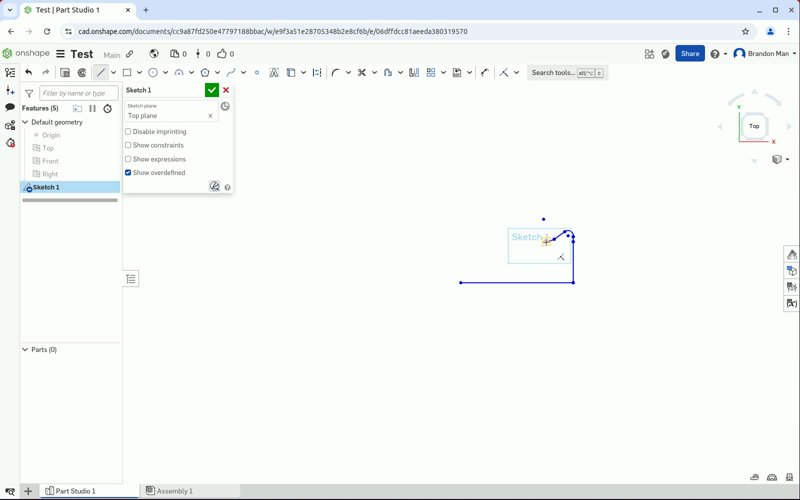
key_down(shift)
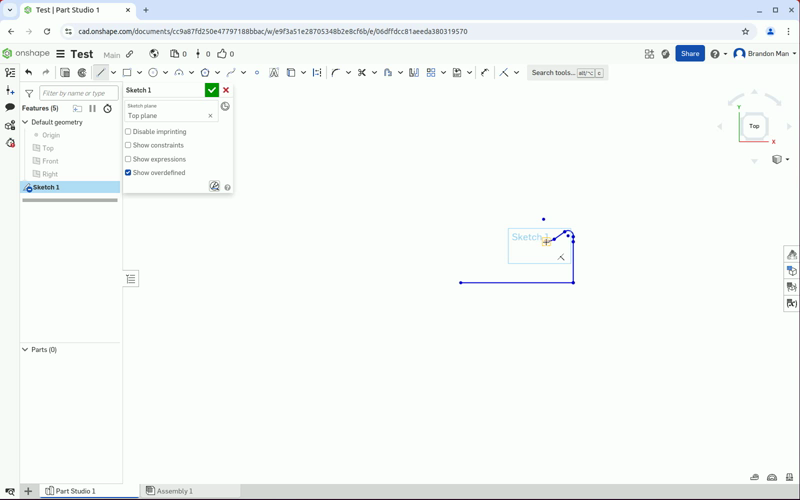
mouse_move(477, 241)
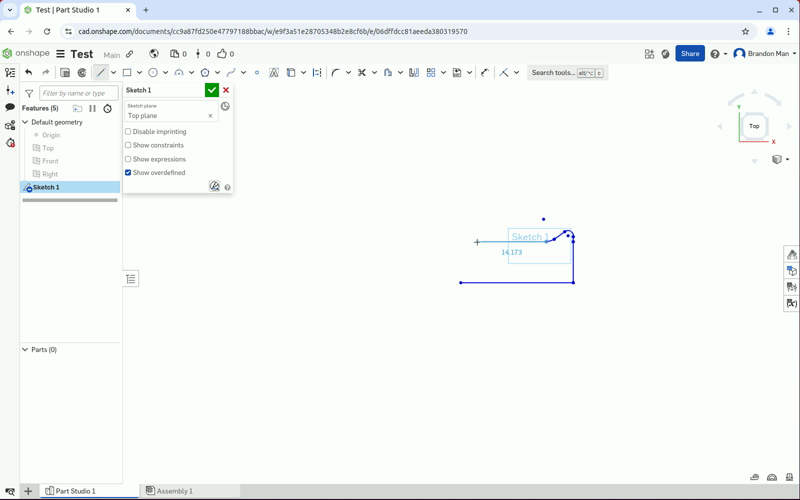
click(477, 241)
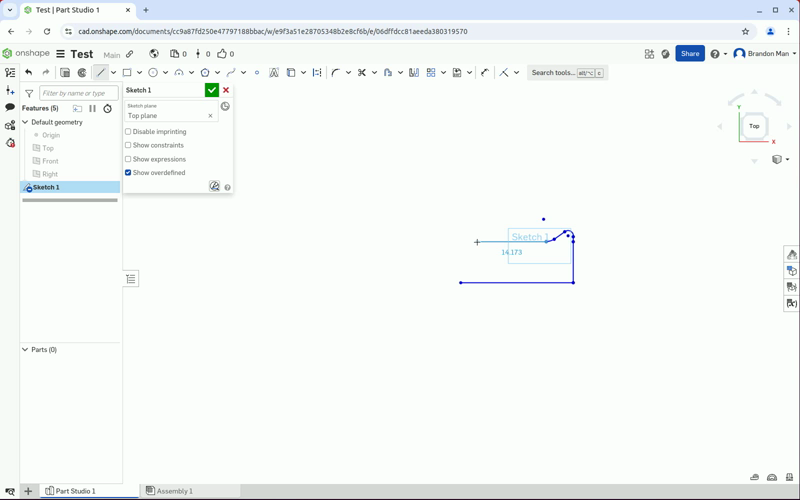
key_up(shift)
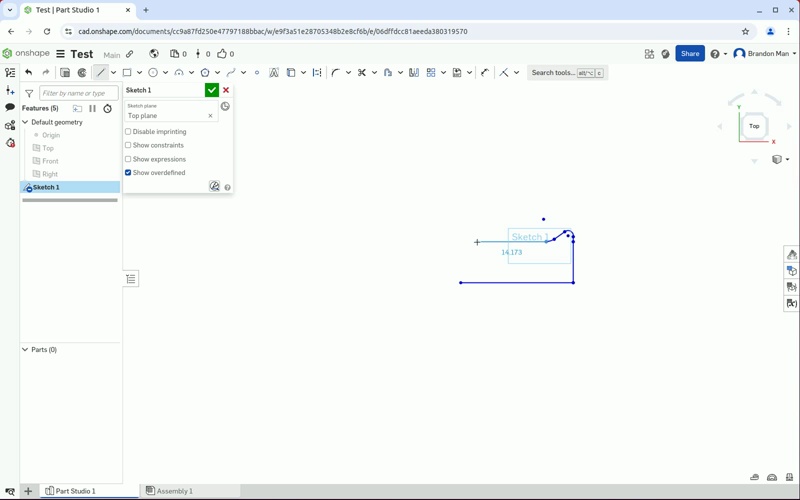
key(esc)
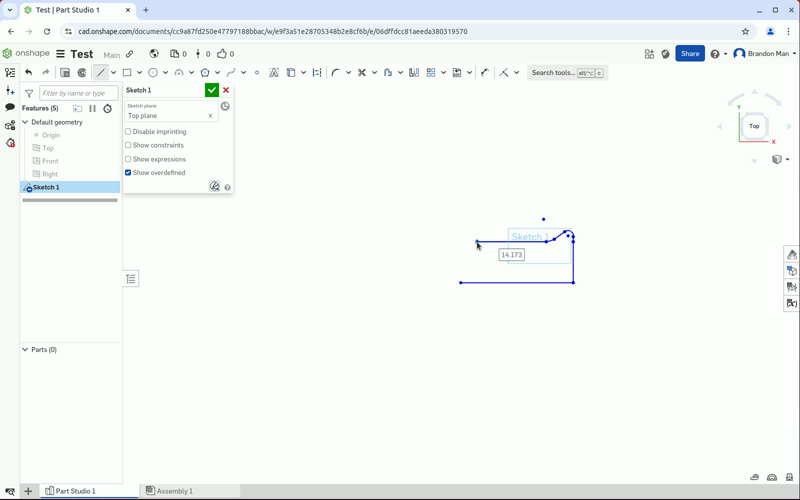
key(a)
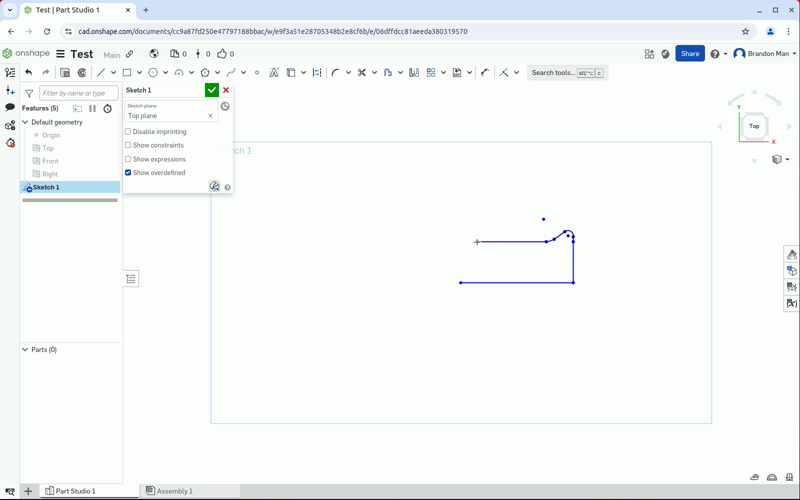
mouse_move(477, 241)
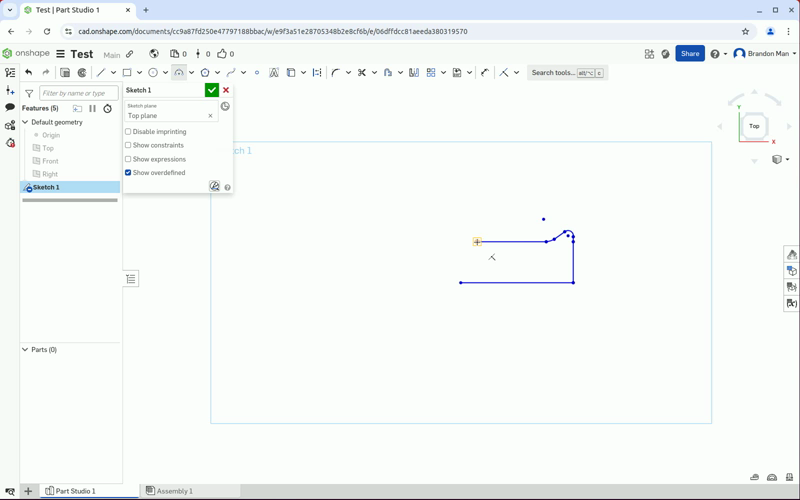
click(477, 241)
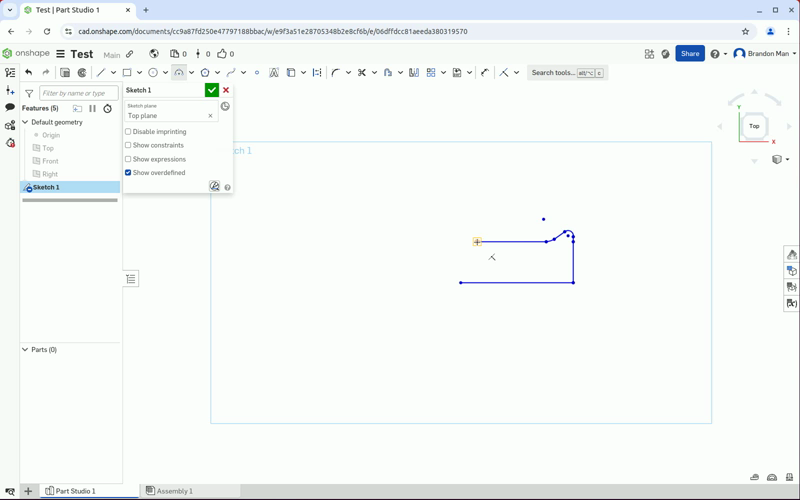
key_down(shift)
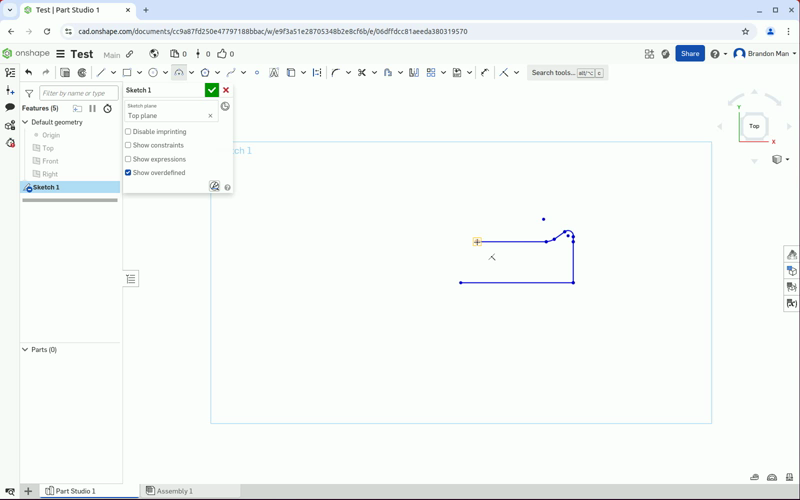
mouse_move(460, 250)
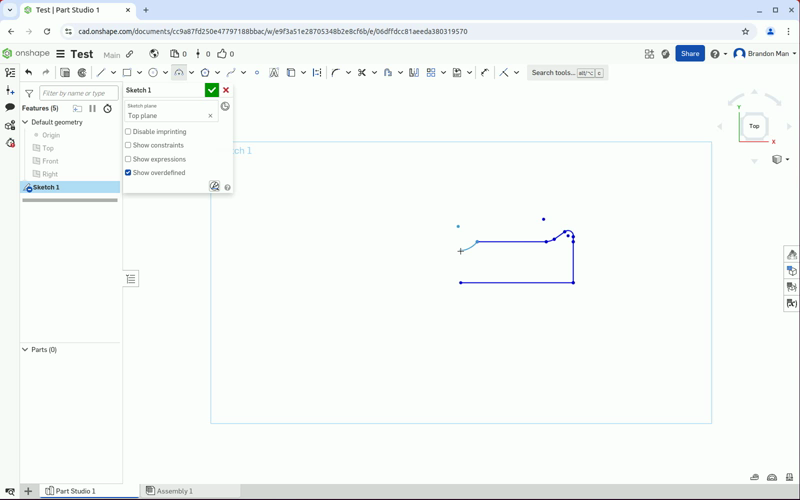
click(460, 250)
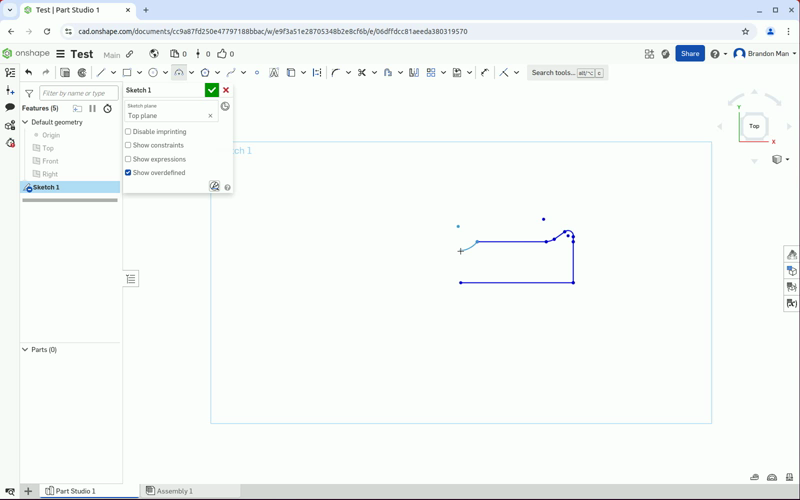
mouse_move(467, 243)
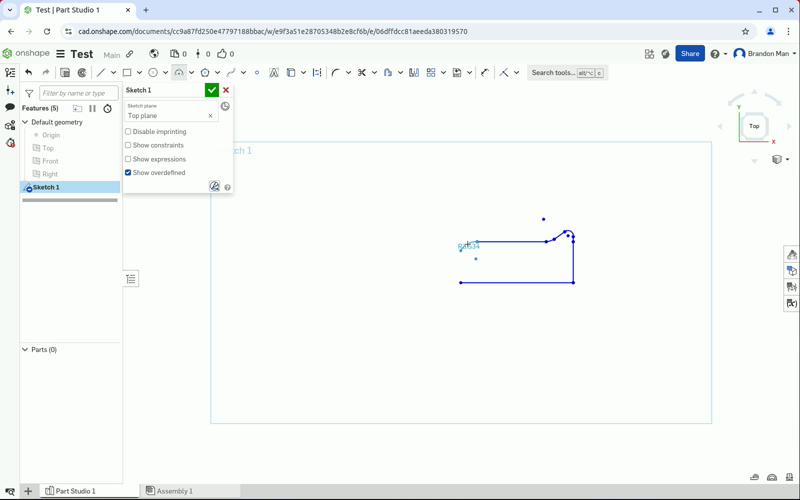
click(467, 243)
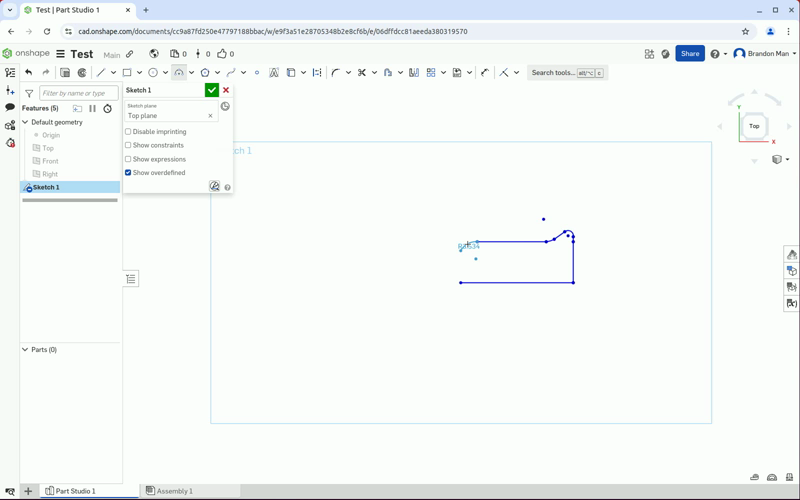
key_up(shift)
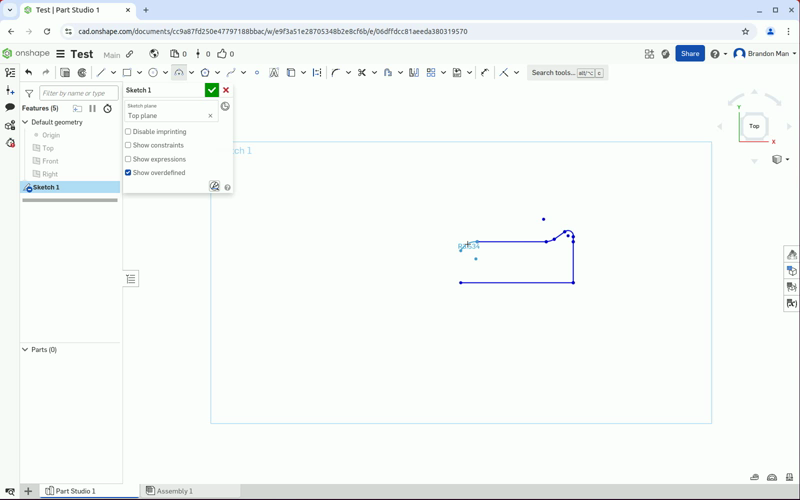
key(esc)
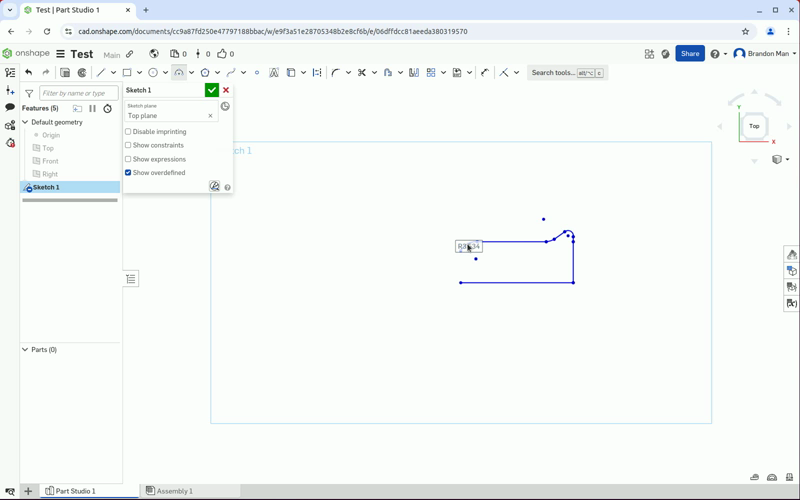
key(l)
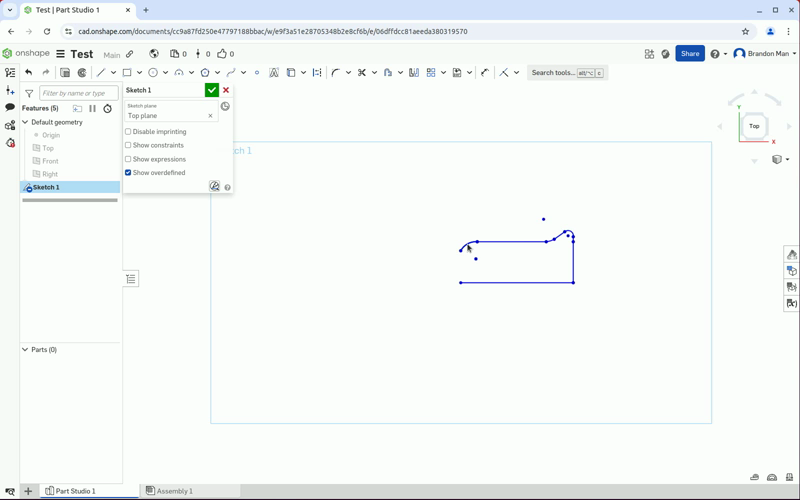
mouse_move(460, 250)
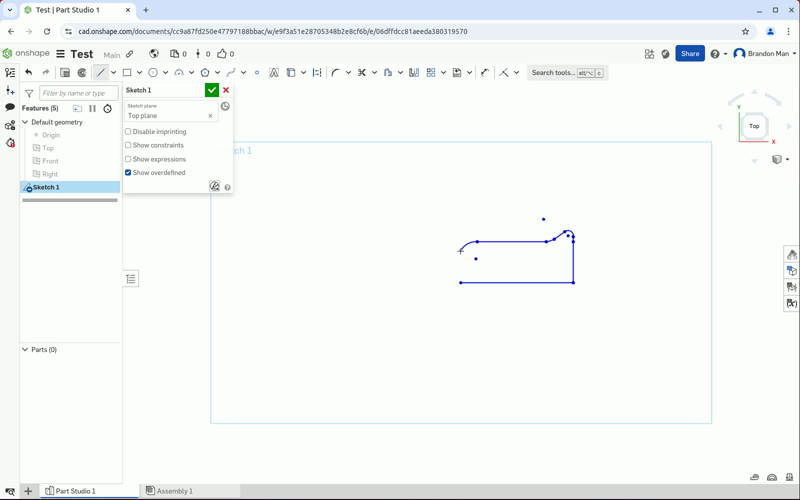
click(460, 250)
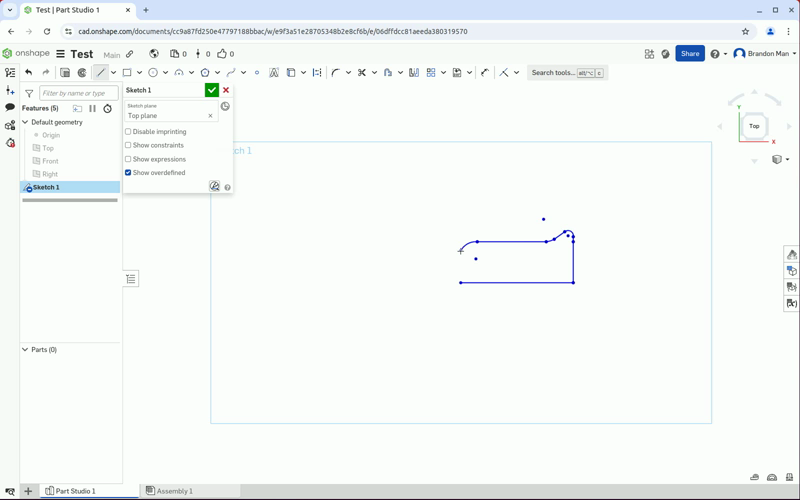
mouse_move(490, 250)
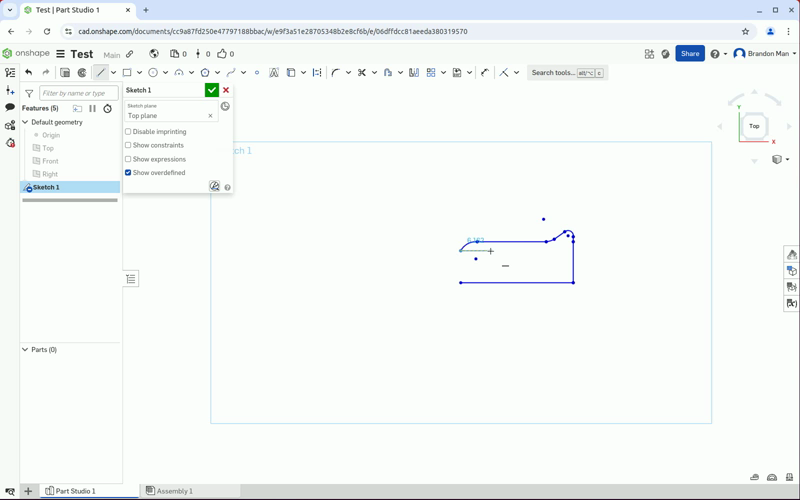
key_down(shift)
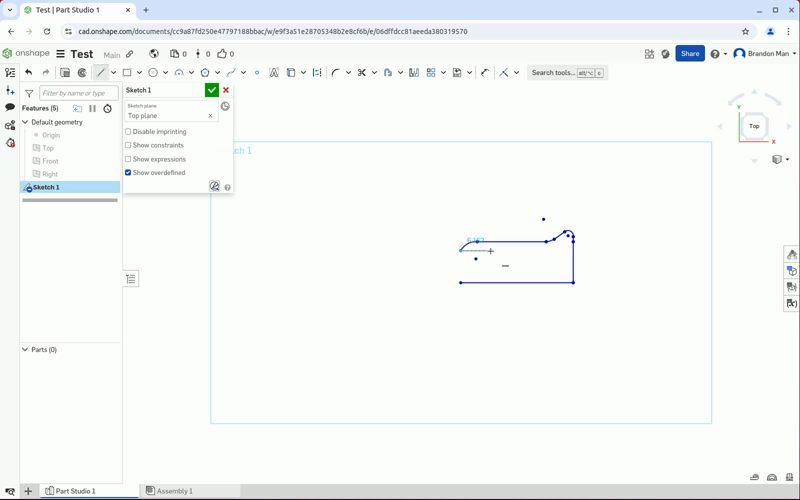
mouse_move(460, 282)
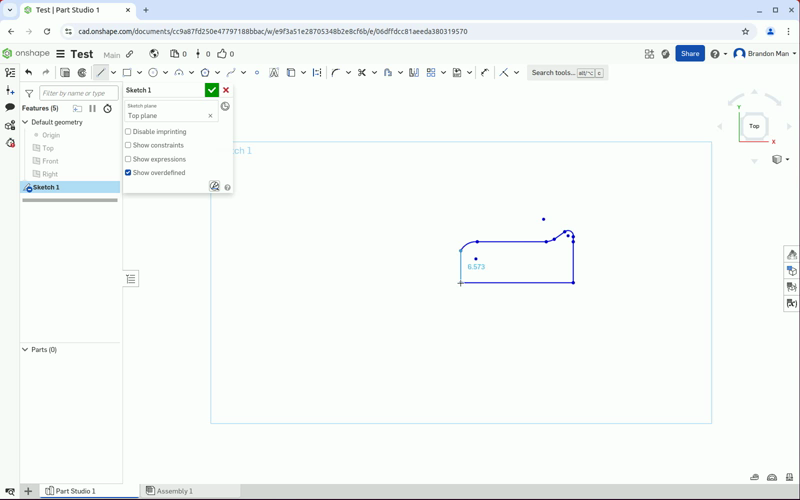
key_up(shift)
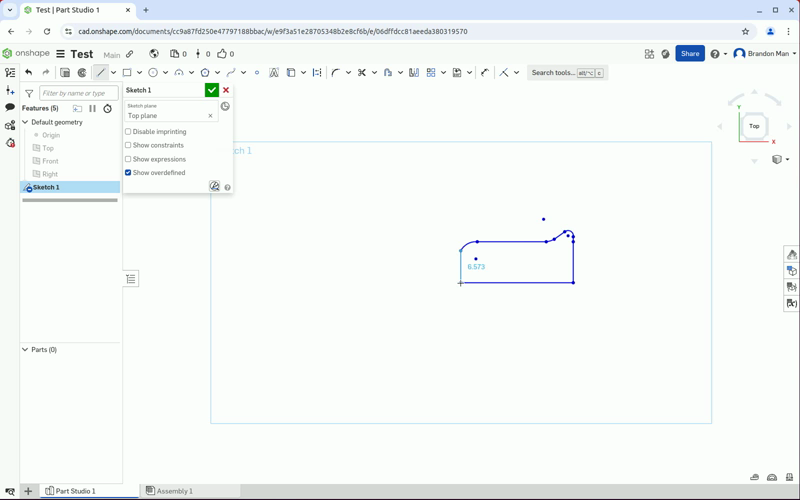
click(460, 282)
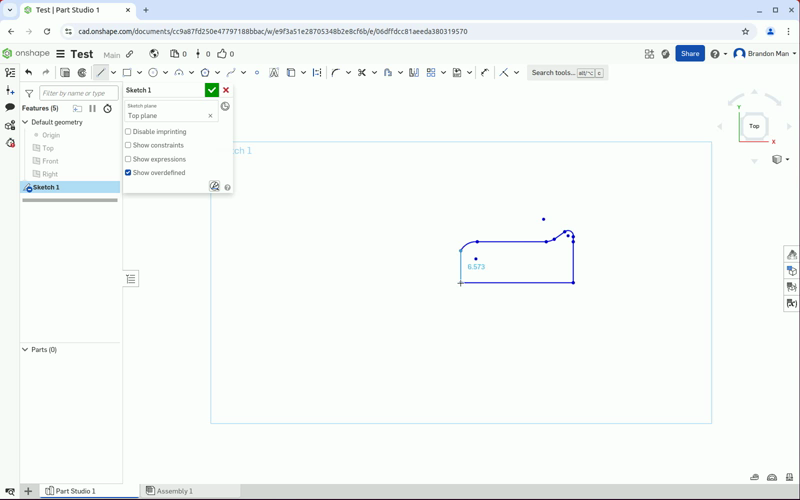
key(esc)
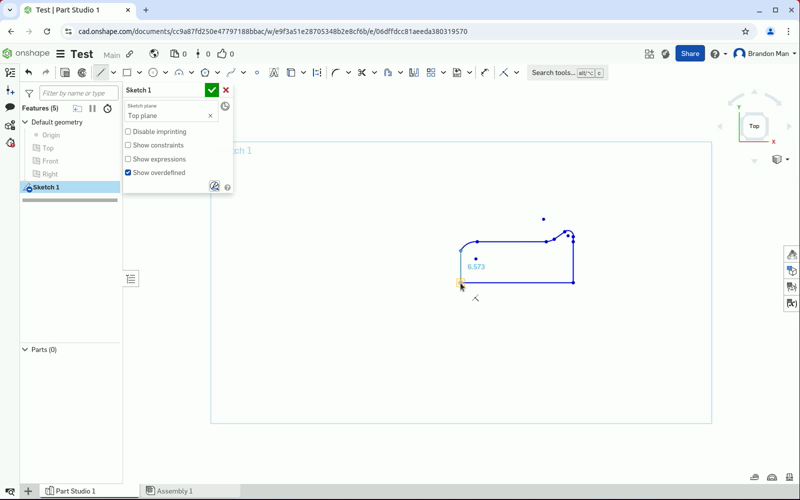
key(c)
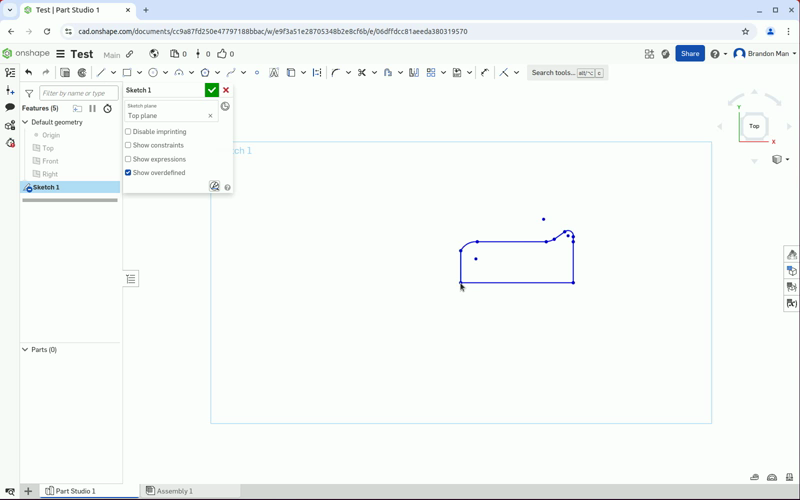
key_down(shift)
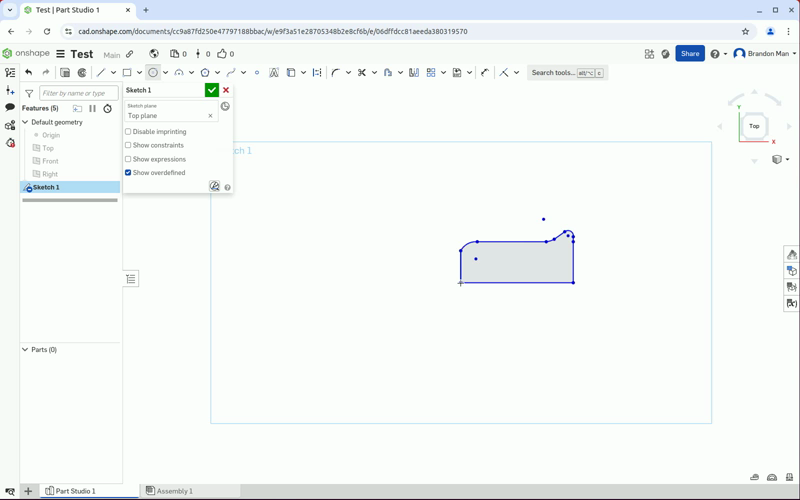
mouse_move(477, 260)
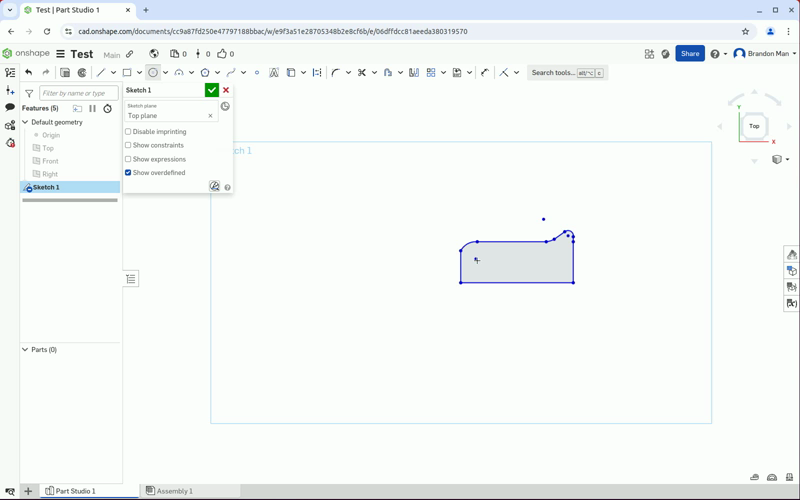
click(477, 260)
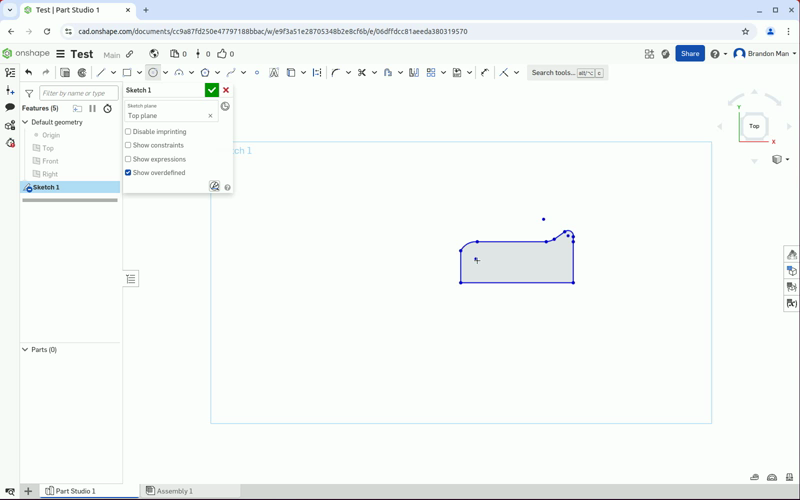
key_up(shift)
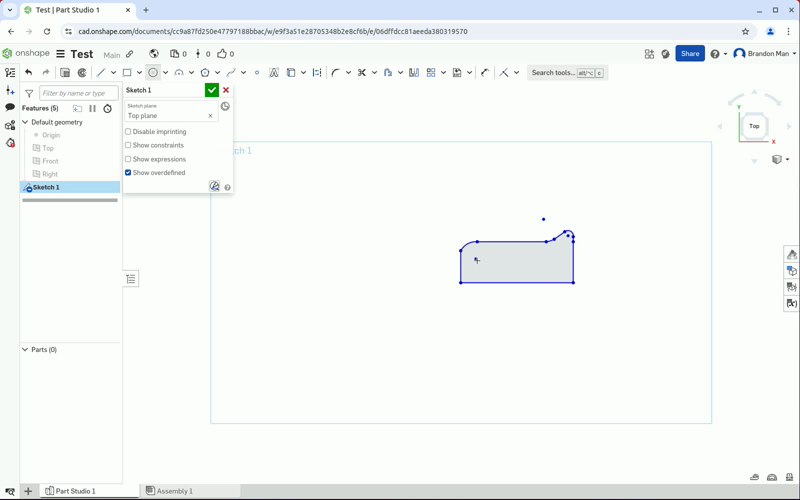
mouse_move(485, 260)
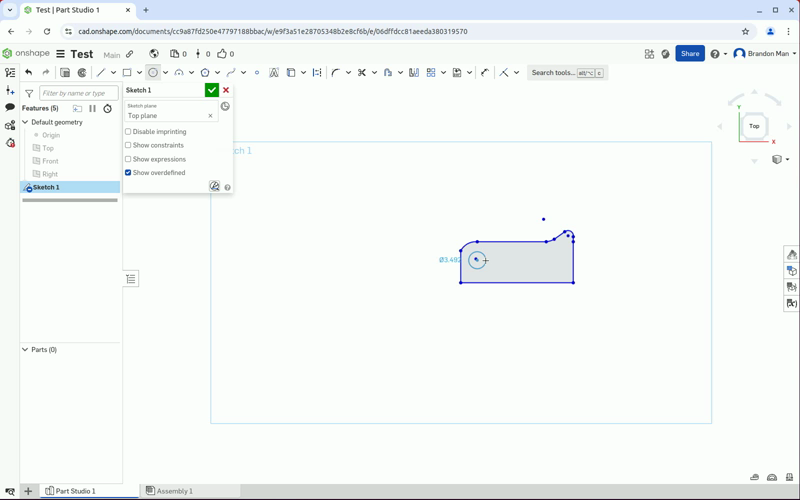
click(485, 260)
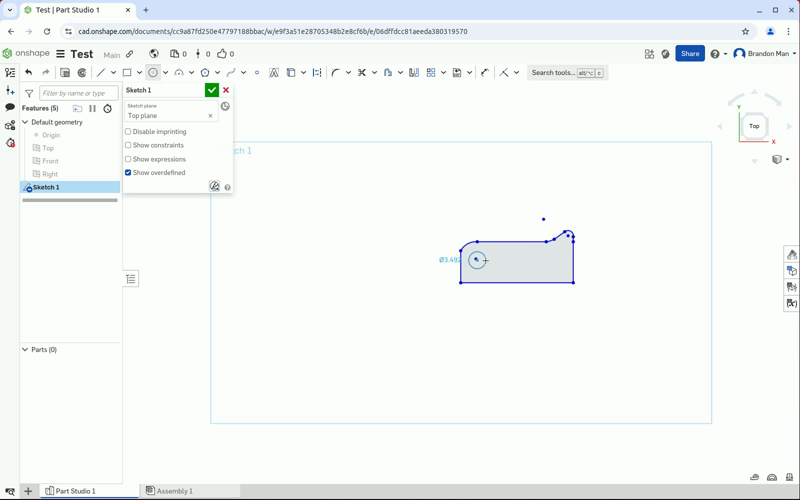
key(esc)
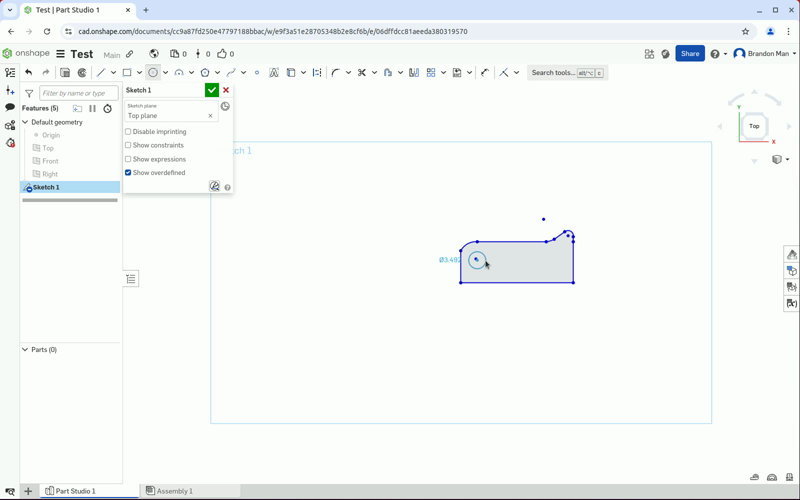
mouse_move(556, 242)
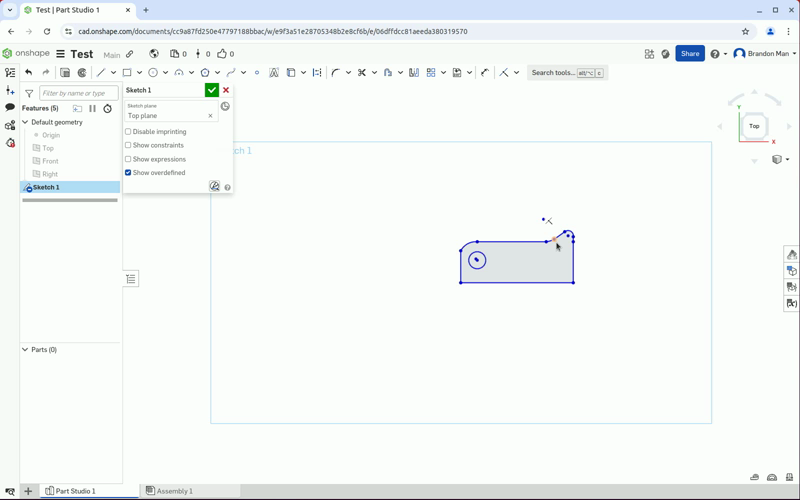
click(556, 242)
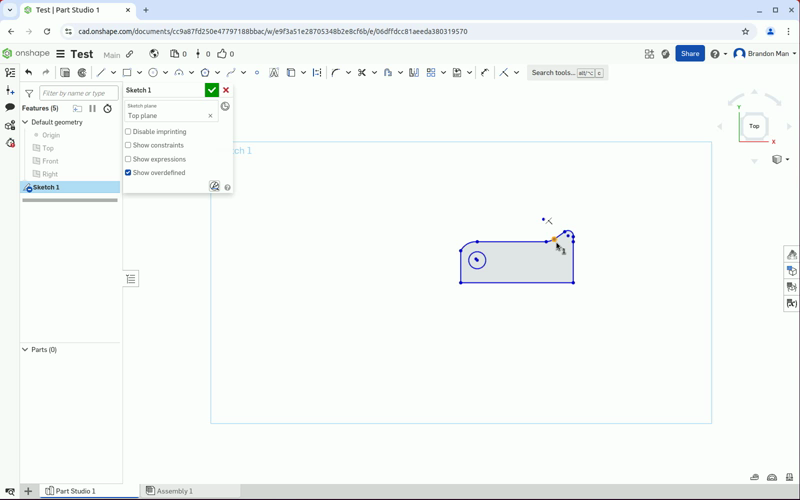
mouse_move(73, 352)
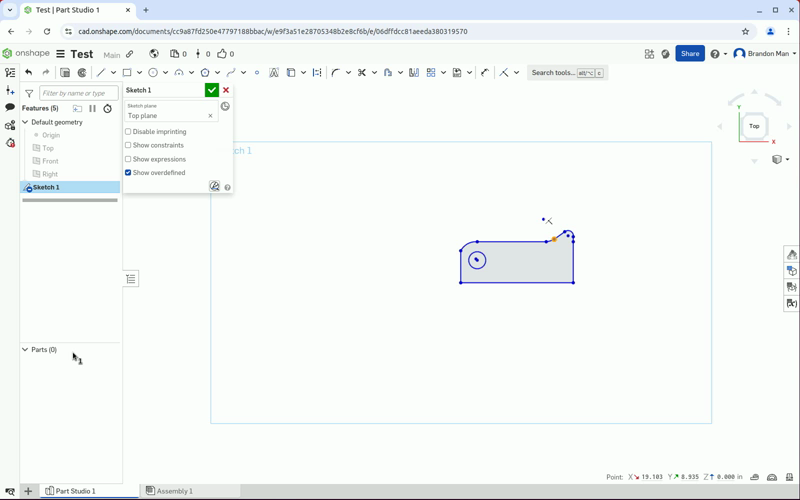
key(shift+y)
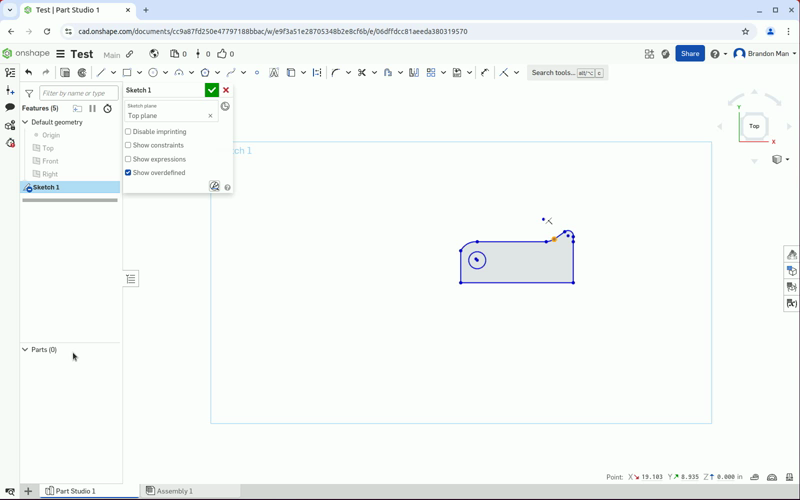
key(shift+e)
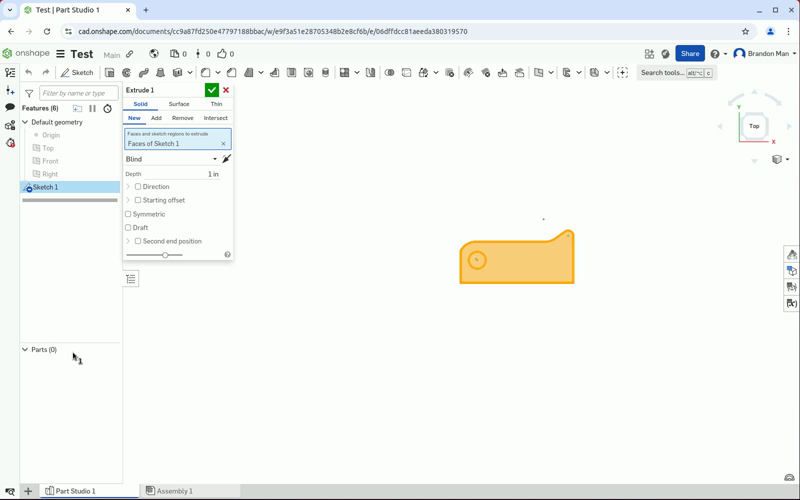
mouse_move(143, 106)
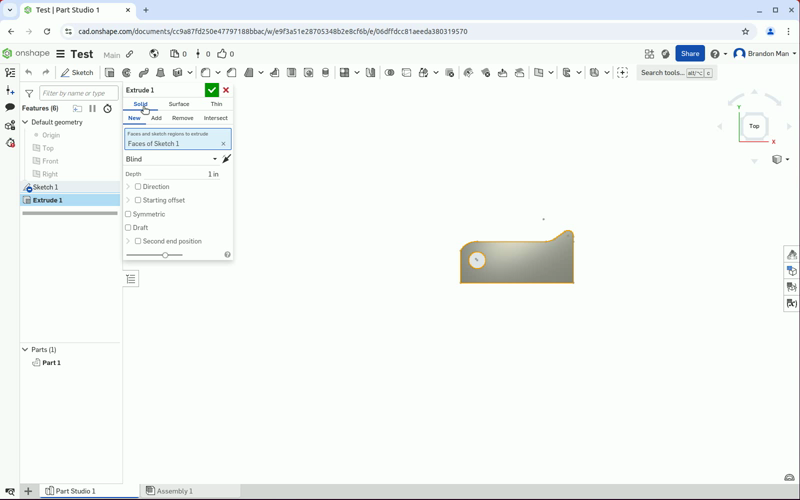
click(143, 106)
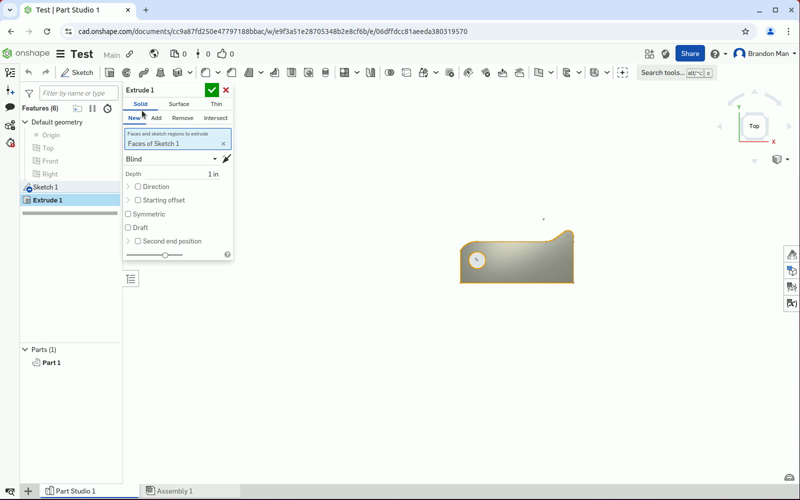
mouse_move(137, 120)
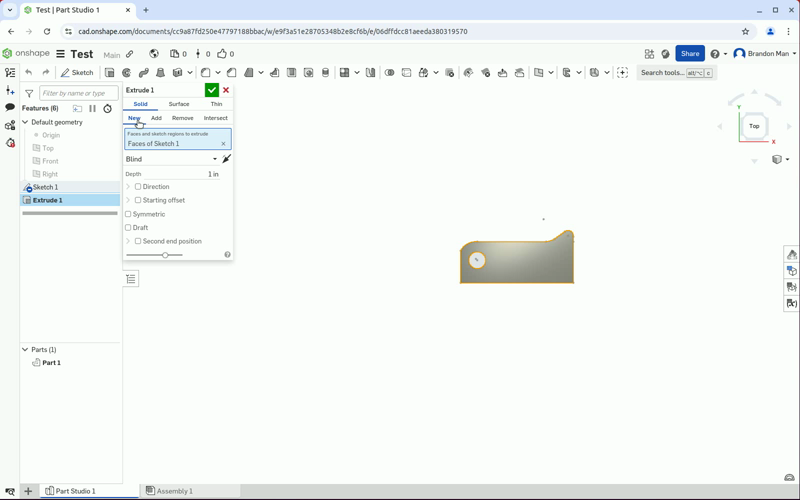
click(137, 120)
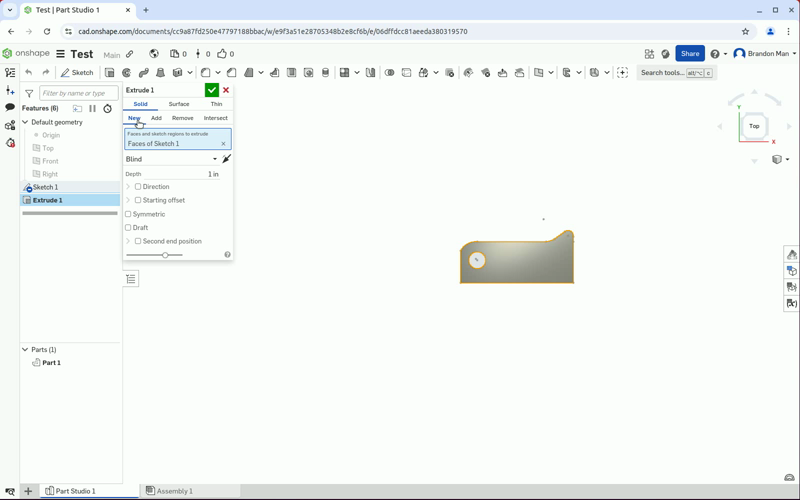
key(tab, 4)
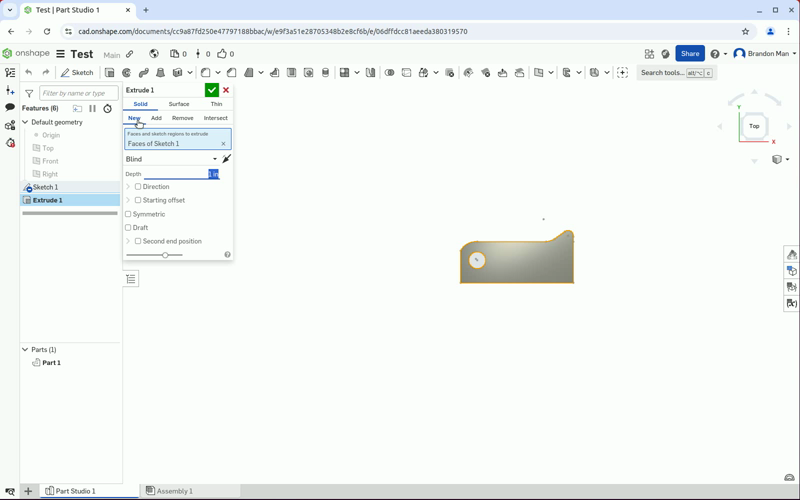
text(6.74)
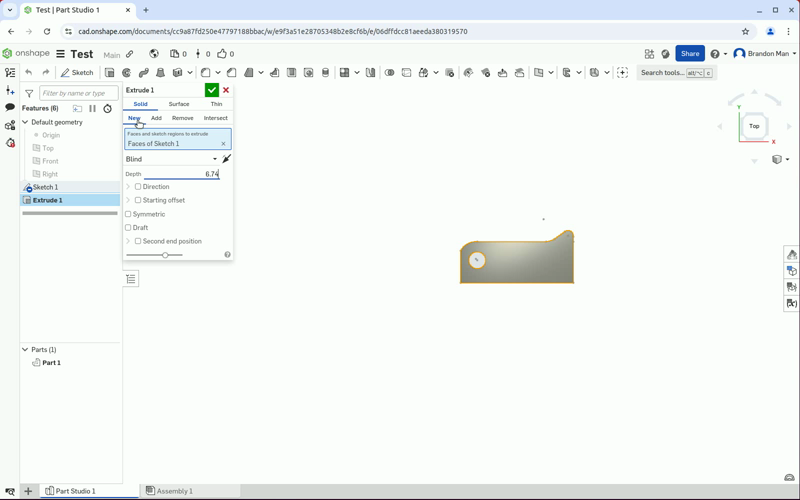
key(enter)
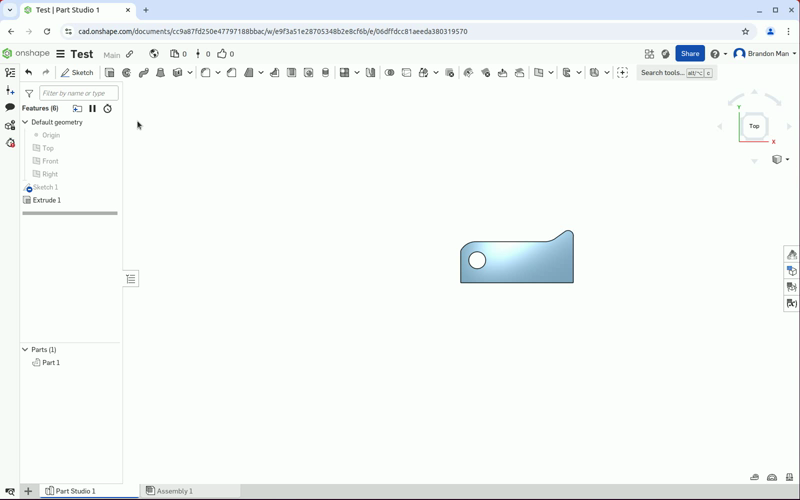
key(shift+h)
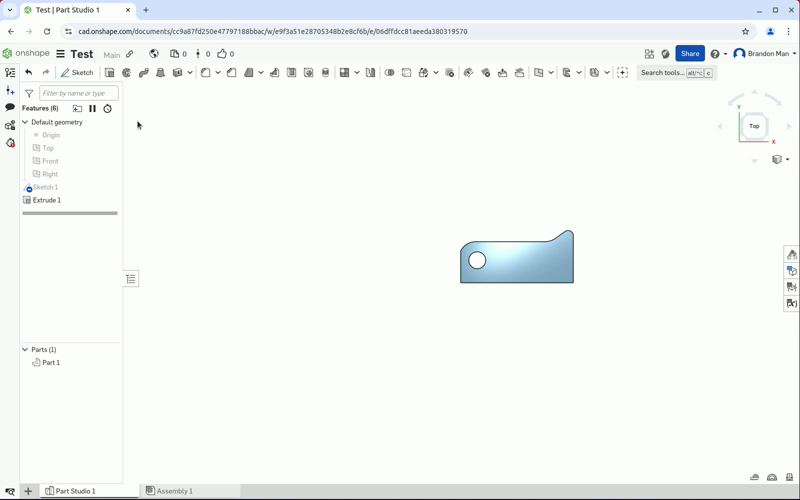
key(shift+h)
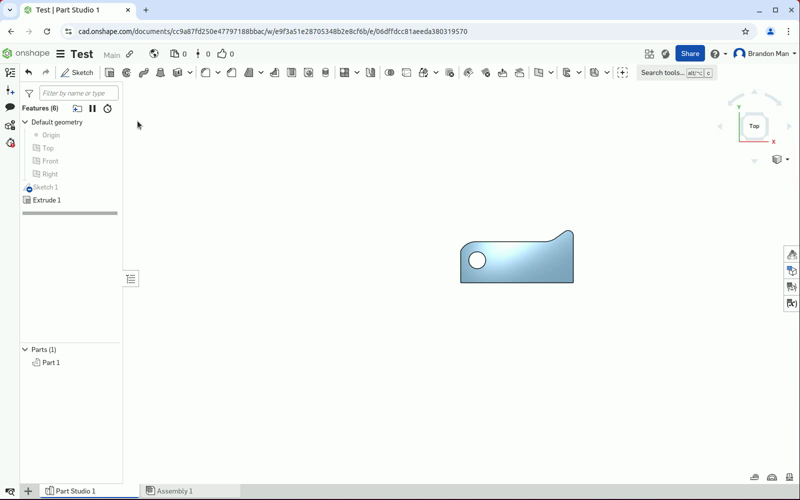
mouse_move(73, 189)
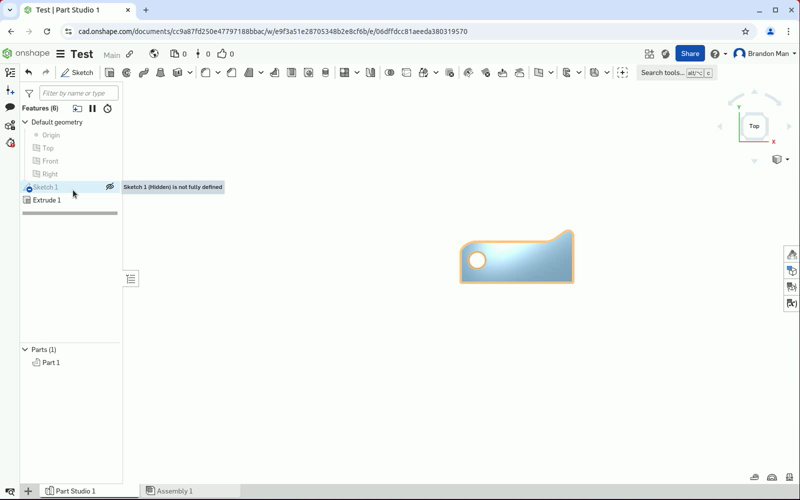
click(73, 189)
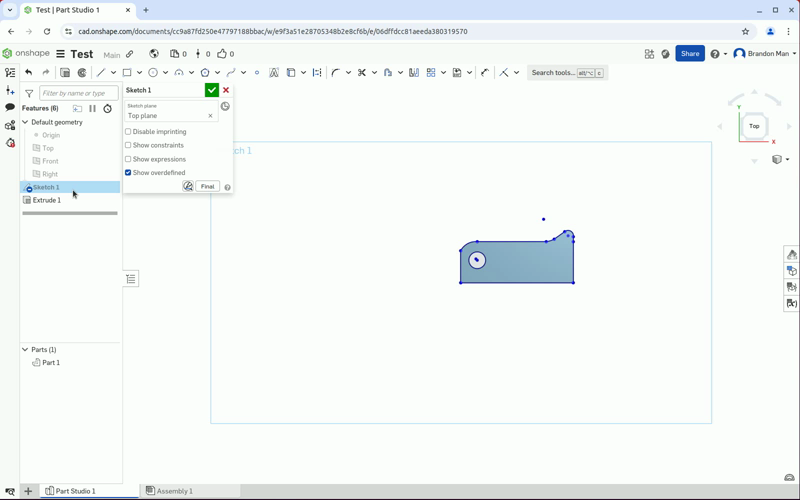
mouse_move(229, 92)
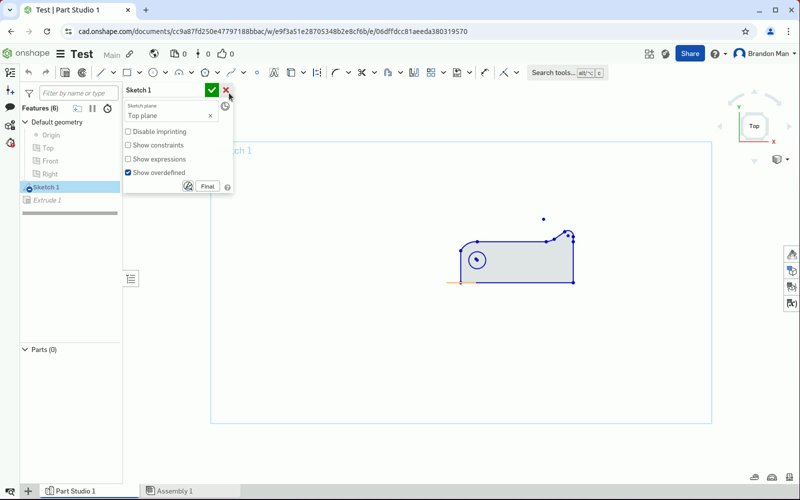
click(229, 92)
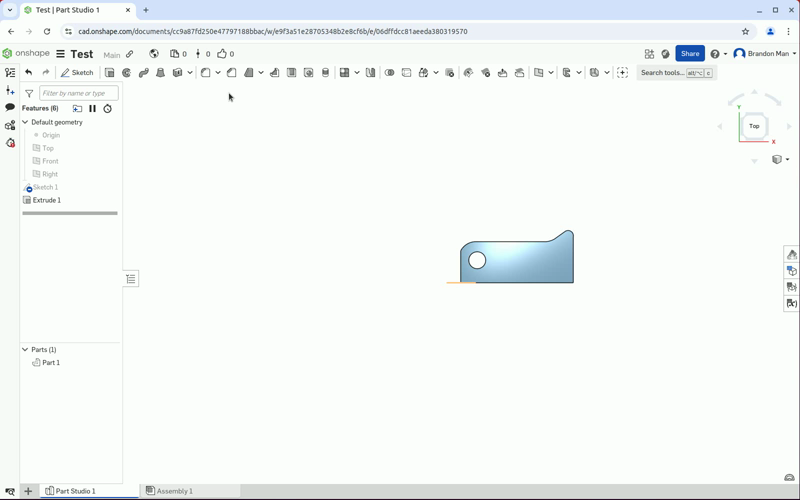
mouse_move(541, 75)
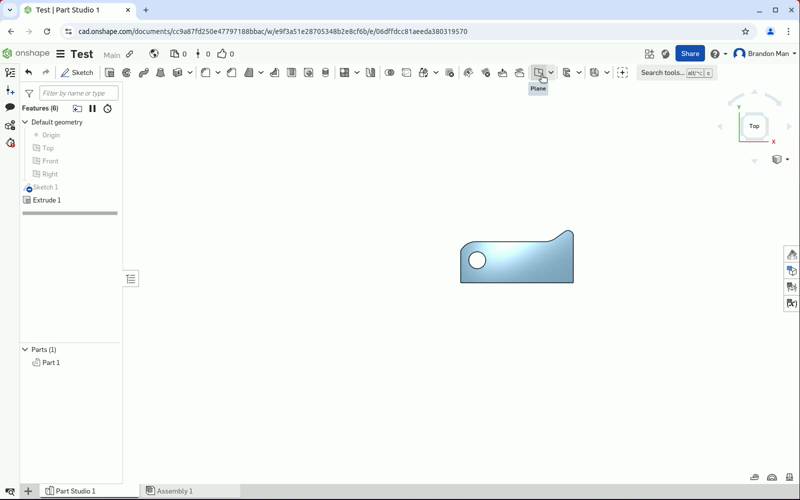
click(541, 75)
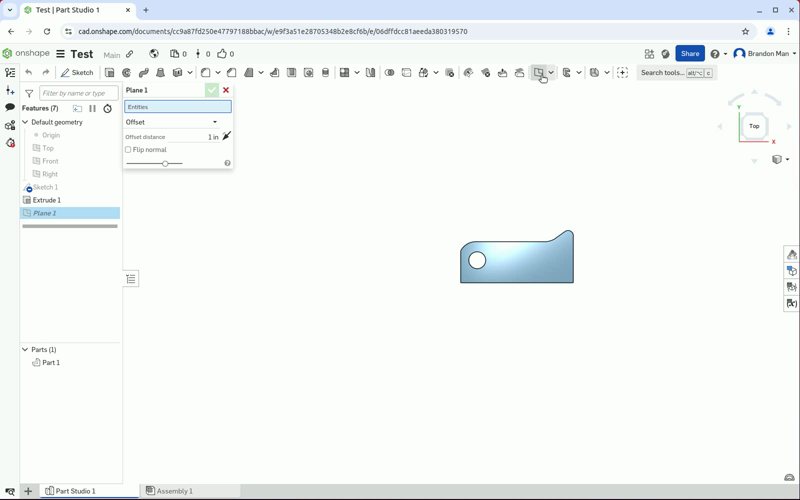
mouse_move(73, 150)
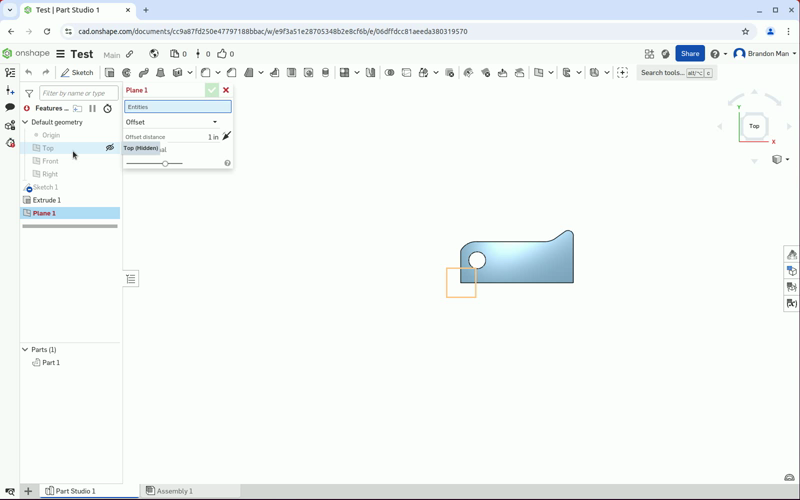
click(73, 150)
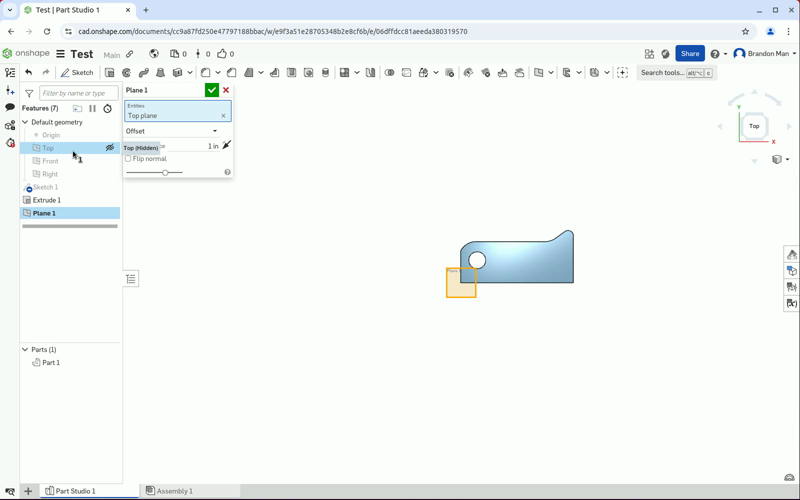
key(tab, 2)
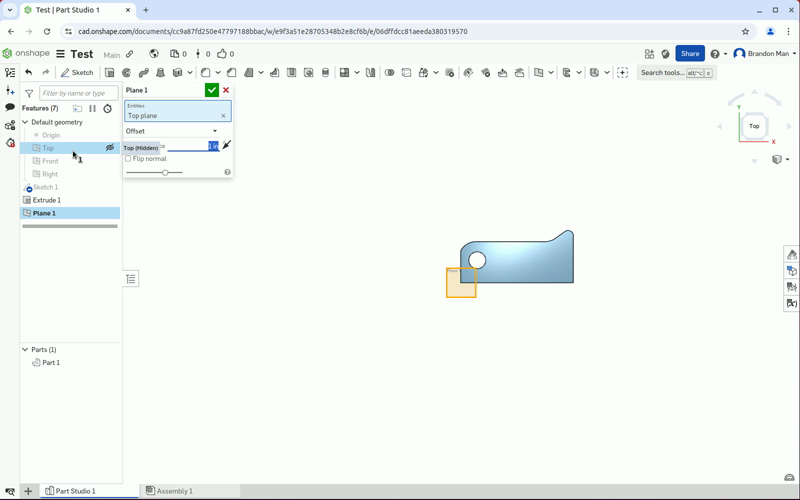
text(6.748)
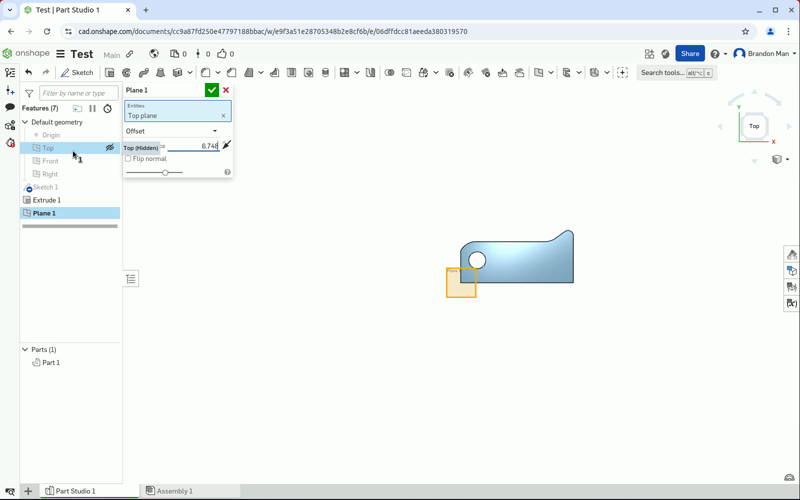
key(enter, 2)
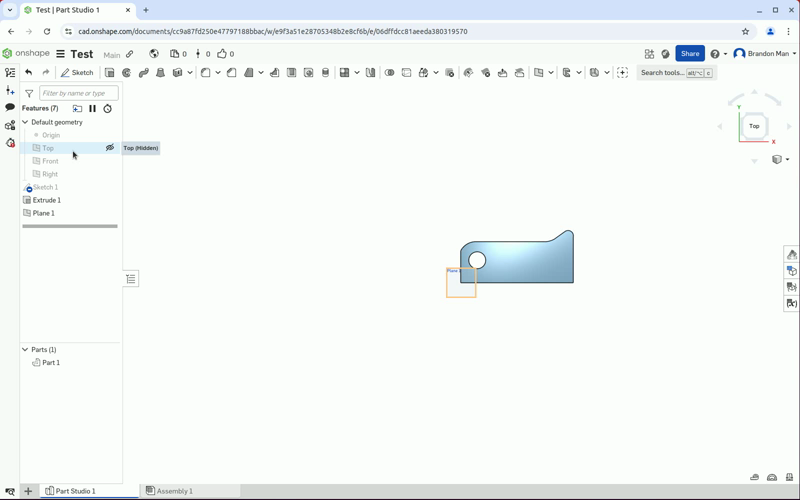
key(shift+s)
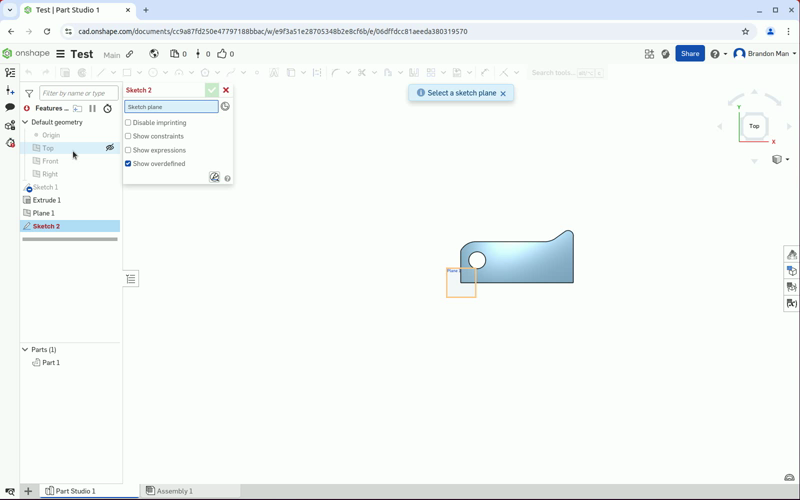
mouse_move(73, 215)
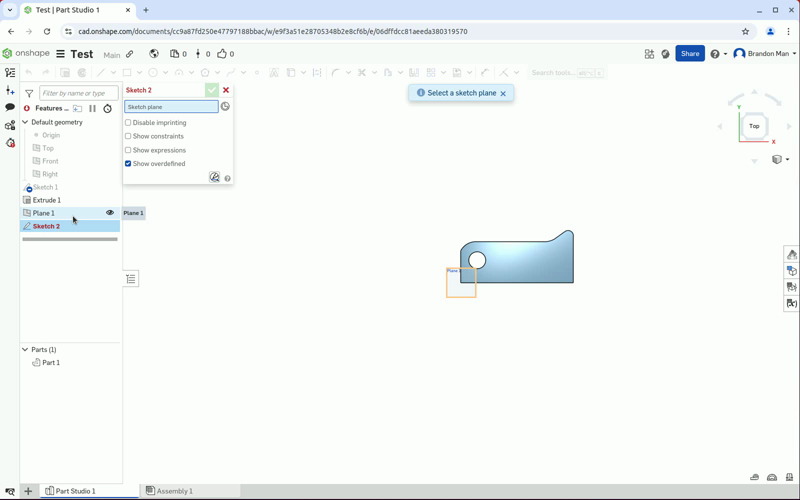
click(73, 215)
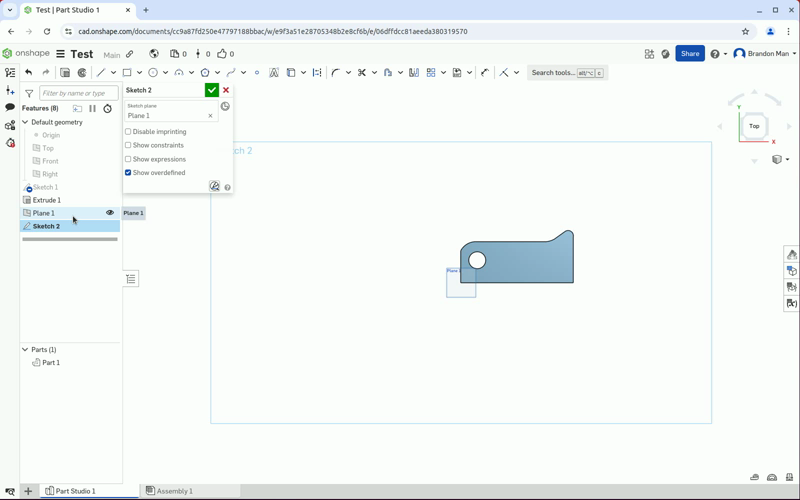
mouse_move(73, 352)
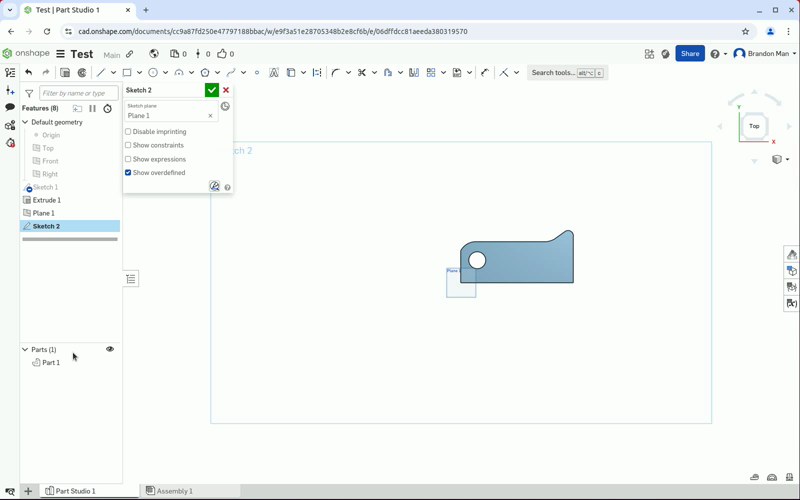
key(y)
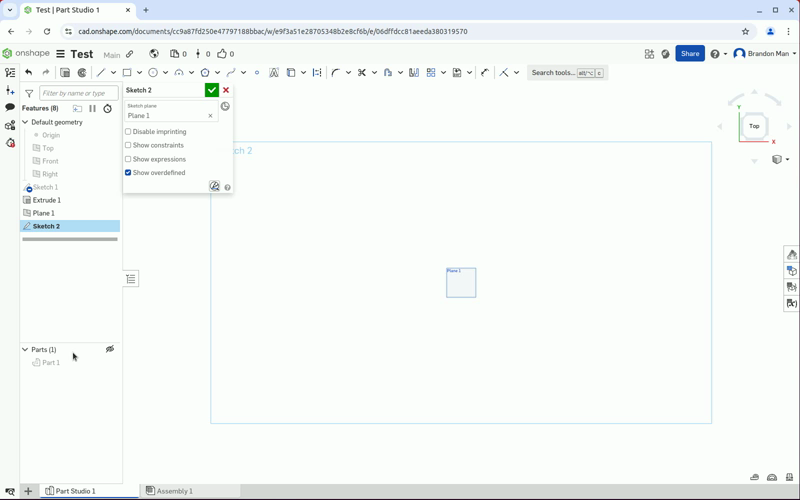
key(l)
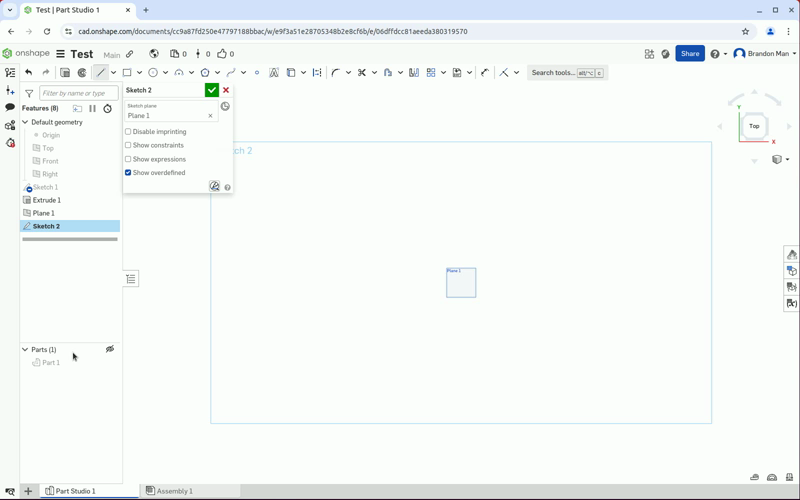
key_down(shift)
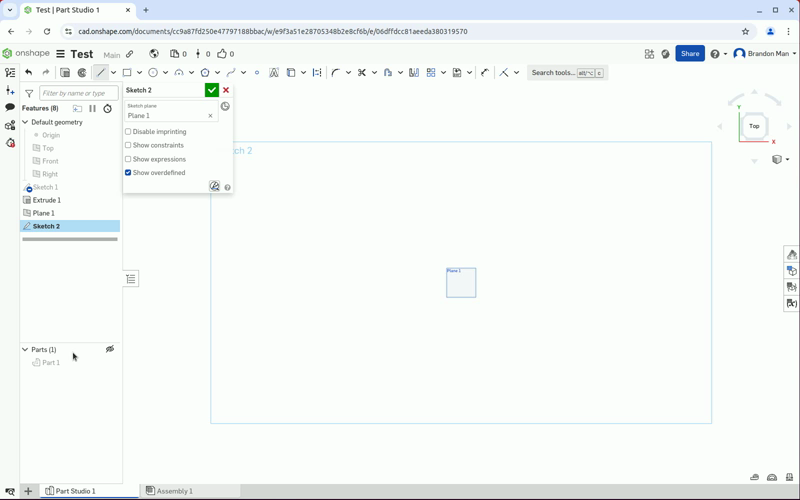
mouse_move(460, 259)
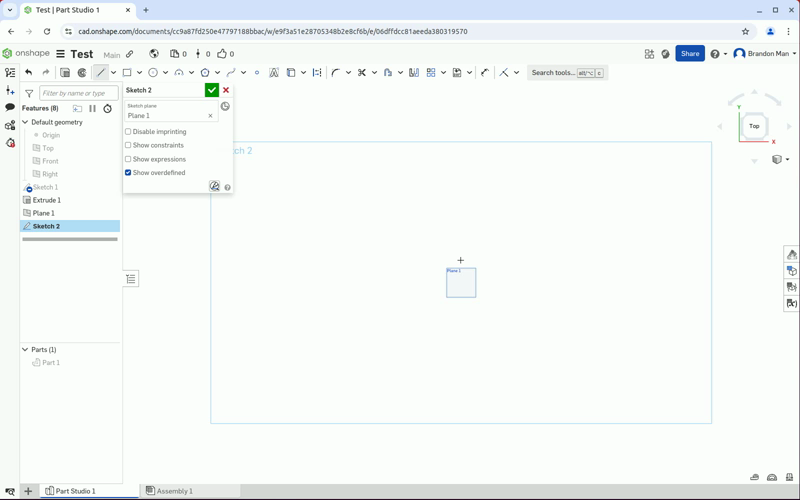
click(460, 259)
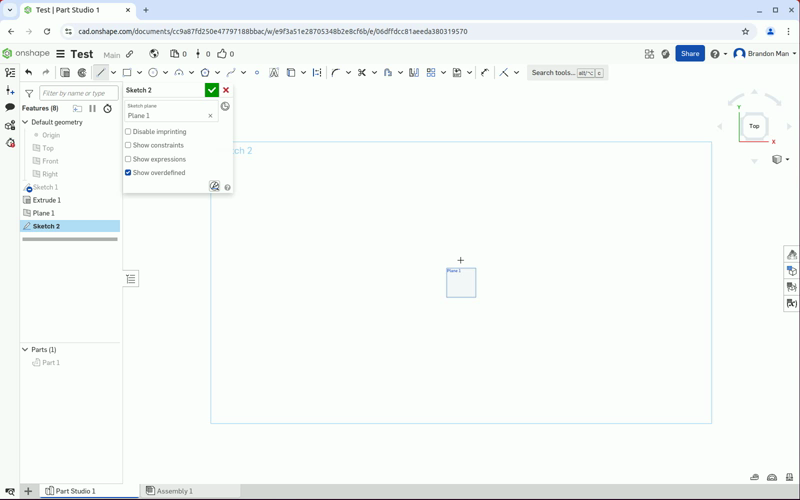
key_up(shift)
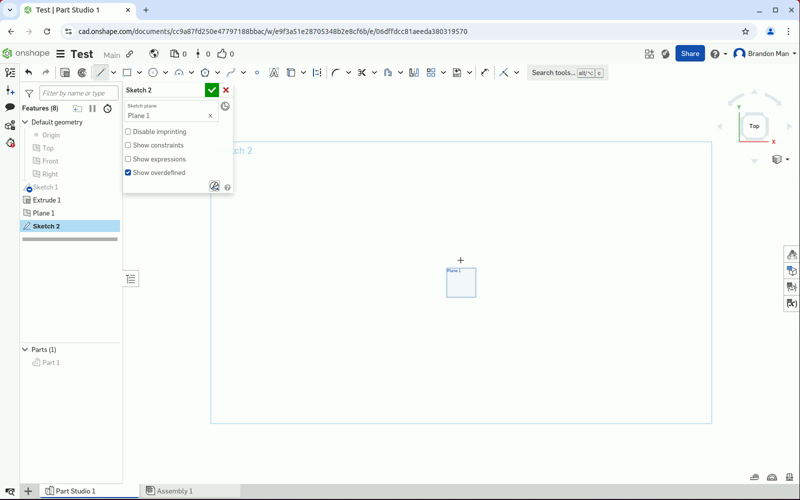
key_down(shift)
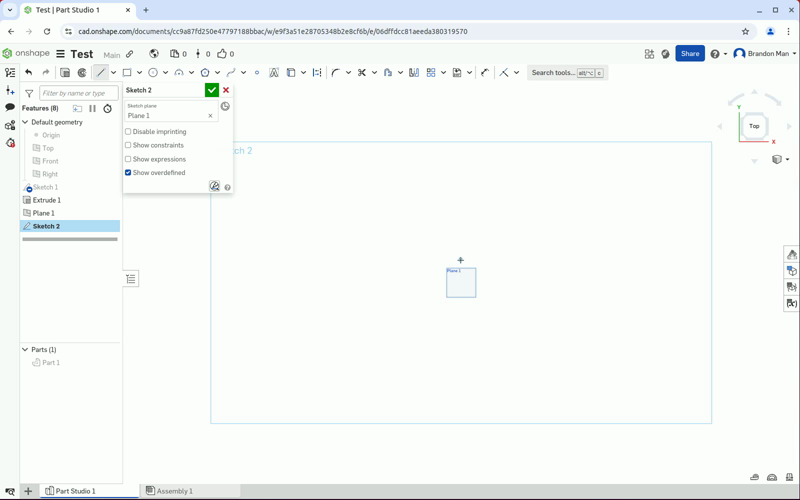
mouse_move(490, 259)
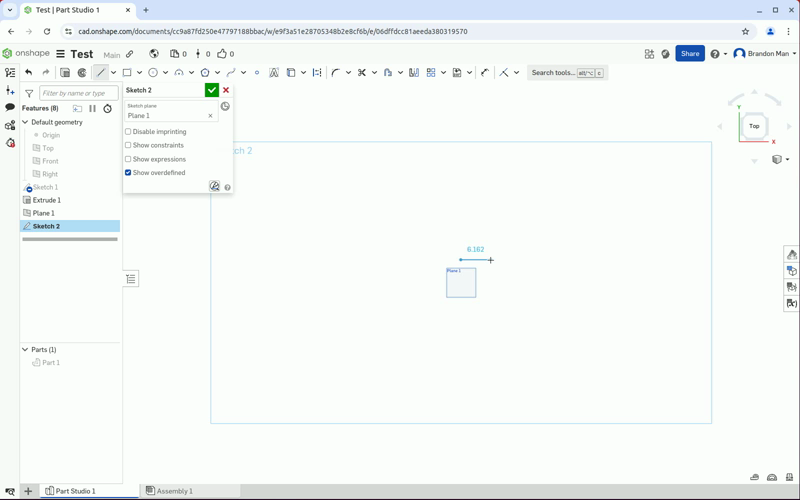
mouse_move(460, 251)
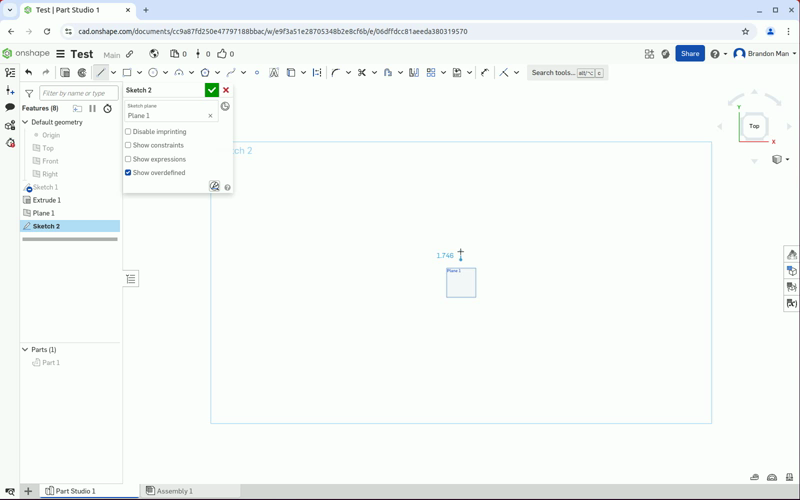
click(460, 251)
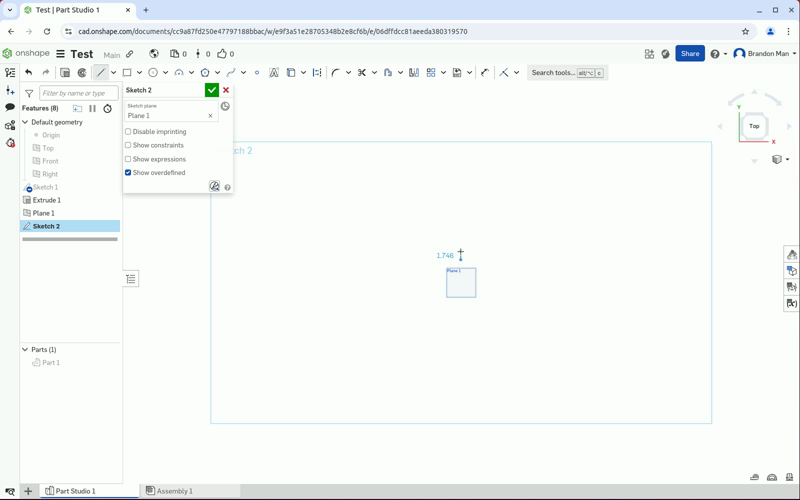
key_up(shift)
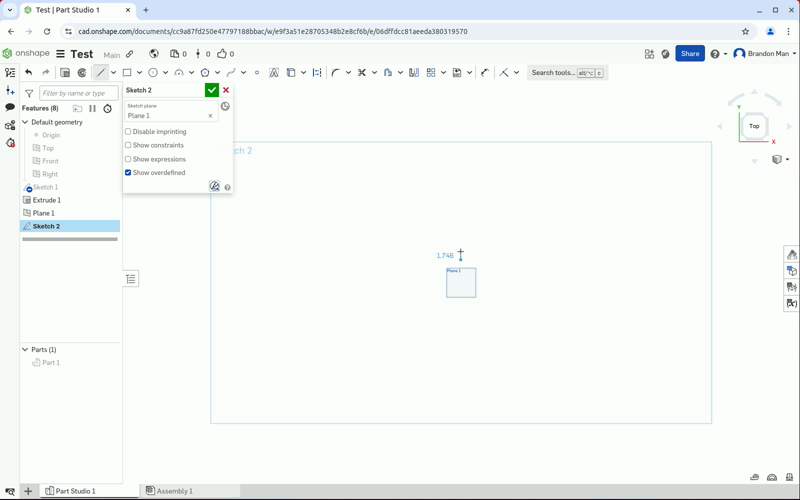
key(esc)
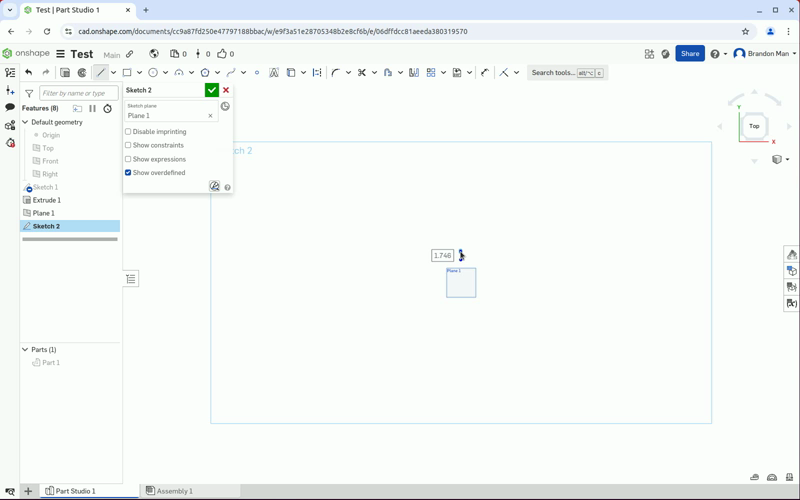
key(a)
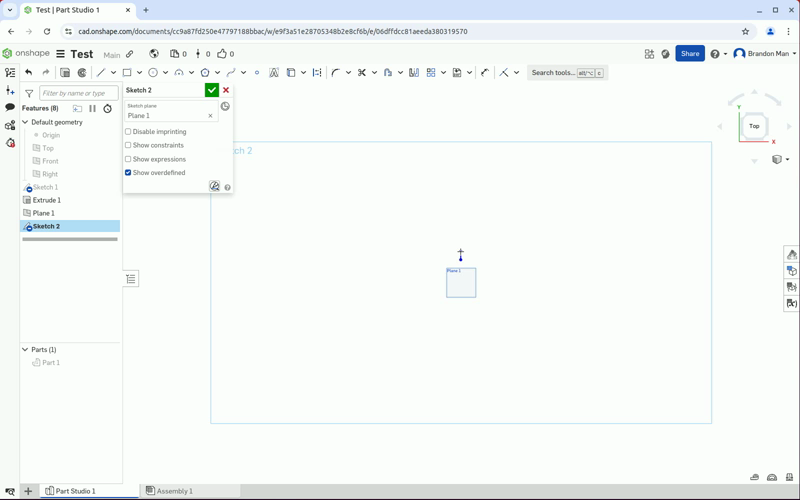
mouse_move(460, 251)
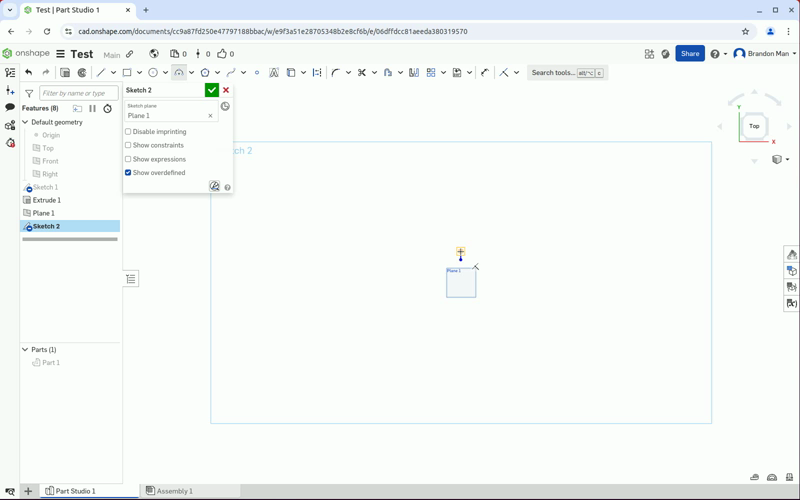
click(460, 251)
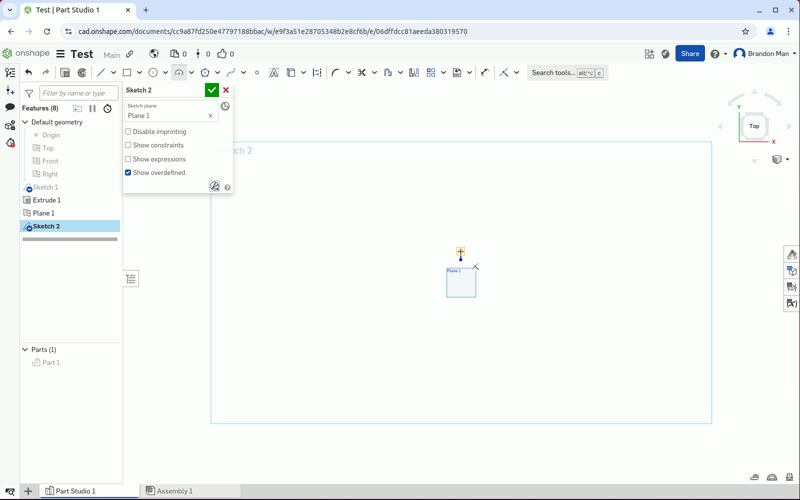
key_down(shift)
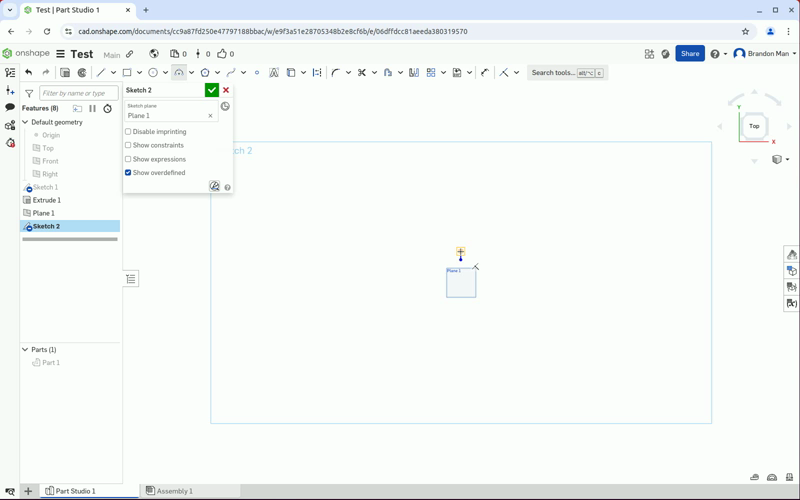
mouse_move(477, 241)
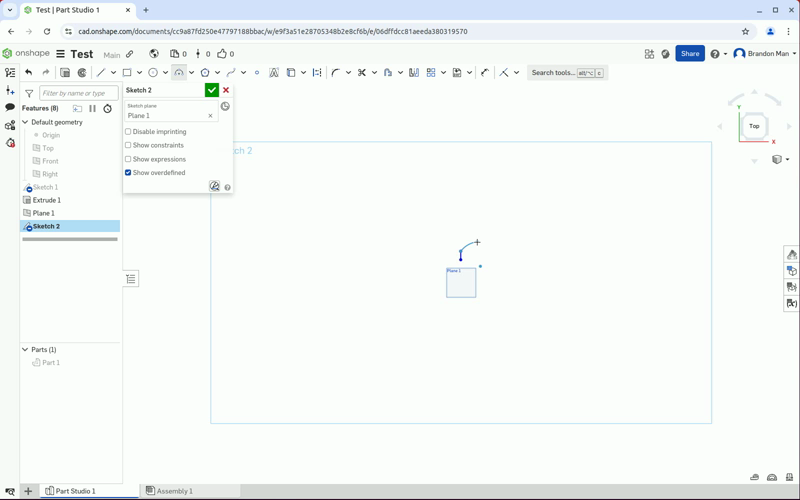
click(477, 241)
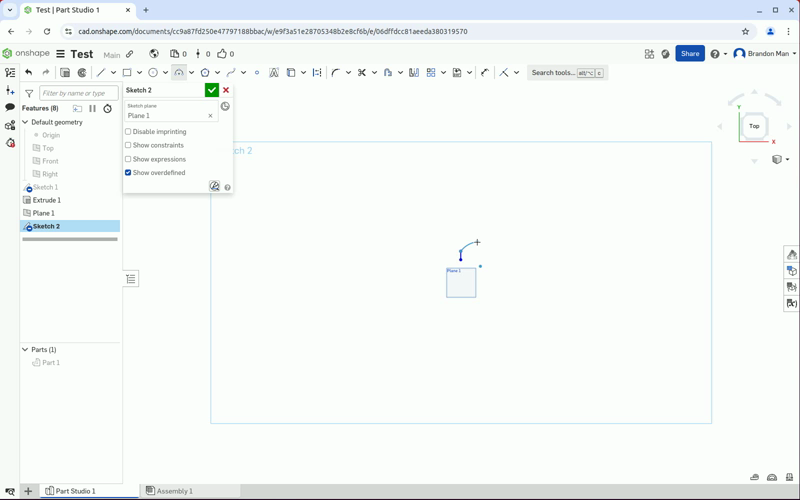
mouse_move(467, 244)
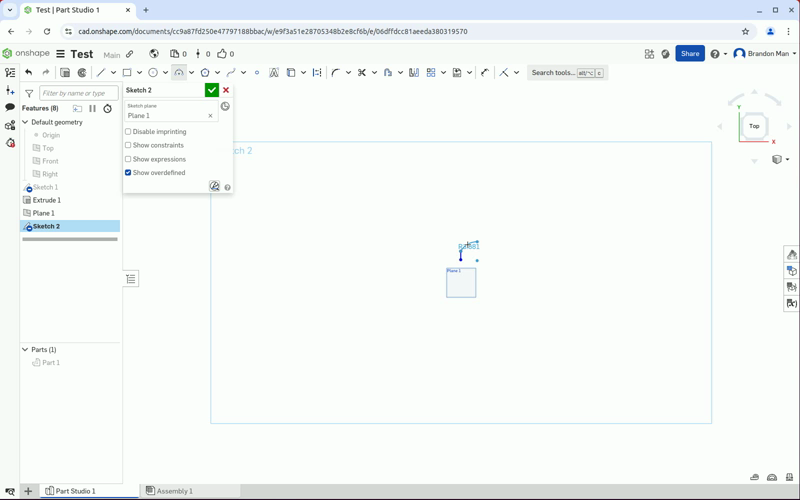
click(467, 244)
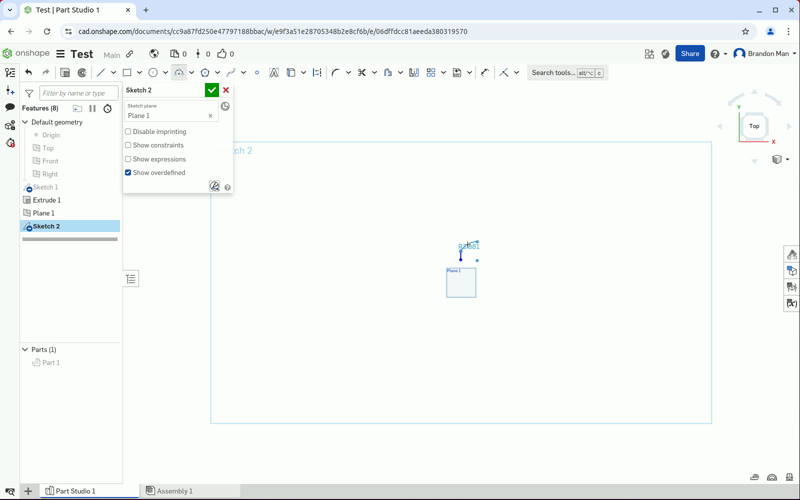
key_up(shift)
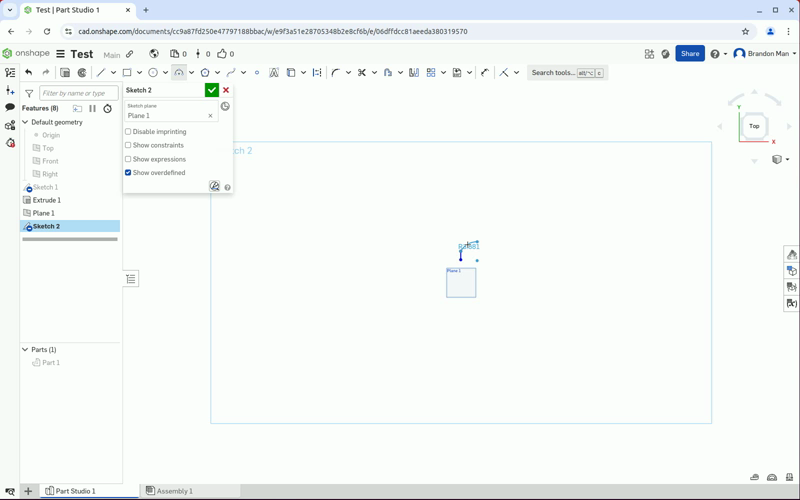
key(esc)
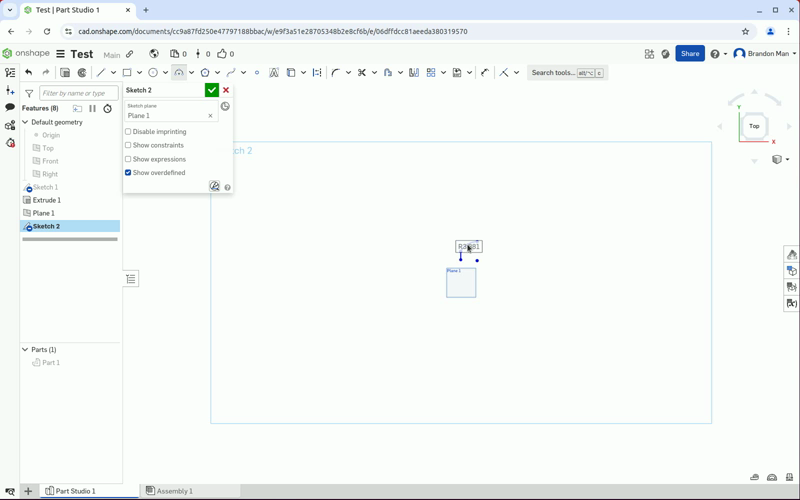
key(l)
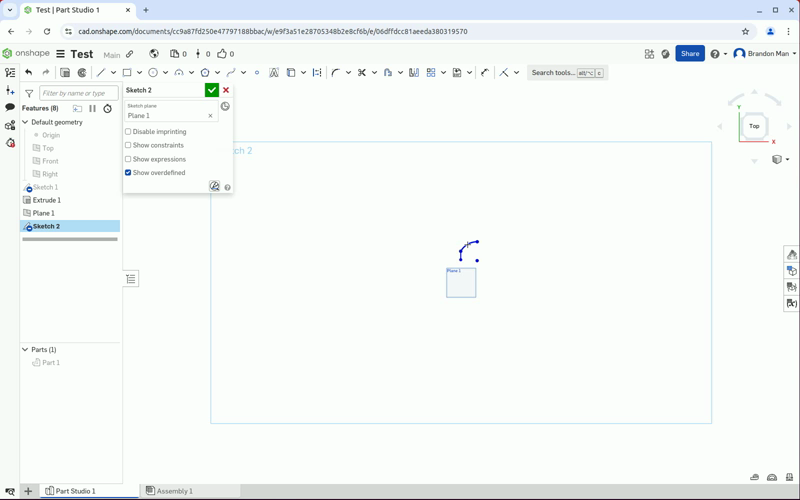
mouse_move(477, 241)
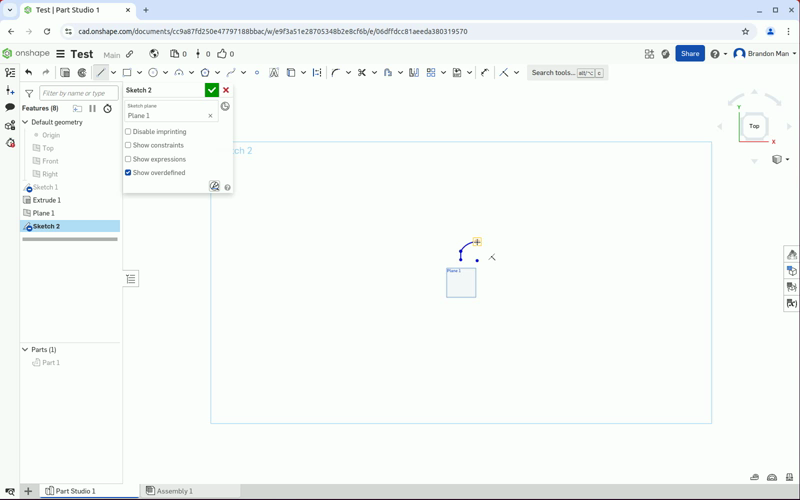
click(477, 241)
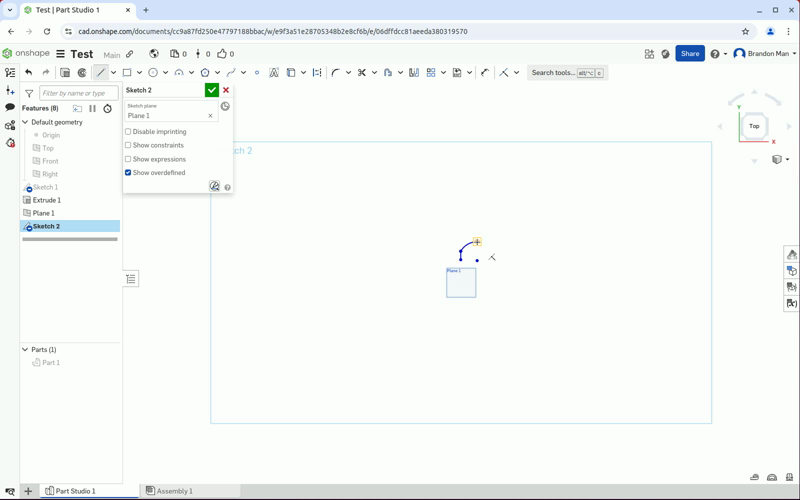
key_down(shift)
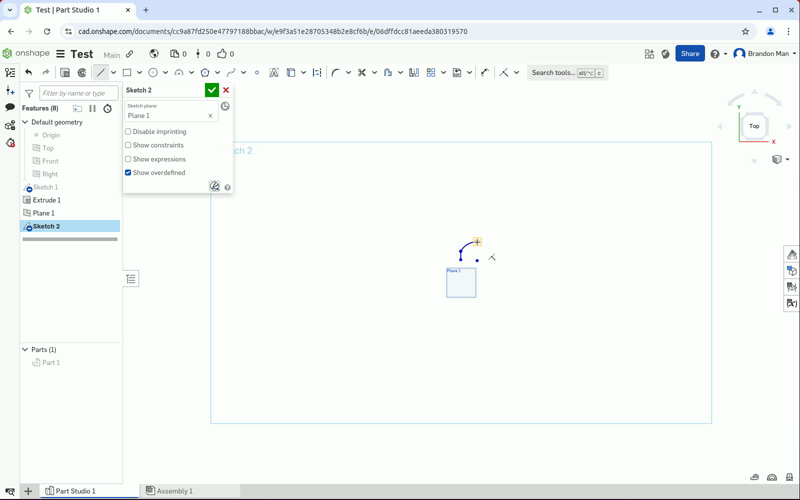
mouse_move(546, 241)
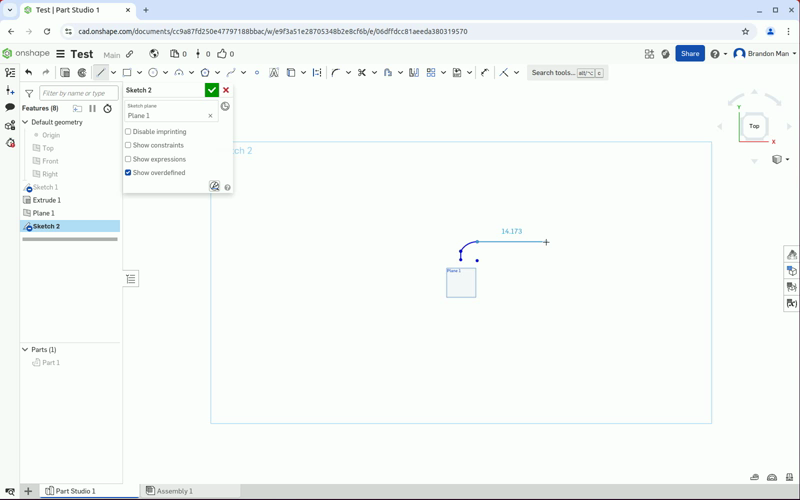
click(546, 241)
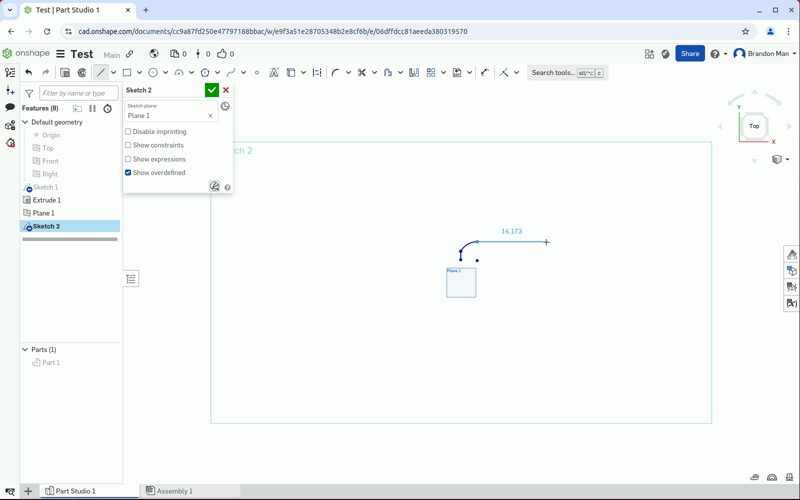
key_up(shift)
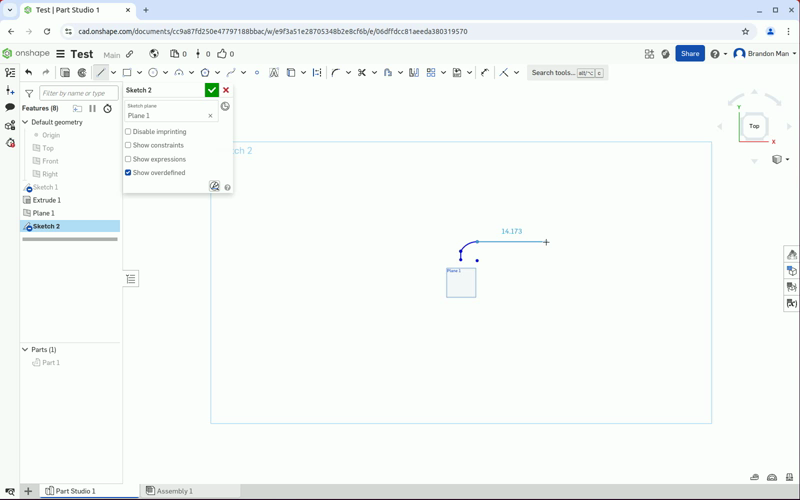
key(esc)
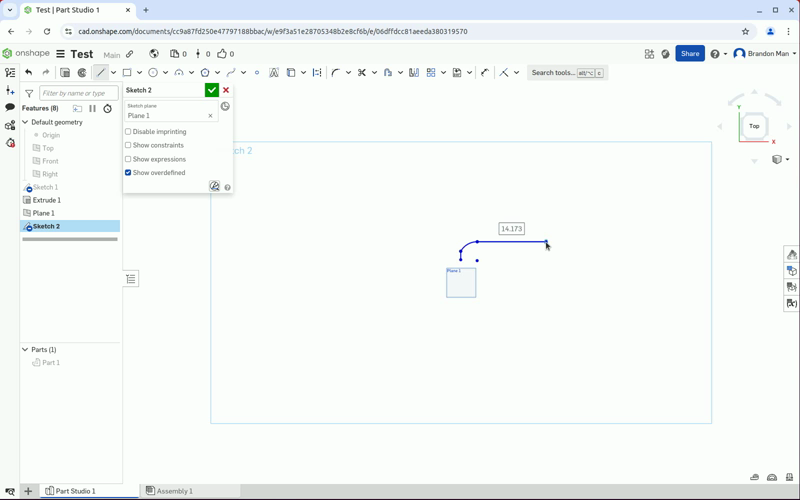
key(a)
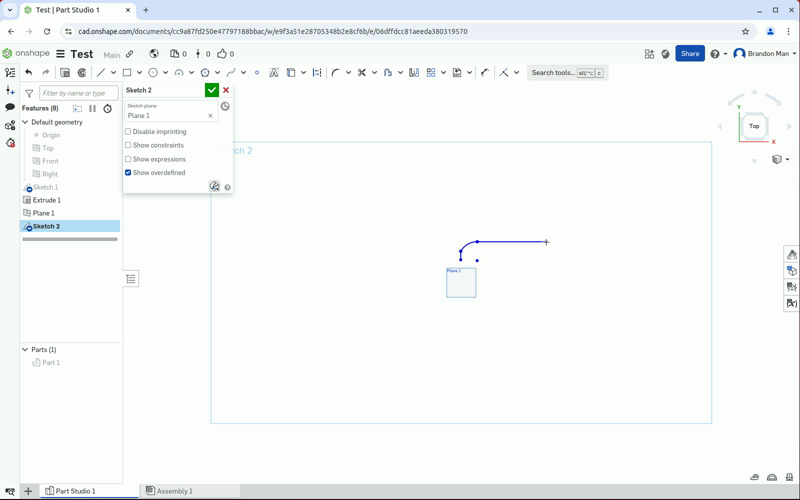
mouse_move(546, 241)
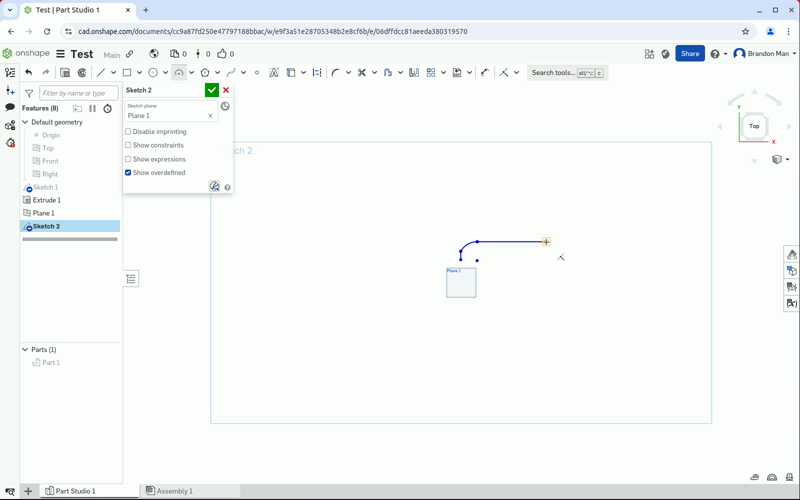
click(546, 241)
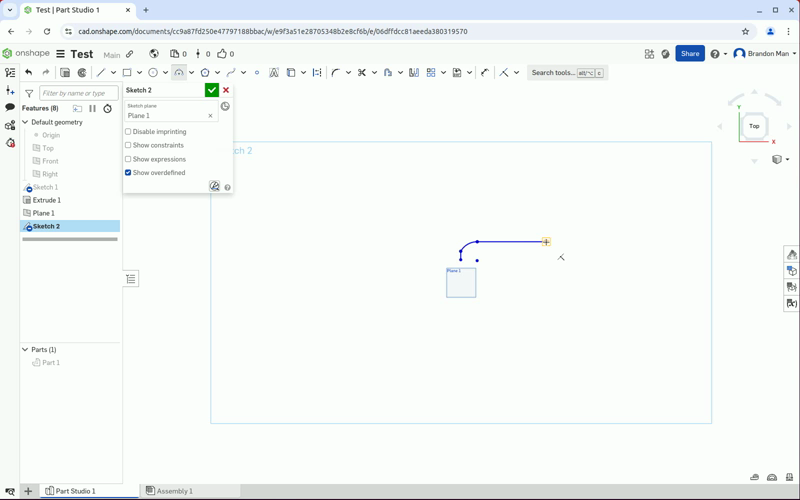
key_down(shift)
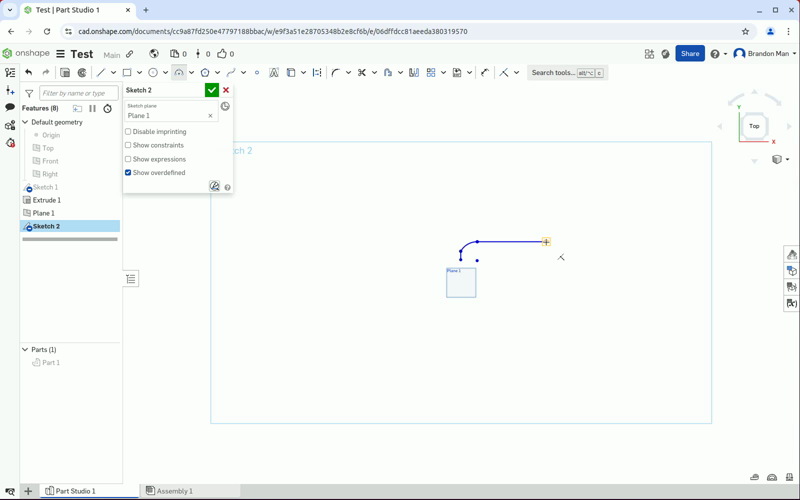
mouse_move(554, 239)
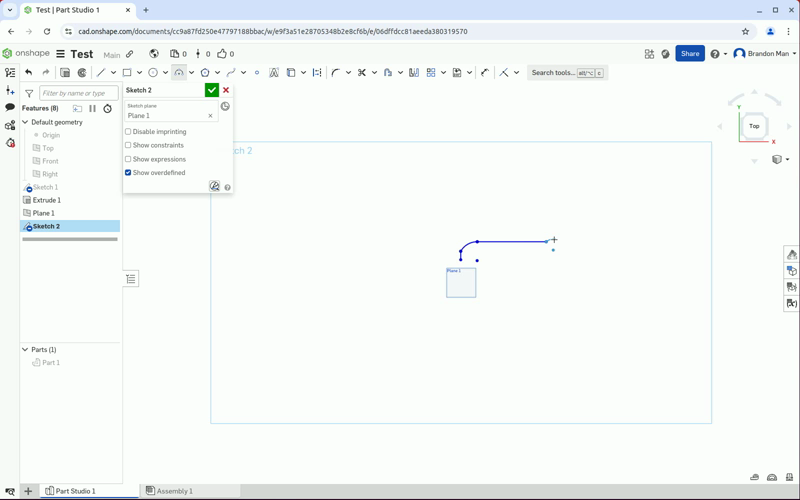
click(554, 239)
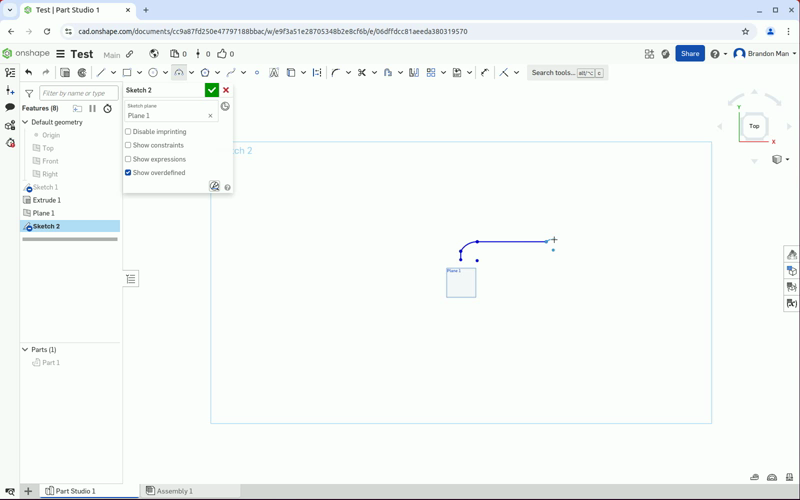
mouse_move(549, 240)
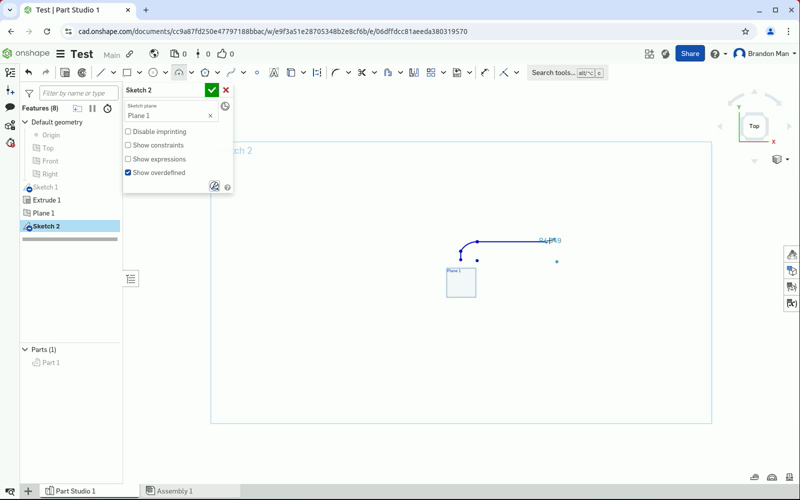
scroll(6)
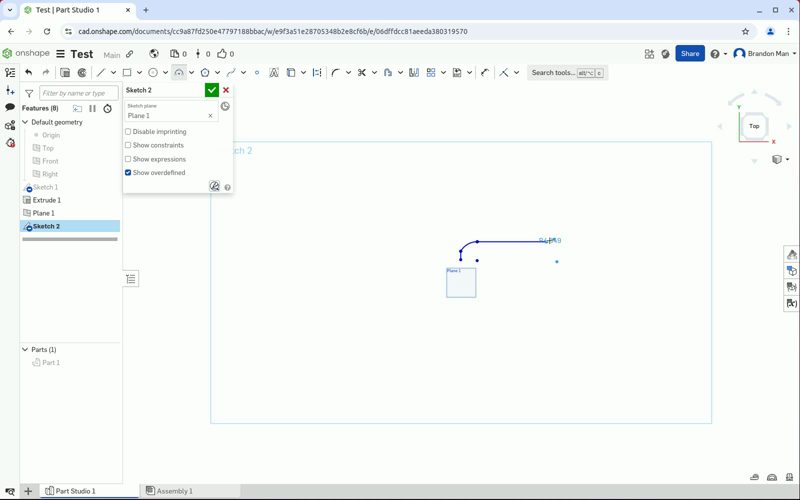
scroll(6)
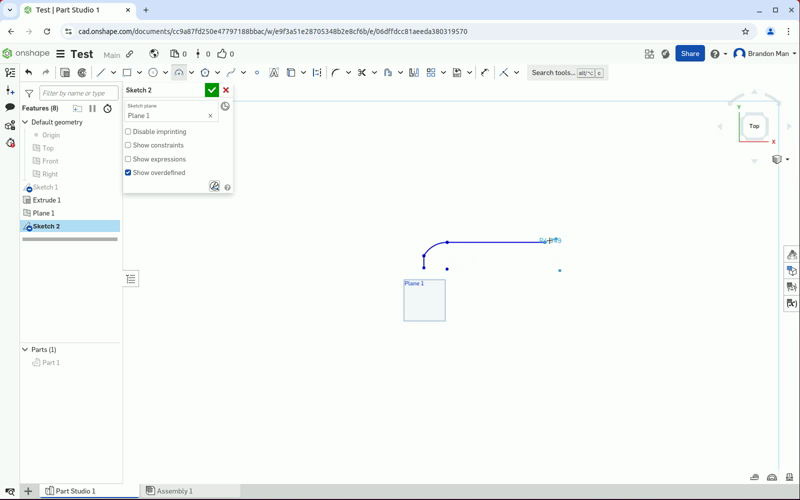
scroll(6)
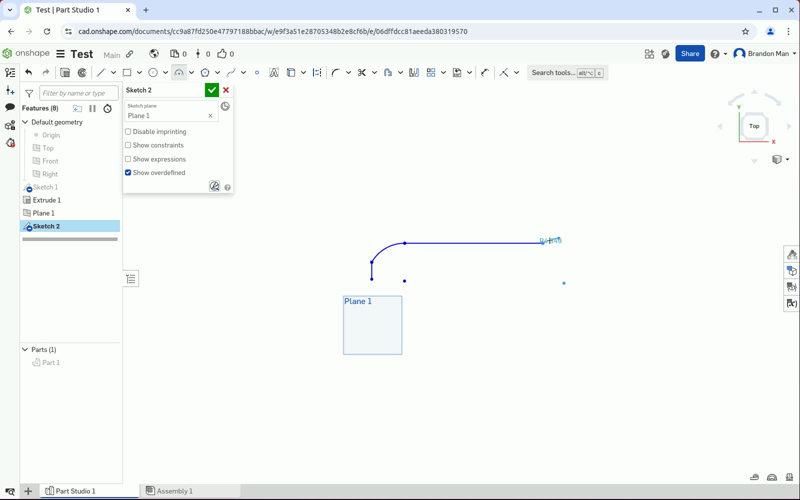
scroll(6)
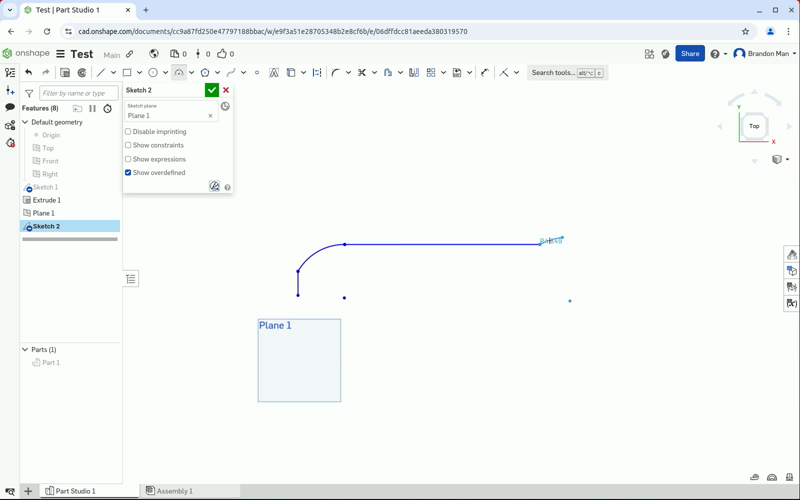
scroll(6)
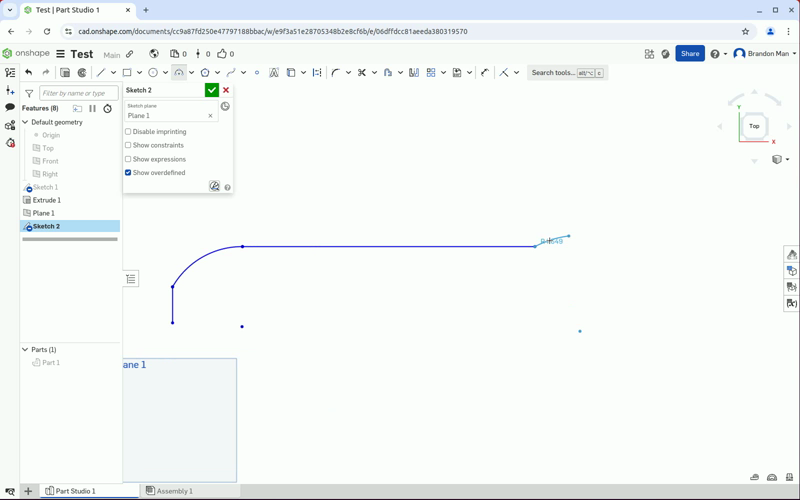
scroll(6)
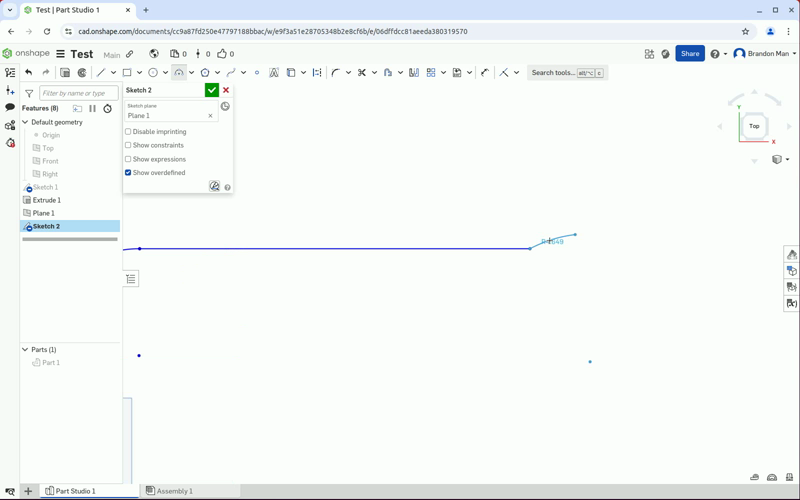
scroll(6)
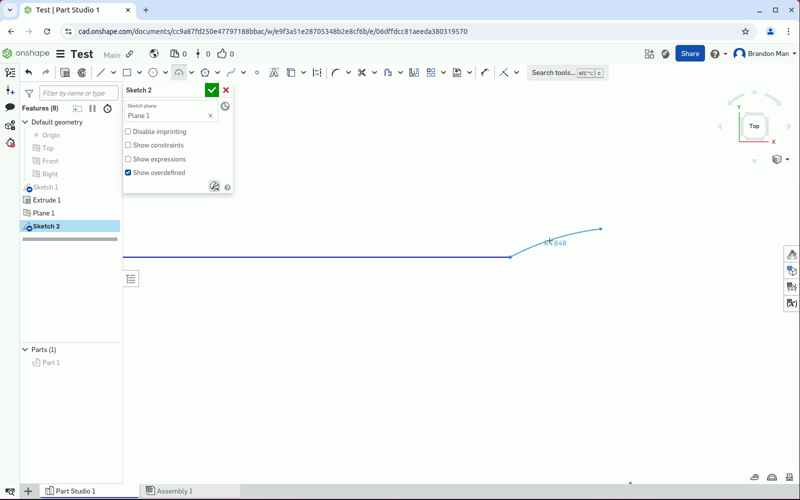
click(549, 240)
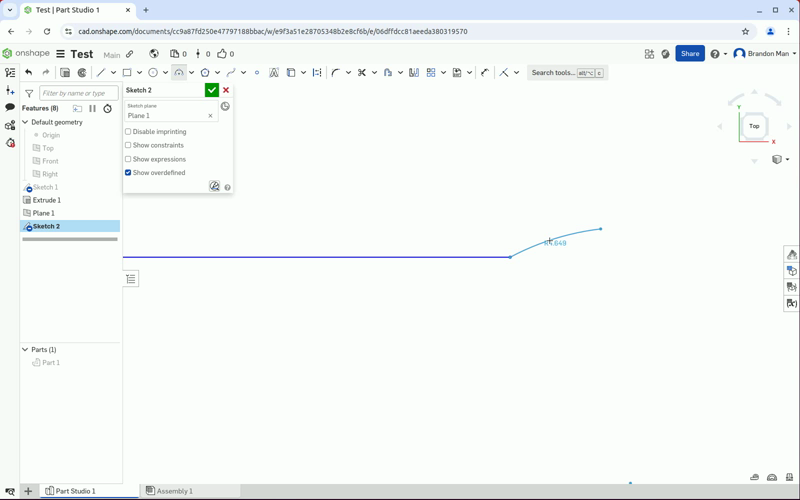
scroll(-6)
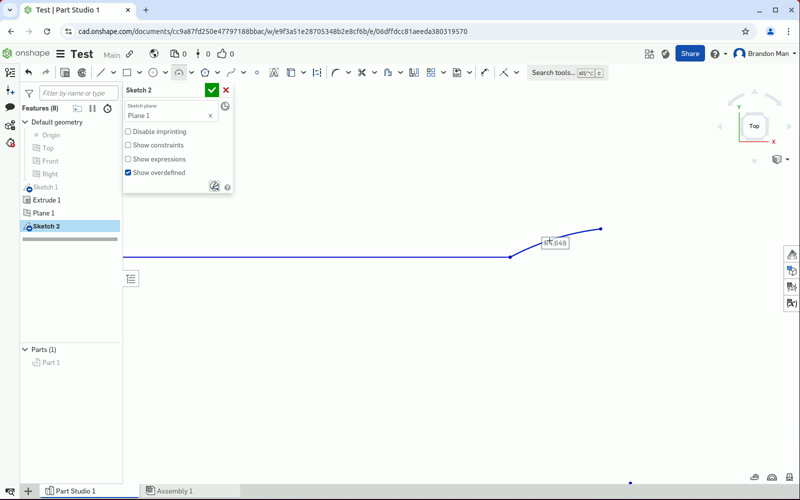
scroll(-6)
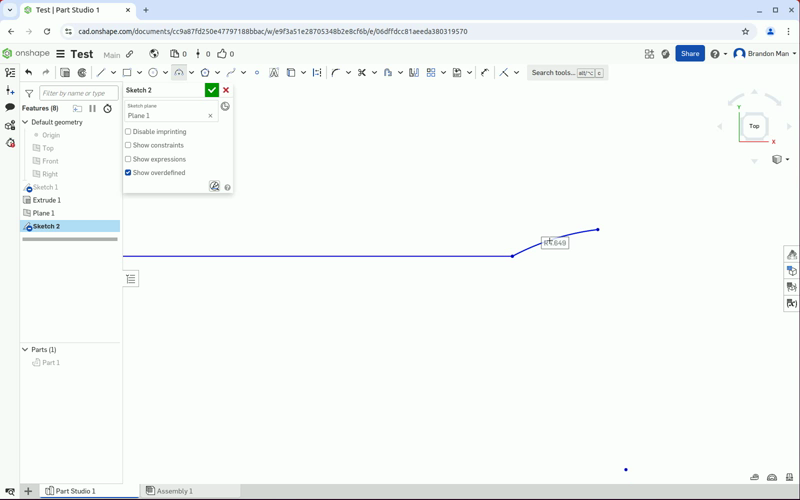
scroll(-6)
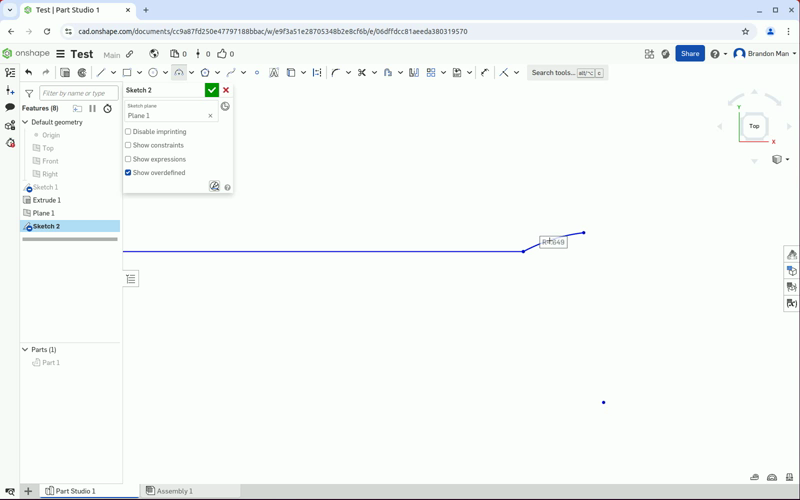
scroll(-6)
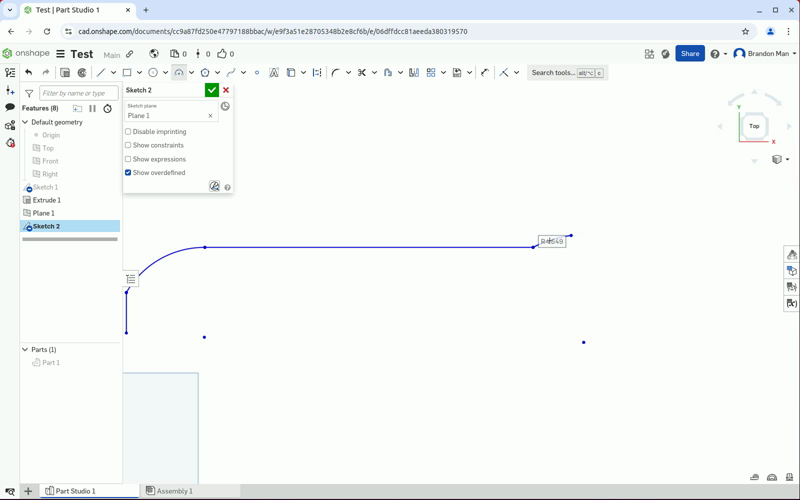
scroll(-6)
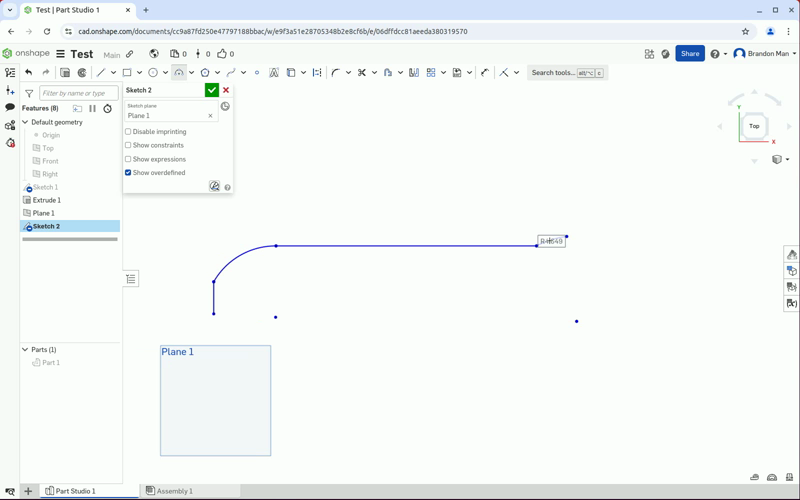
scroll(-6)
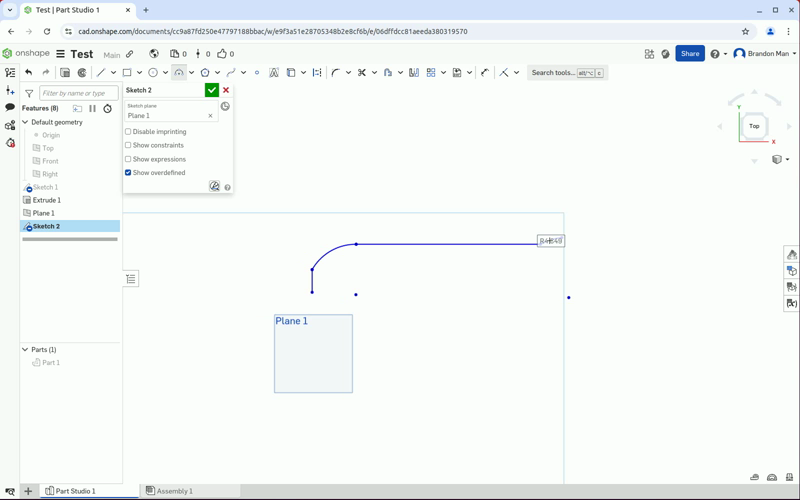
scroll(-6)
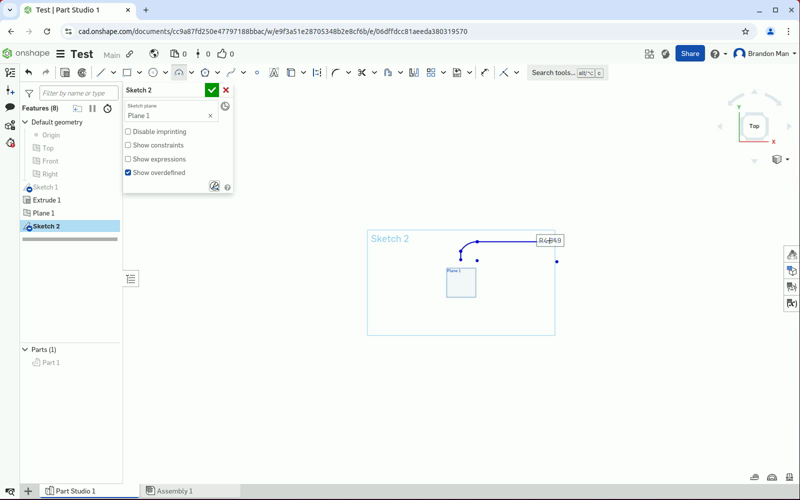
key_up(shift)
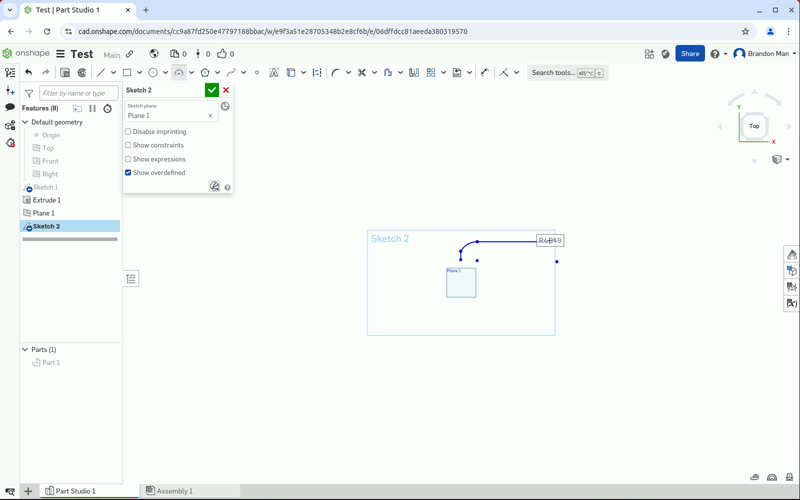
key(esc)
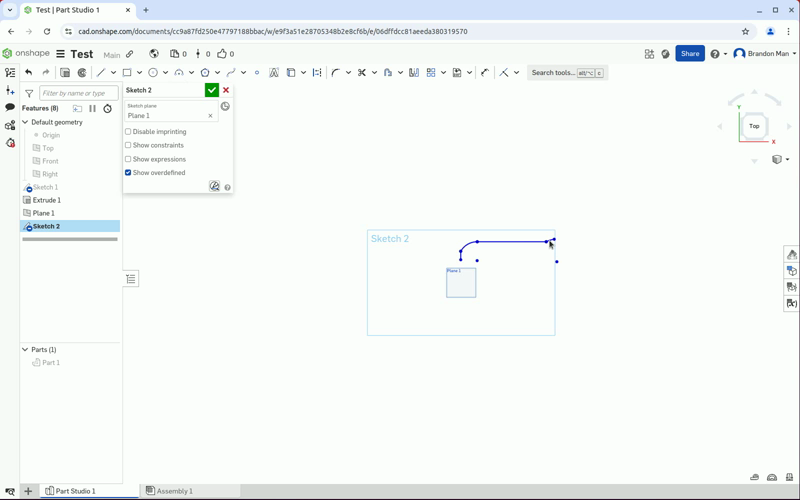
key(l)
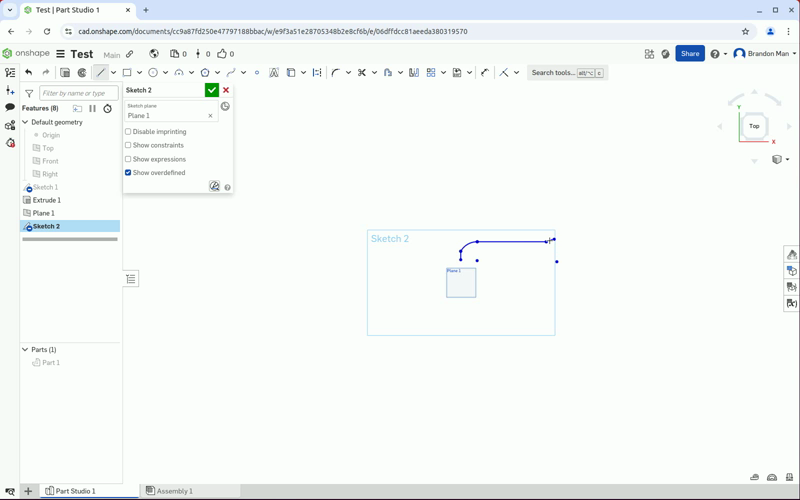
mouse_move(554, 239)
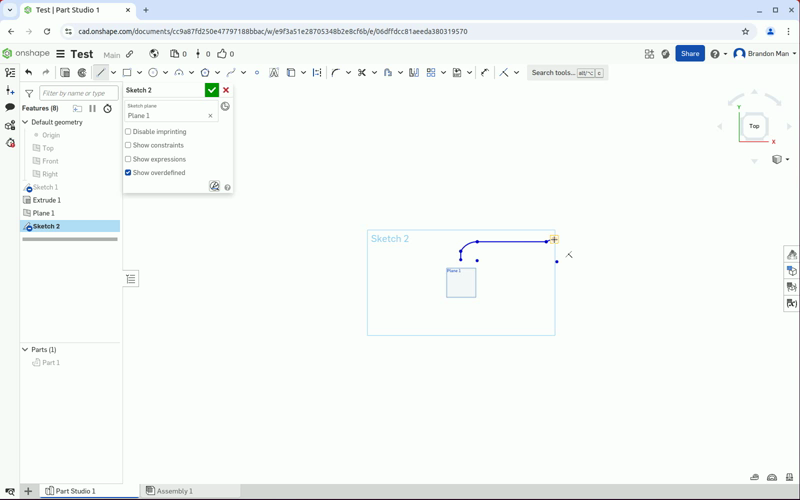
click(554, 239)
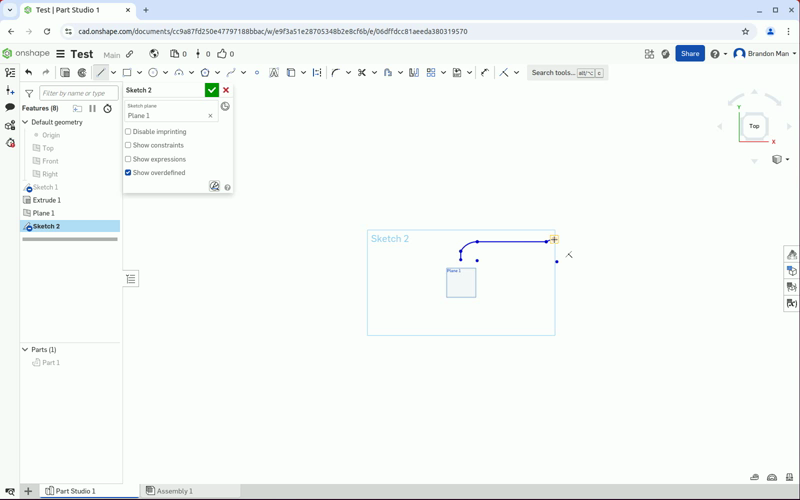
key_down(shift)
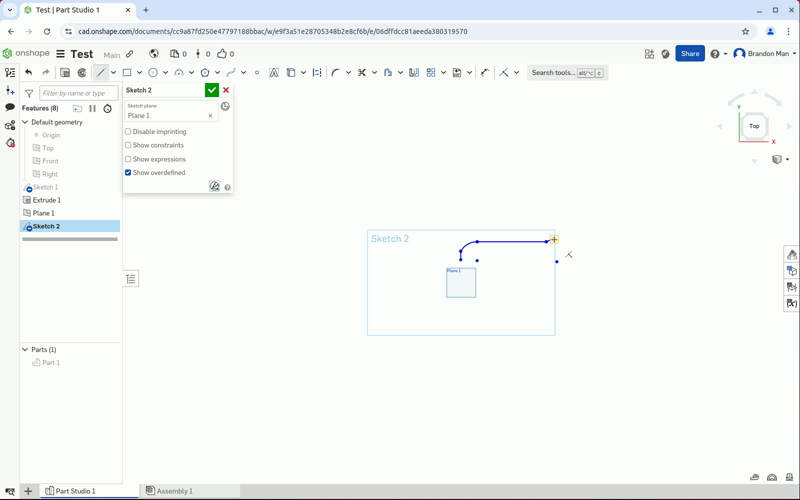
mouse_move(584, 239)
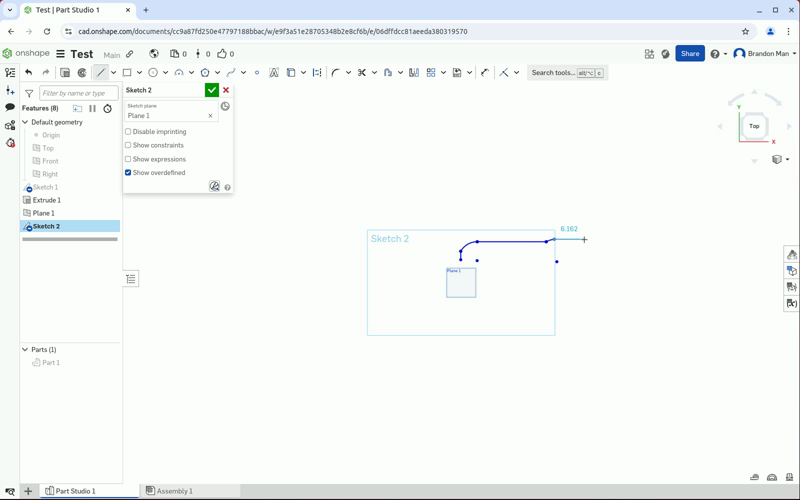
mouse_move(564, 232)
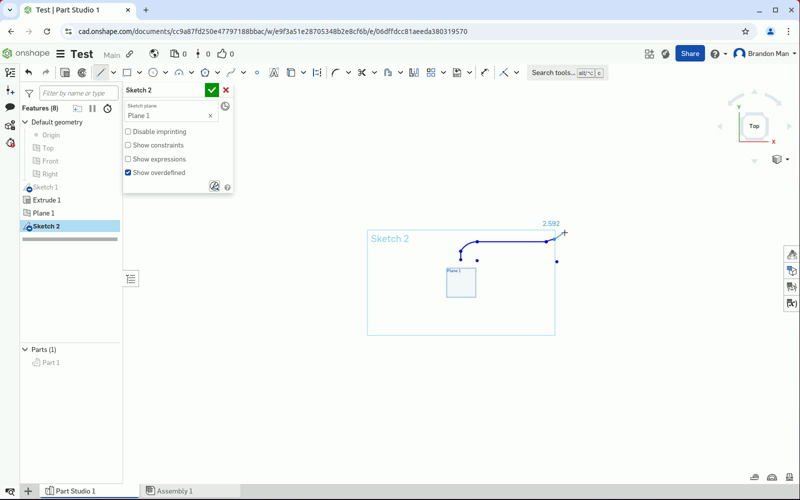
click(564, 232)
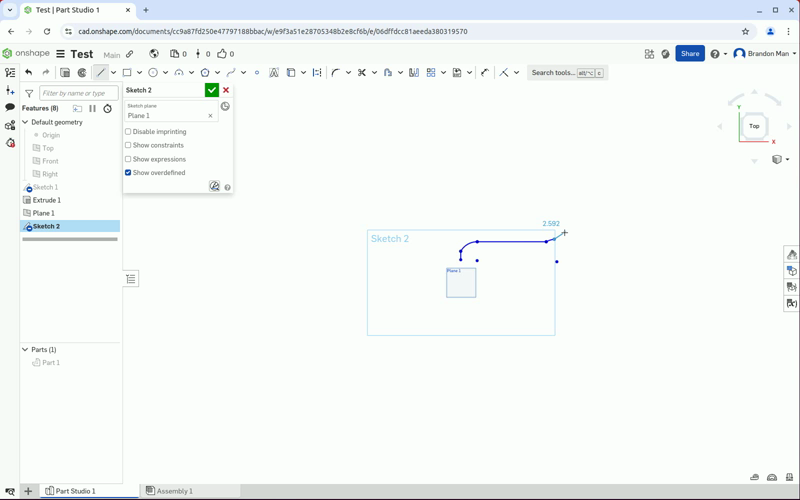
key_up(shift)
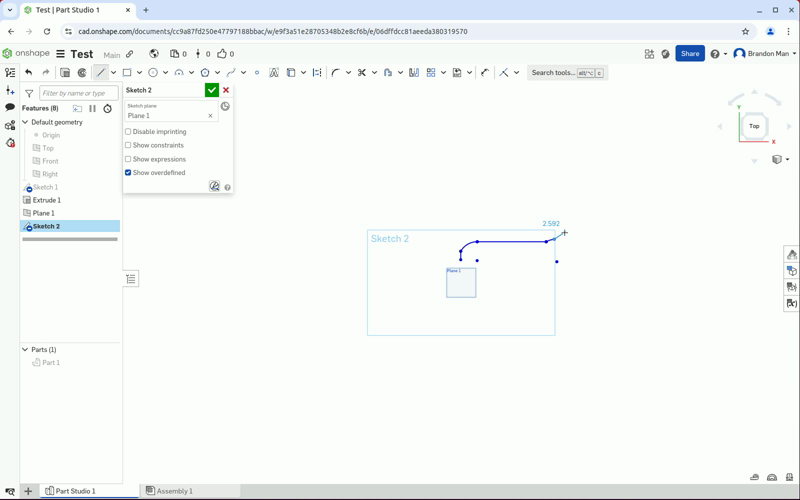
key(esc)
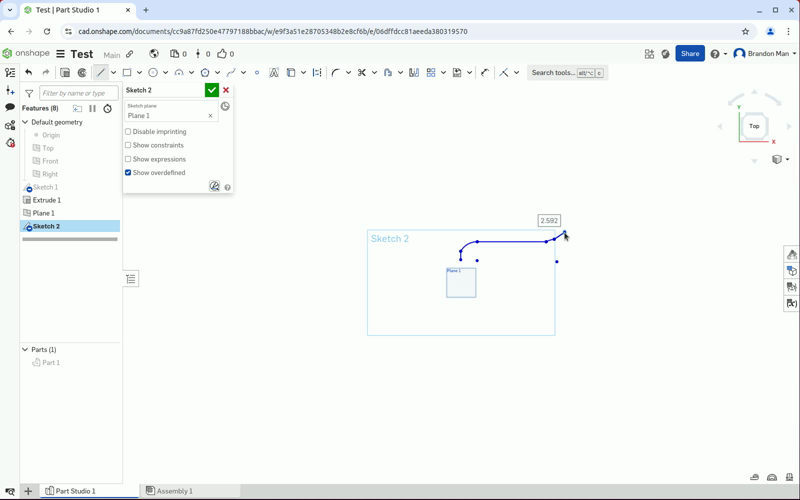
key(a)
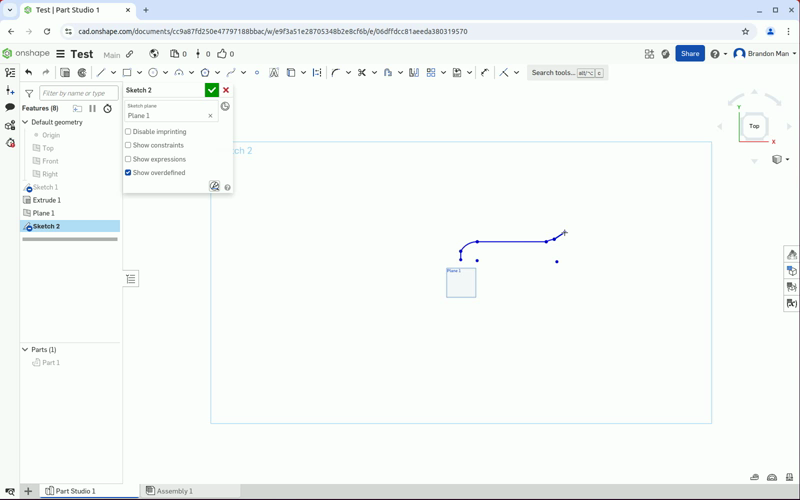
mouse_move(564, 232)
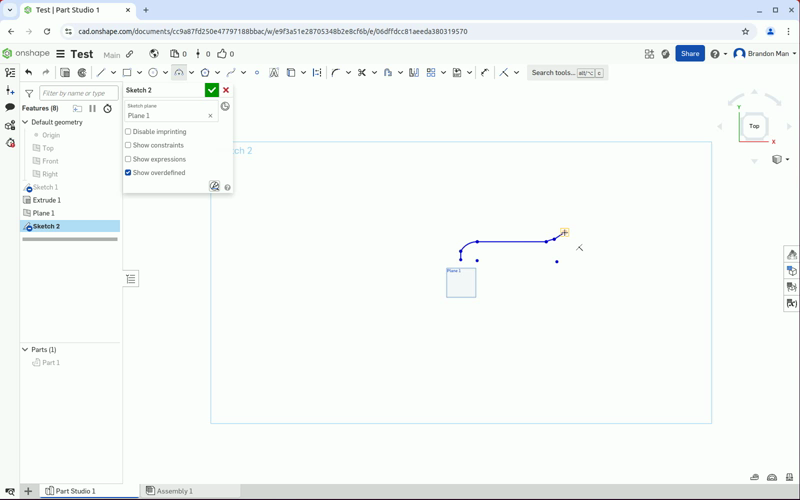
click(564, 232)
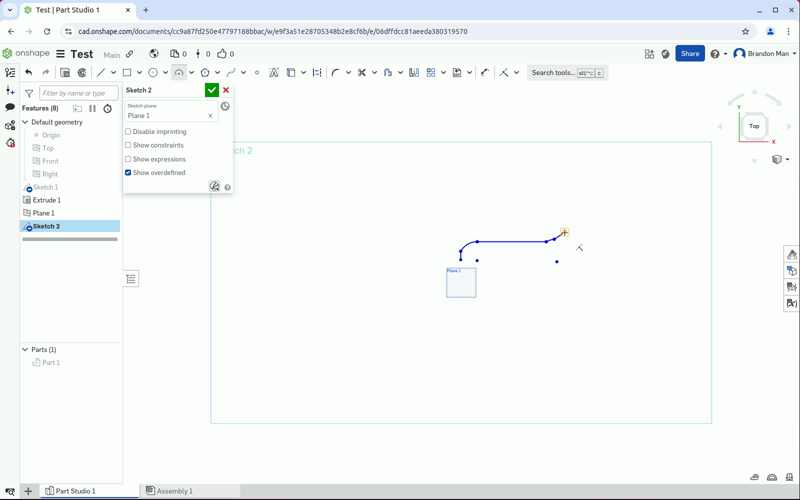
key_down(shift)
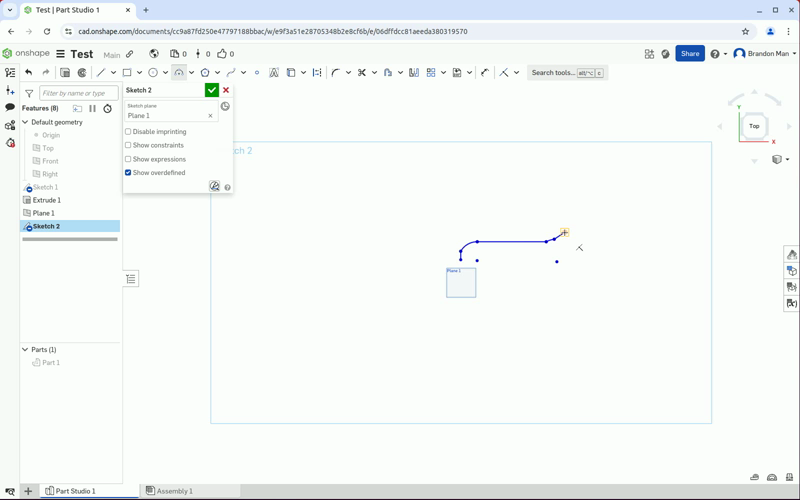
mouse_move(573, 235)
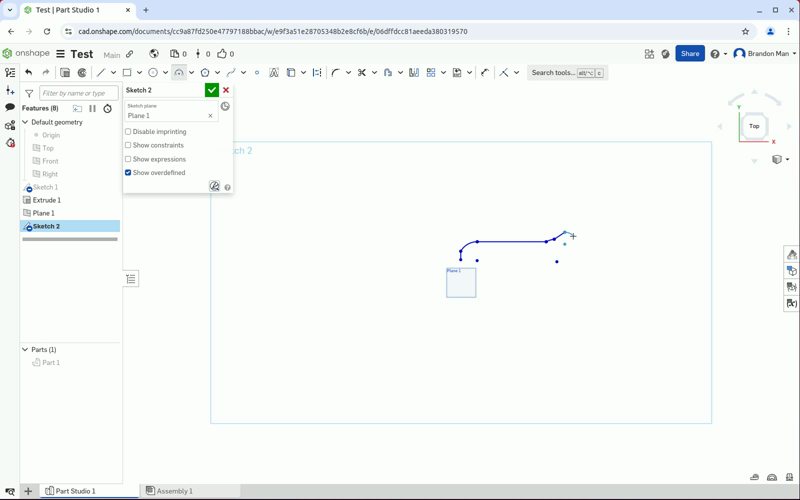
click(573, 235)
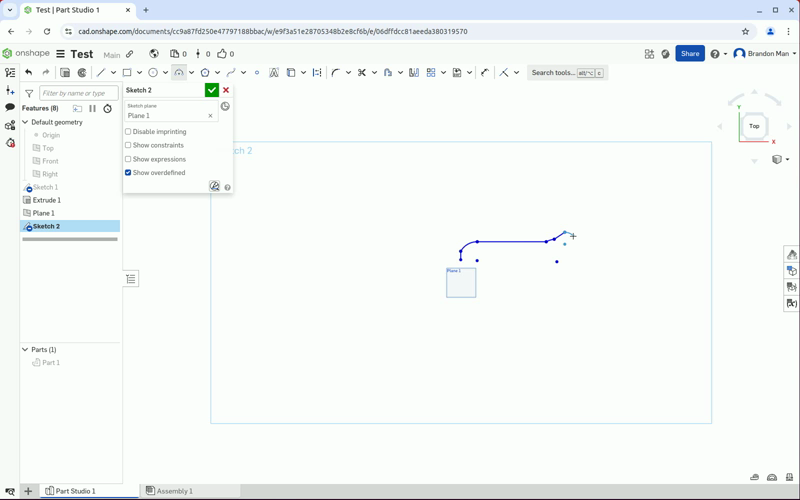
mouse_move(570, 231)
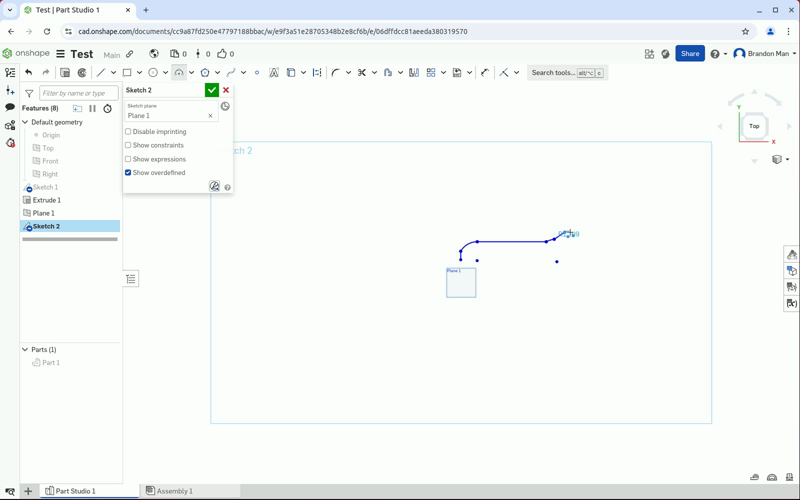
click(570, 231)
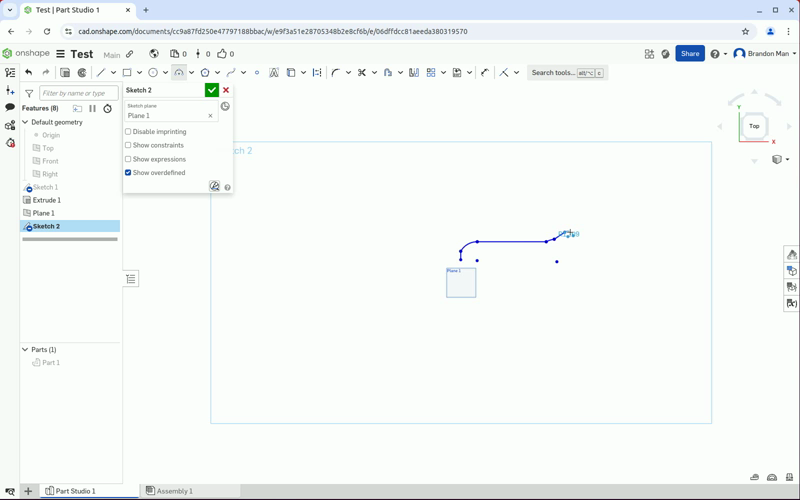
key_up(shift)
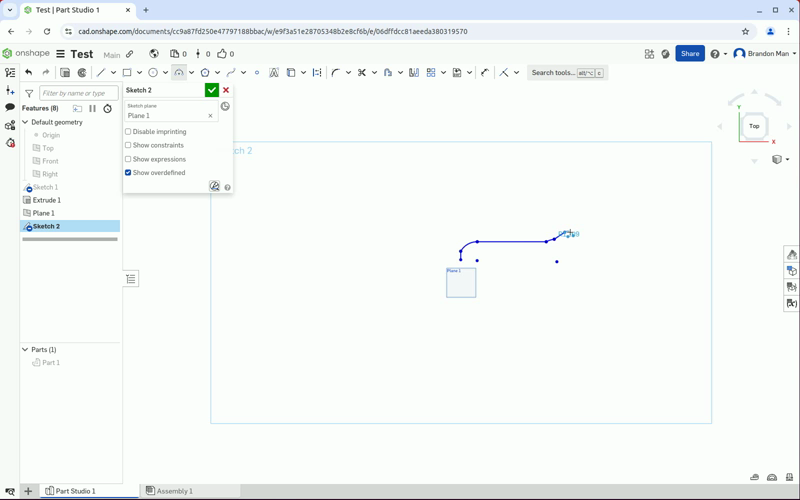
key(esc)
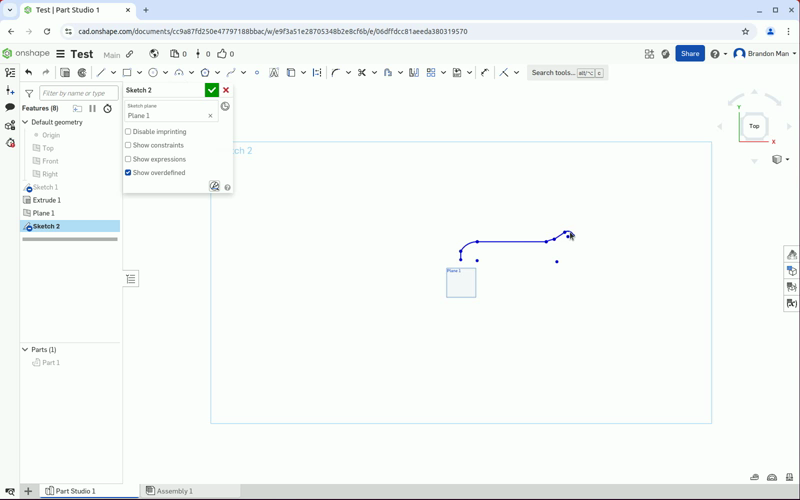
key(l)
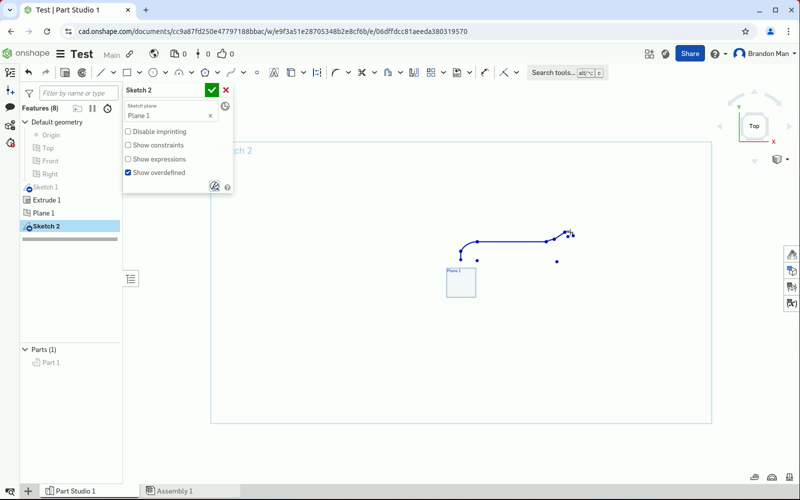
mouse_move(573, 235)
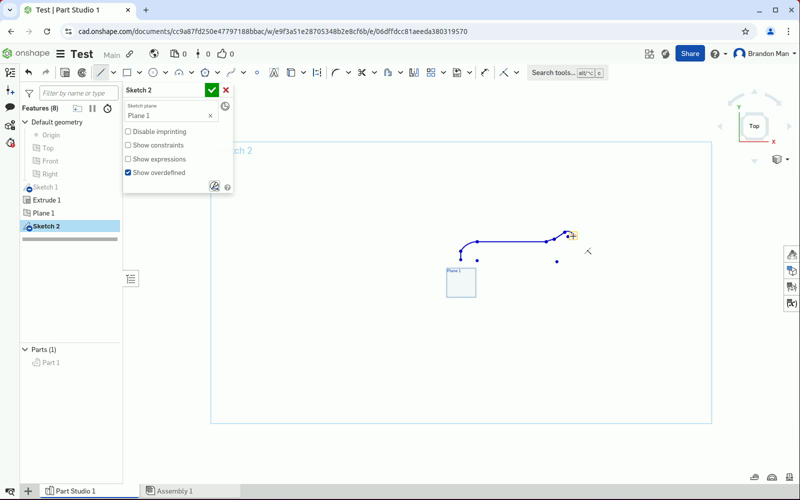
click(573, 235)
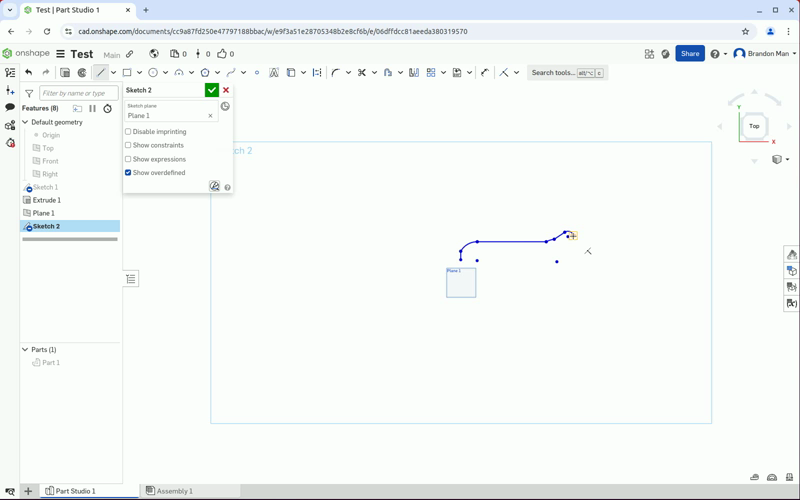
key_down(shift)
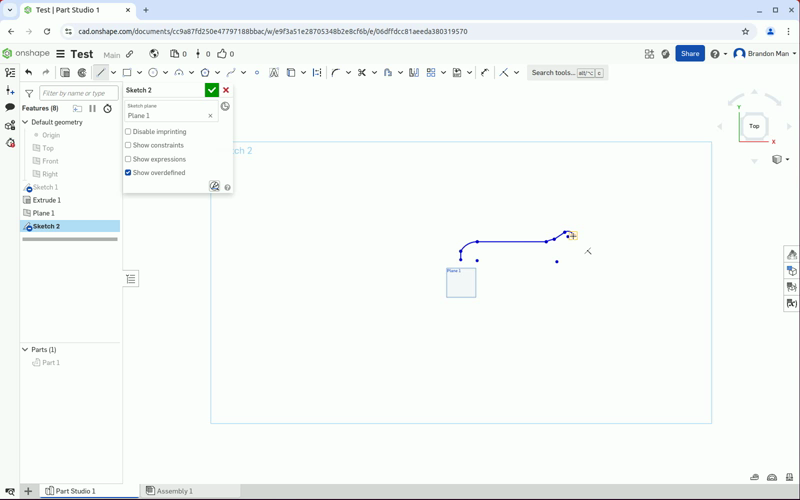
mouse_move(589, 235)
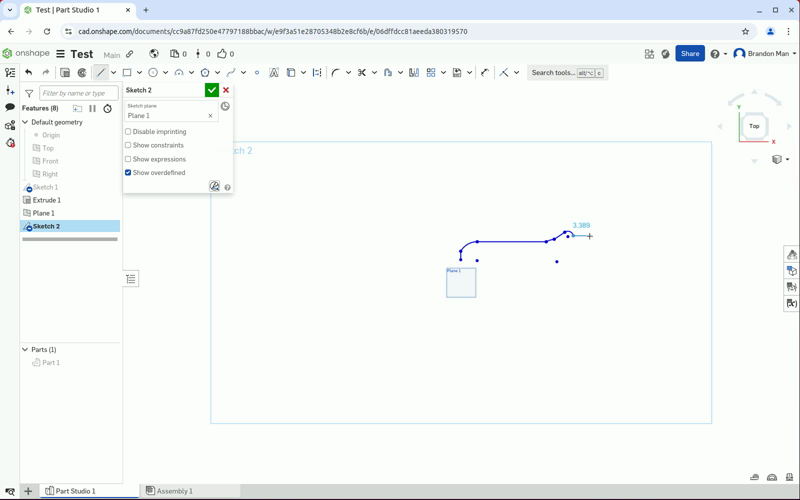
mouse_move(573, 258)
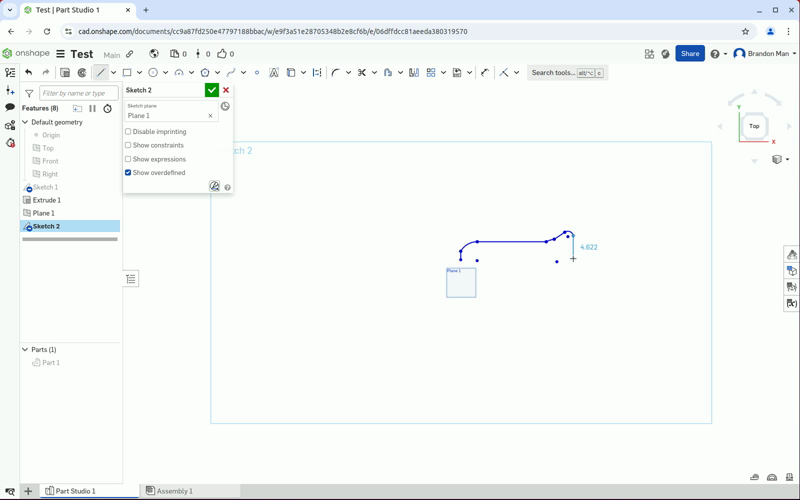
click(573, 258)
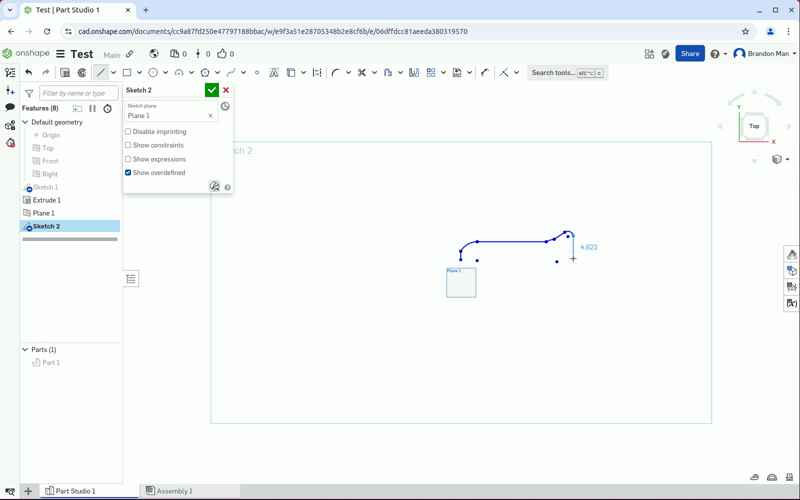
key_up(shift)
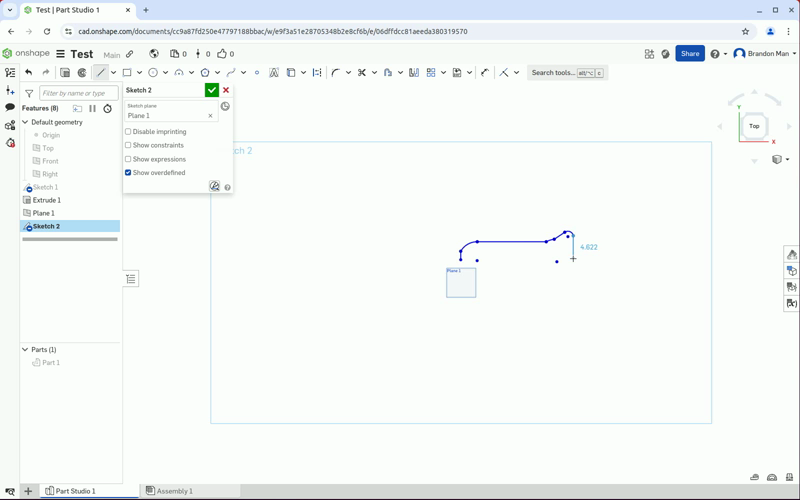
key_down(shift)
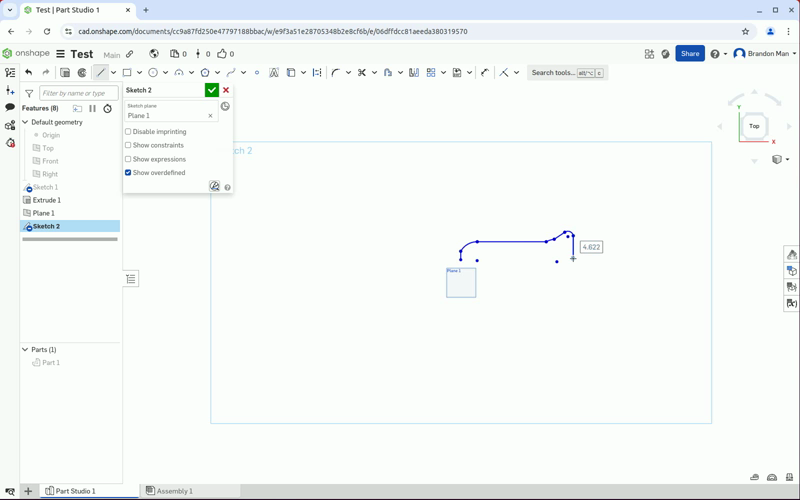
mouse_move(494, 258)
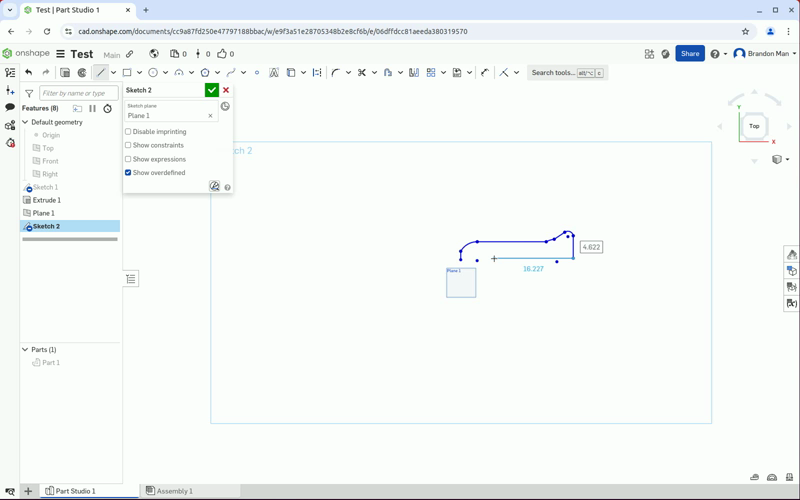
click(494, 258)
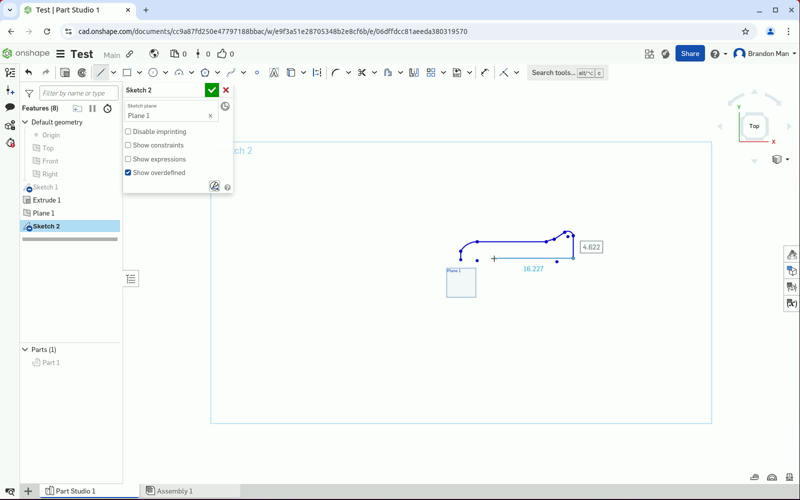
key_up(shift)
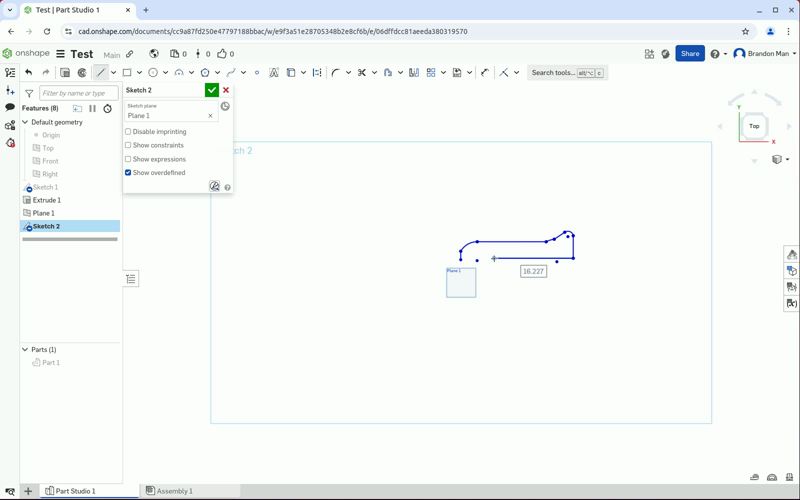
key(esc)
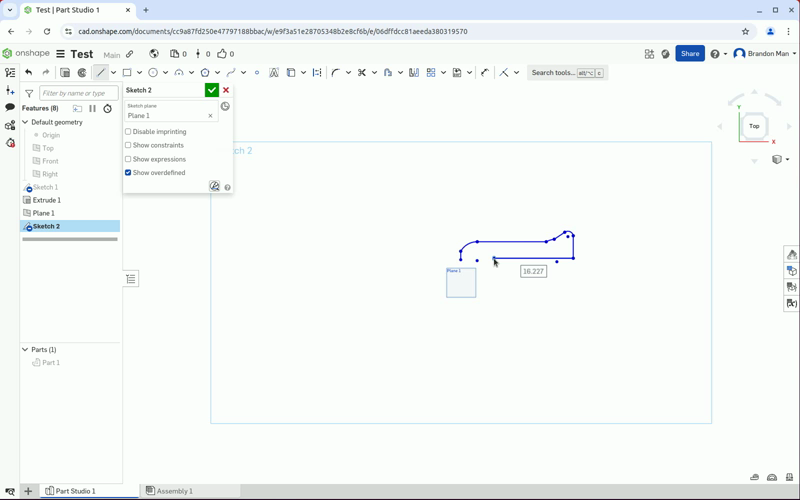
key(a)
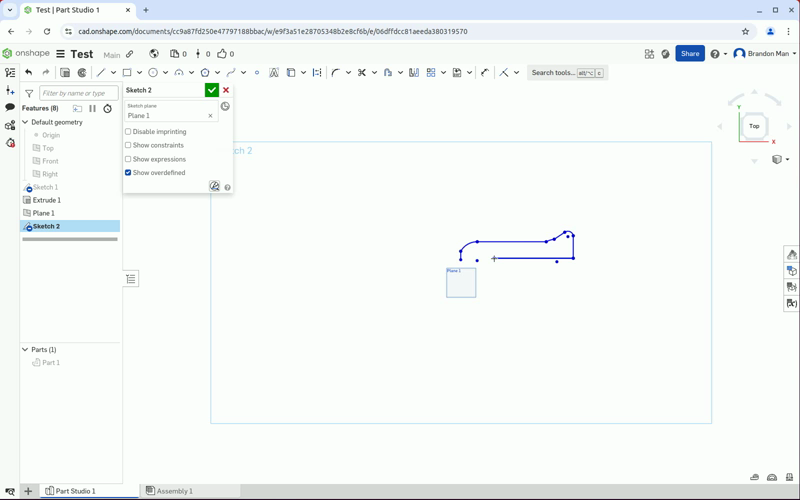
mouse_move(494, 258)
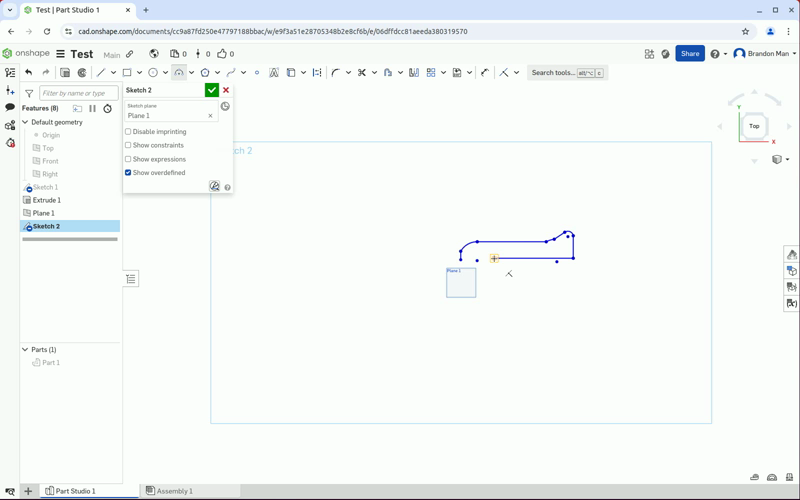
click(494, 258)
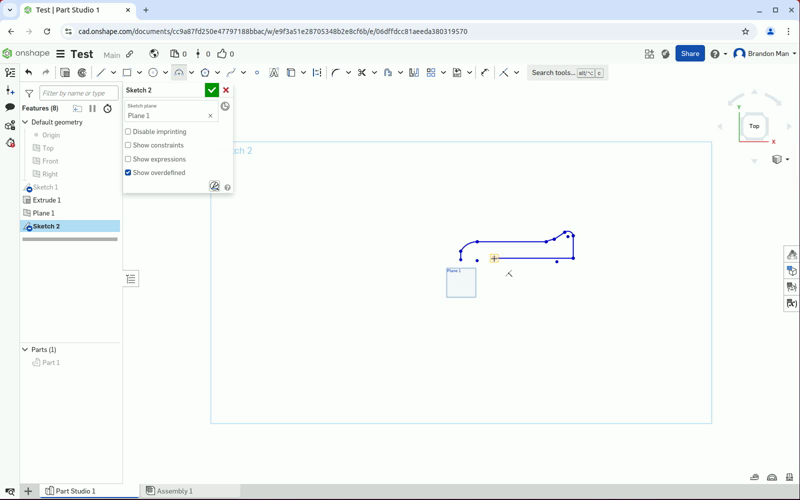
key_down(shift)
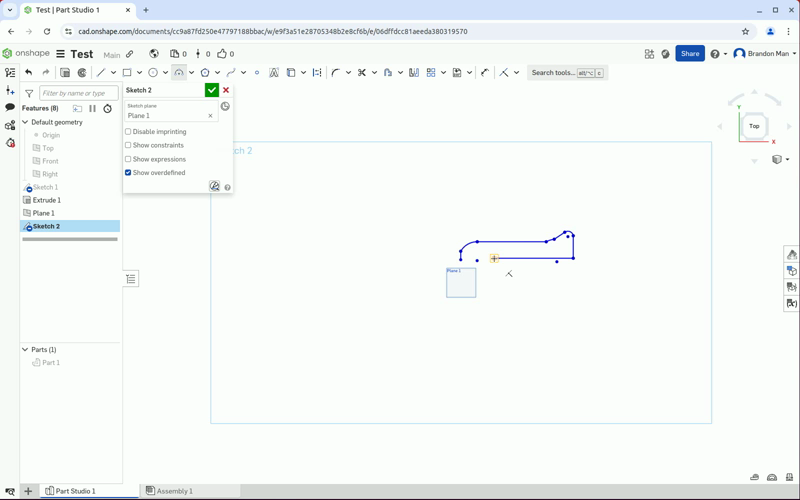
mouse_move(460, 258)
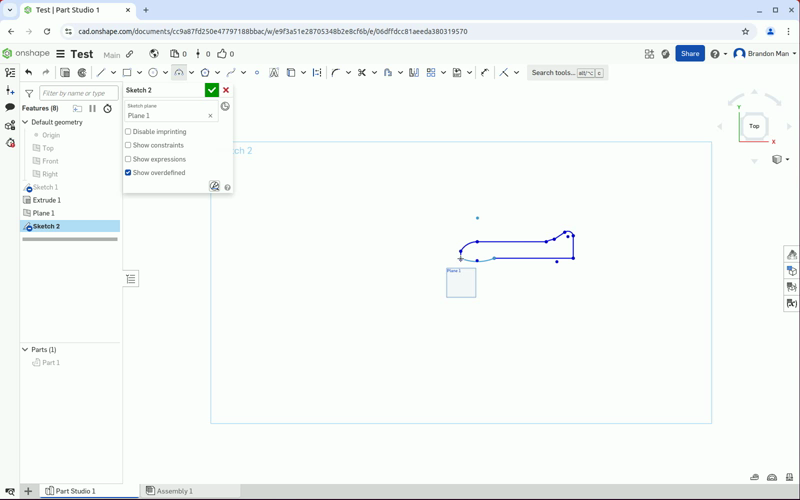
scroll(6)
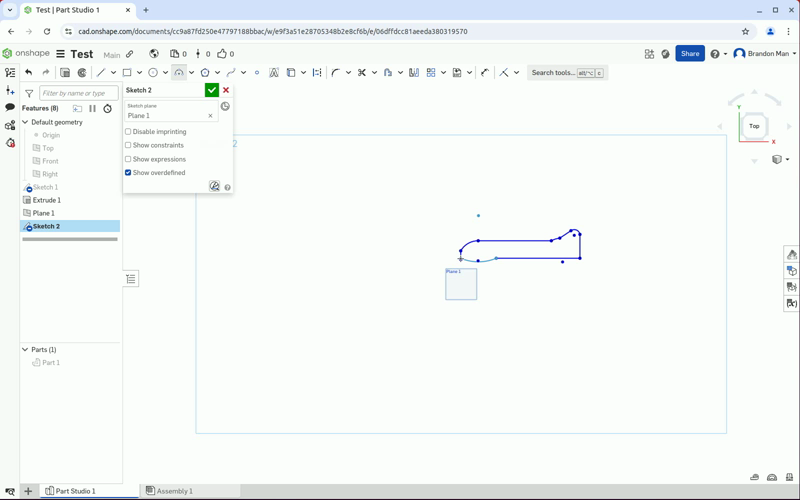
scroll(6)
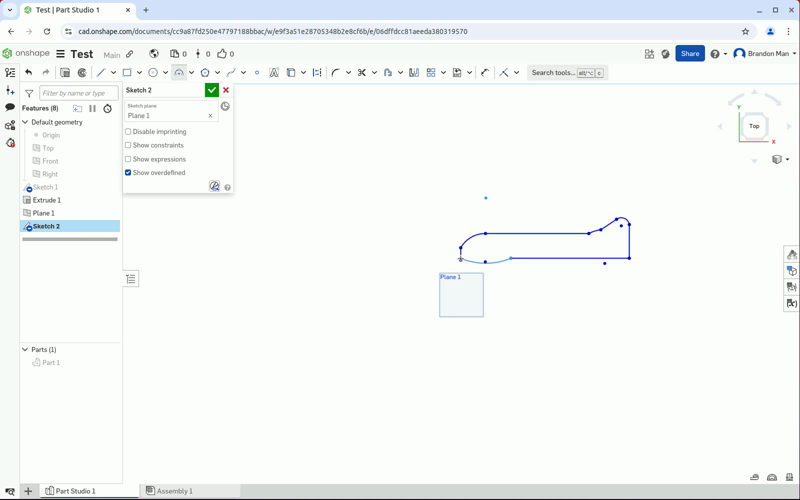
scroll(6)
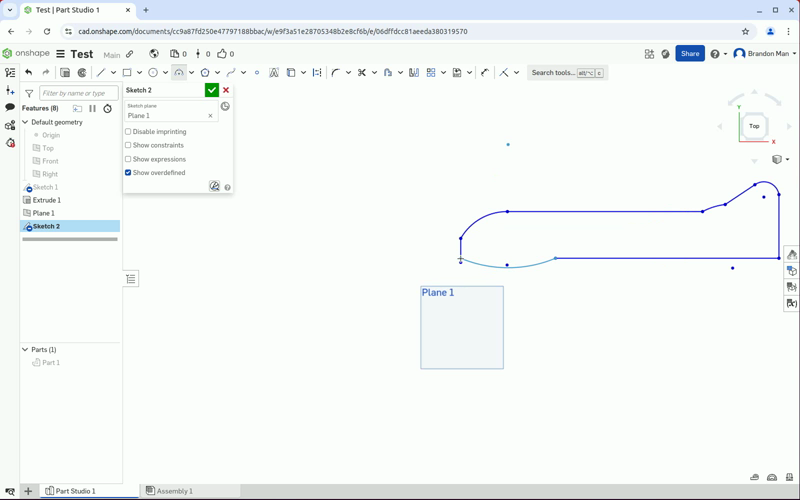
scroll(6)
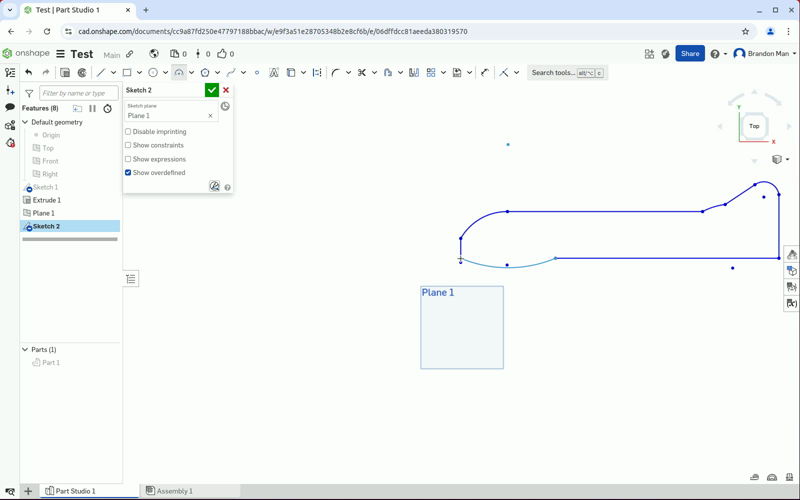
scroll(6)
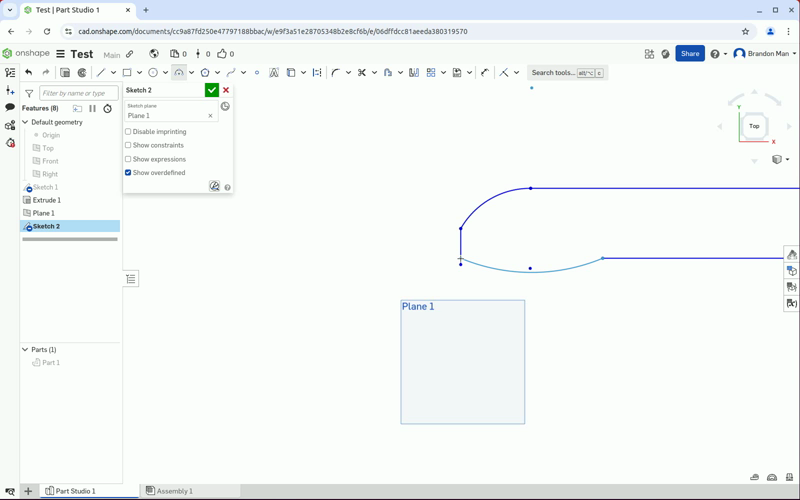
scroll(6)
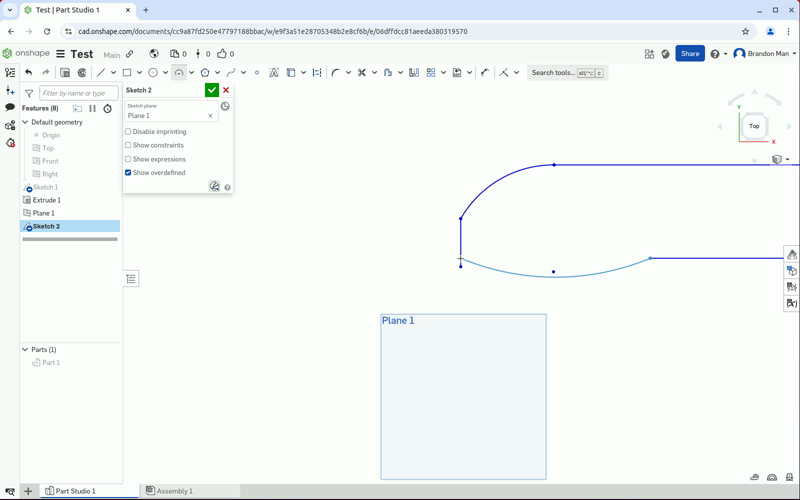
scroll(6)
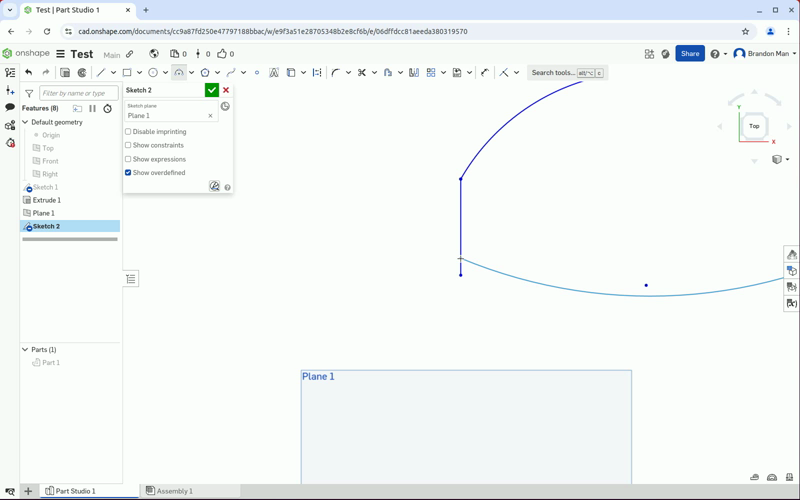
click(460, 258)
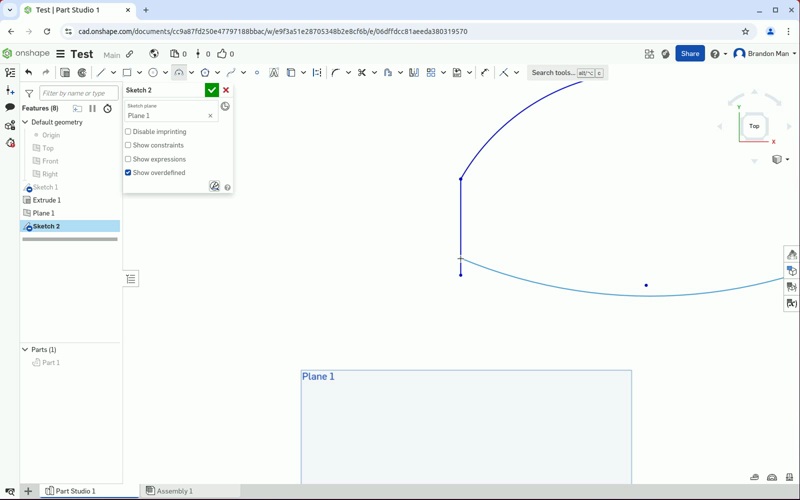
scroll(-6)
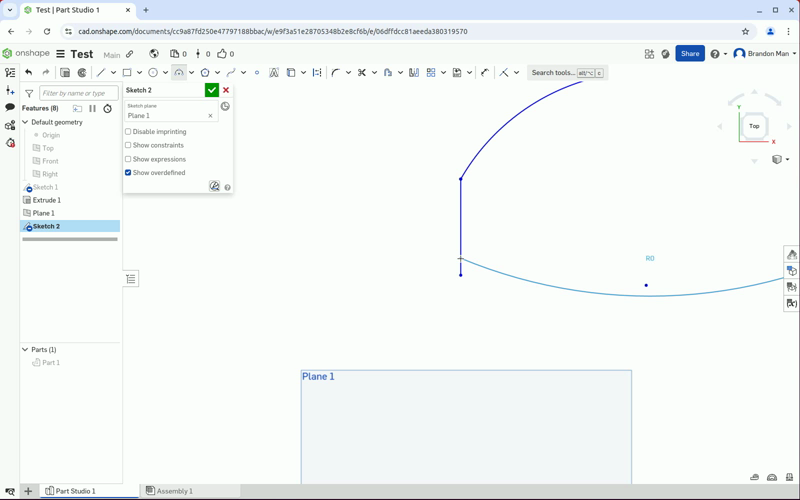
scroll(-6)
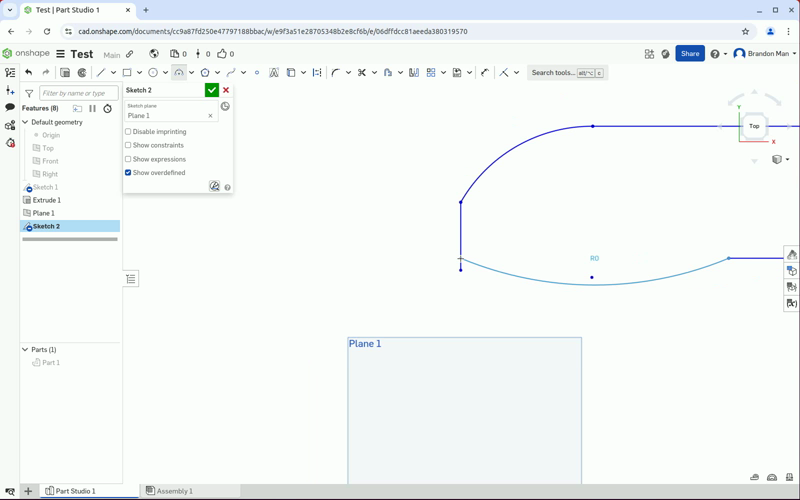
scroll(-6)
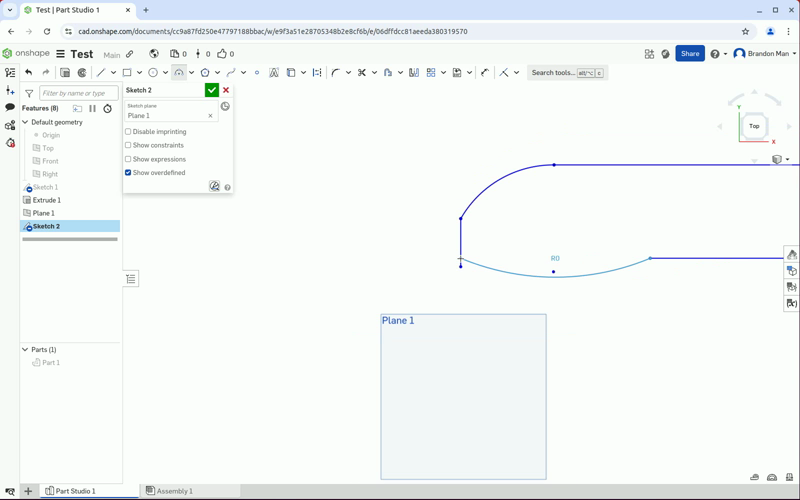
scroll(-6)
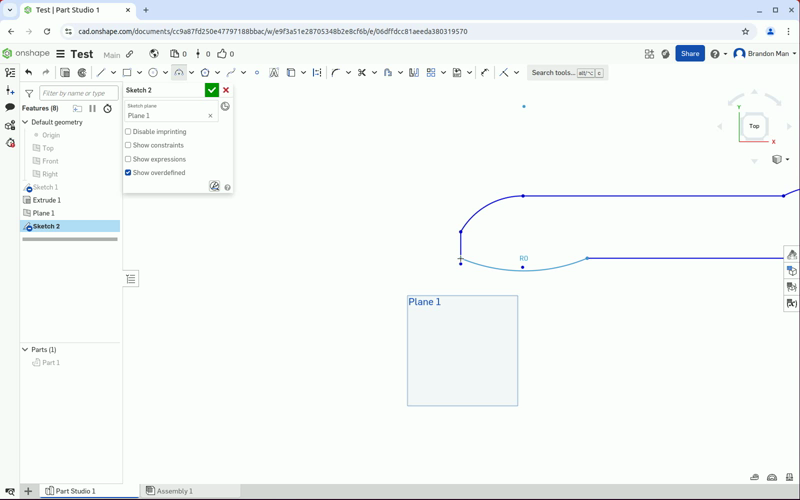
scroll(-6)
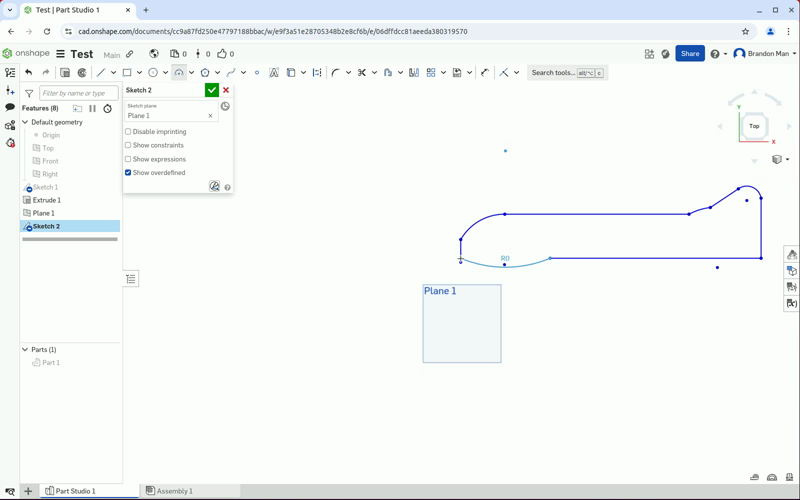
scroll(-6)
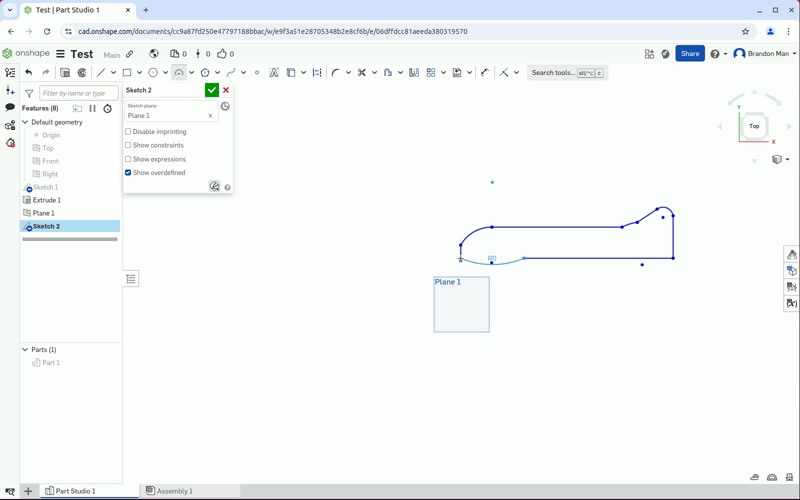
scroll(-6)
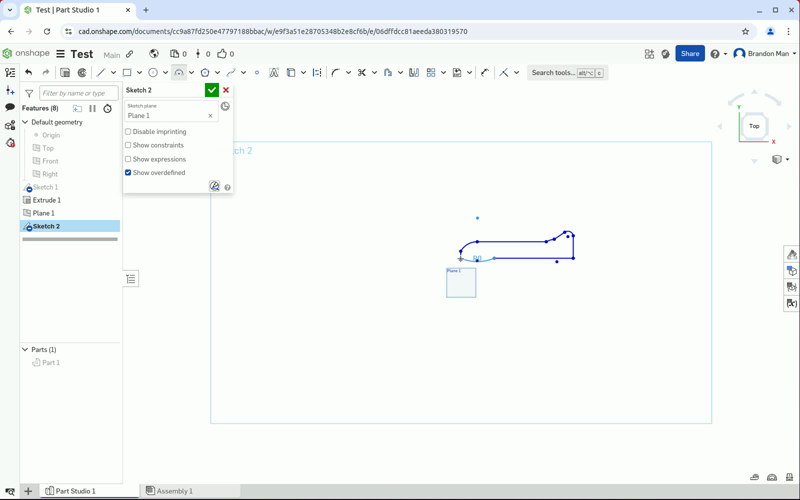
mouse_move(477, 244)
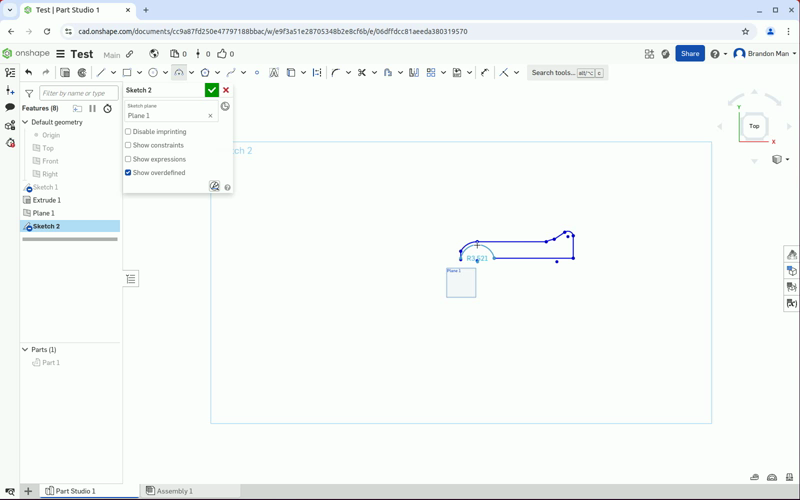
scroll(6)
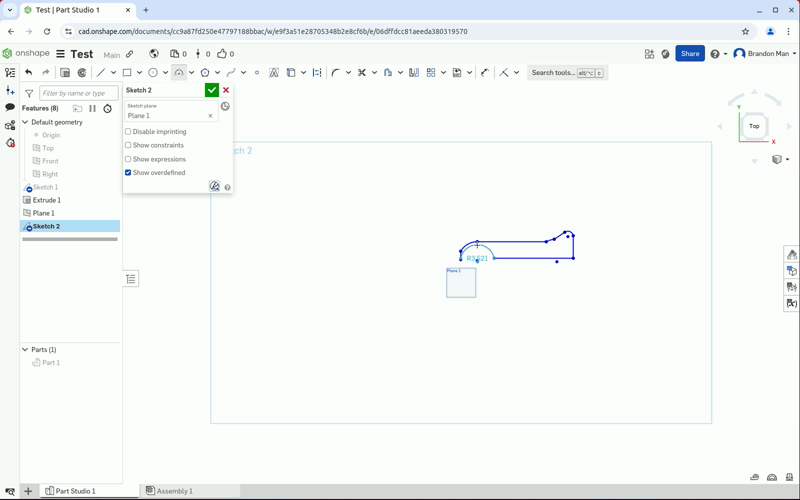
scroll(6)
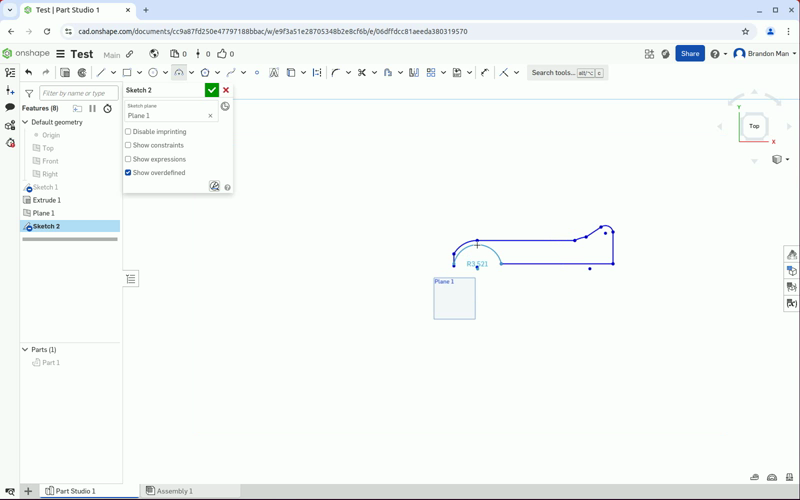
scroll(6)
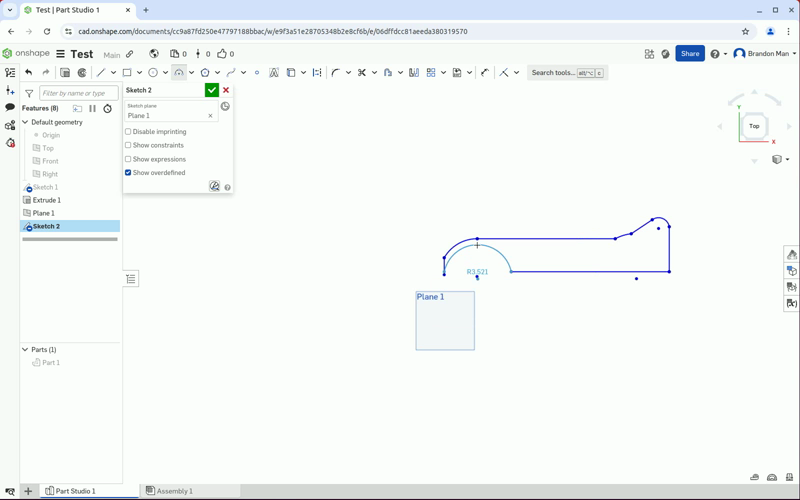
scroll(6)
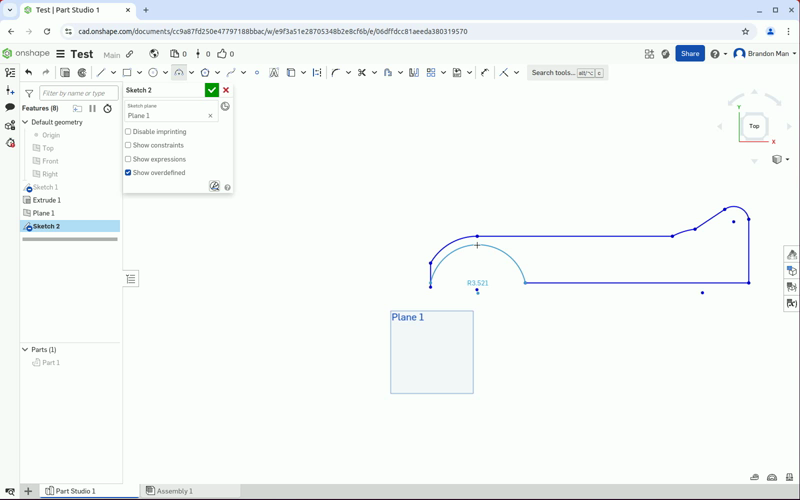
scroll(6)
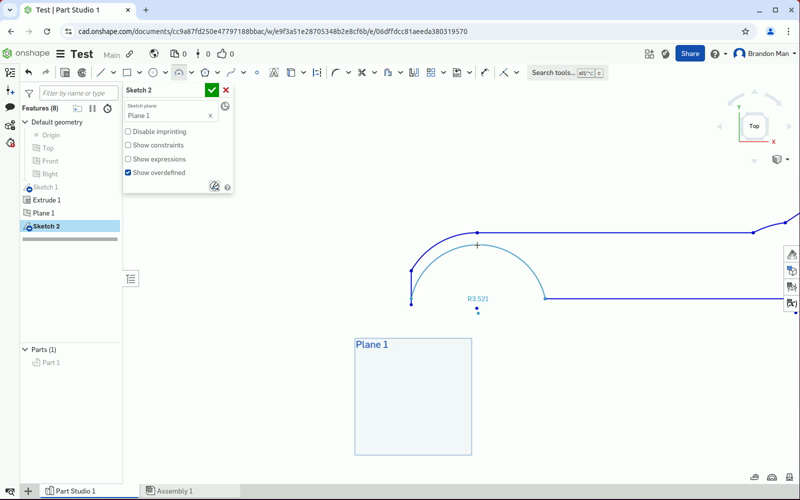
scroll(6)
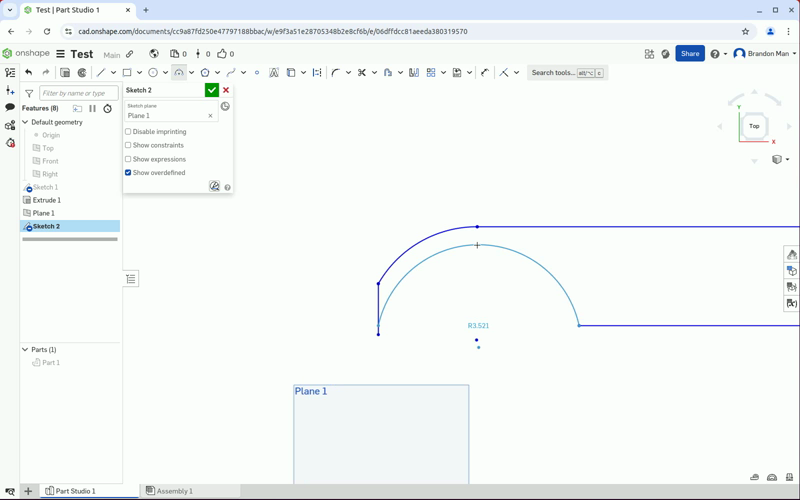
scroll(6)
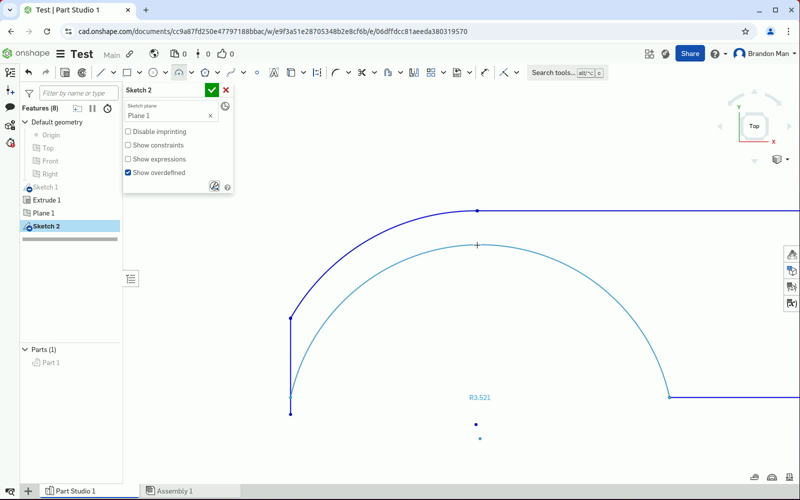
click(477, 244)
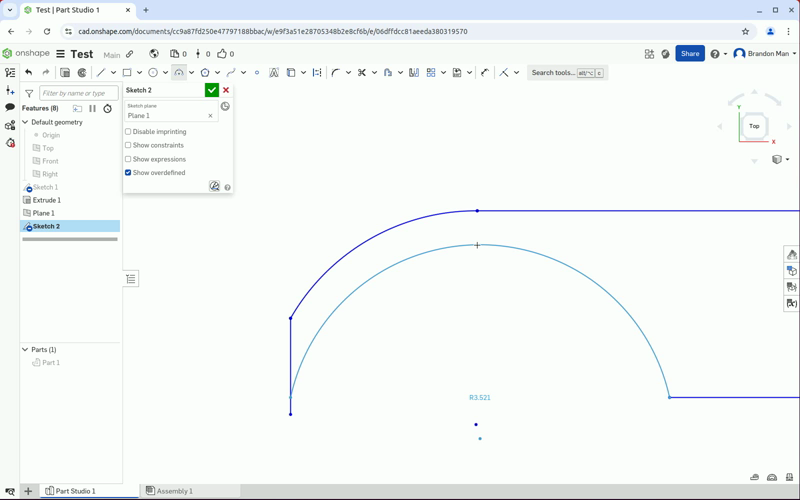
scroll(-6)
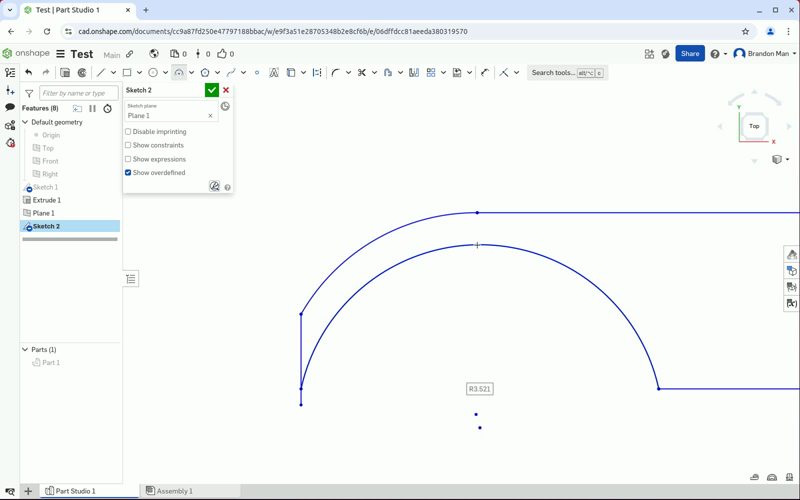
scroll(-6)
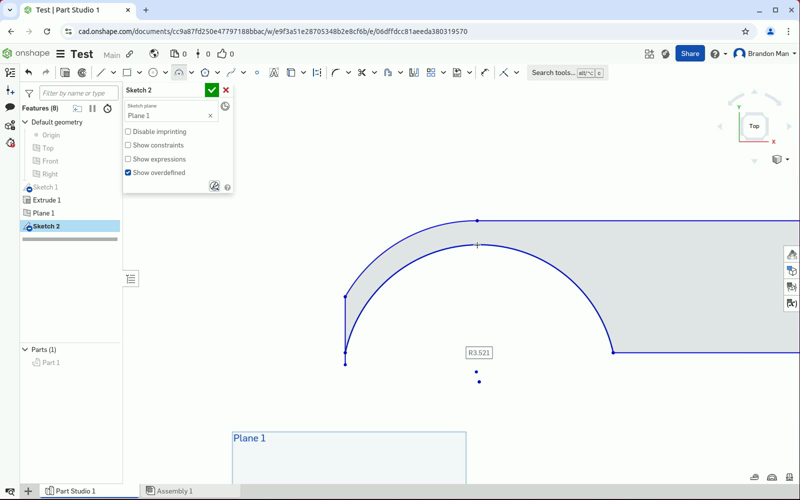
scroll(-6)
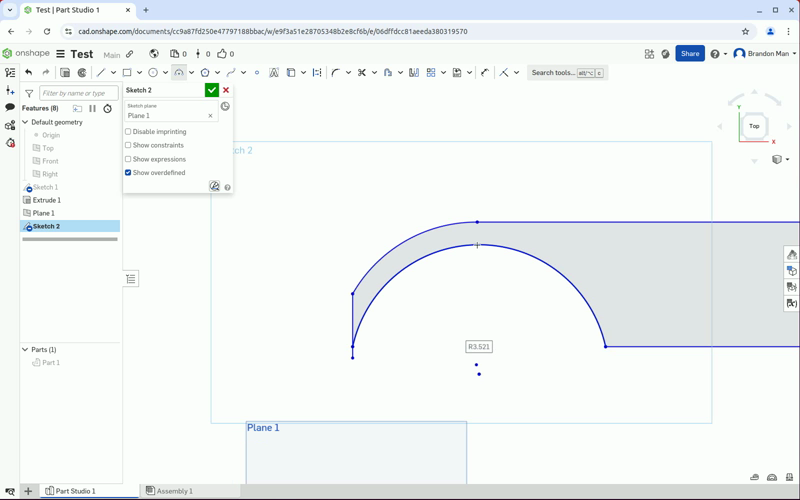
scroll(-6)
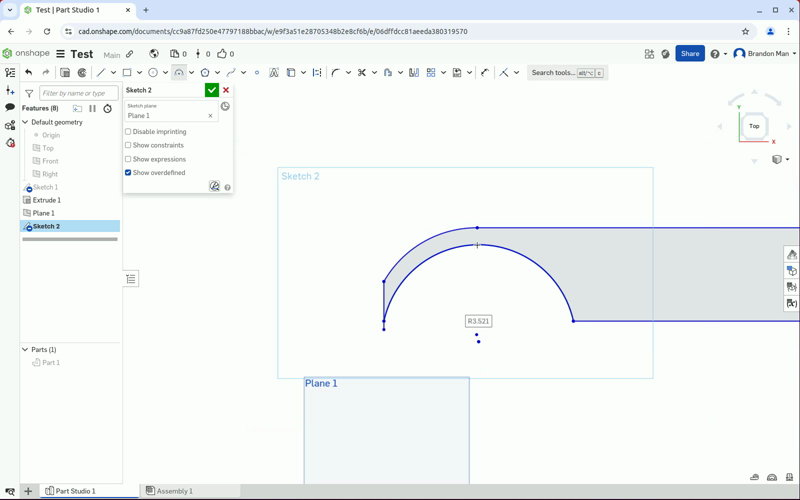
scroll(-6)
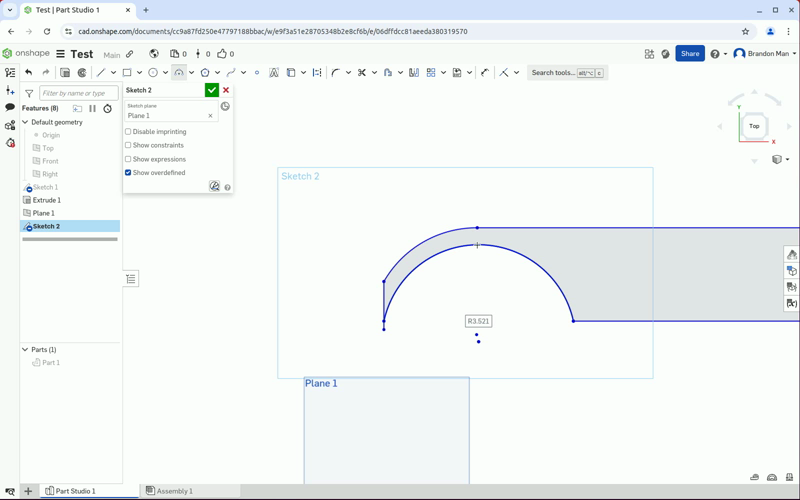
scroll(-6)
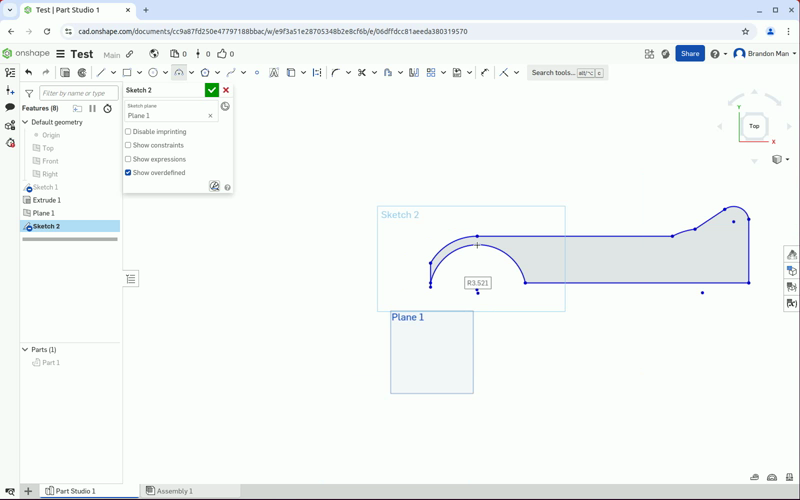
scroll(-6)
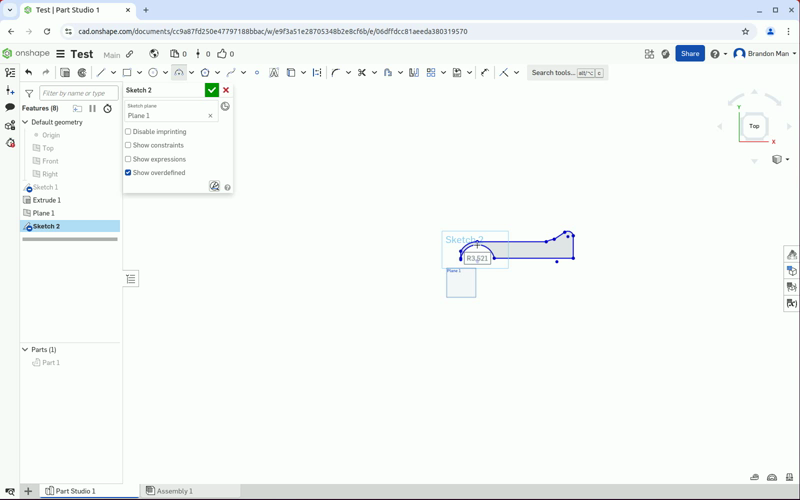
key_up(shift)
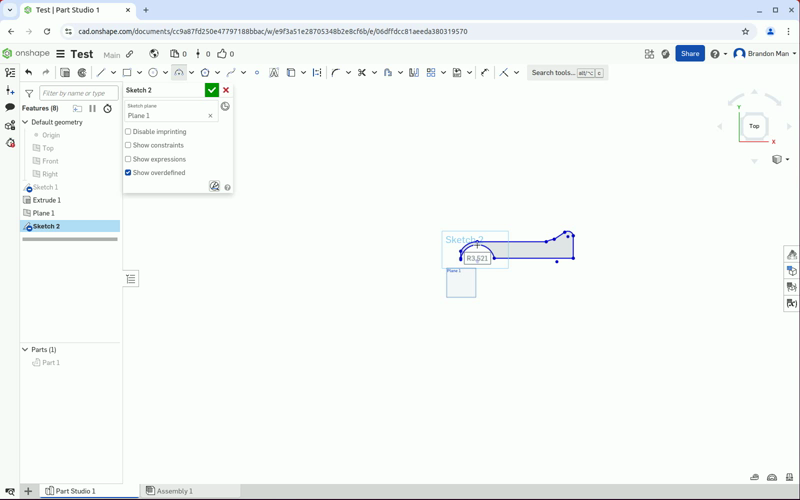
key(esc)
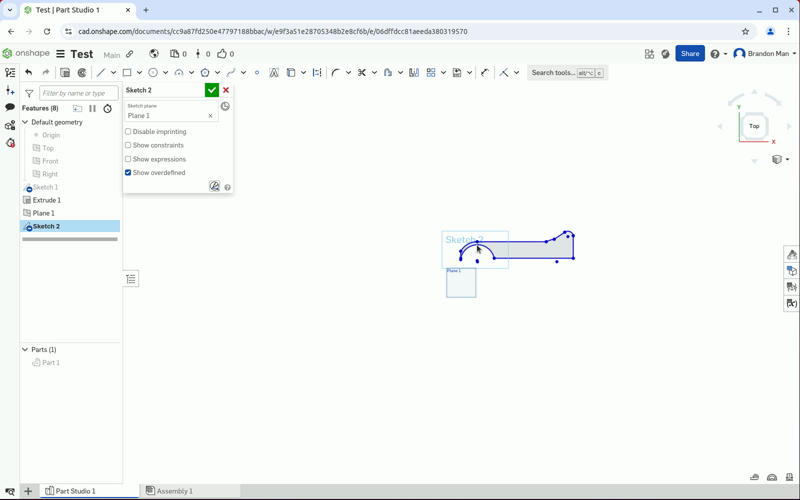
key(l)
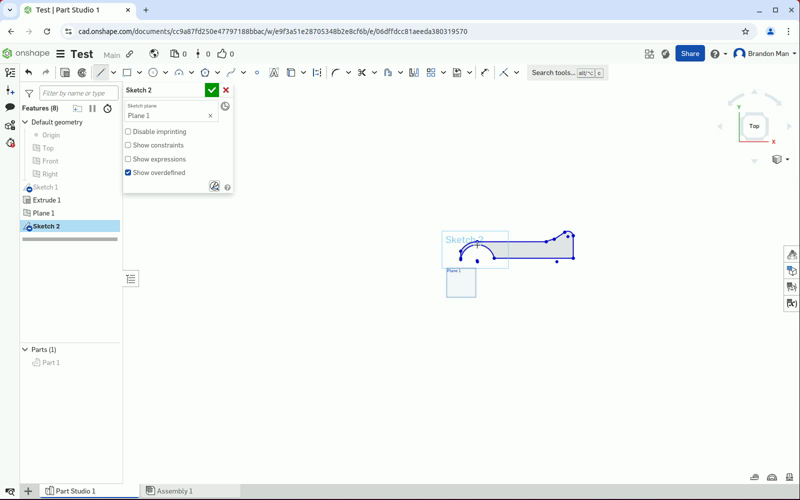
mouse_move(460, 258)
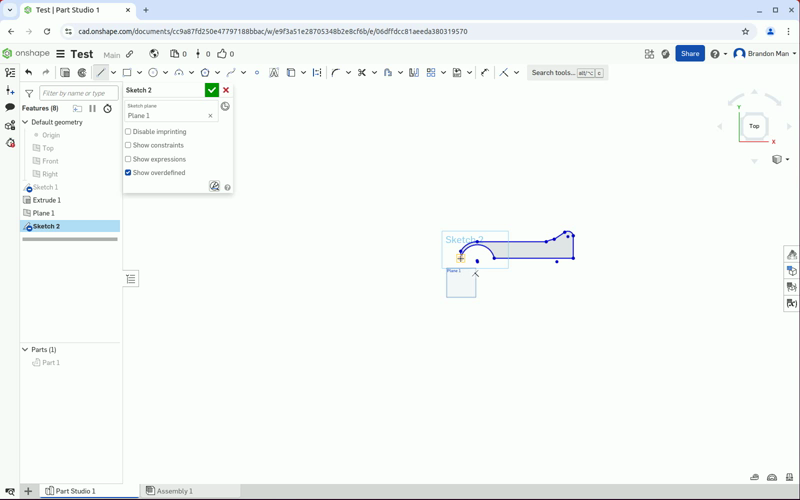
scroll(6)
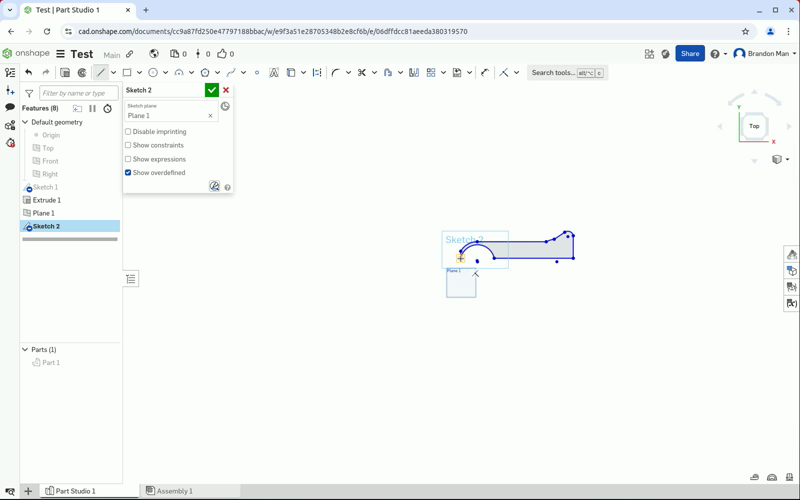
scroll(6)
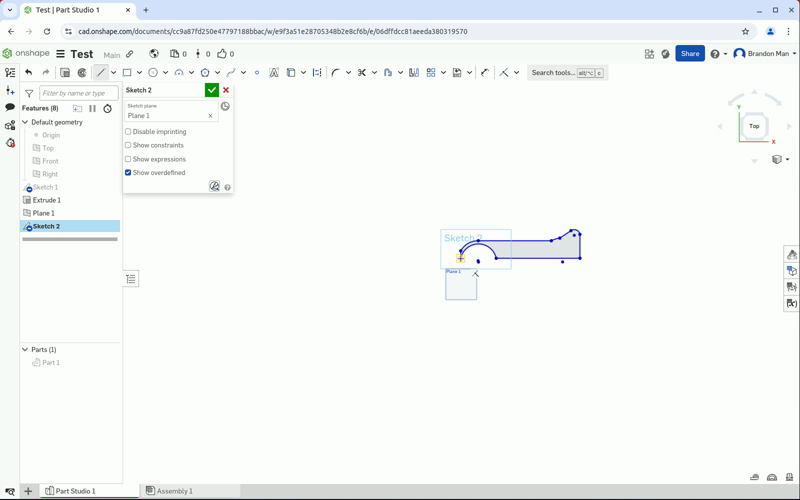
scroll(6)
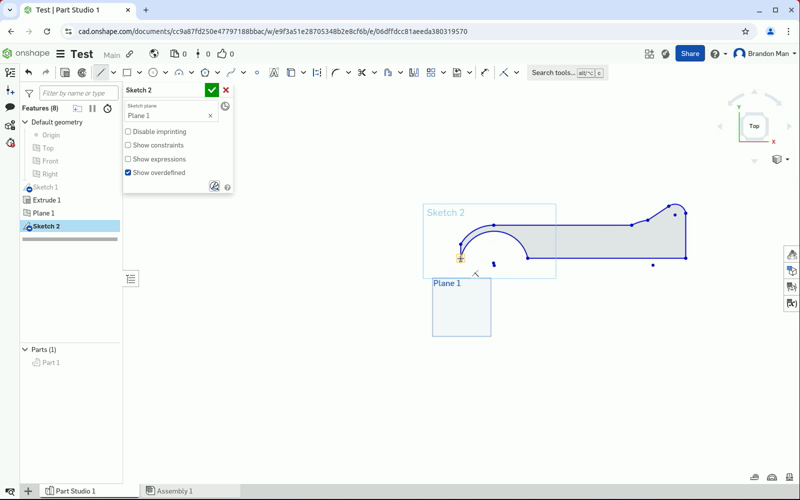
scroll(6)
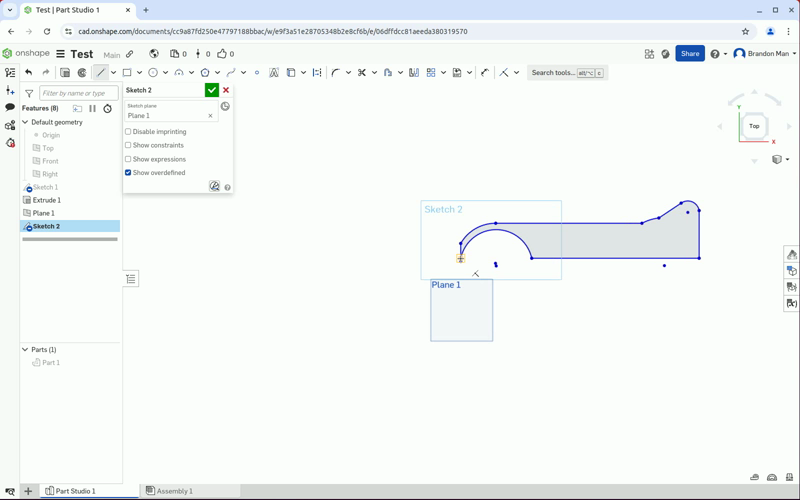
scroll(6)
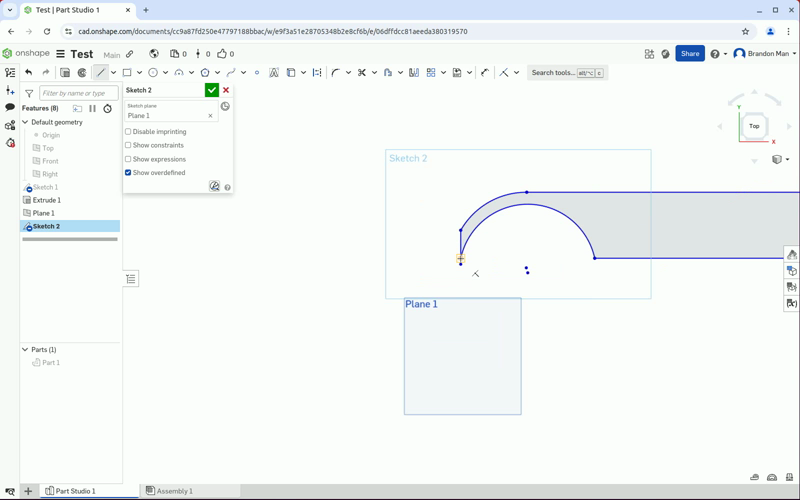
scroll(6)
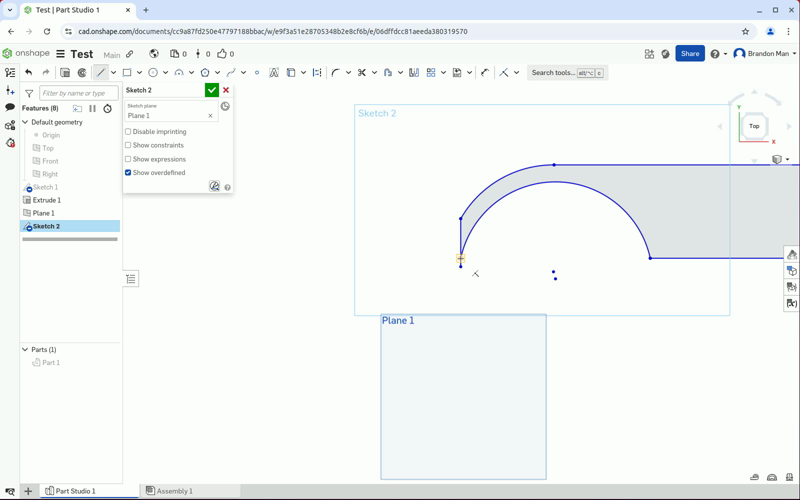
scroll(6)
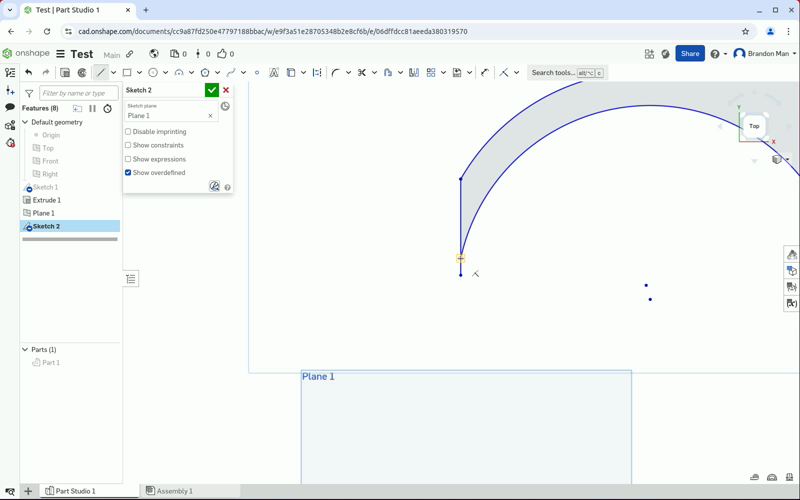
click(460, 258)
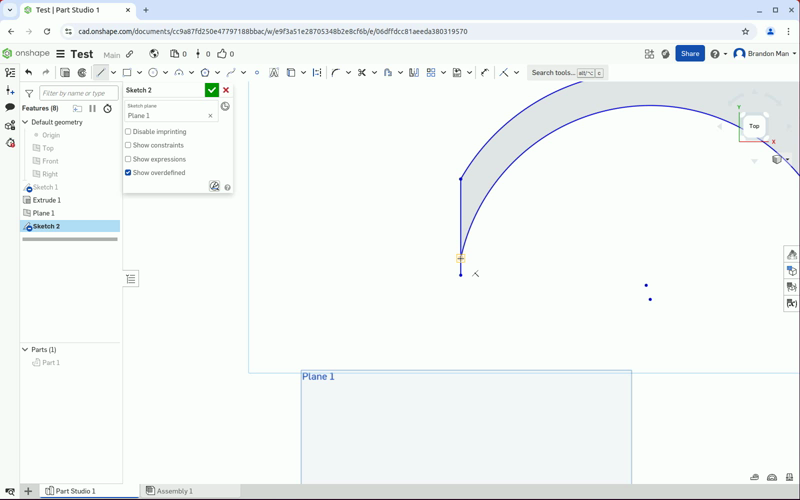
scroll(-6)
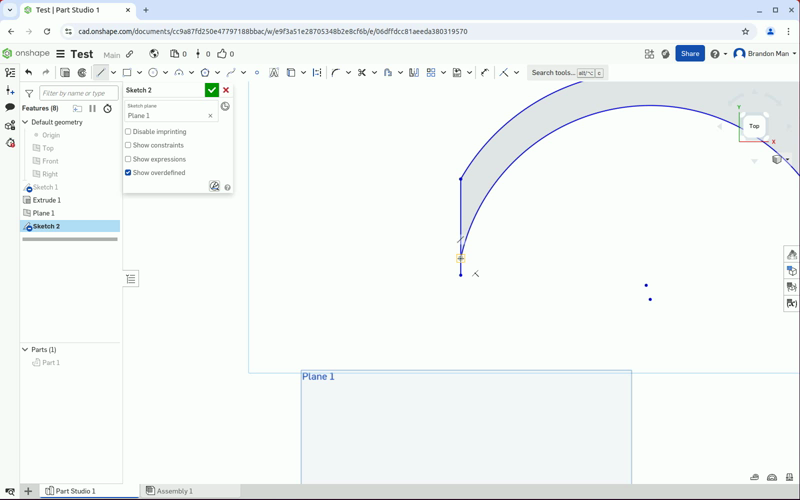
scroll(-6)
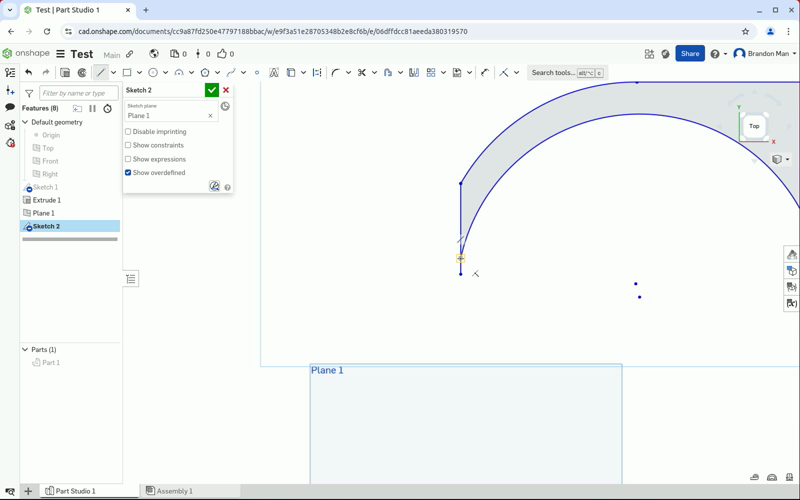
scroll(-6)
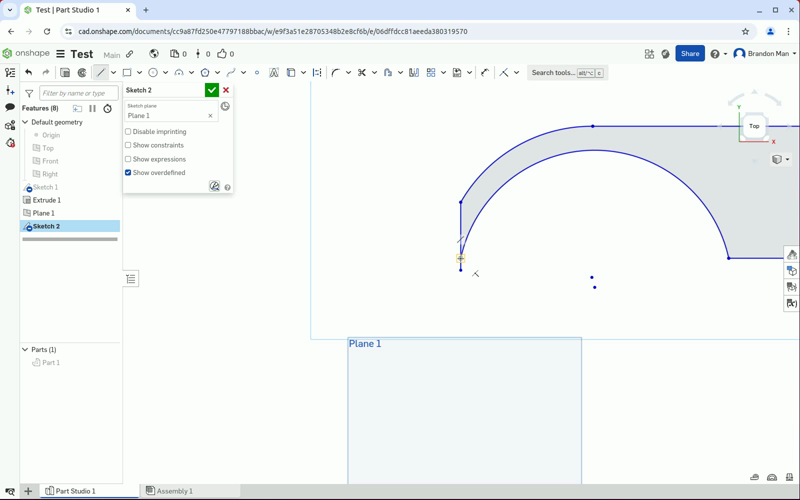
scroll(-6)
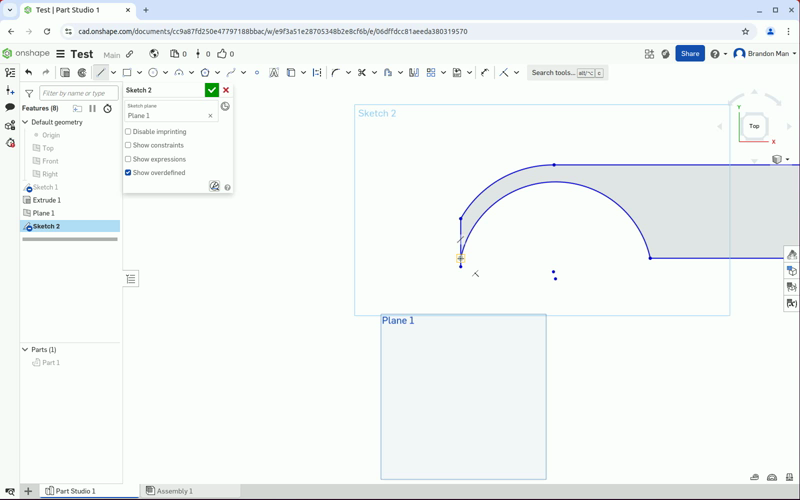
scroll(-6)
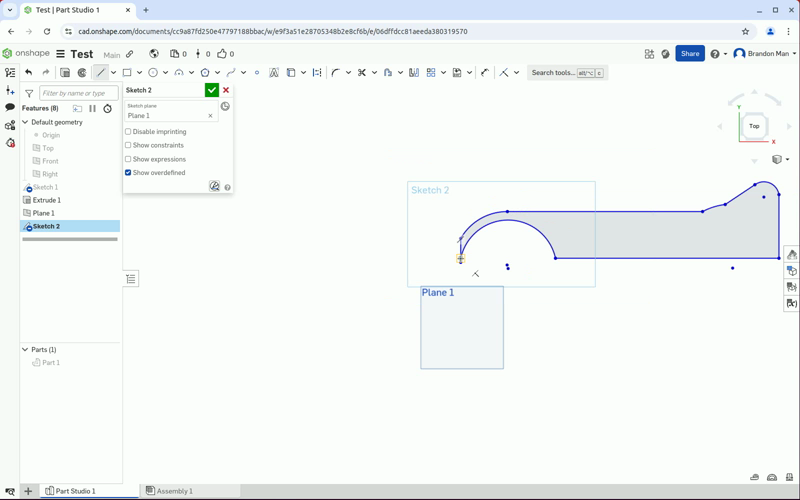
scroll(-6)
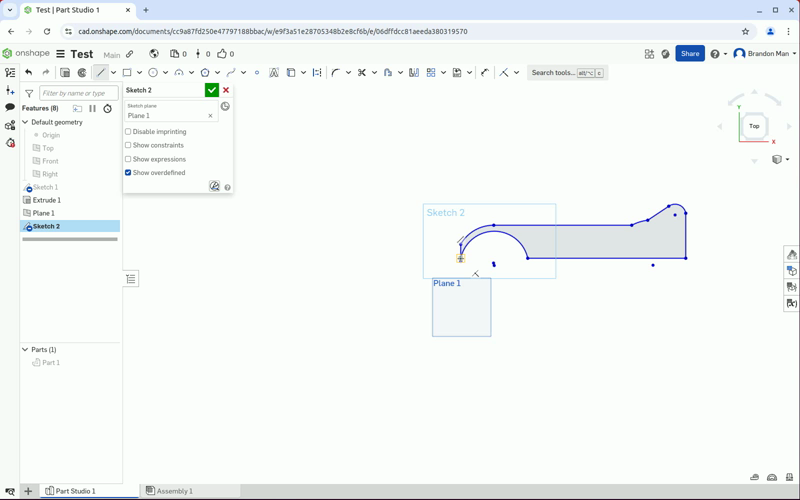
scroll(-6)
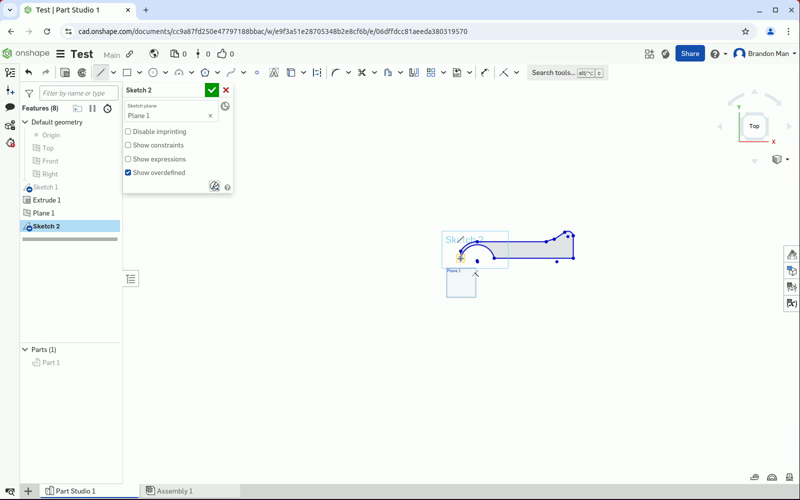
mouse_move(490, 258)
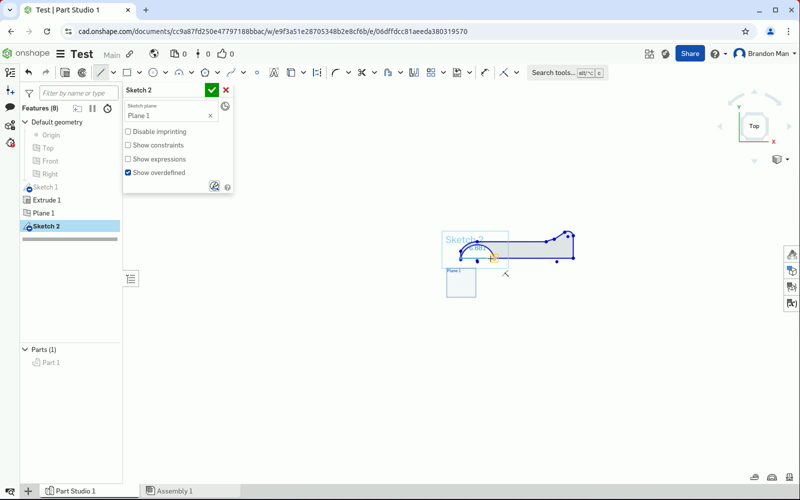
key_down(shift)
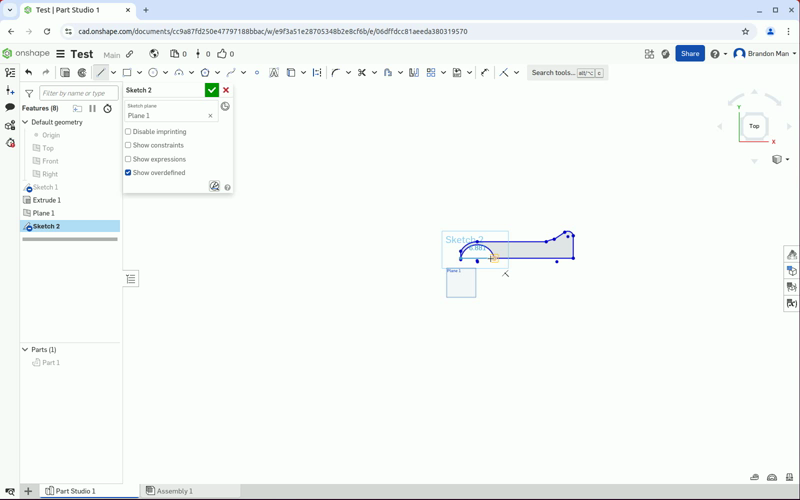
mouse_move(460, 259)
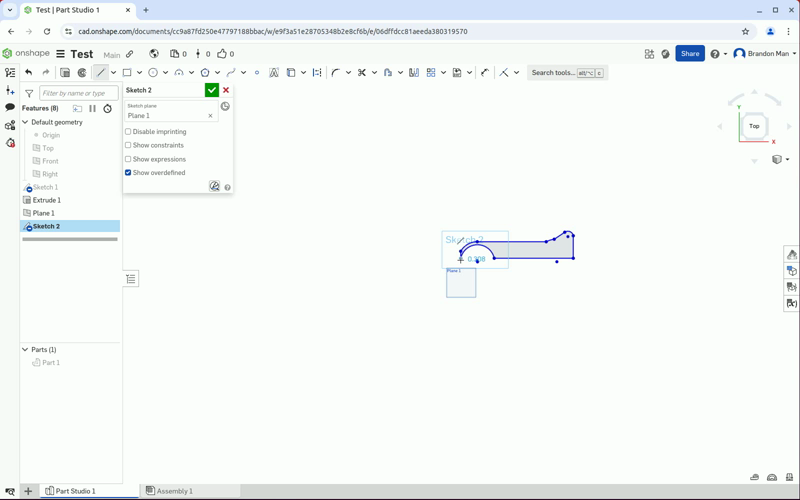
scroll(6)
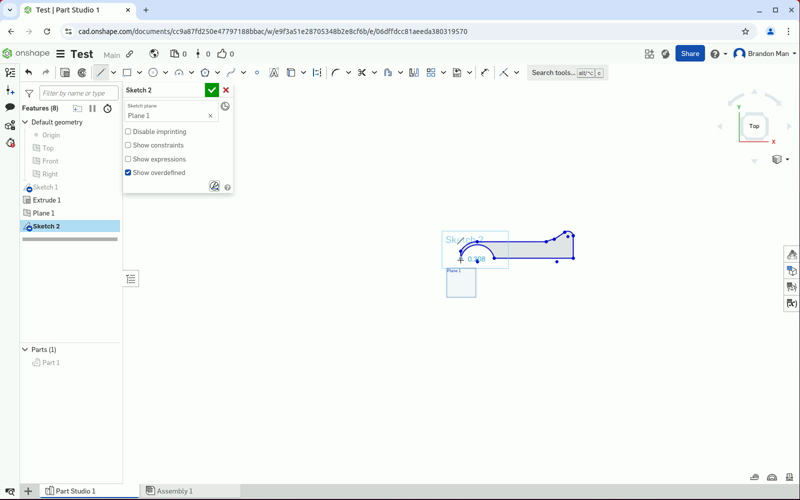
scroll(6)
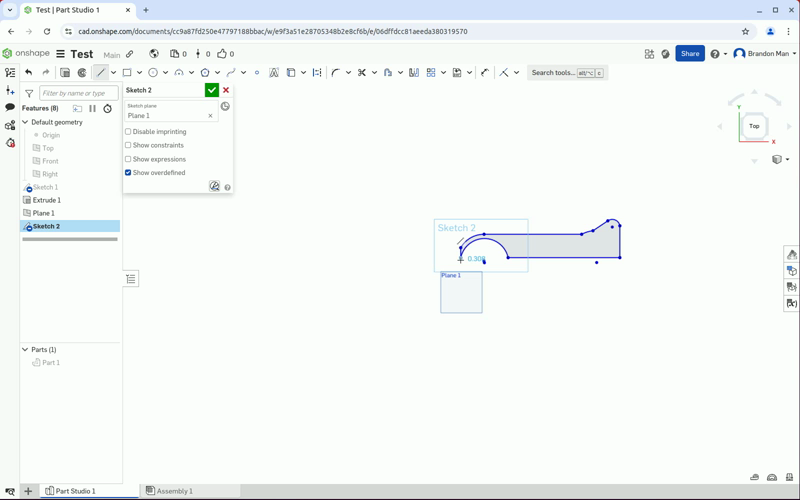
scroll(6)
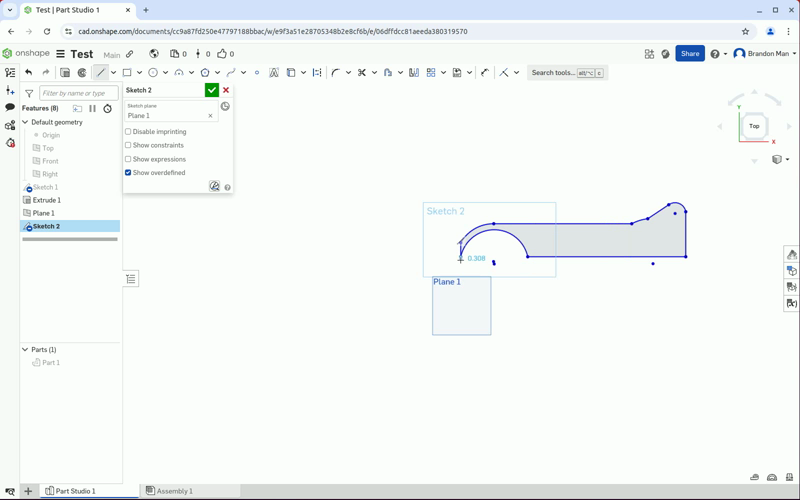
scroll(6)
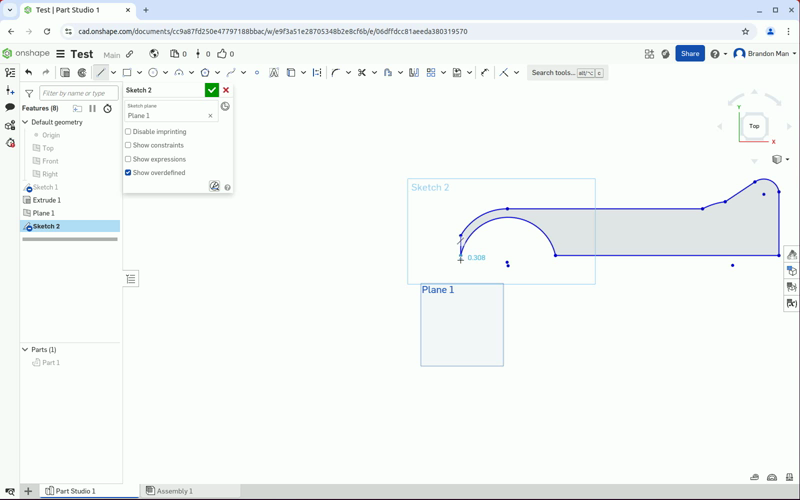
scroll(6)
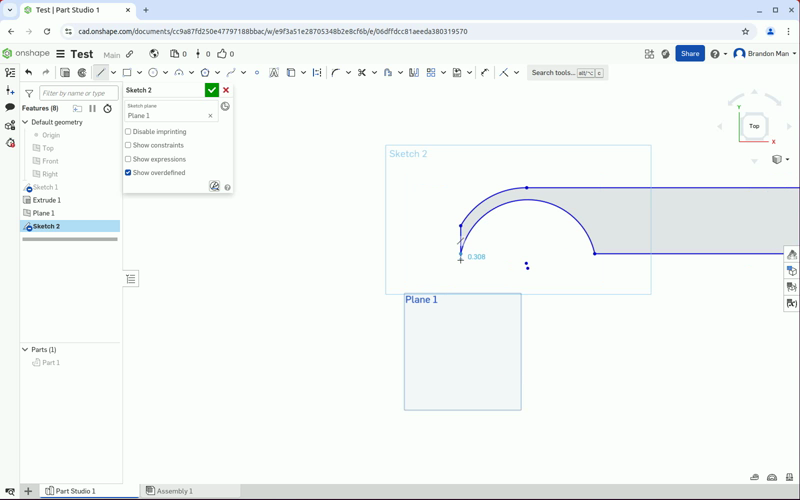
scroll(6)
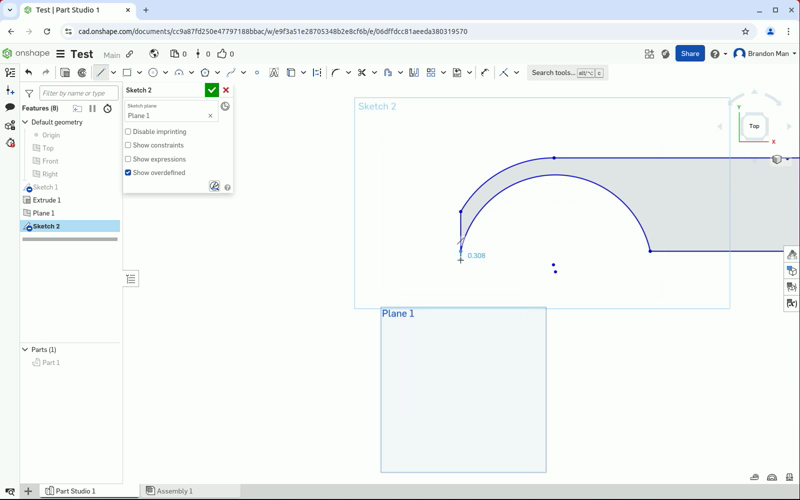
scroll(6)
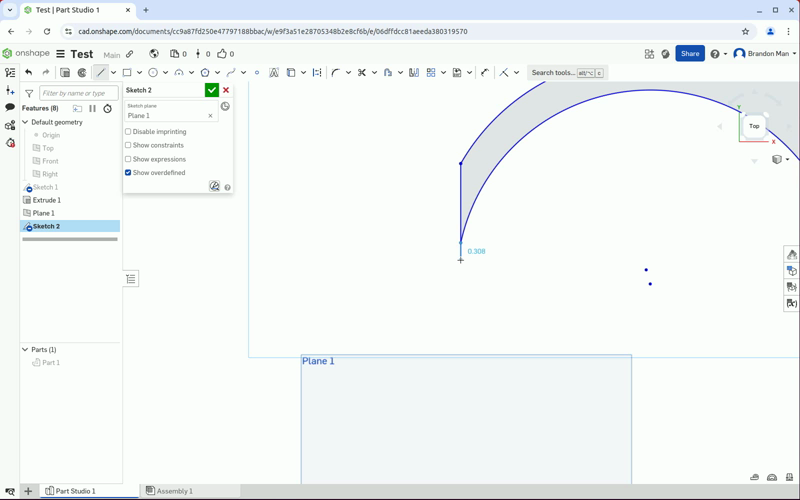
key_up(shift)
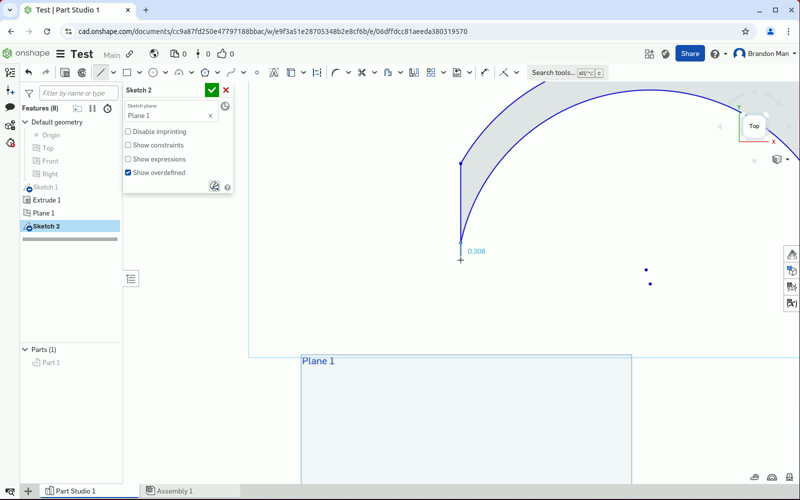
click(460, 259)
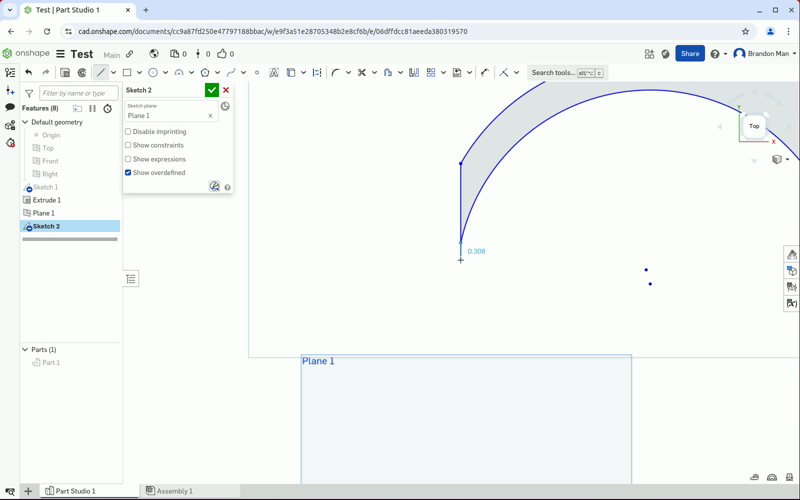
scroll(-6)
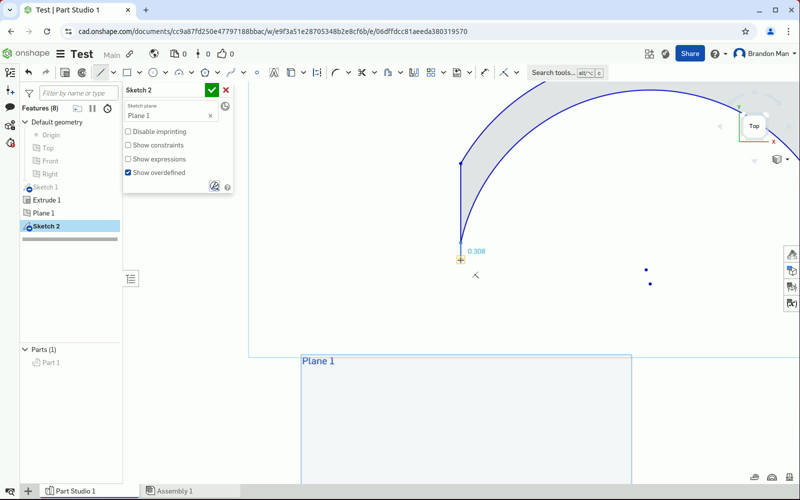
scroll(-6)
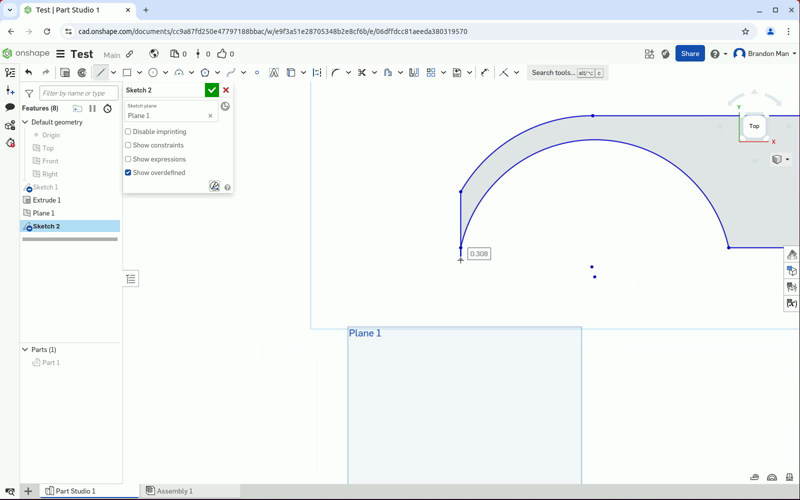
scroll(-6)
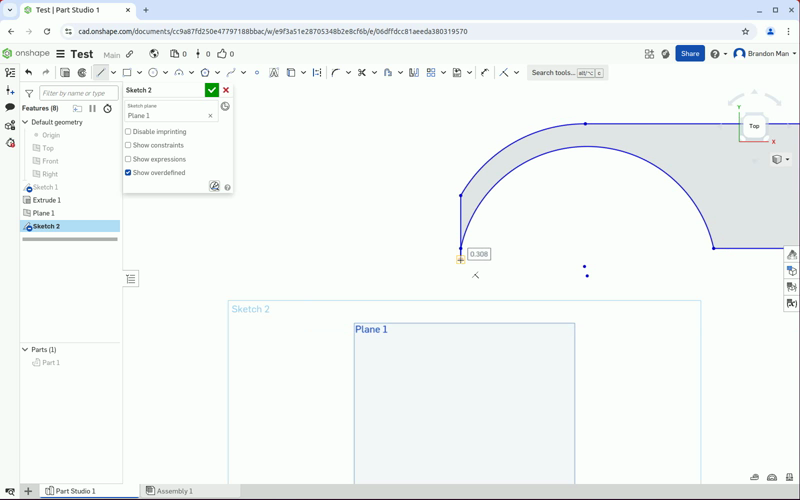
scroll(-6)
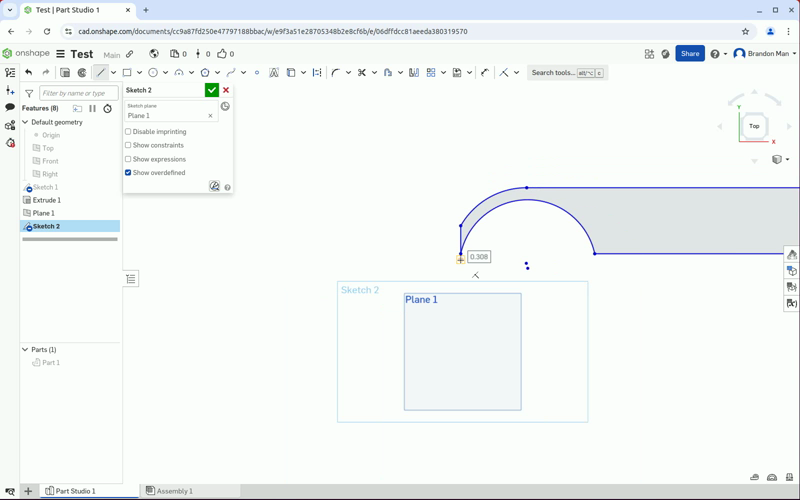
scroll(-6)
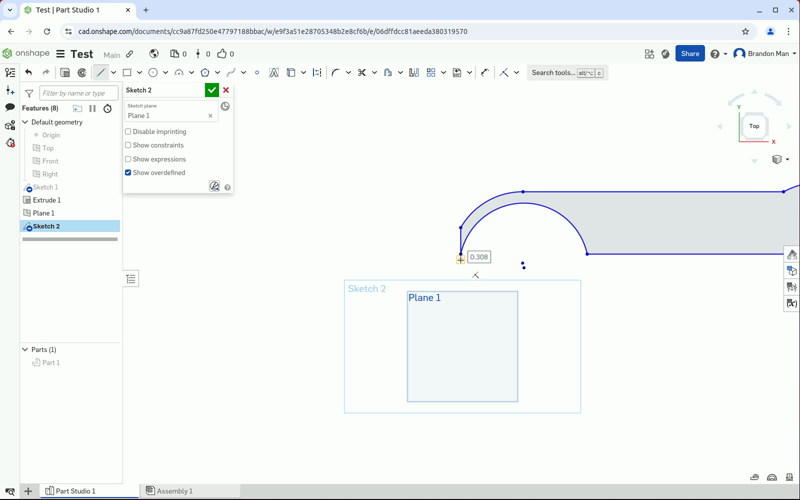
scroll(-6)
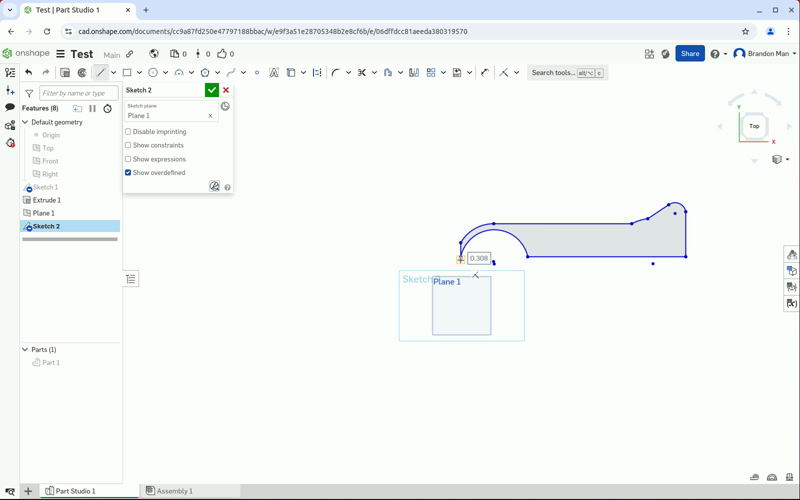
scroll(-6)
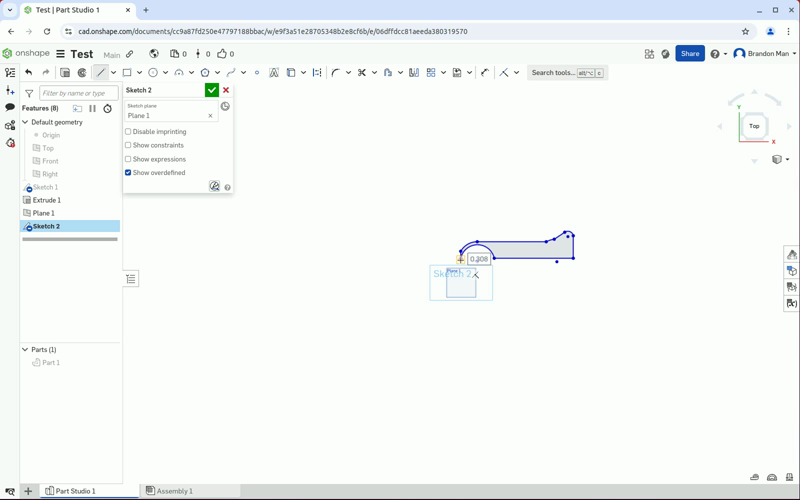
key(esc)
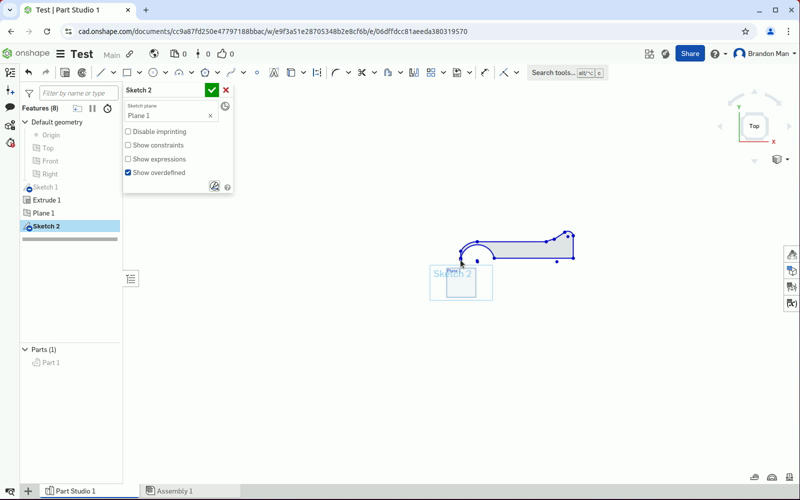
mouse_move(559, 239)
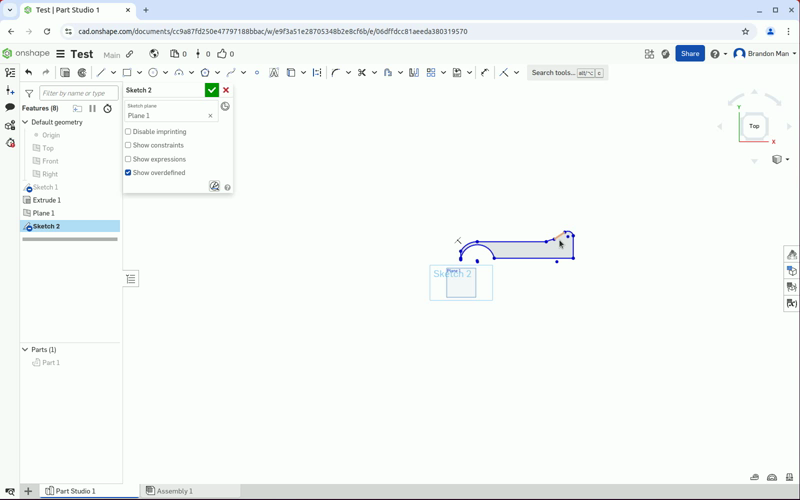
scroll(6)
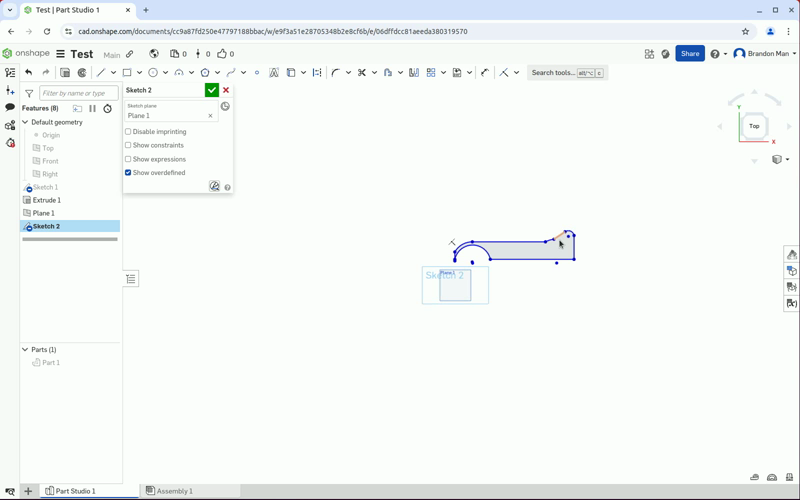
scroll(6)
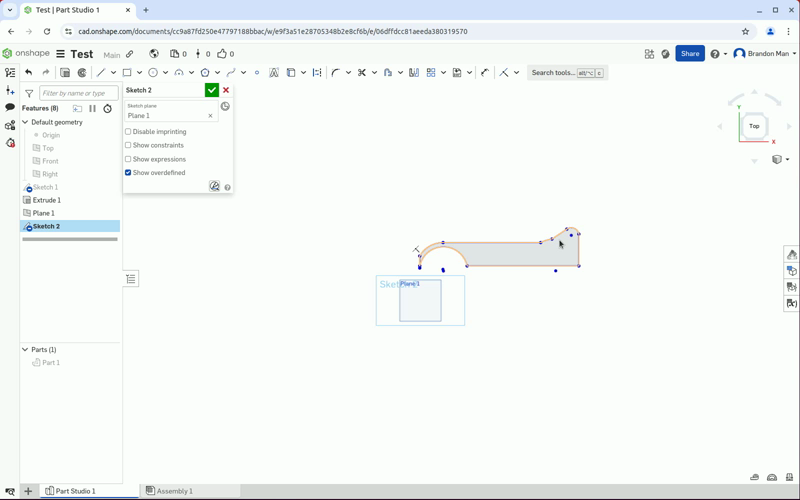
scroll(6)
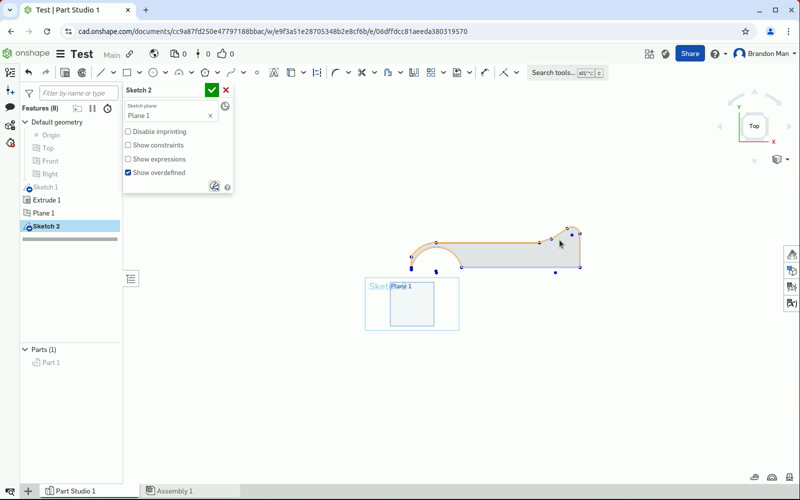
scroll(6)
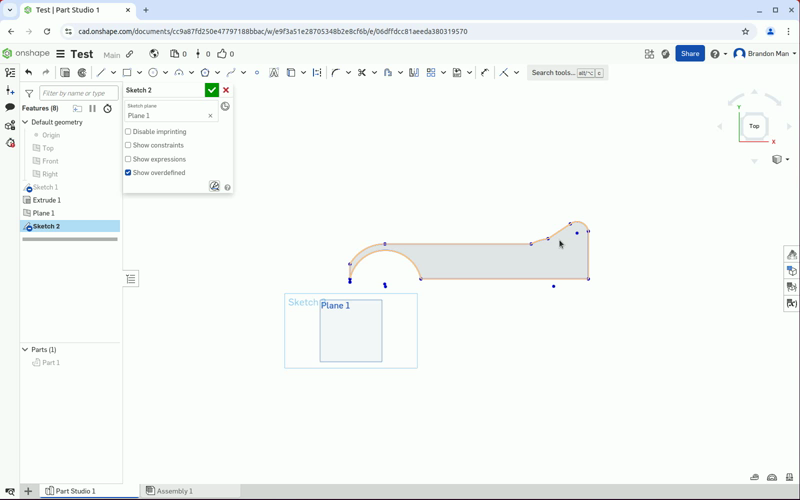
scroll(6)
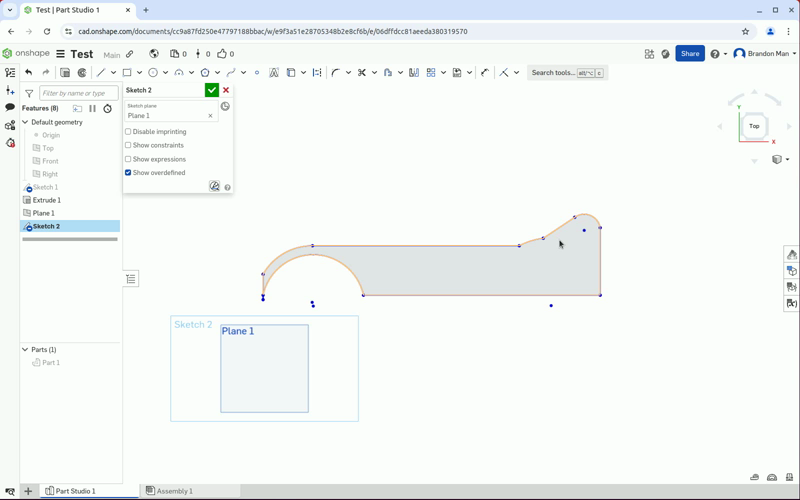
scroll(6)
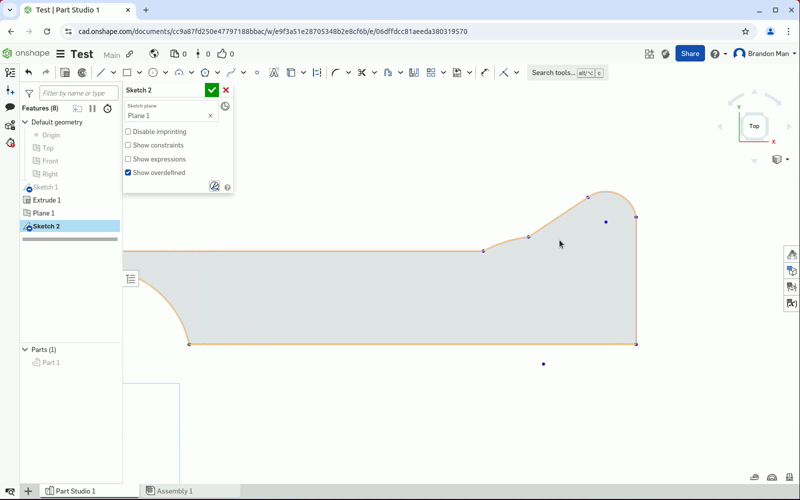
scroll(6)
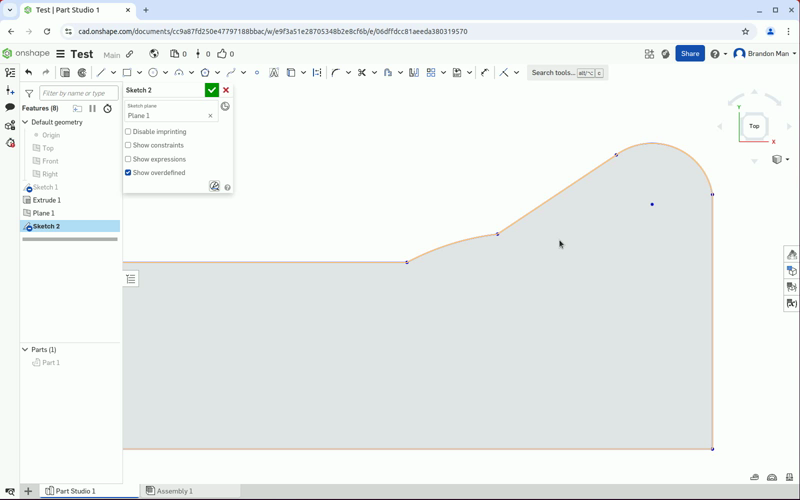
click(559, 239)
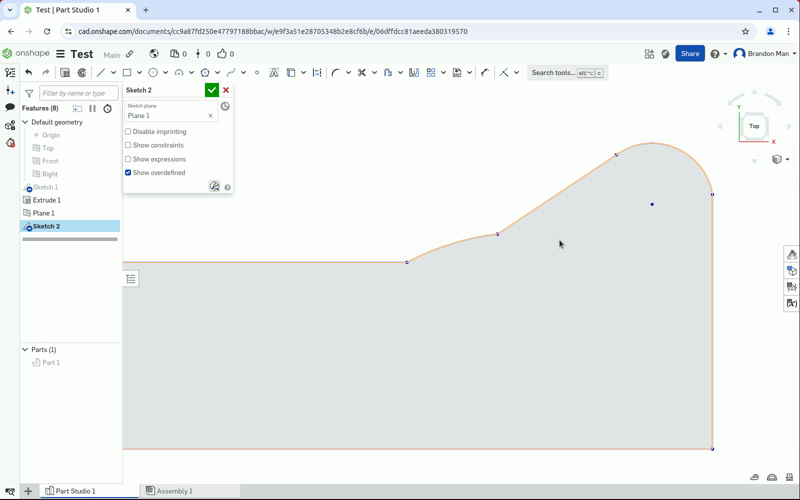
scroll(-6)
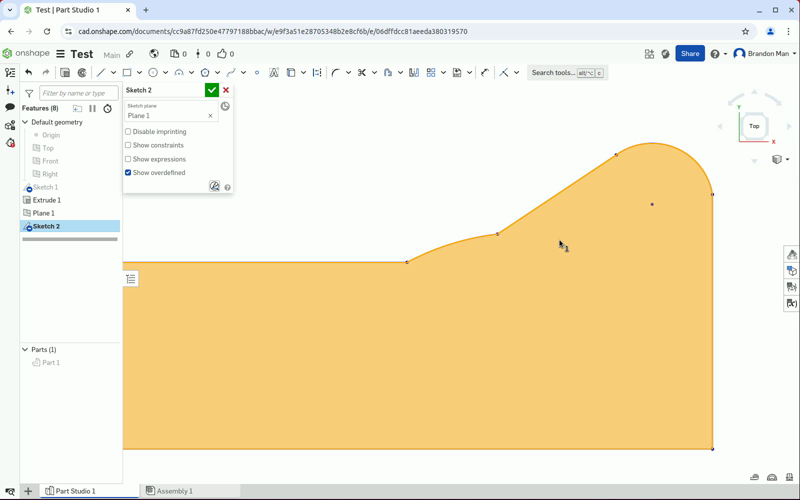
scroll(-6)
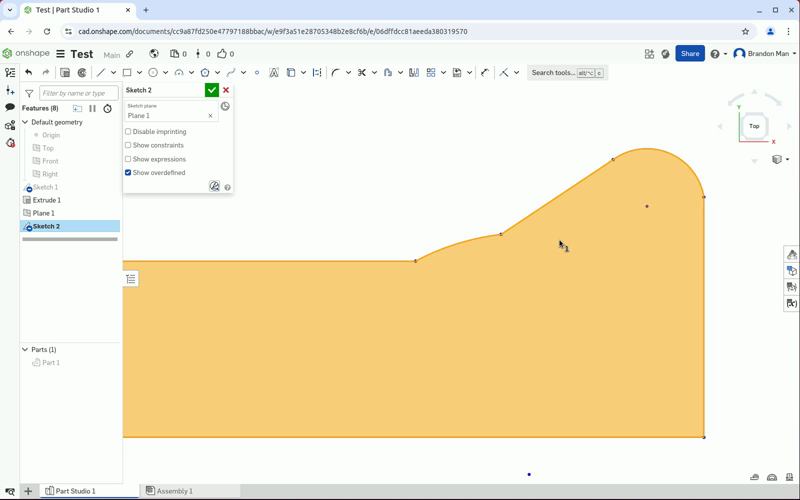
scroll(-6)
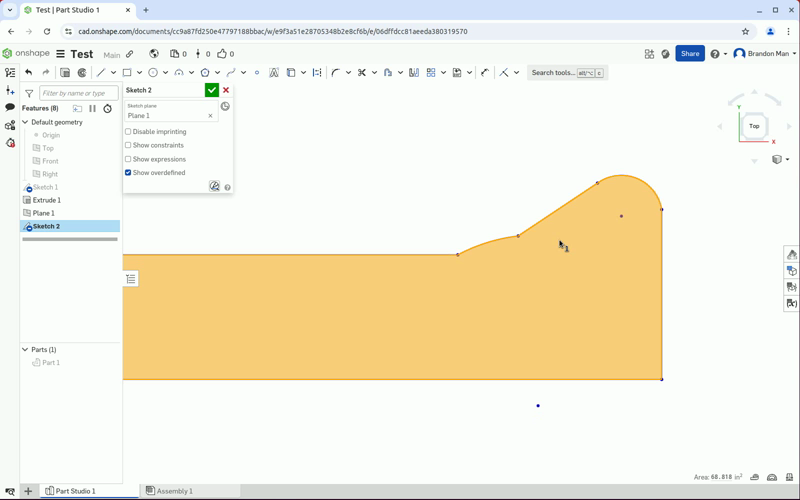
scroll(-6)
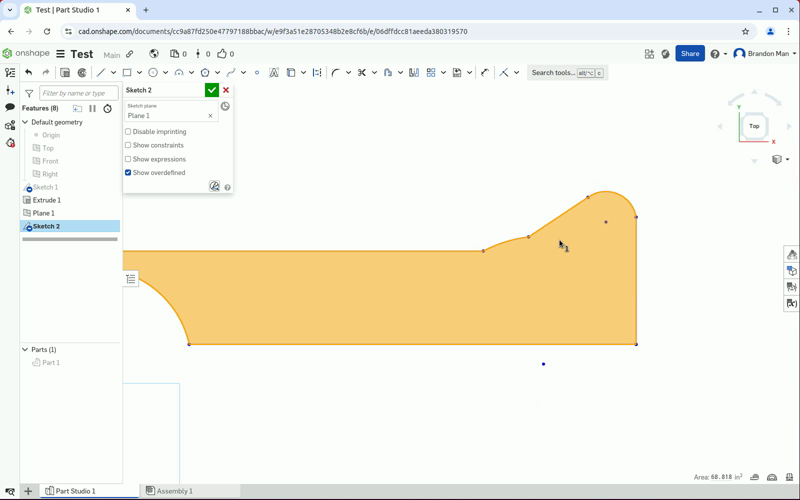
scroll(-6)
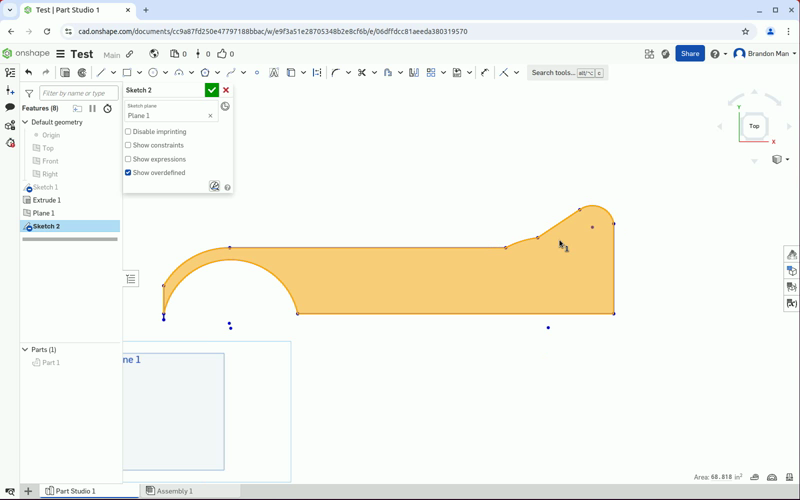
scroll(-6)
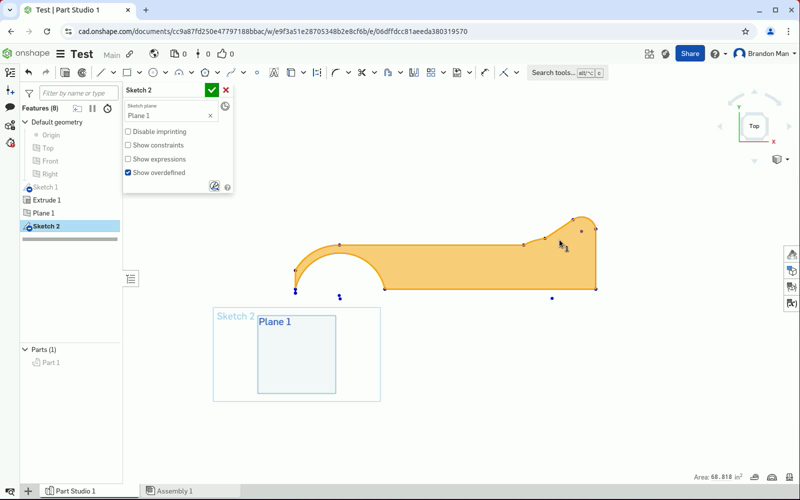
scroll(-6)
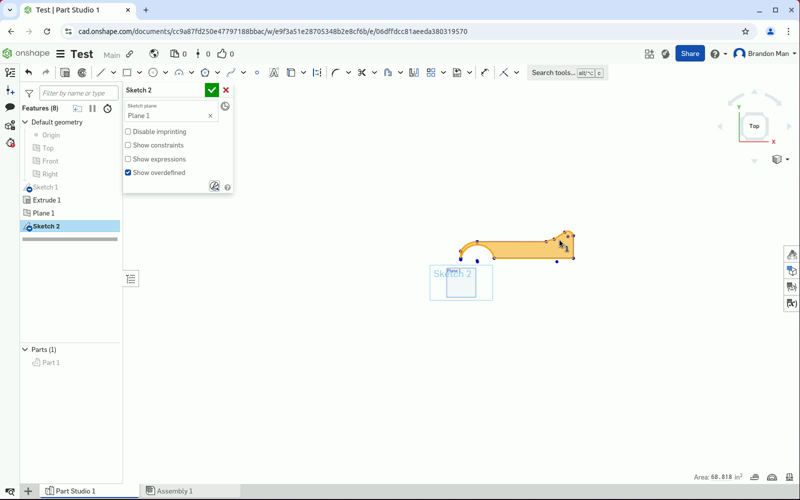
mouse_move(73, 352)
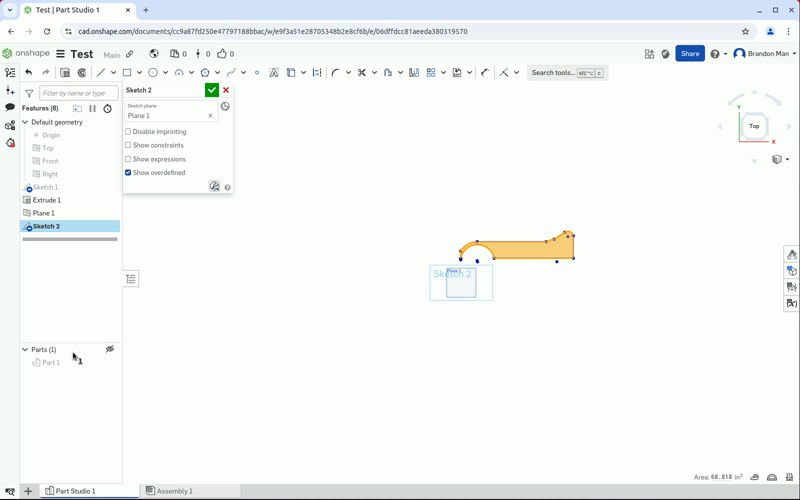
key(shift+y)
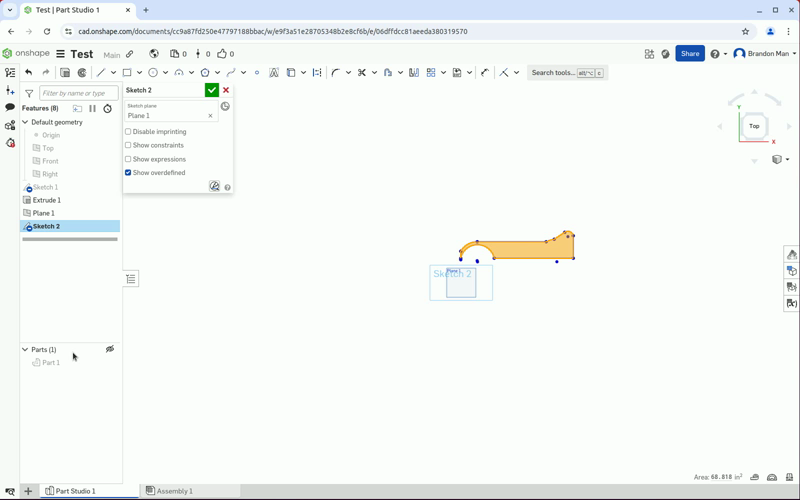
key(shift+e)
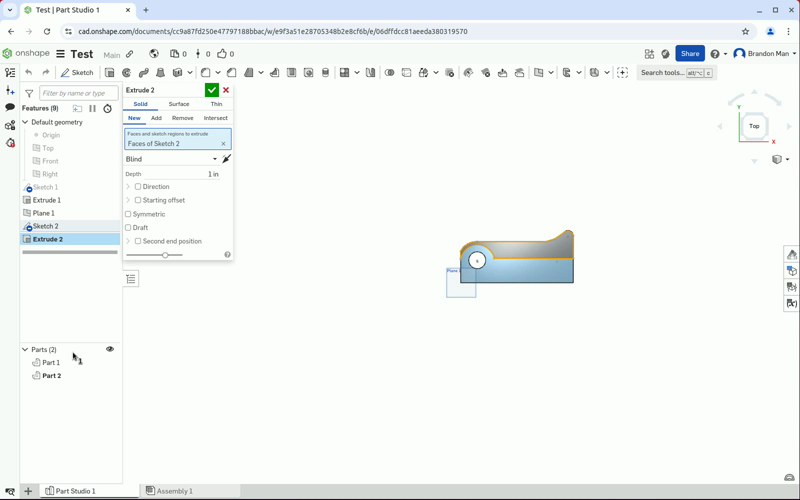
mouse_move(143, 106)
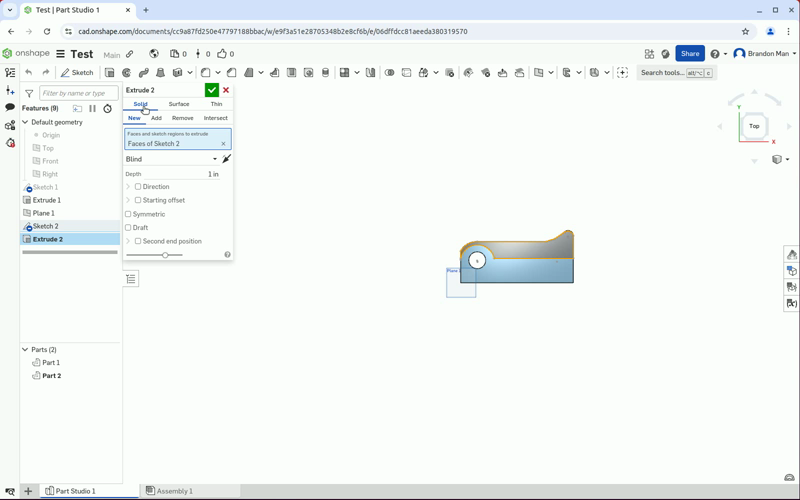
click(143, 106)
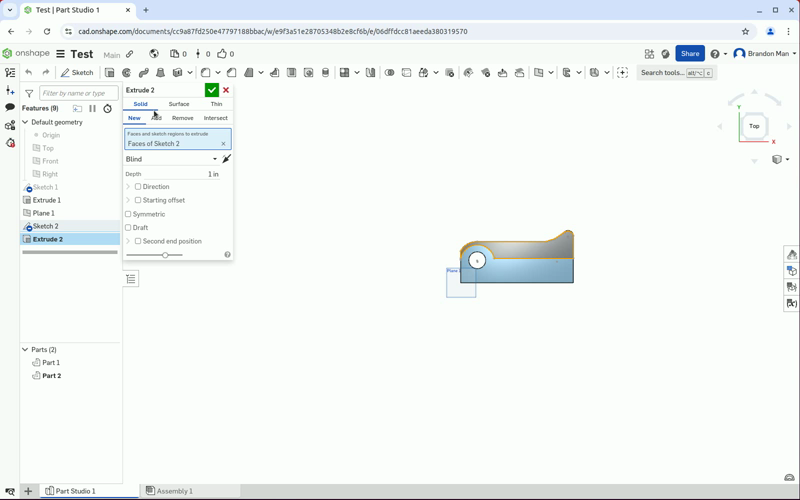
mouse_move(186, 120)
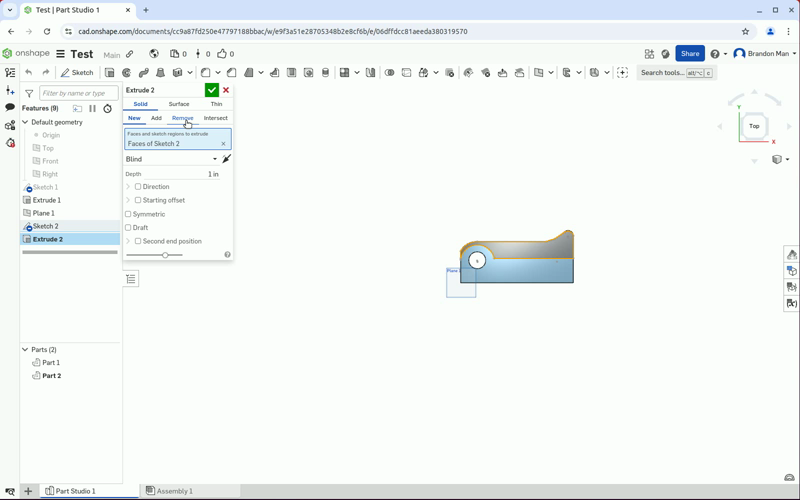
click(186, 120)
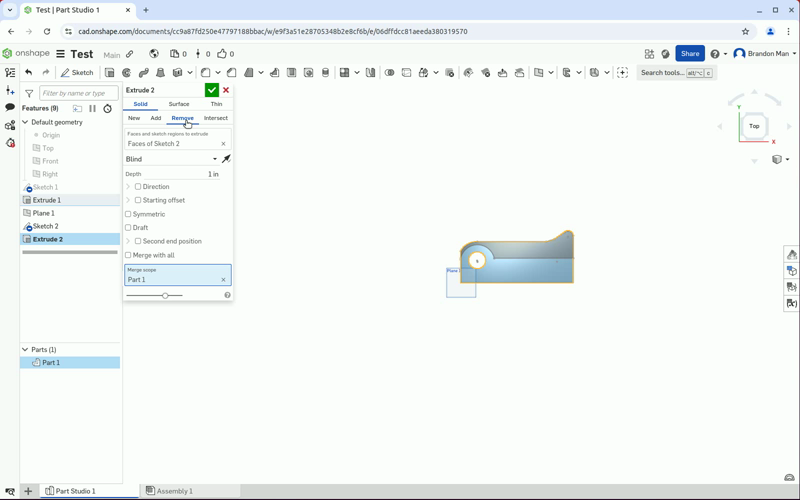
key(tab, 4)
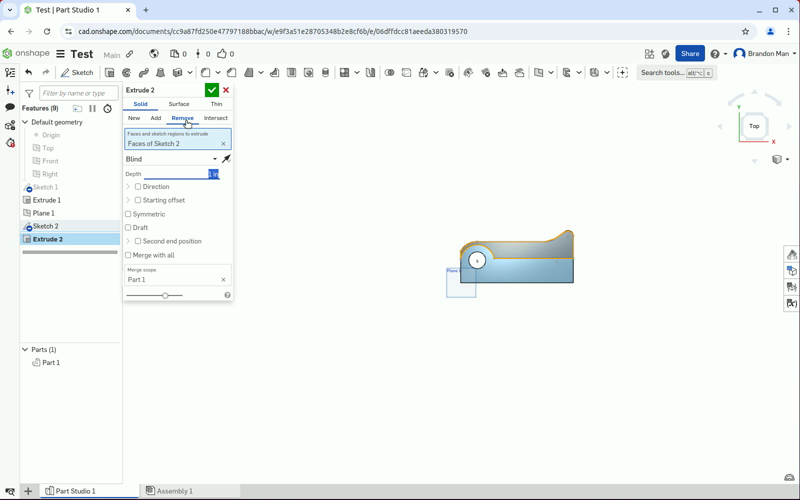
text(5.055)
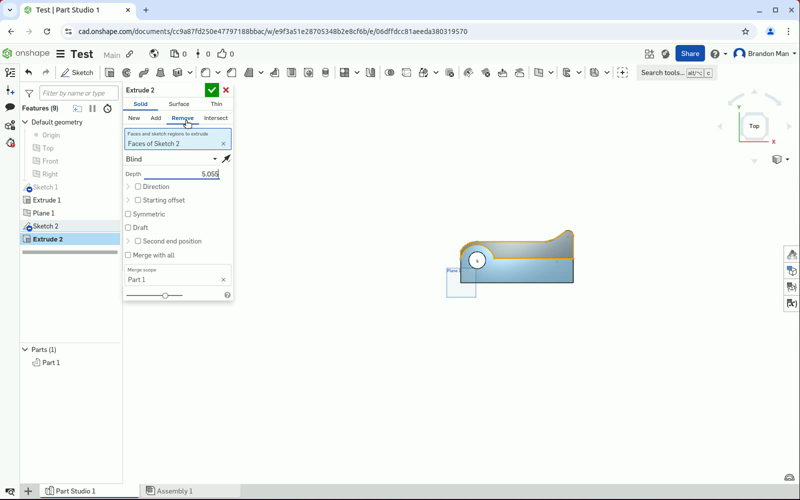
key(tab, 6)
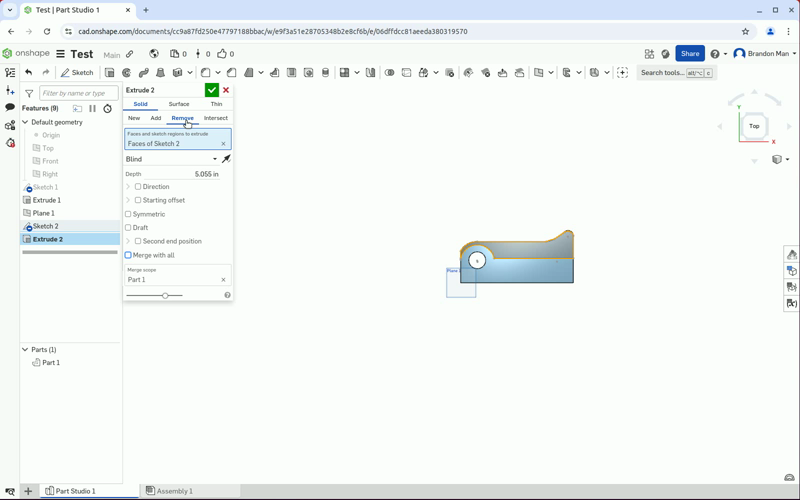
key(space)
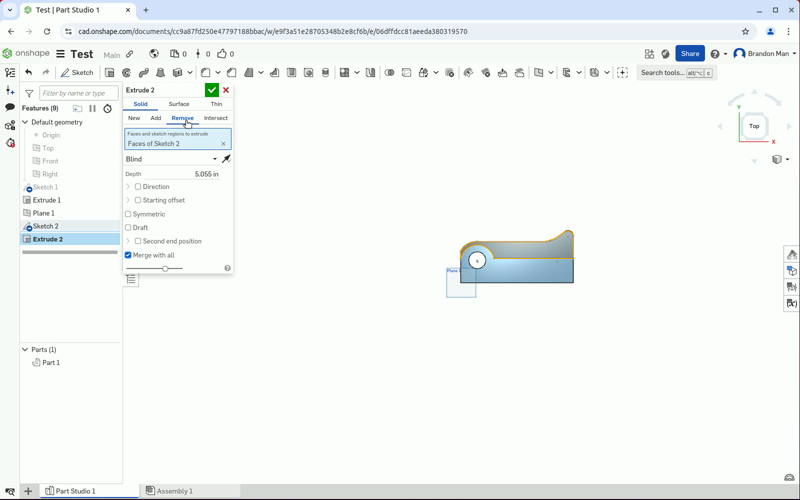
key(enter)
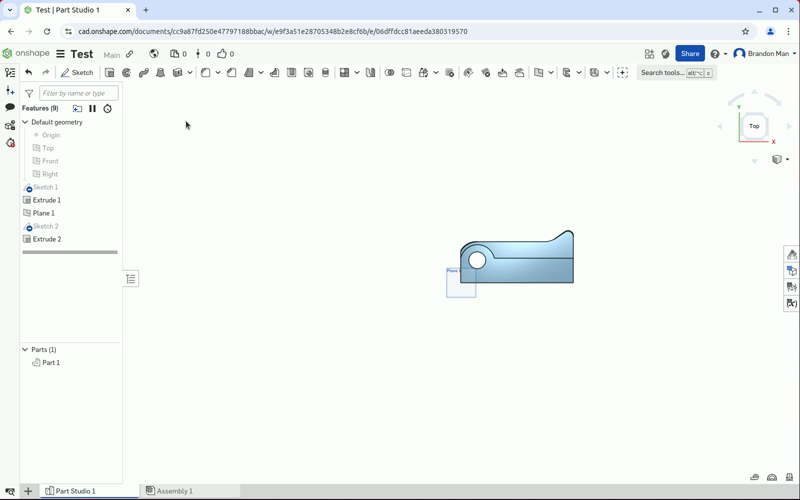
key(shift+h)
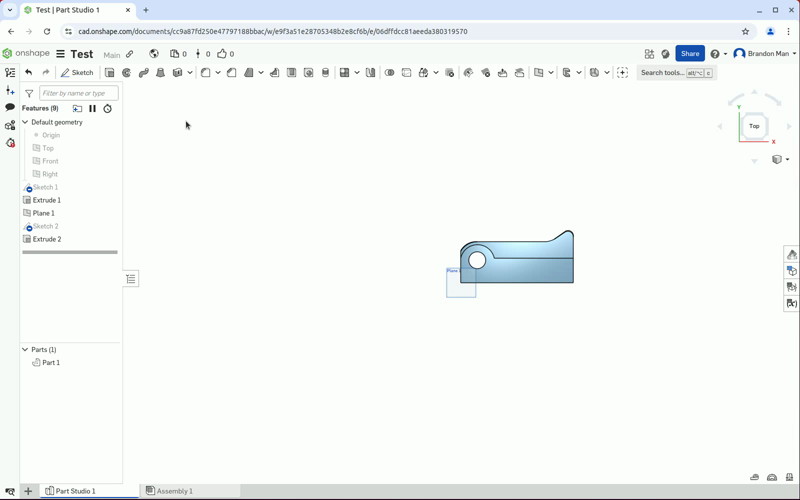
key(shift+h)
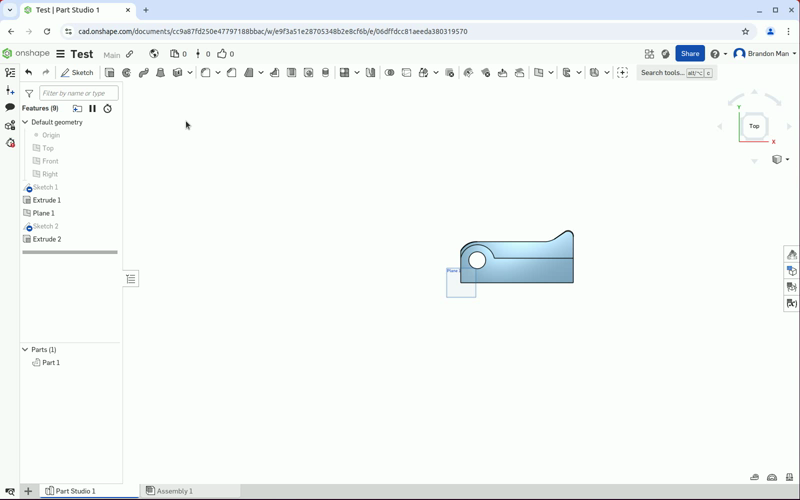
mouse_move(73, 189)
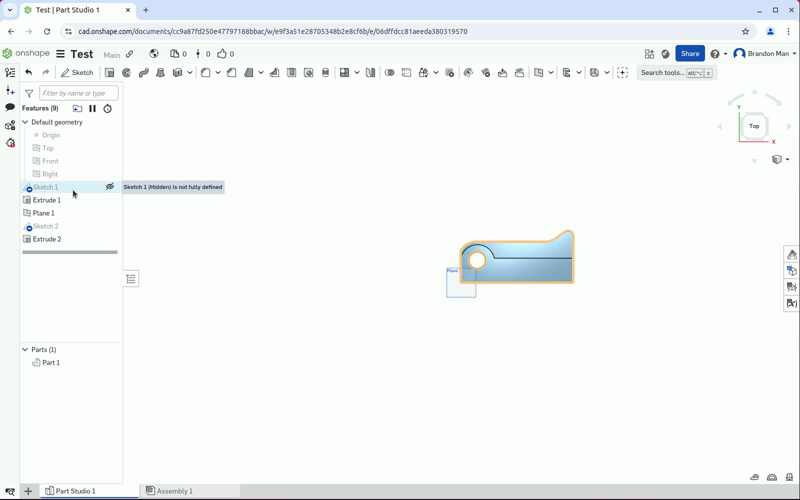
click(73, 189)
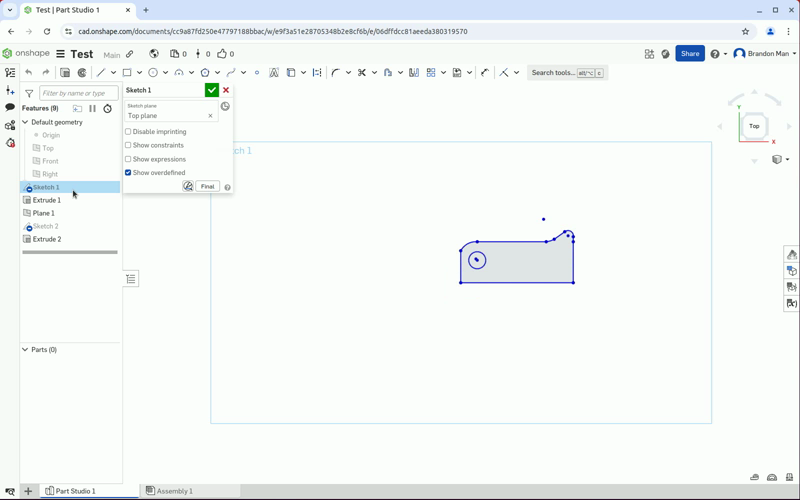
mouse_move(229, 92)
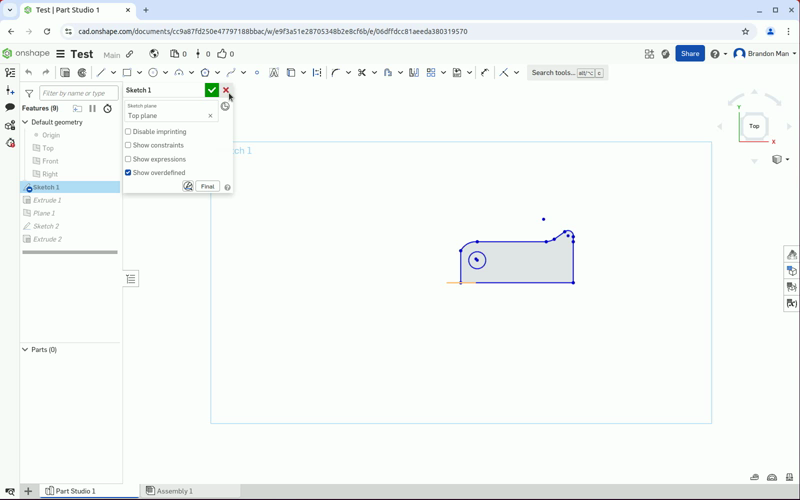
click(229, 92)
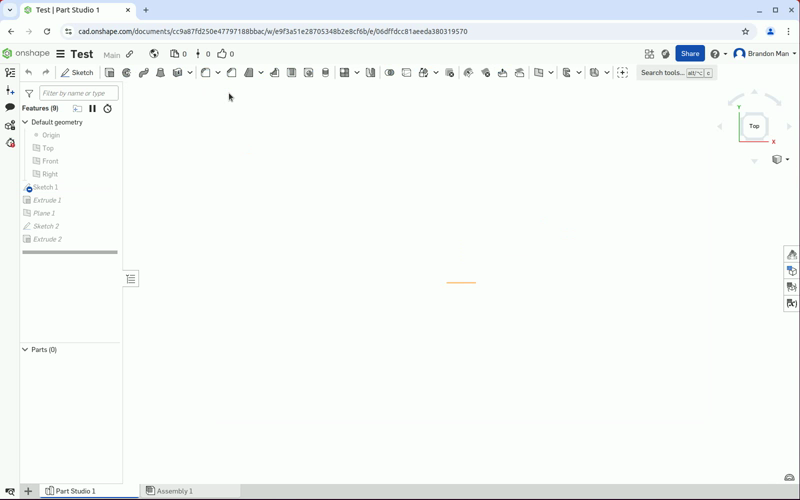
key(shift+s)
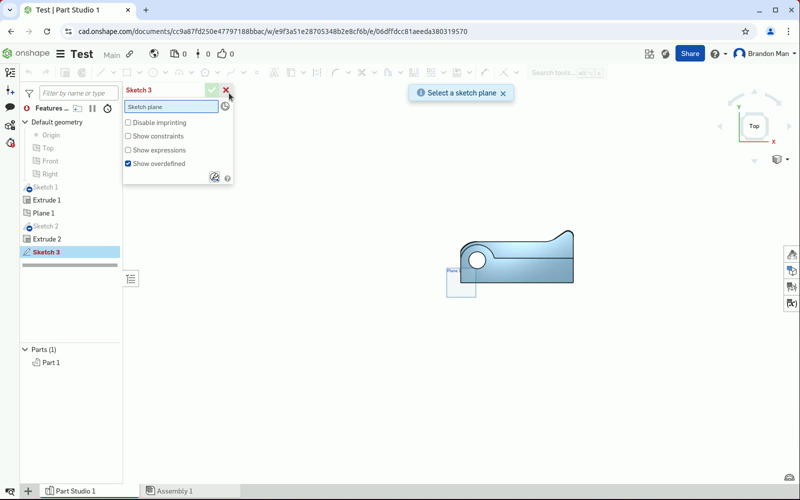
mouse_move(73, 215)
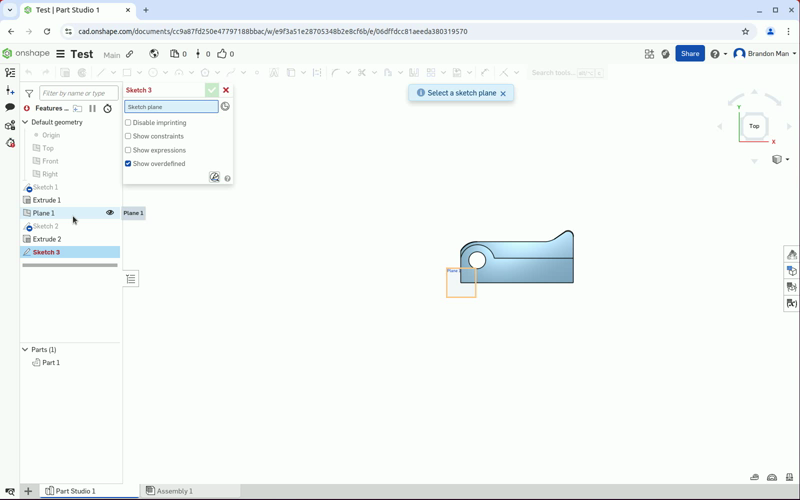
click(73, 215)
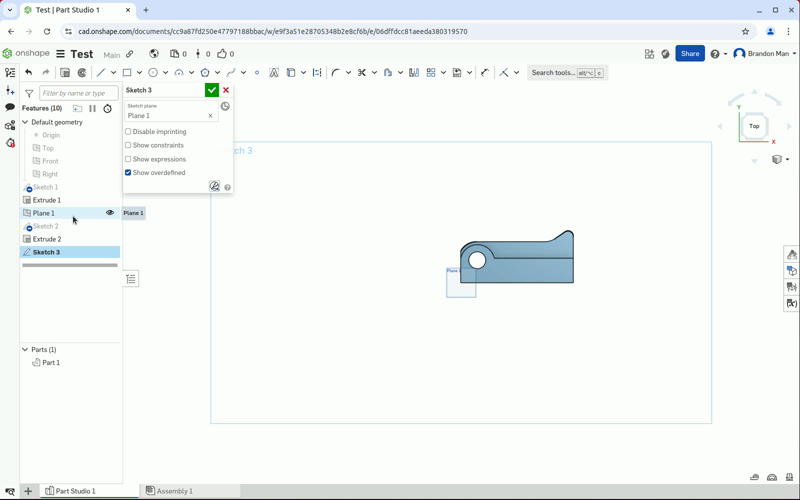
mouse_move(73, 352)
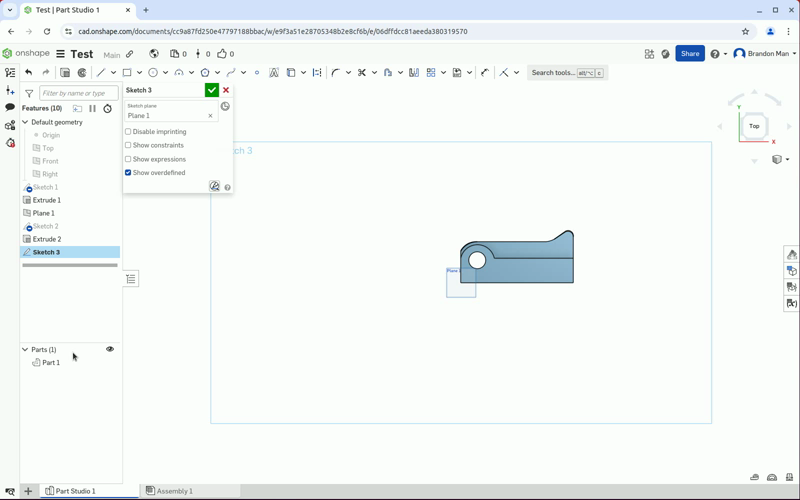
key(y)
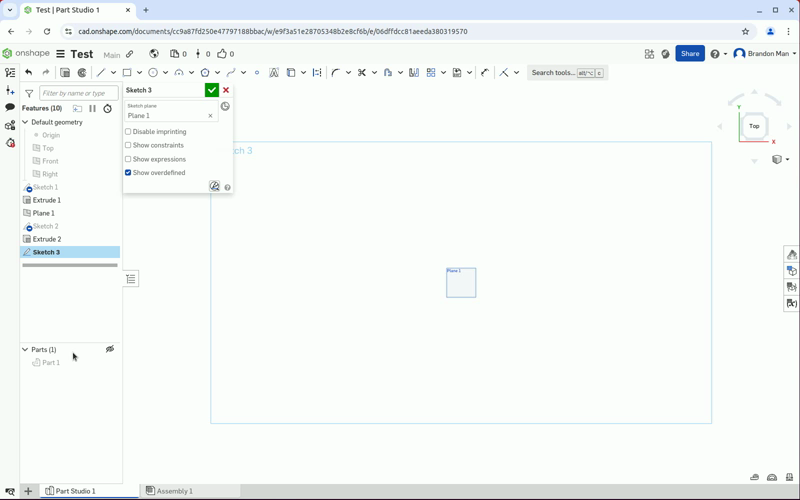
key(c)
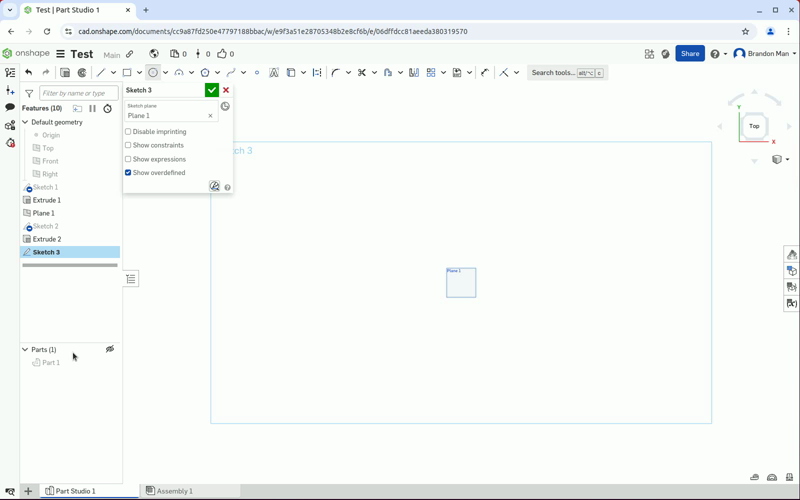
key_down(shift)
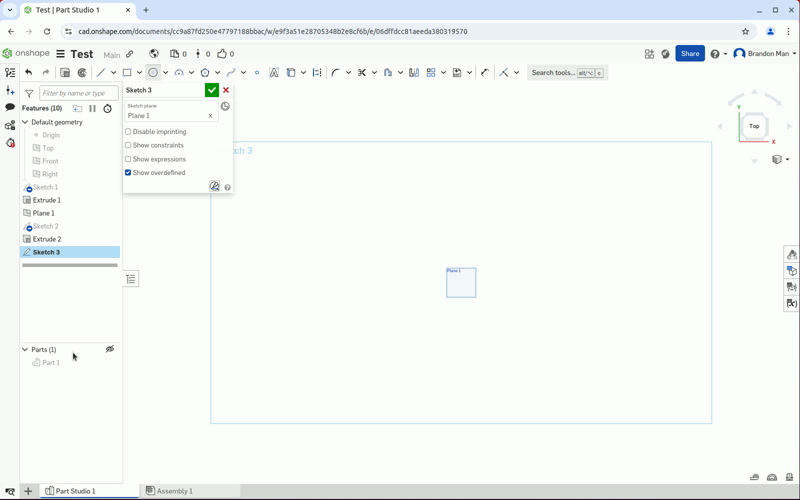
mouse_move(530, 270)
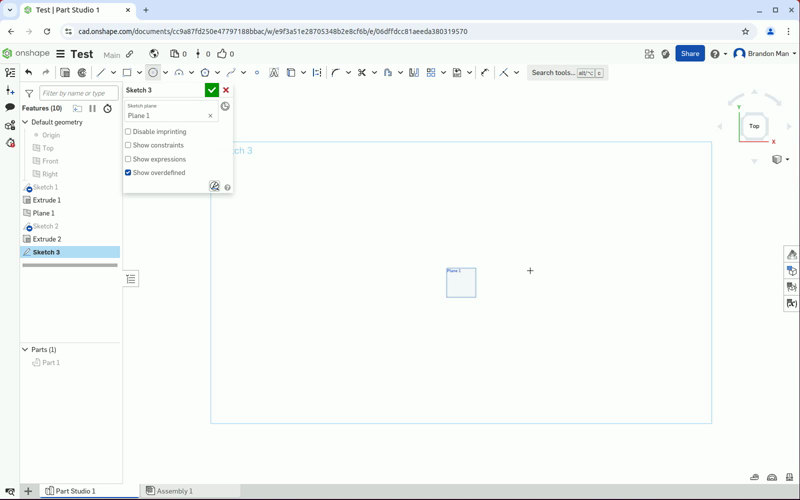
click(530, 270)
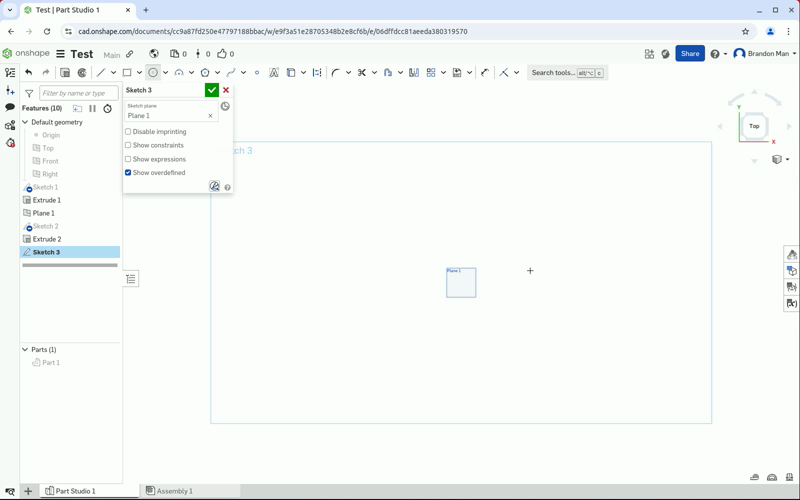
key_up(shift)
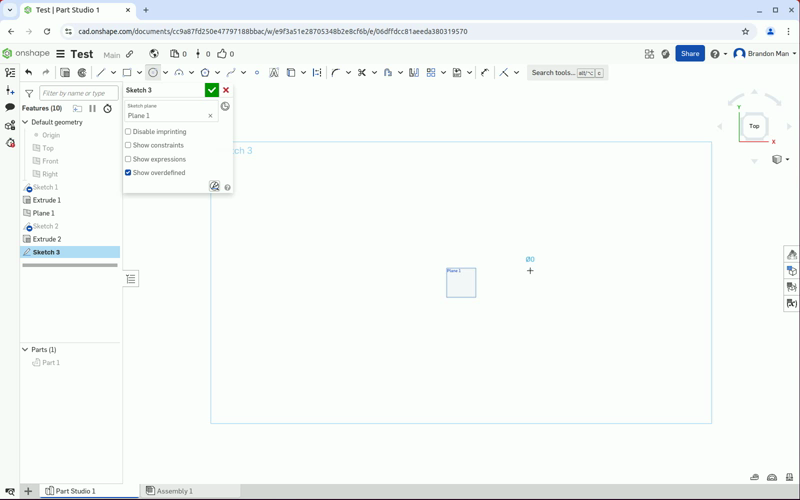
mouse_move(536, 270)
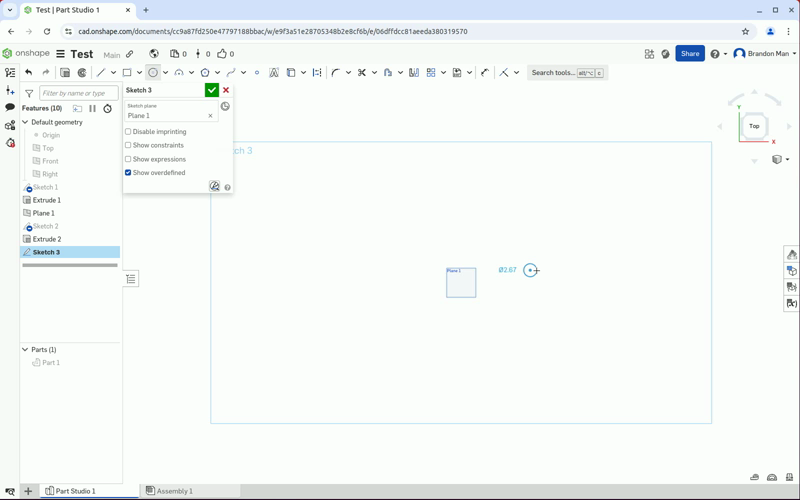
click(536, 270)
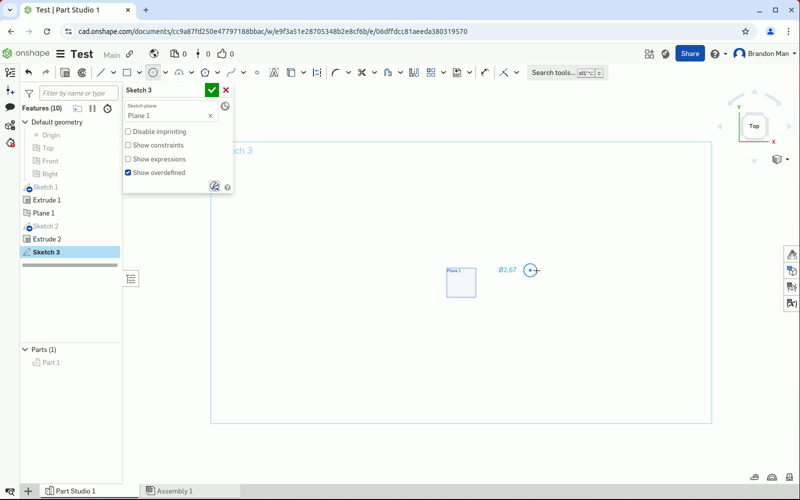
key(esc)
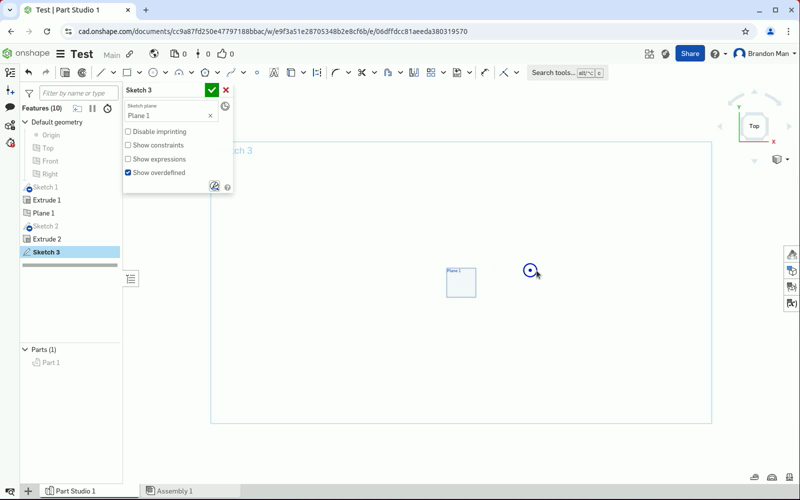
mouse_move(536, 269)
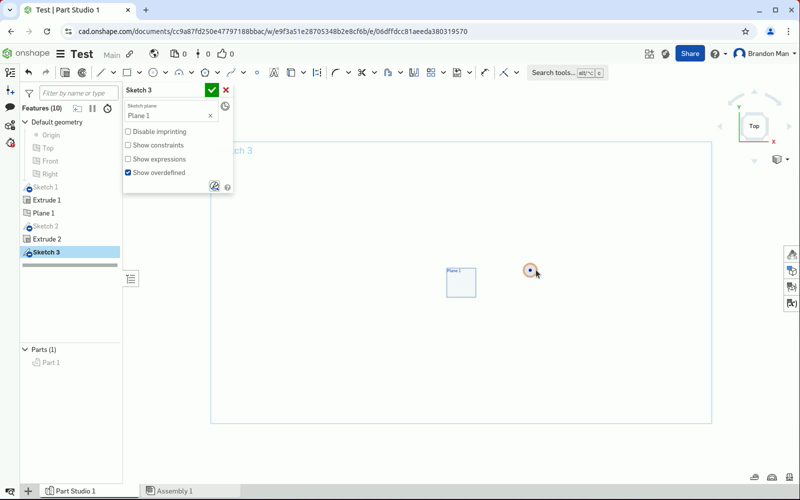
scroll(6)
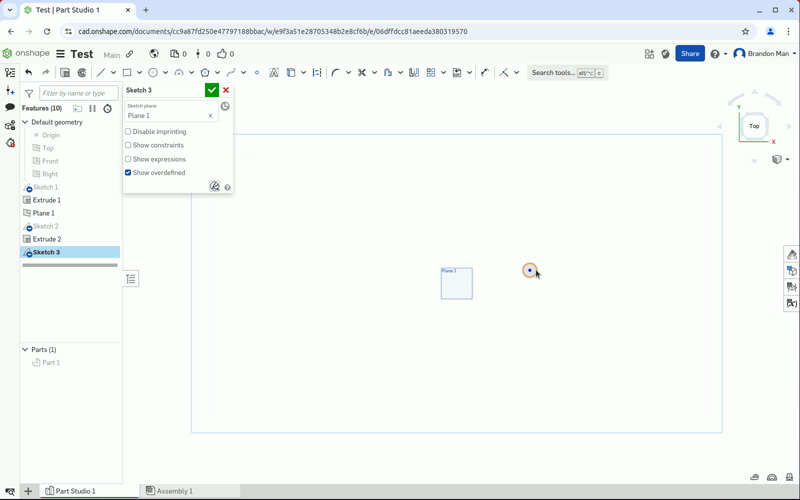
scroll(6)
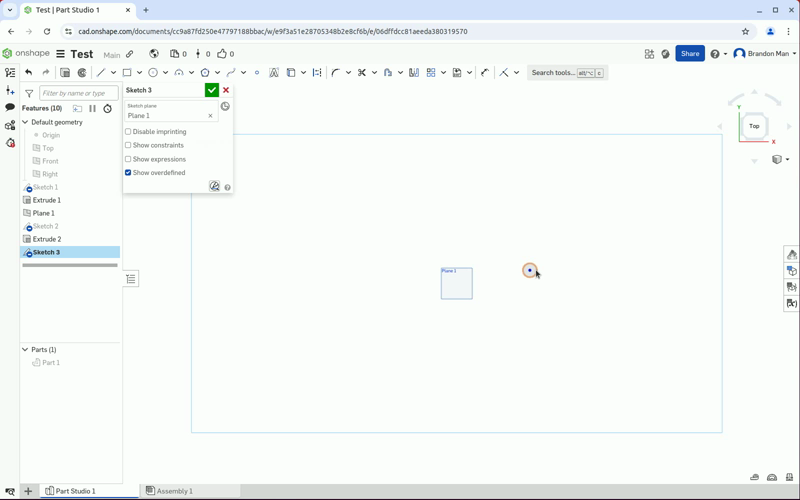
scroll(6)
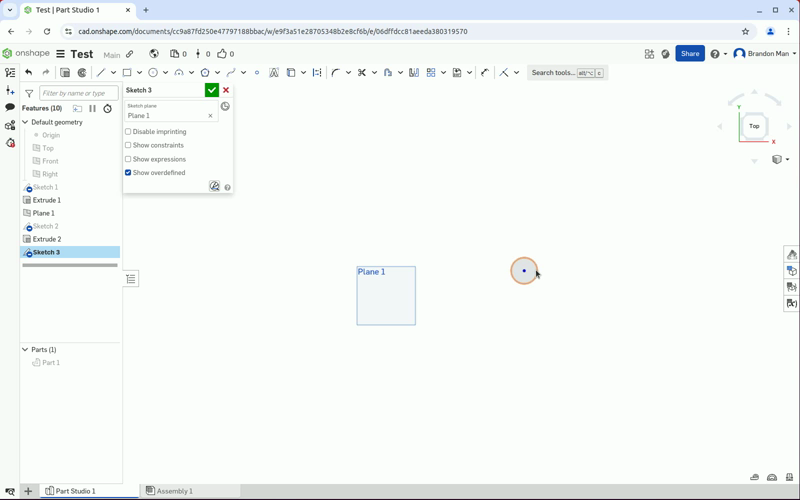
scroll(6)
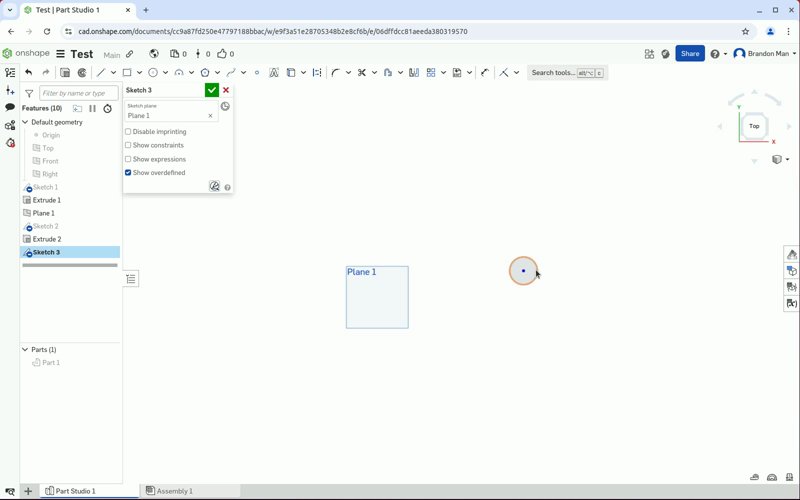
scroll(6)
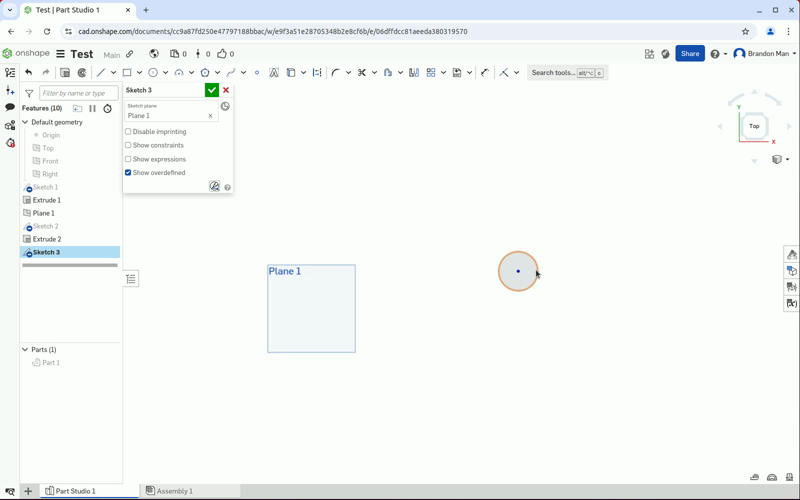
scroll(6)
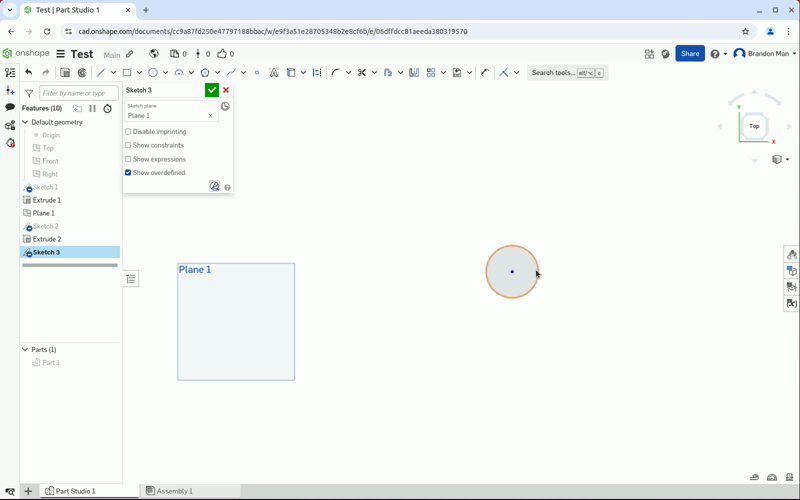
scroll(6)
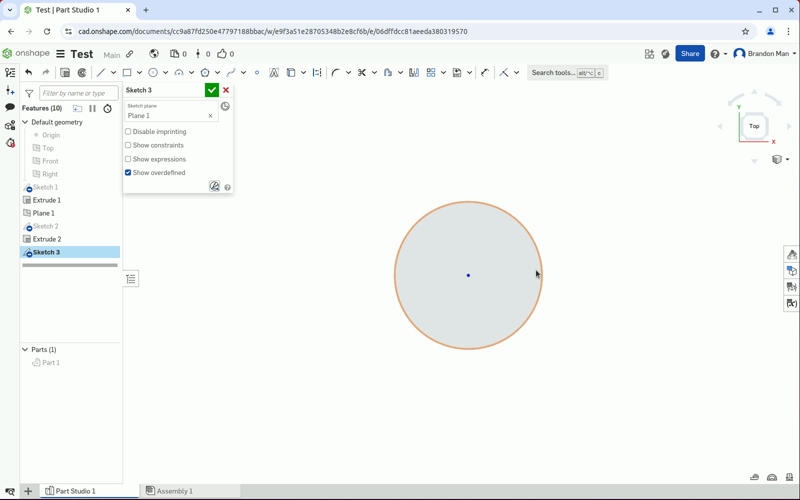
click(536, 269)
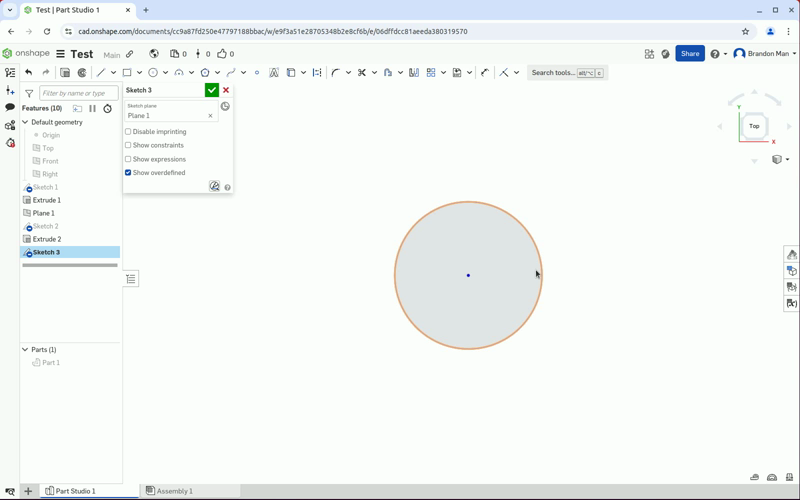
scroll(-6)
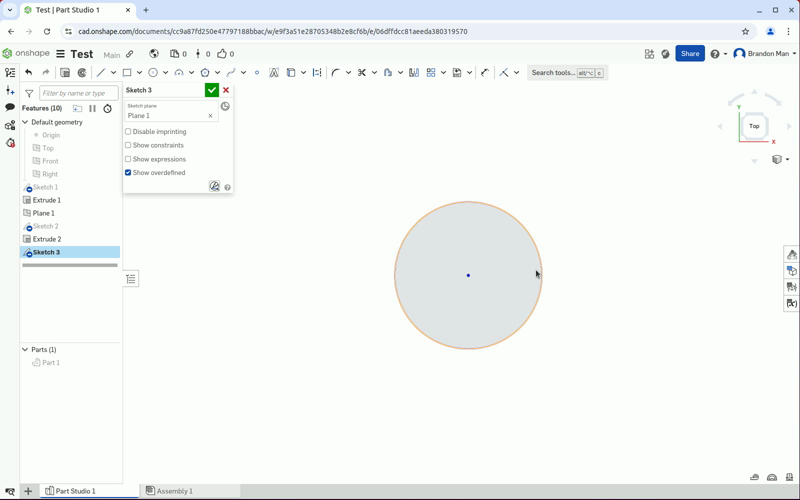
scroll(-6)
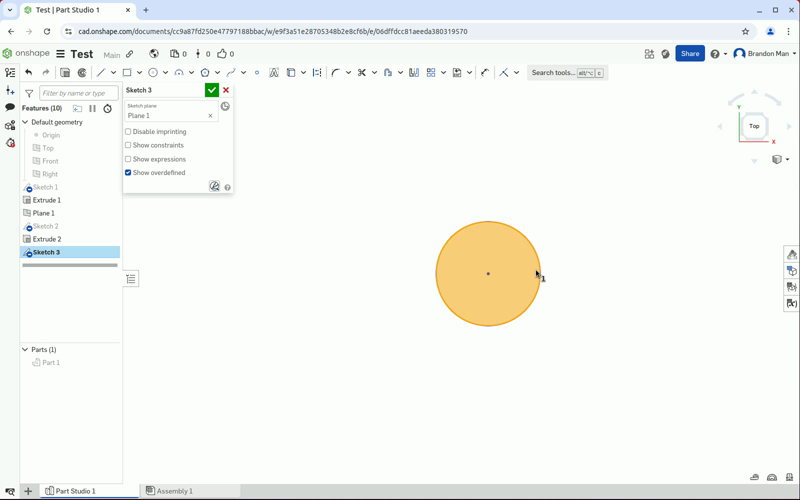
scroll(-6)
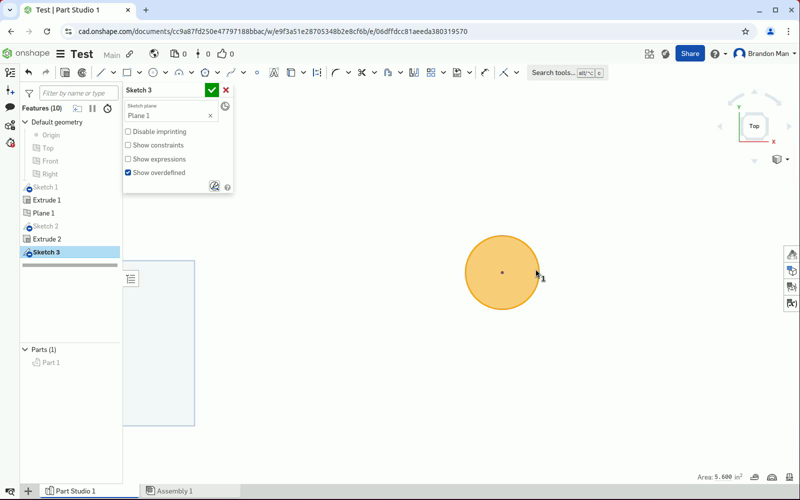
scroll(-6)
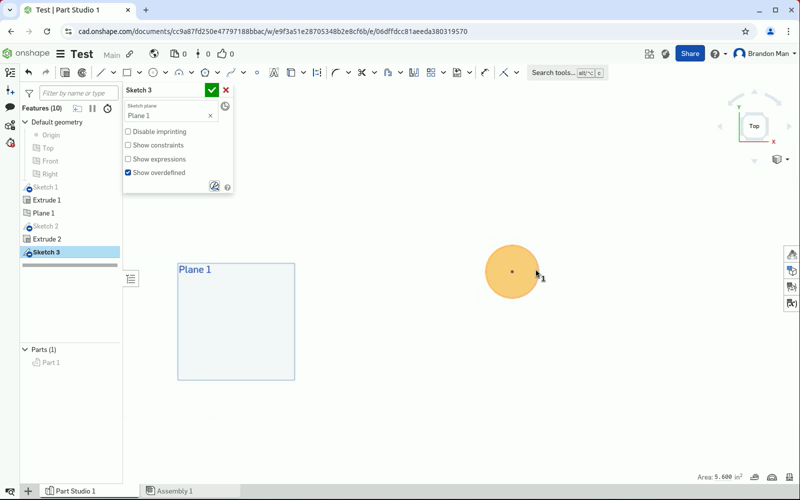
scroll(-6)
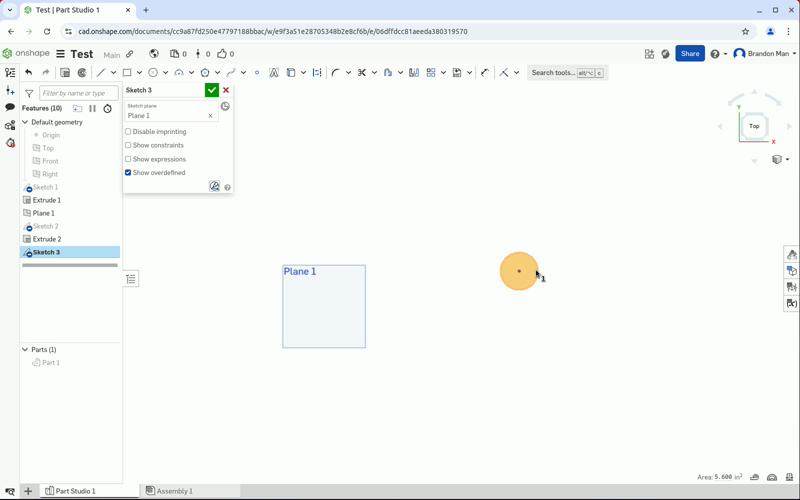
scroll(-6)
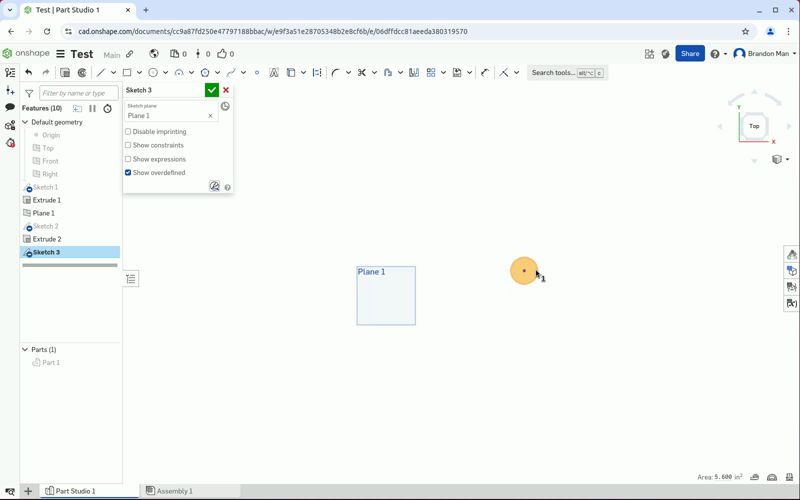
scroll(-6)
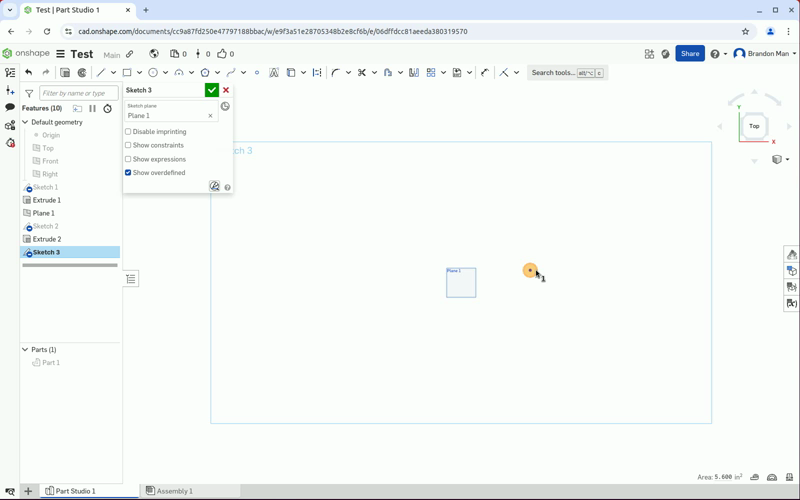
mouse_move(73, 352)
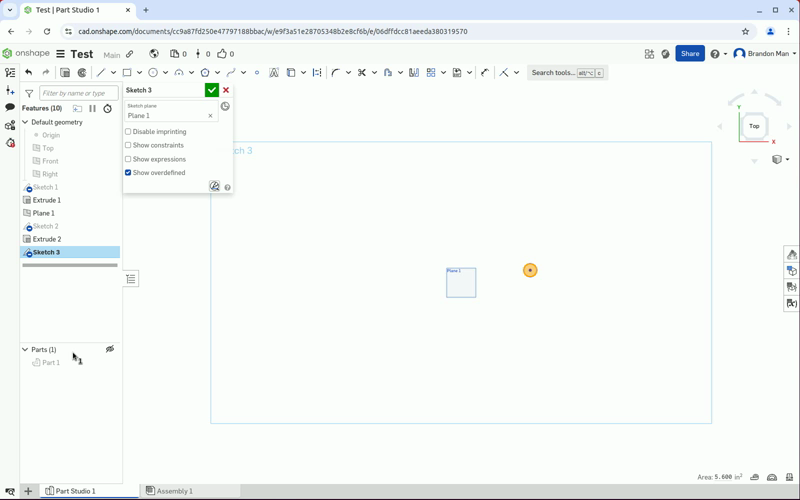
key(shift+y)
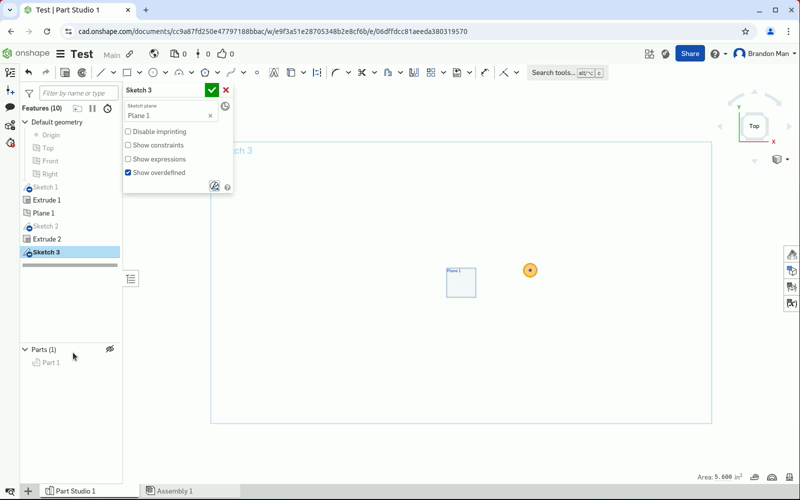
key(shift+e)
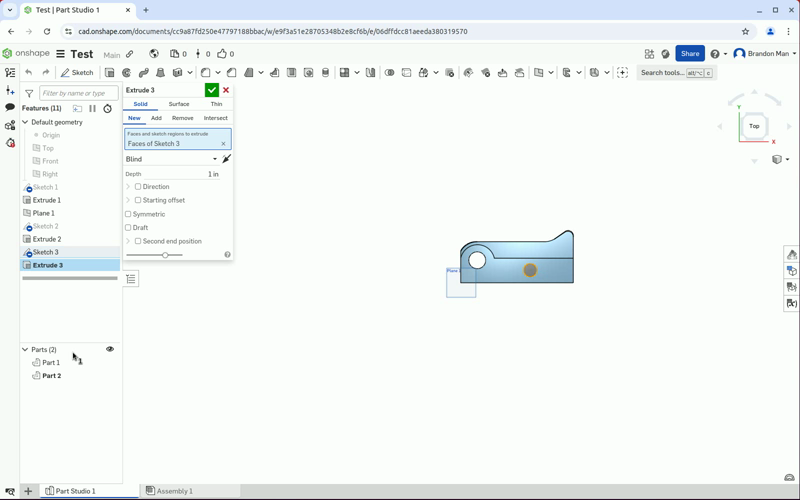
mouse_move(143, 106)
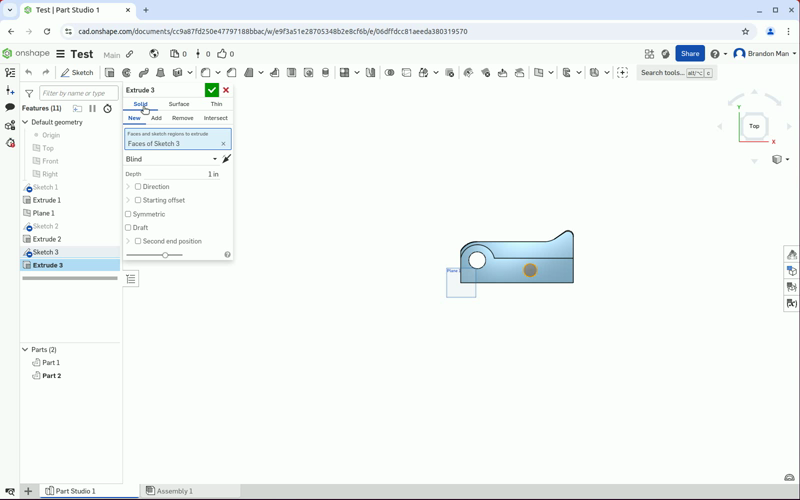
click(143, 106)
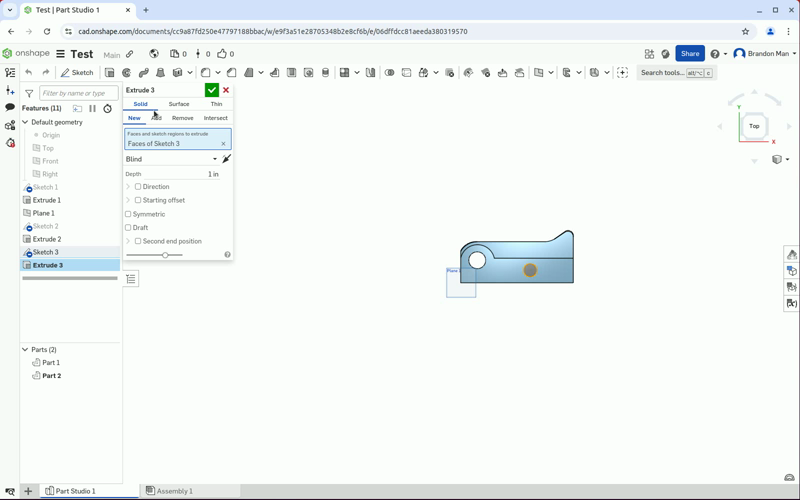
mouse_move(186, 120)
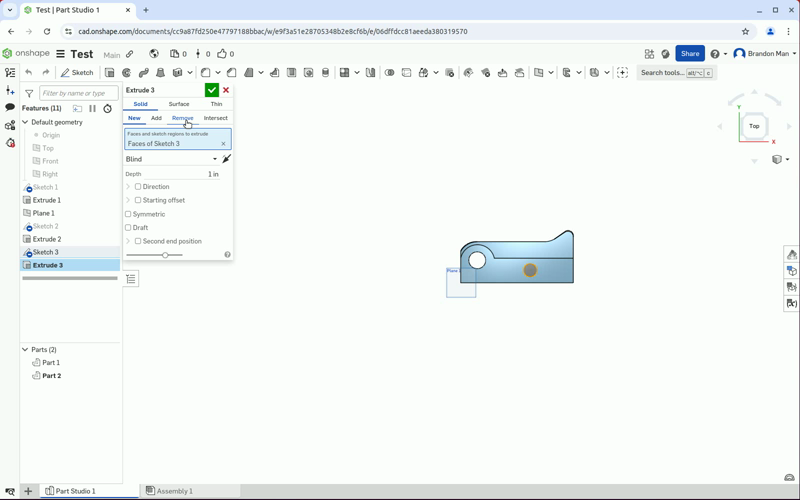
click(186, 120)
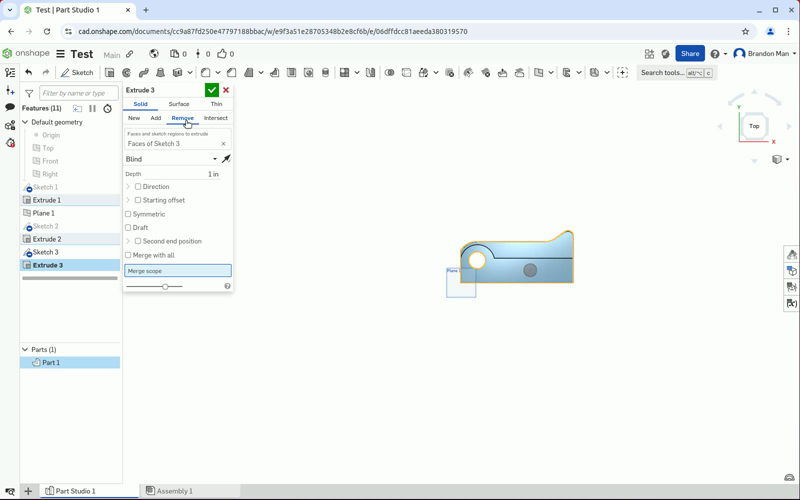
key(tab, 4)
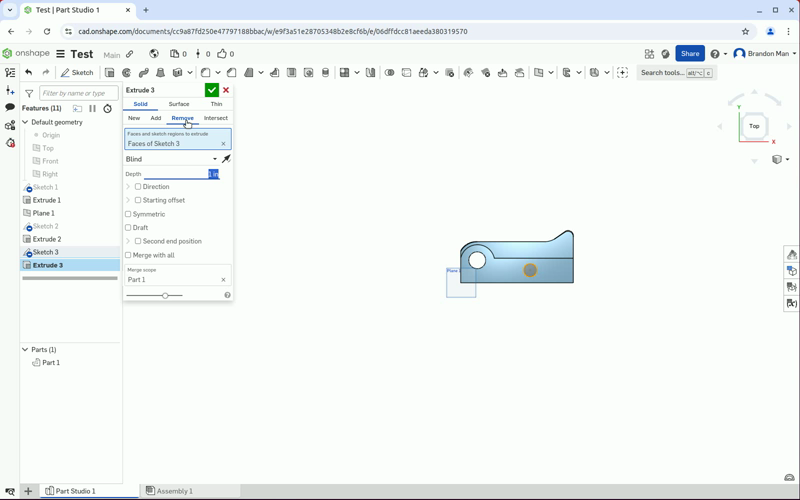
text(5.055)
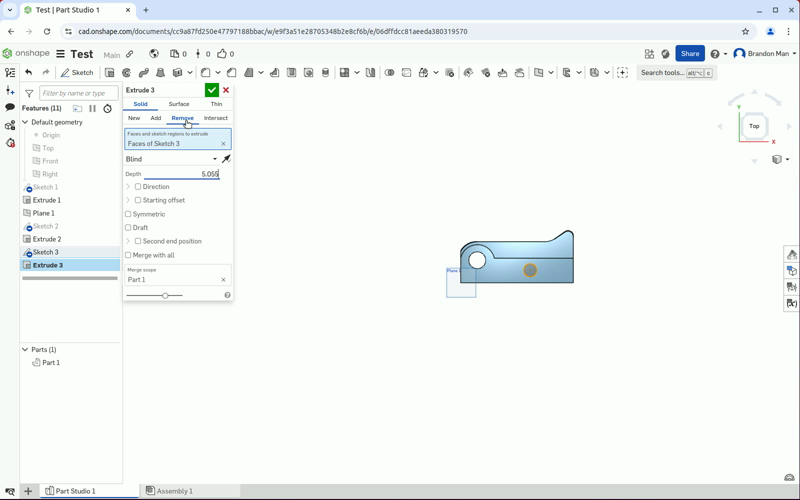
key(tab, 6)
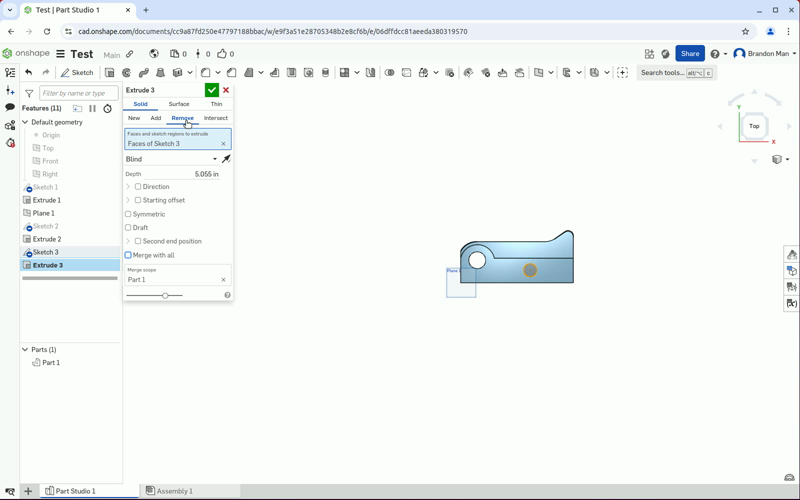
key(space)
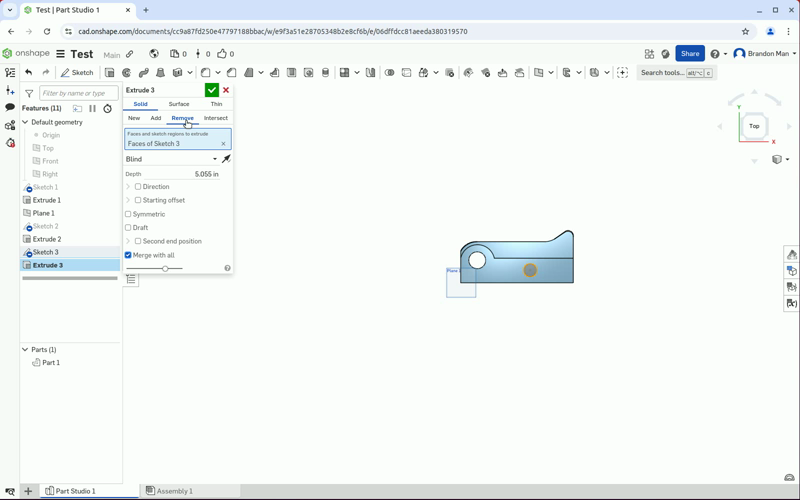
key(enter)
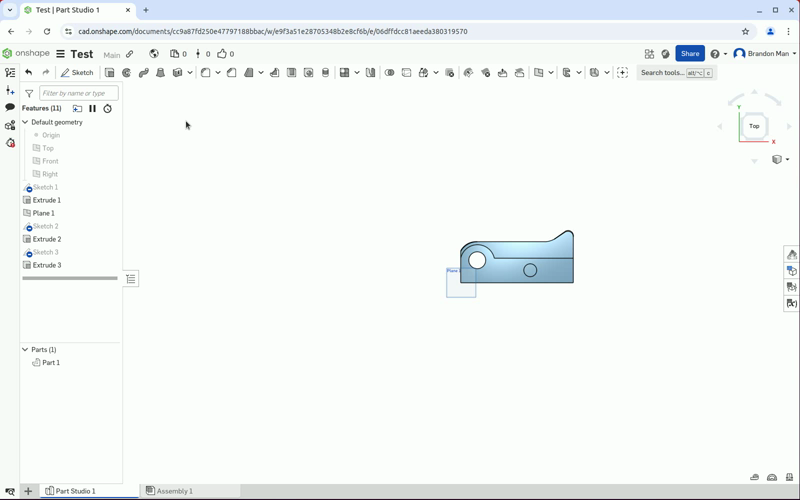
key(shift+h)
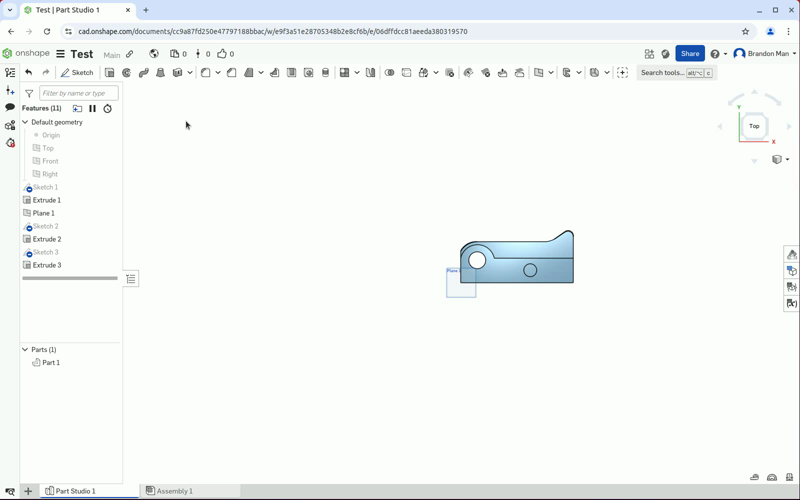
key(shift+h)
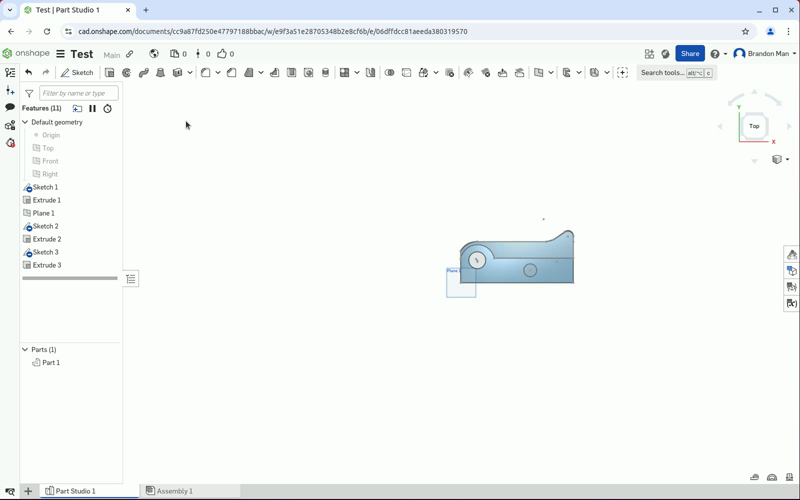
key(shift+7)
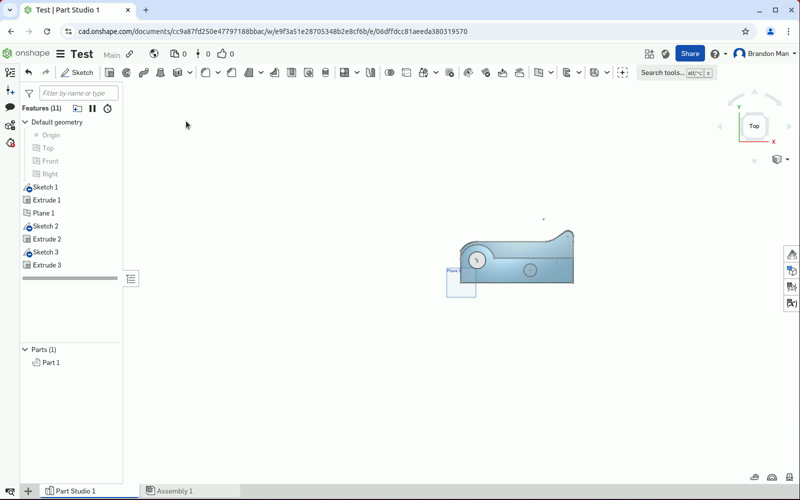
key(up, 3)
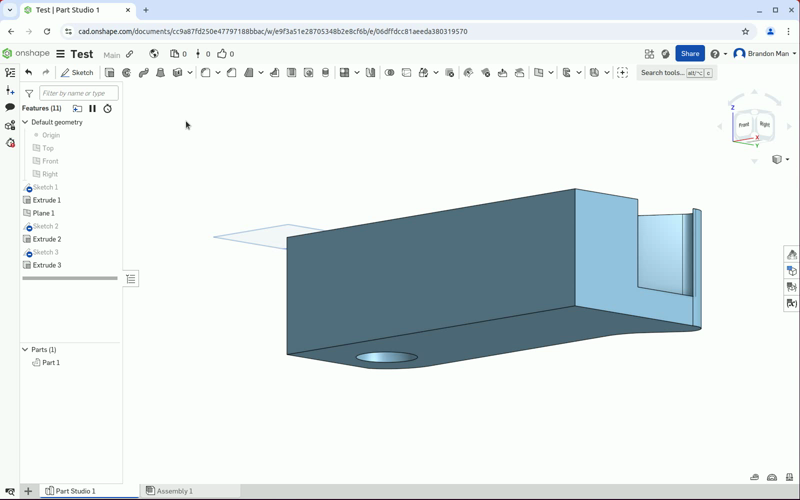
key(left, 3)
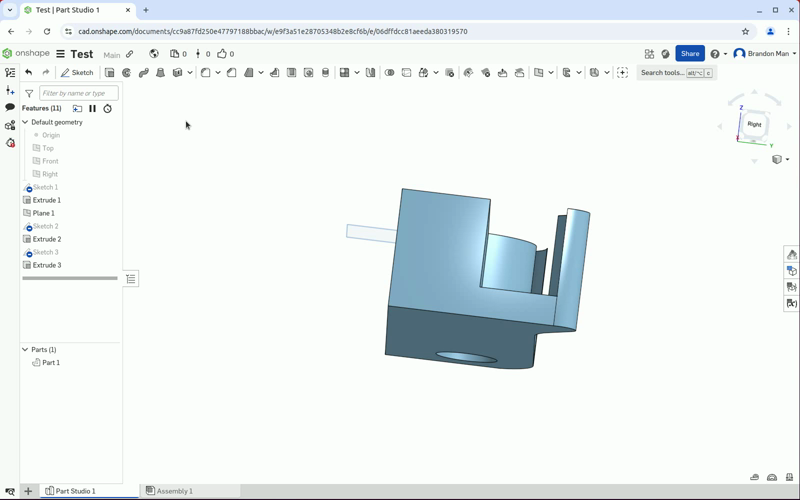
key(right, 3)
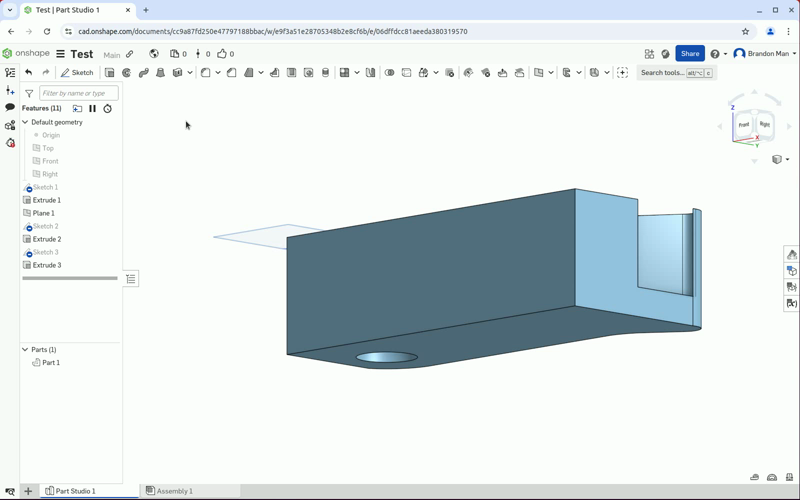
key(down, 3)
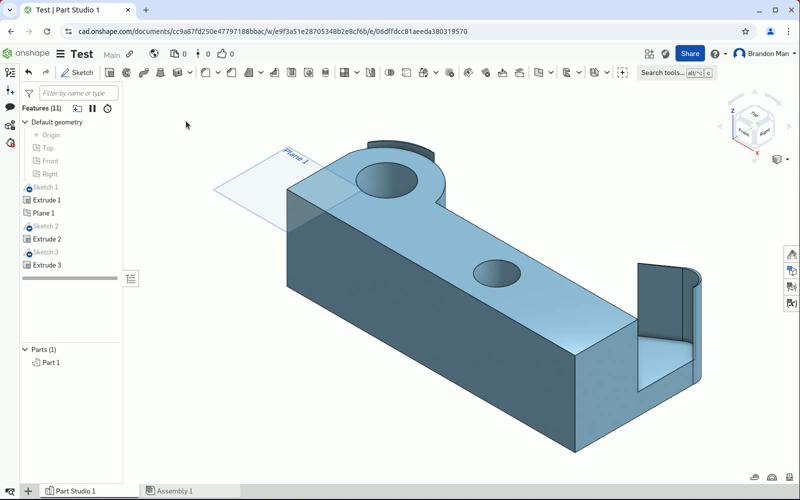
mouse_move(73, 189)
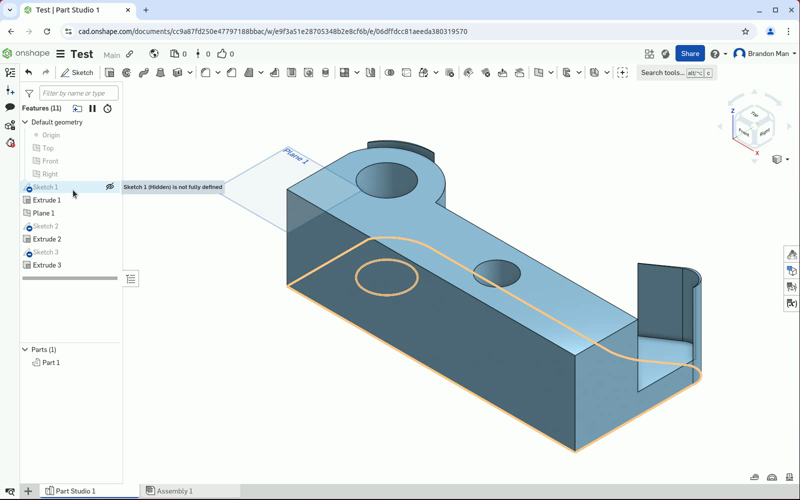
click(73, 189)